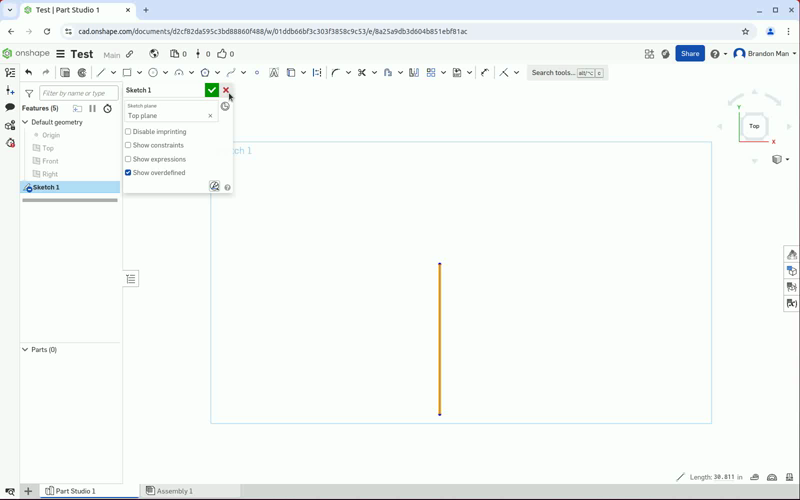
key(shift+h)
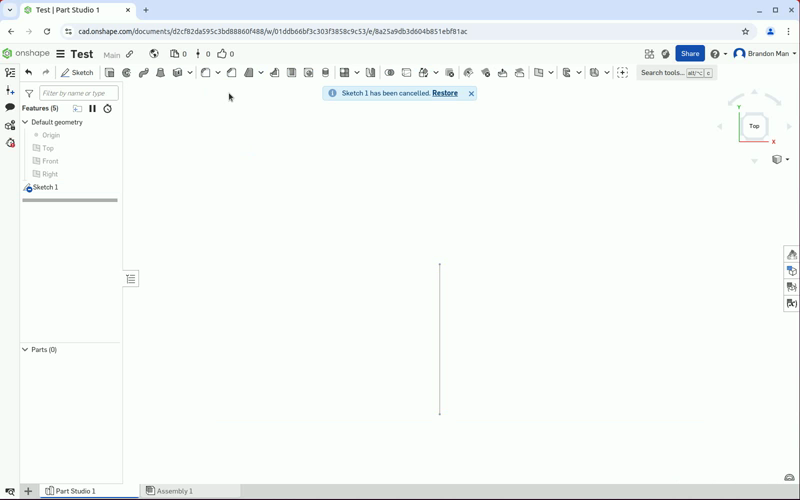
key(shift+s)
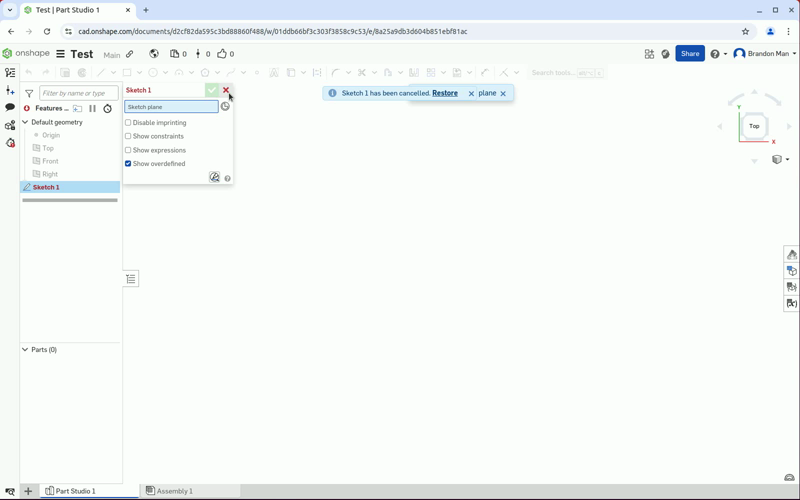
mouse_move(73, 150)
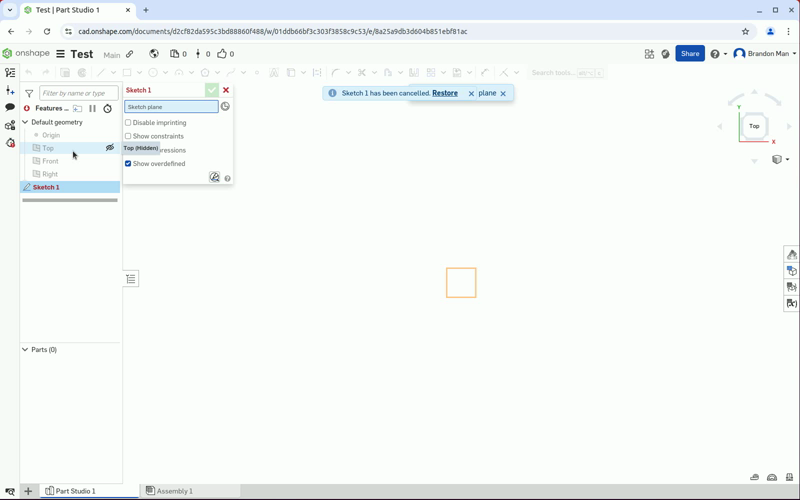
click(73, 150)
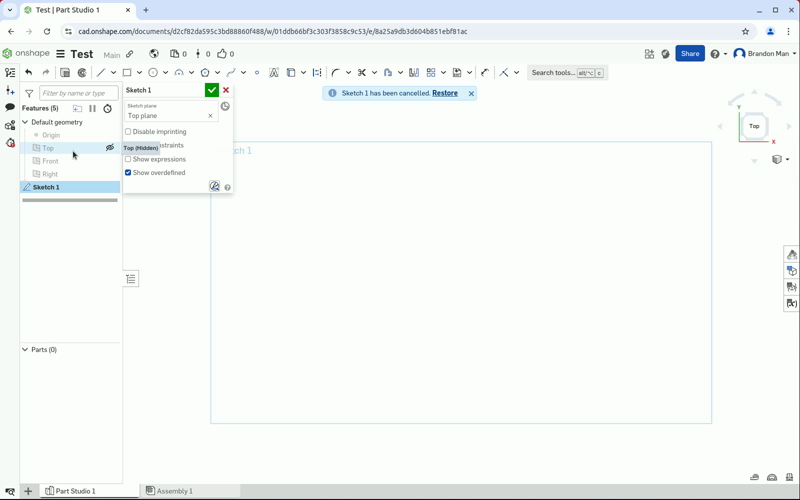
mouse_move(73, 352)
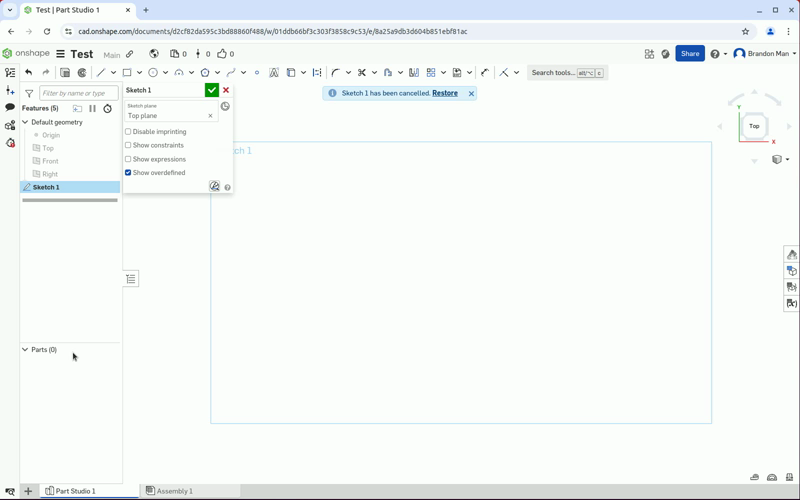
key(y)
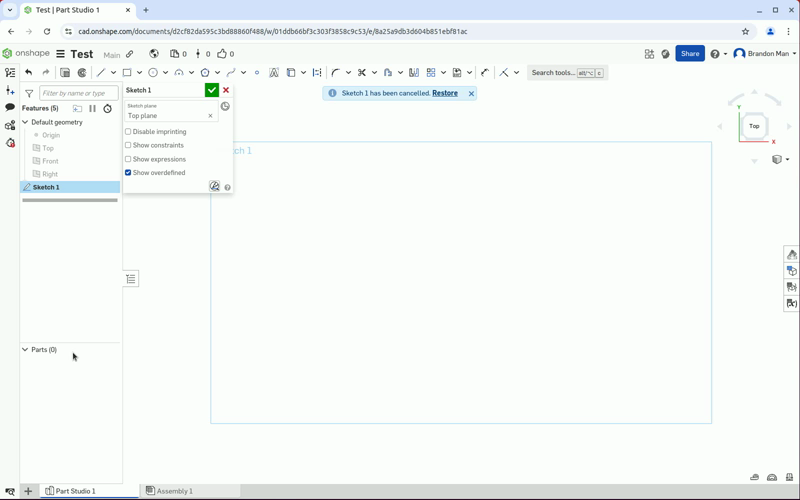
key(l)
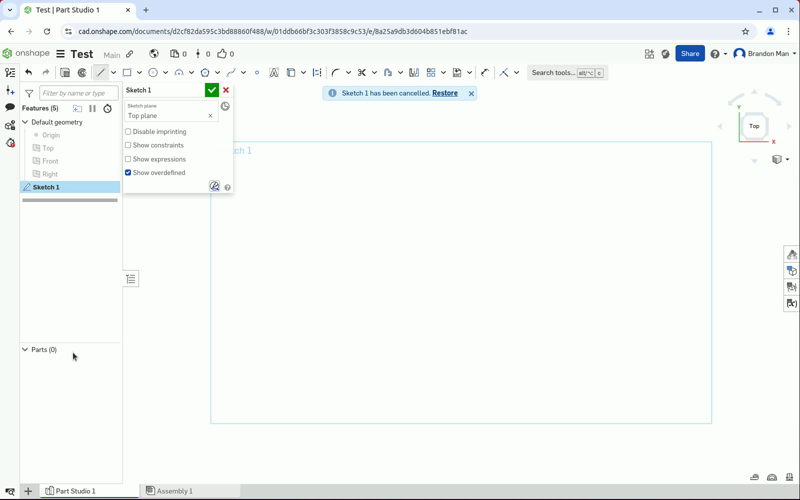
key_down(shift)
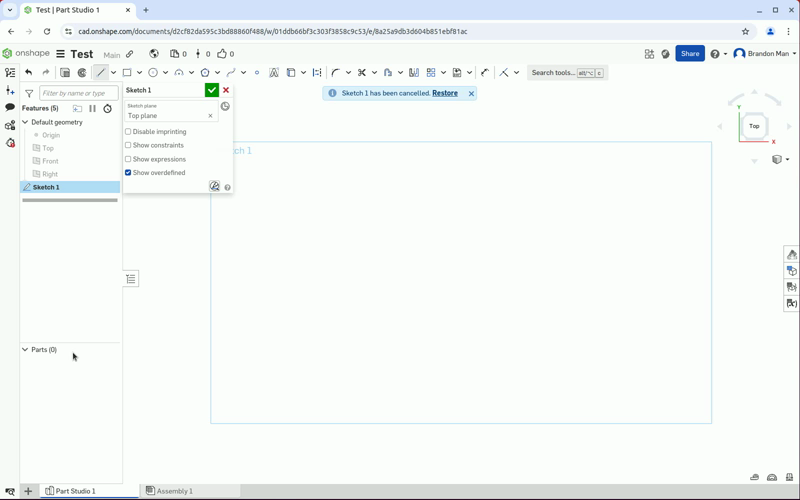
mouse_move(449, 284)
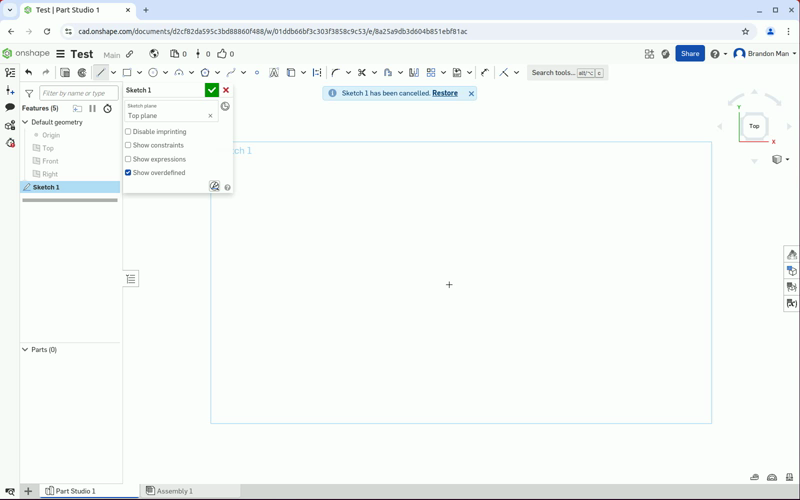
click(449, 284)
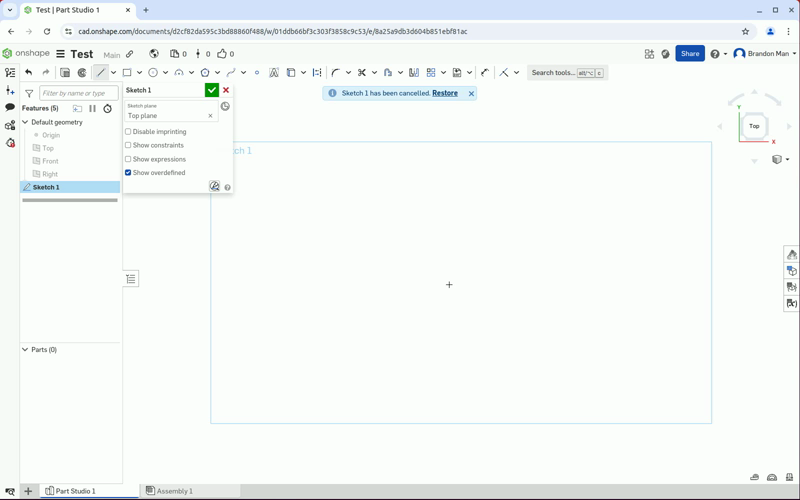
key_up(shift)
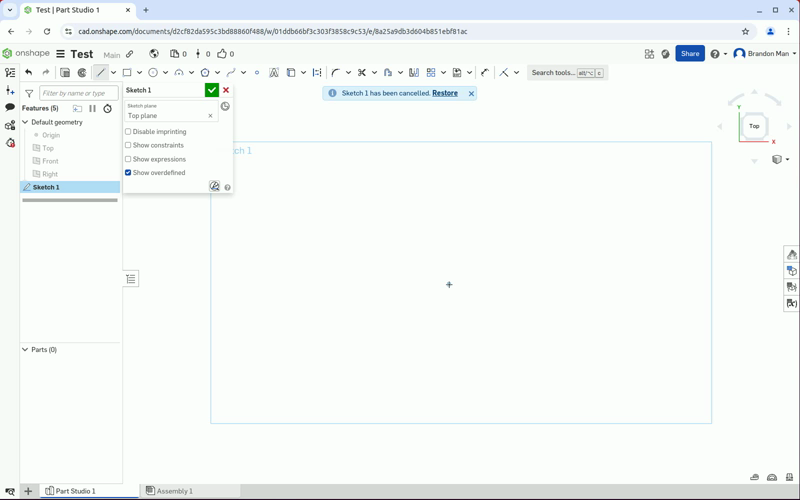
key_down(shift)
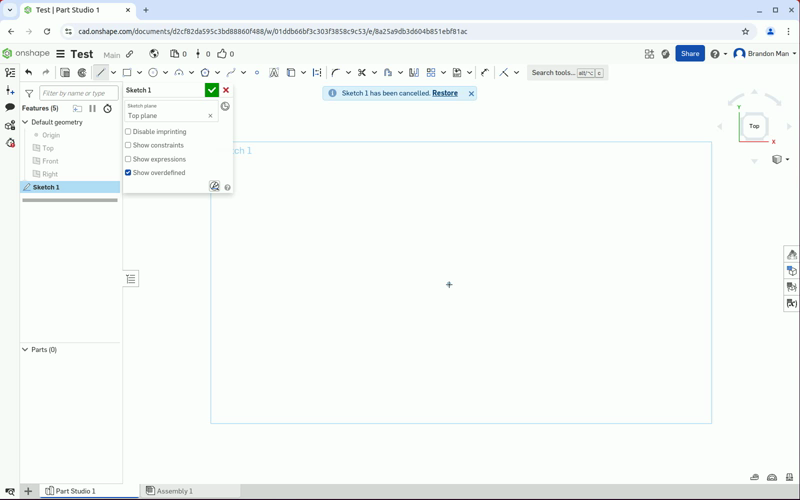
mouse_move(479, 284)
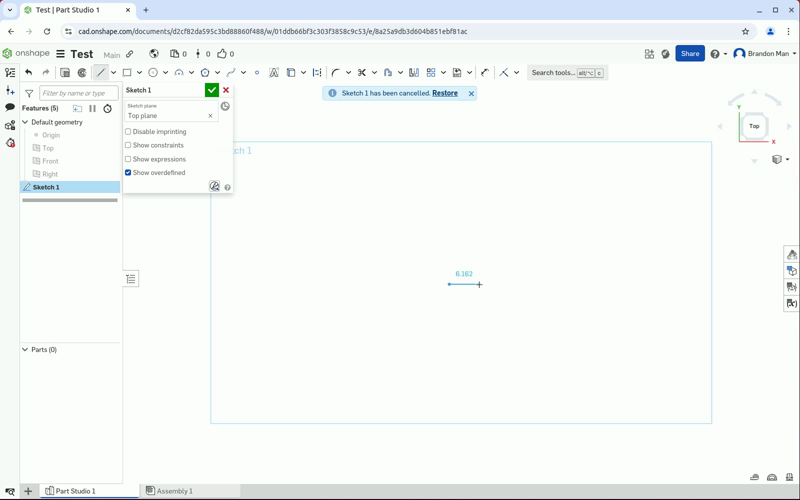
mouse_move(474, 284)
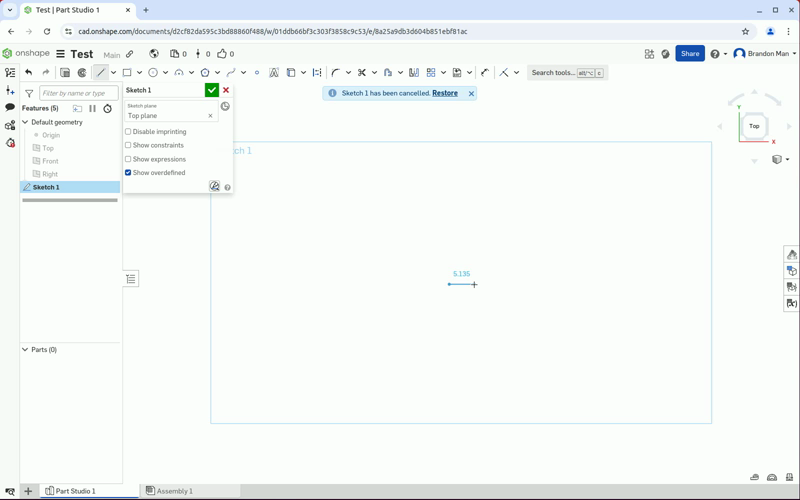
click(474, 284)
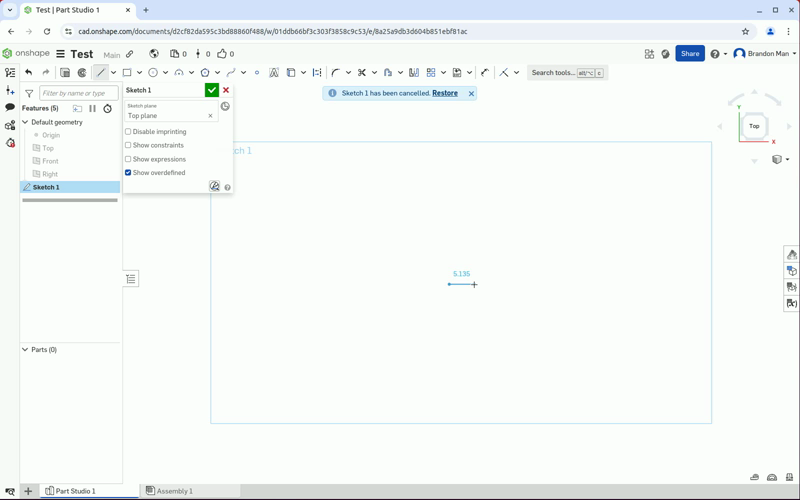
key_up(shift)
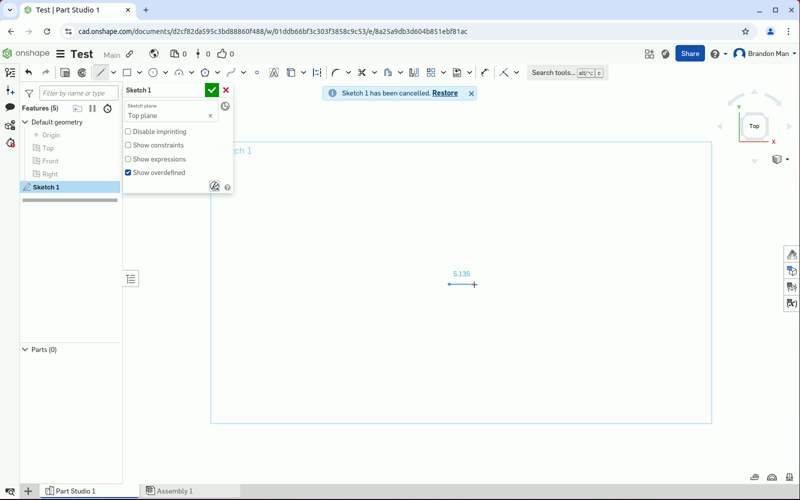
key(esc)
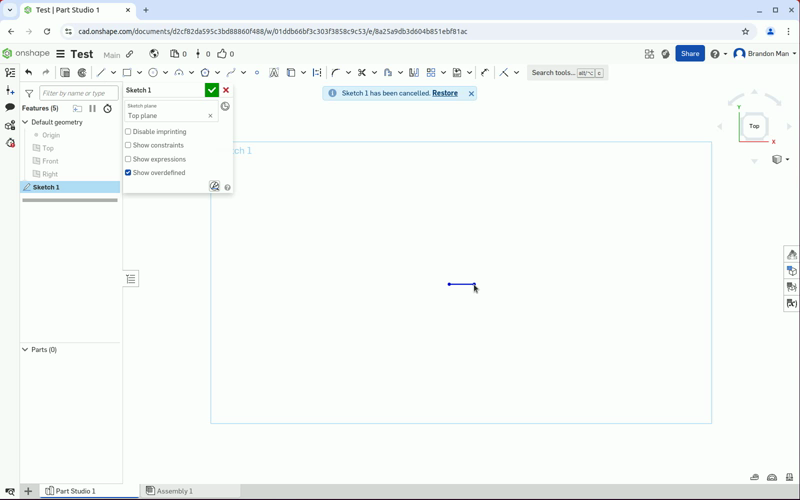
key(a)
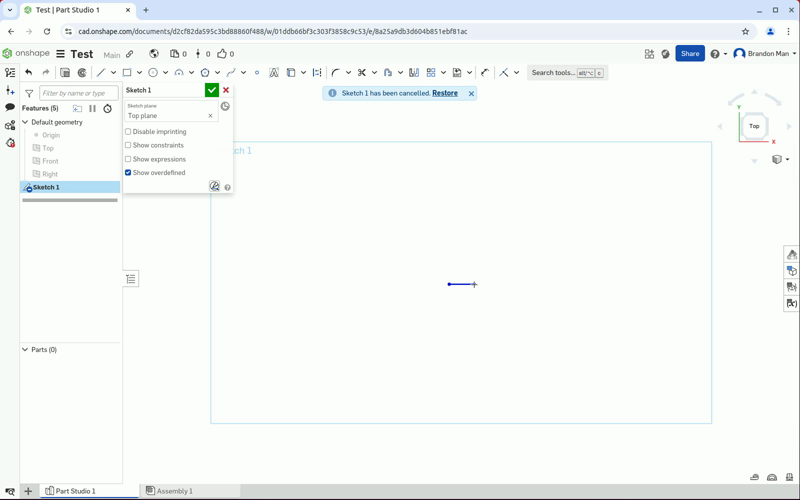
mouse_move(474, 284)
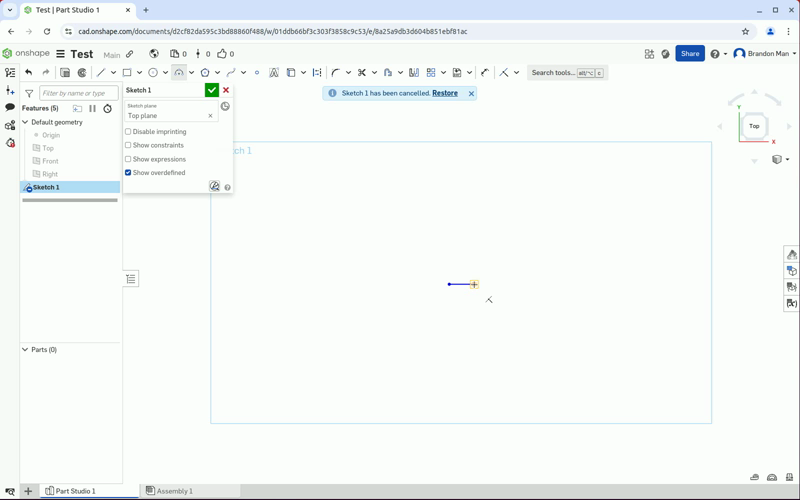
click(474, 284)
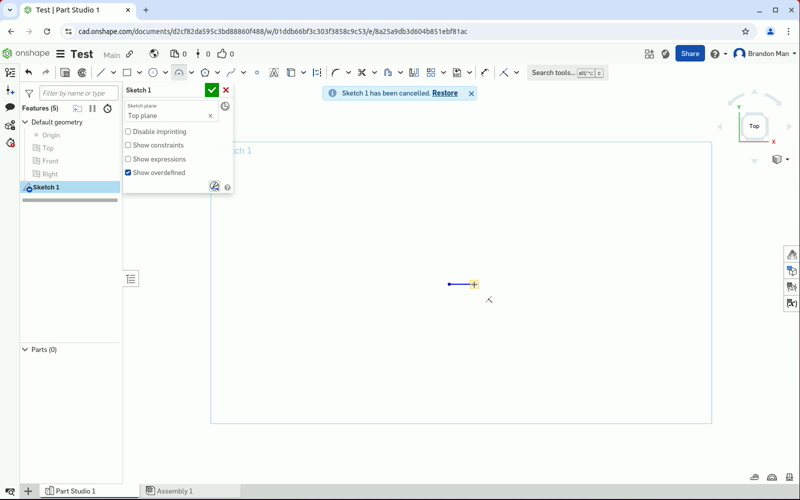
key_down(shift)
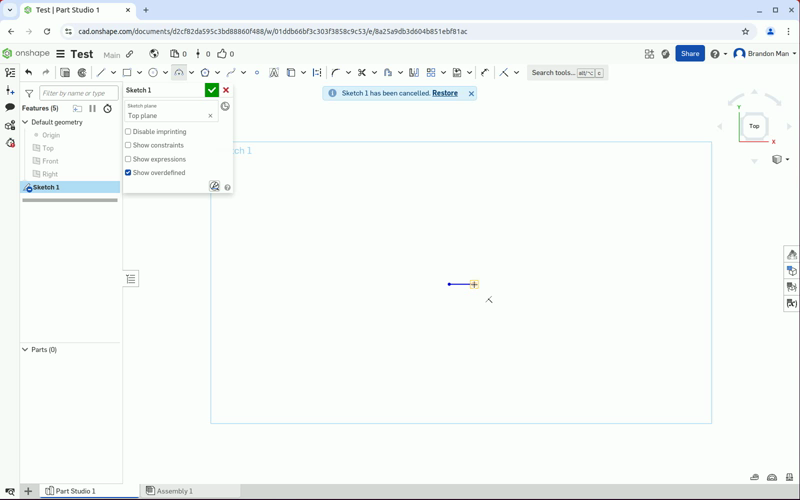
mouse_move(474, 282)
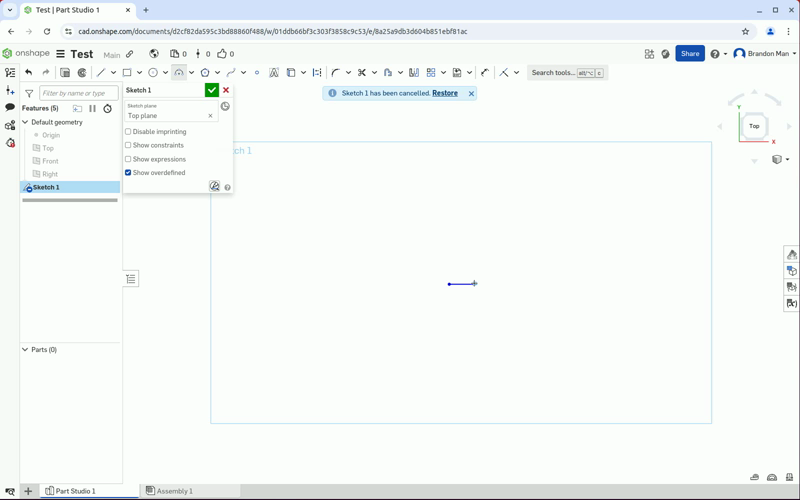
scroll(6)
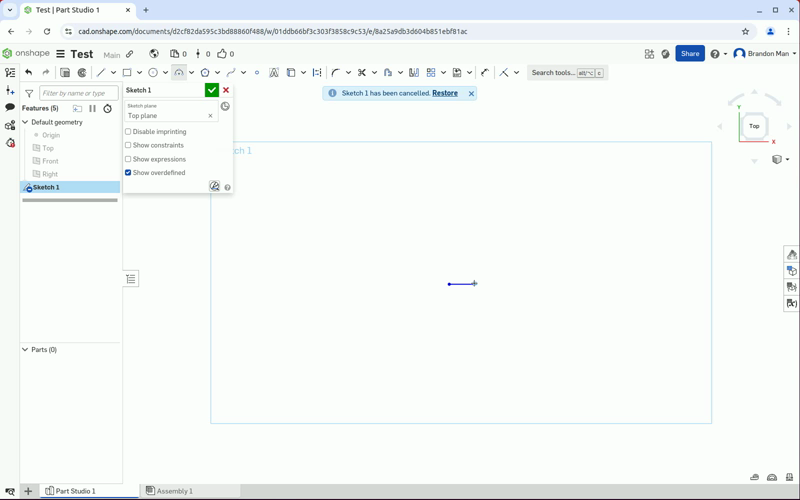
scroll(6)
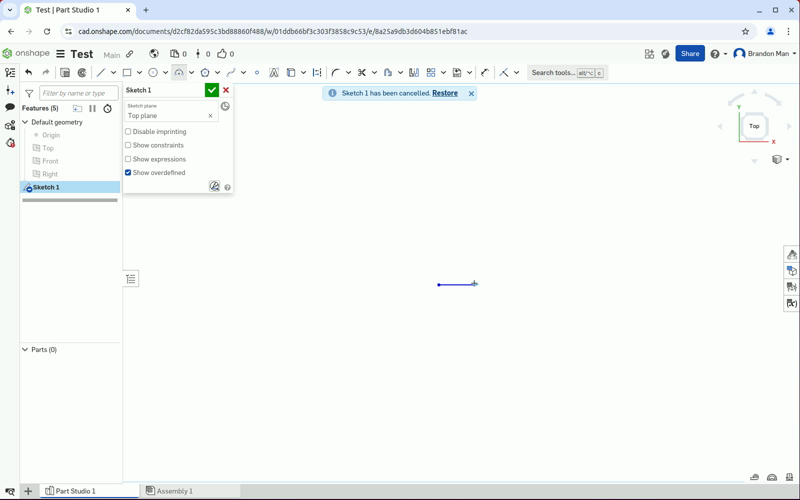
scroll(6)
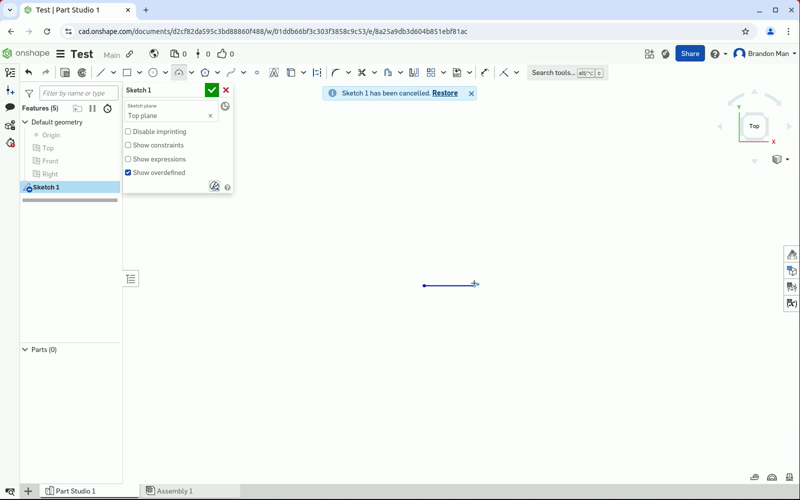
scroll(6)
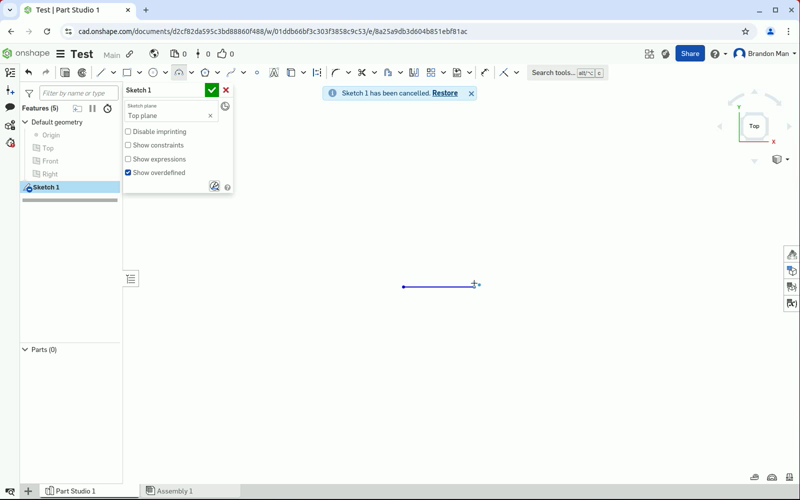
scroll(6)
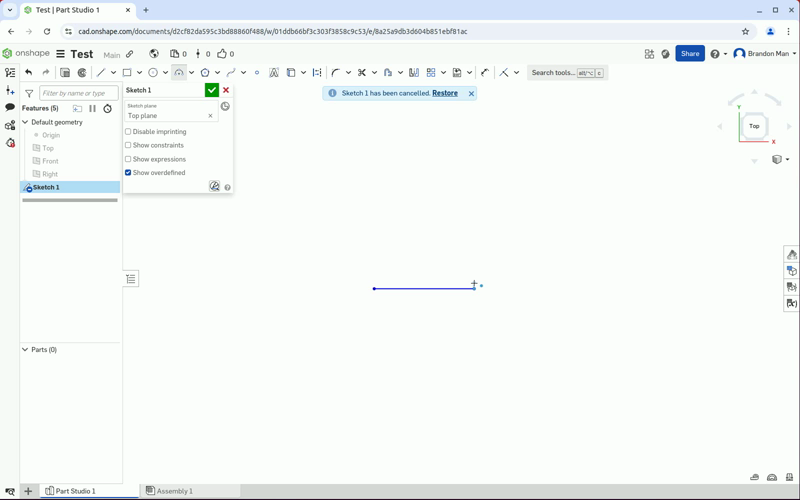
scroll(6)
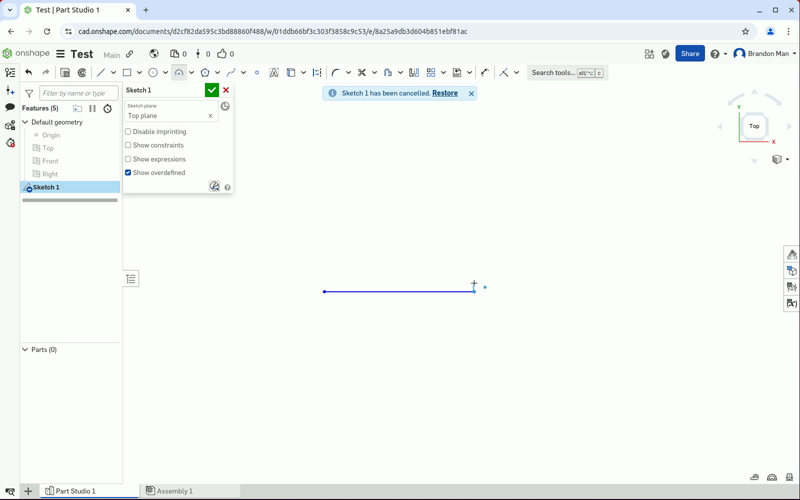
scroll(6)
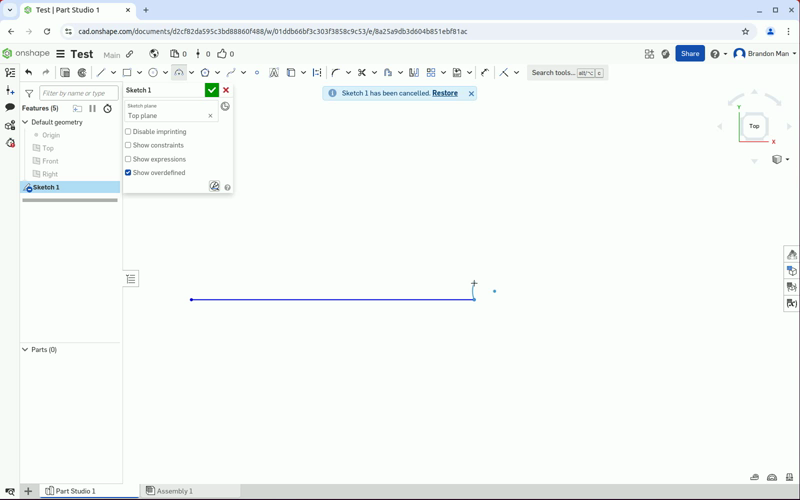
click(474, 282)
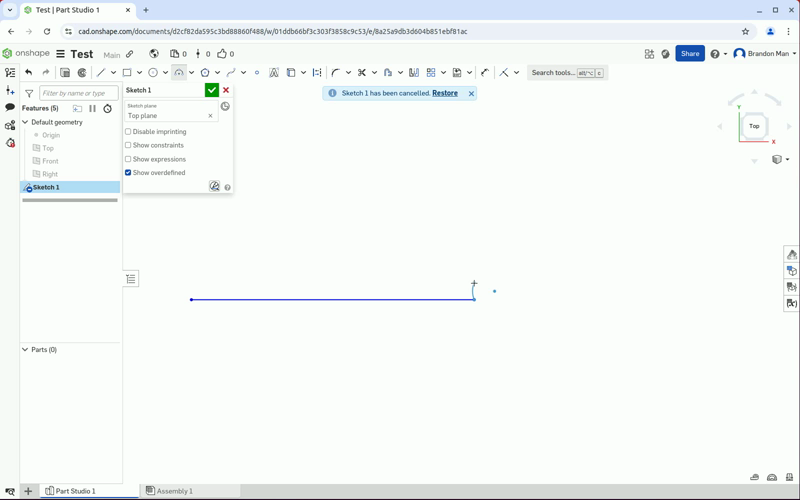
scroll(-6)
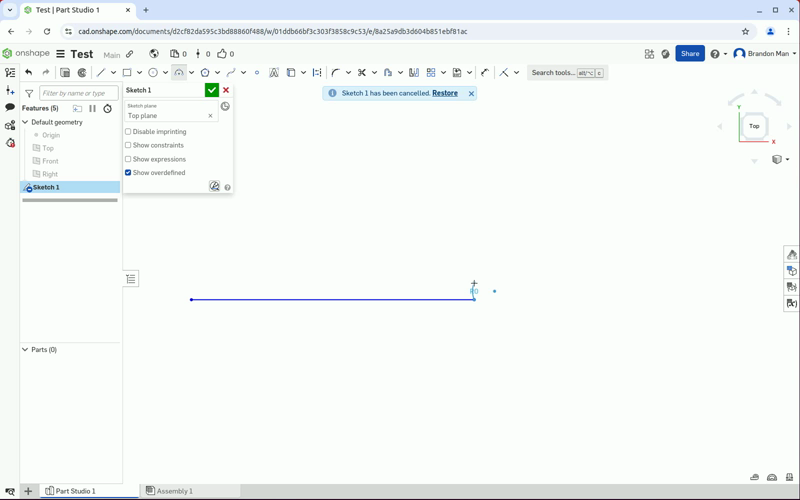
scroll(-6)
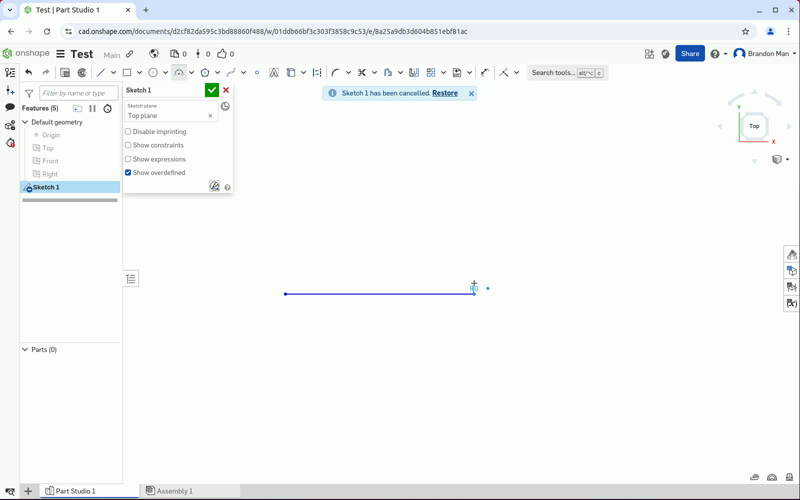
scroll(-6)
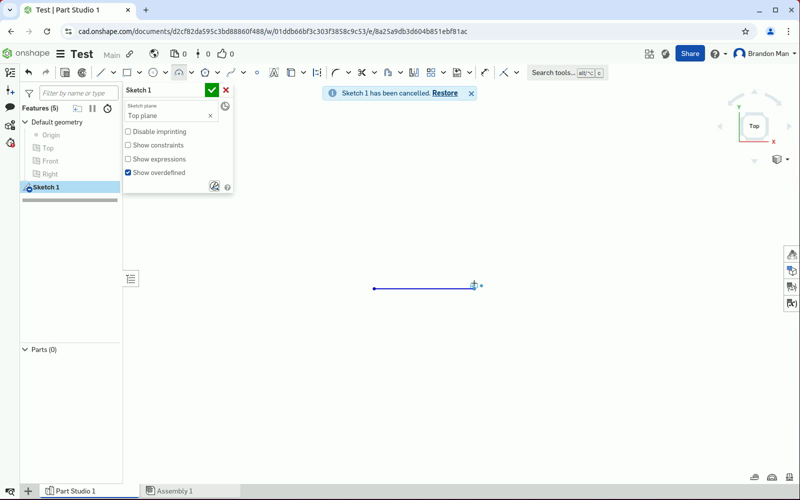
scroll(-6)
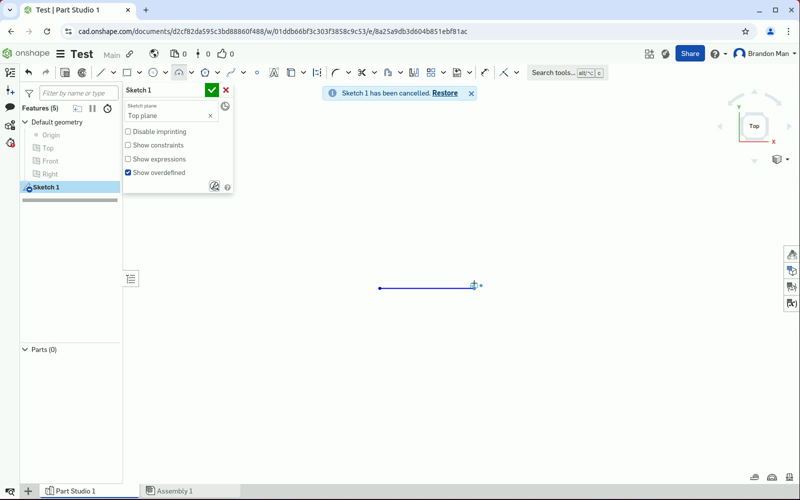
scroll(-6)
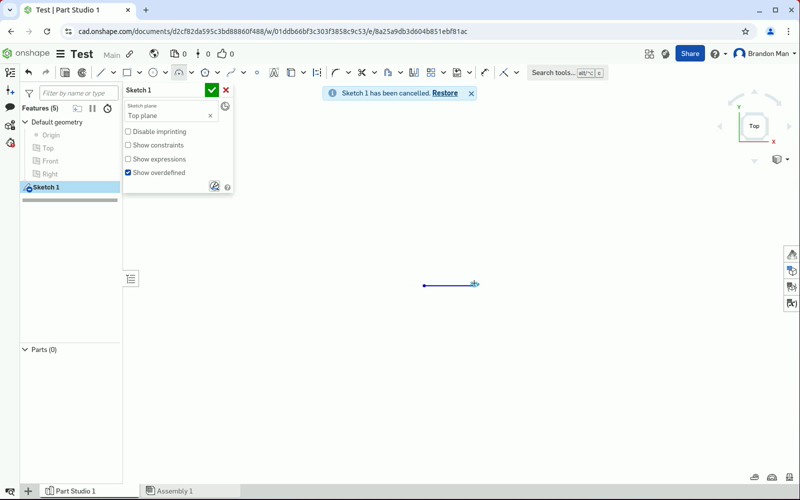
scroll(-6)
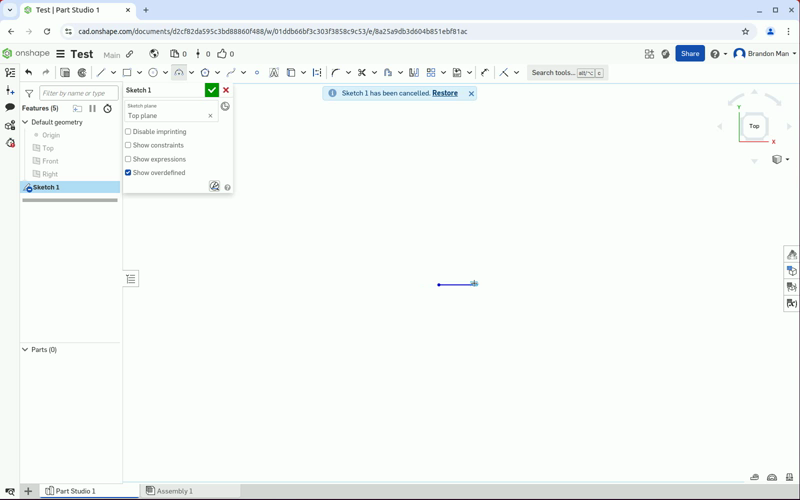
scroll(-6)
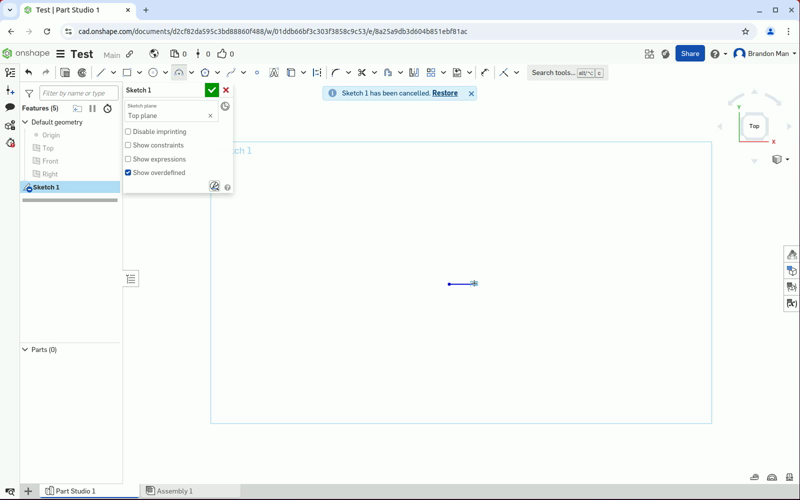
mouse_move(480, 283)
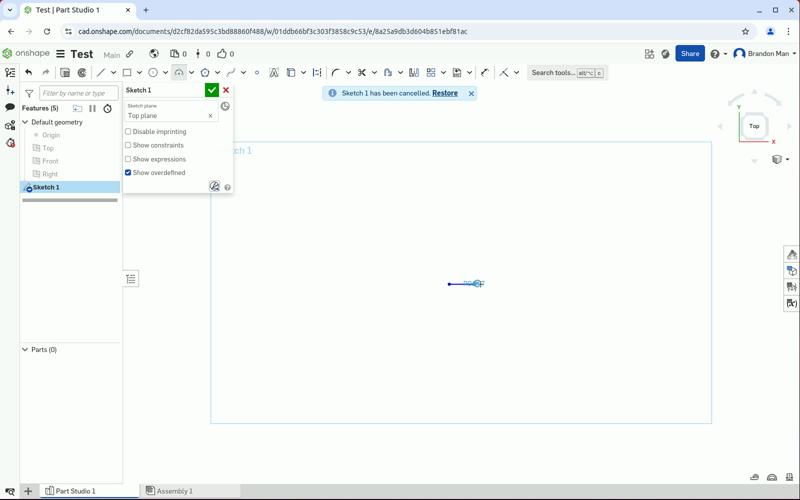
scroll(6)
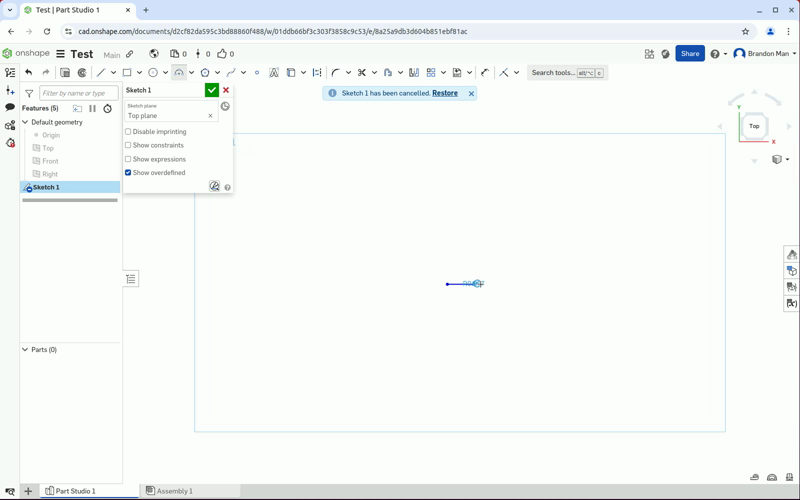
scroll(6)
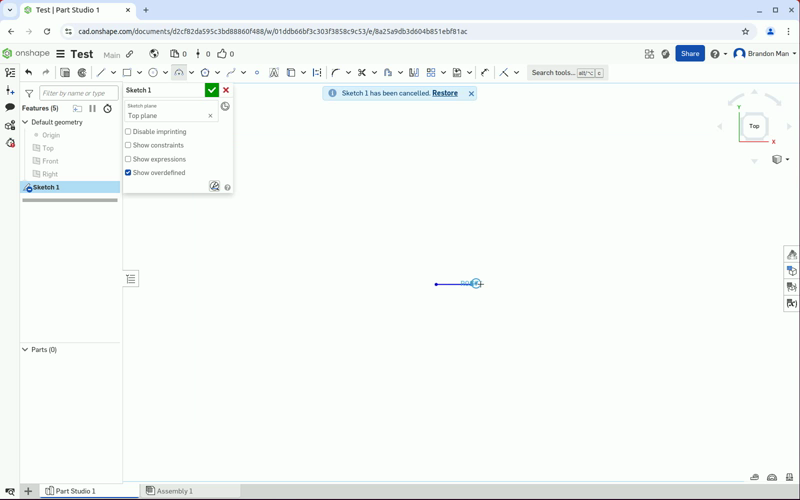
scroll(6)
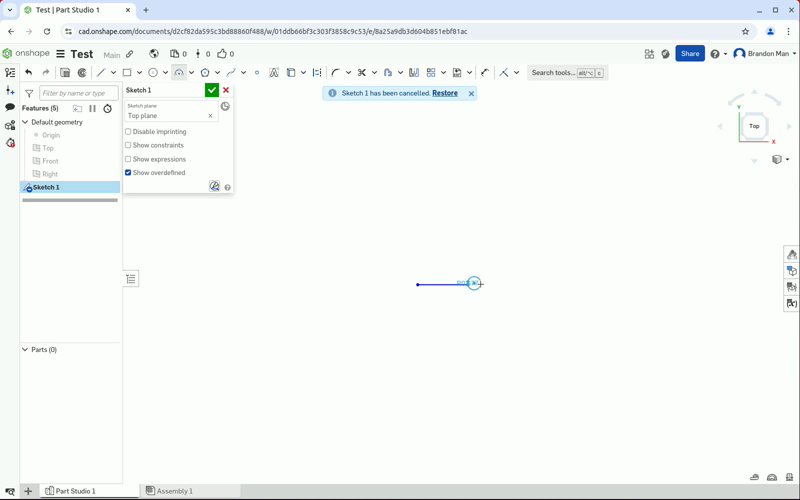
scroll(6)
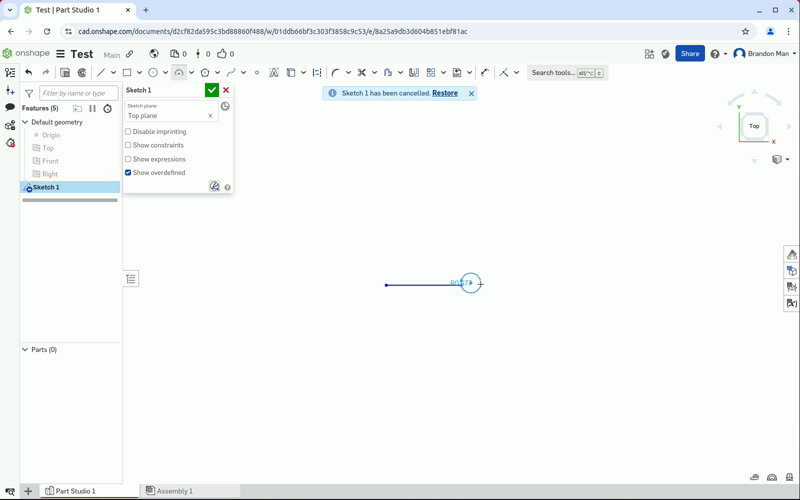
scroll(6)
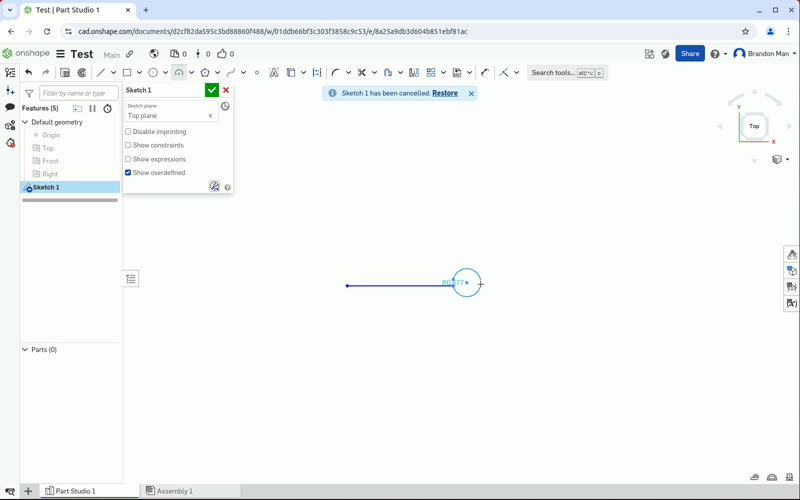
scroll(6)
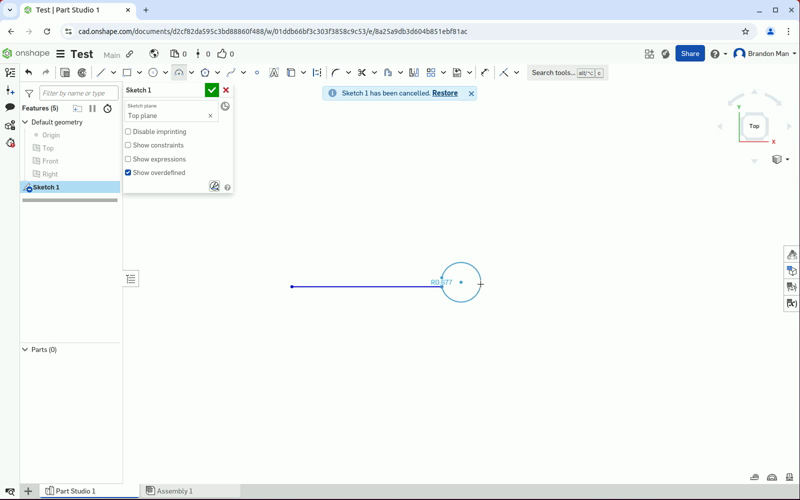
scroll(6)
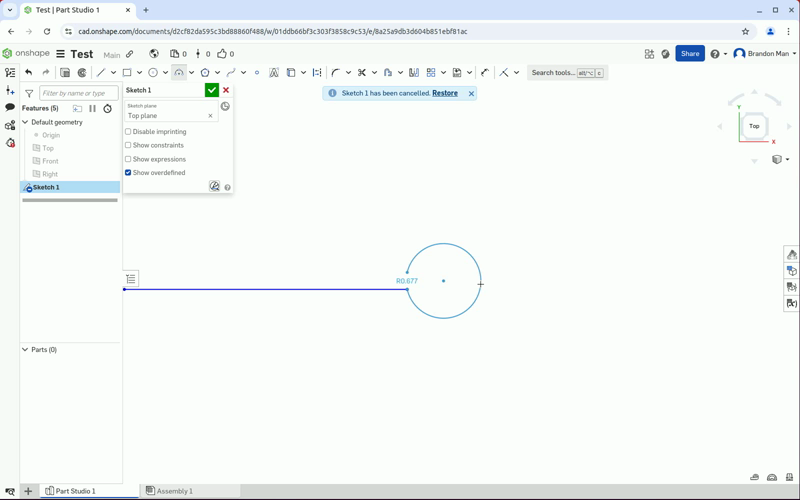
click(480, 283)
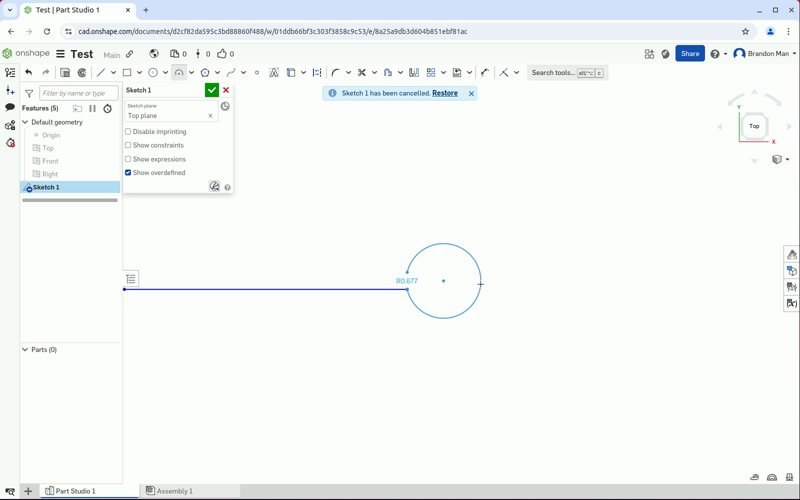
scroll(-6)
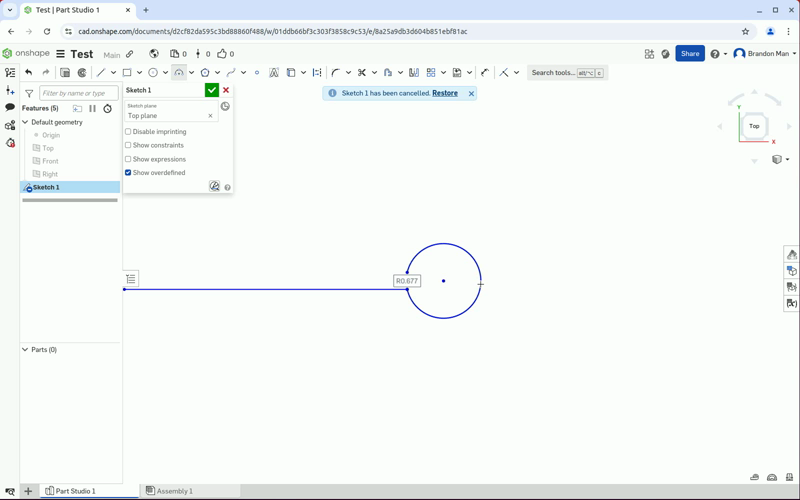
scroll(-6)
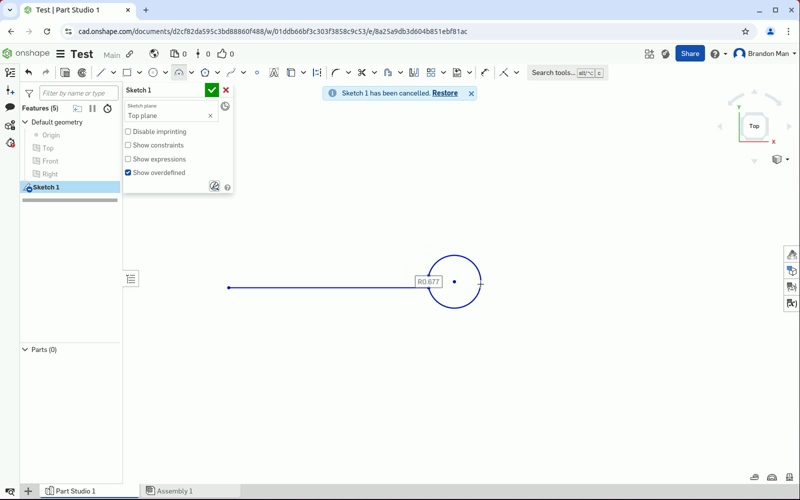
scroll(-6)
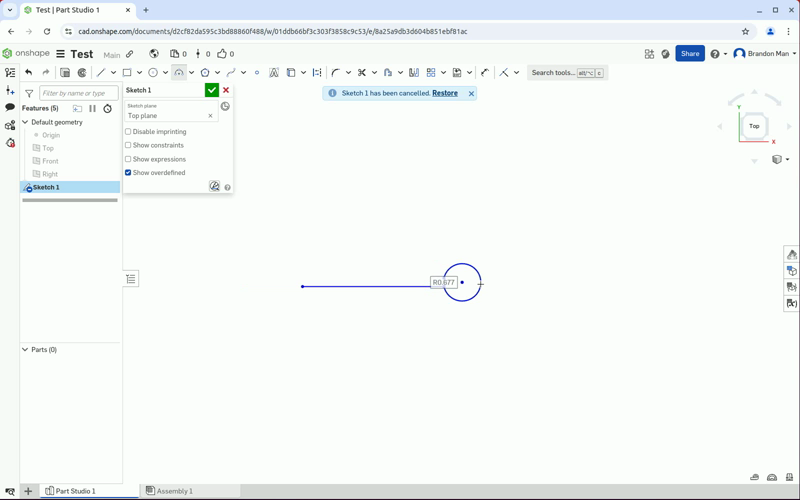
scroll(-6)
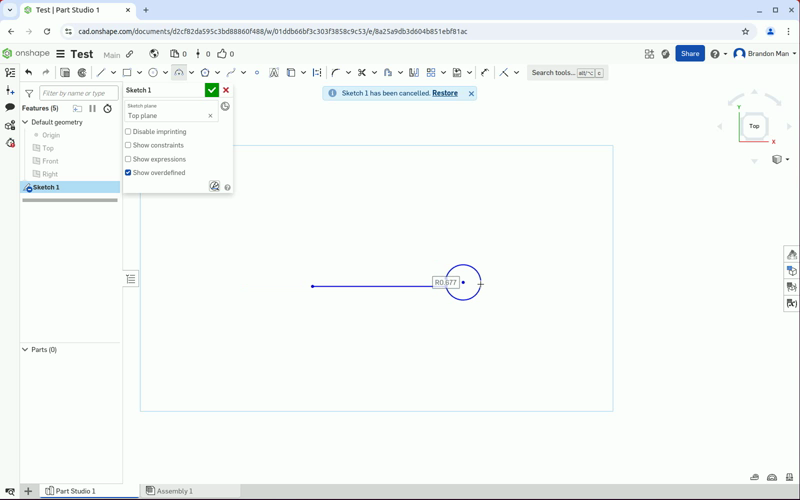
scroll(-6)
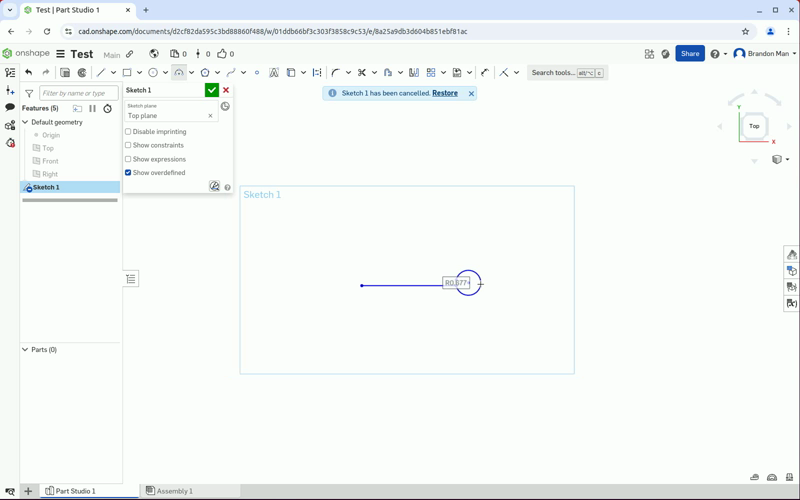
scroll(-6)
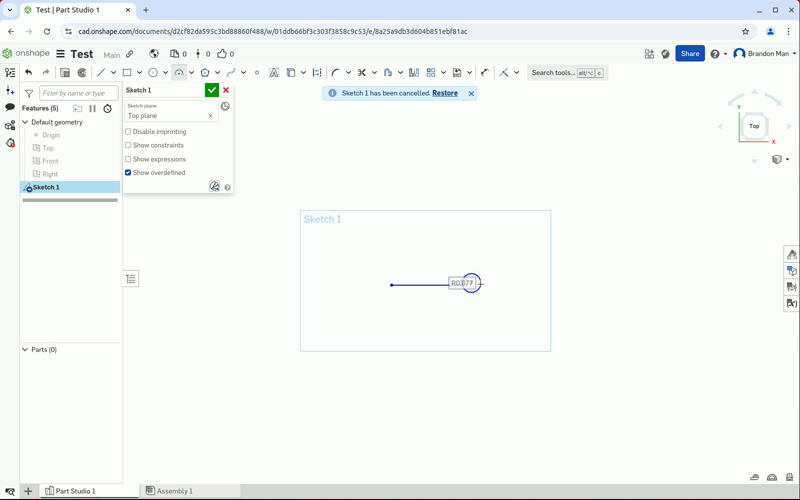
scroll(-6)
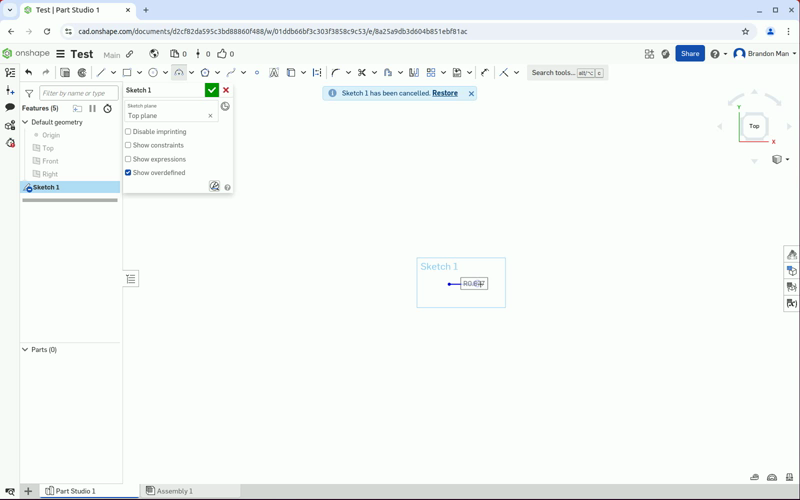
key_up(shift)
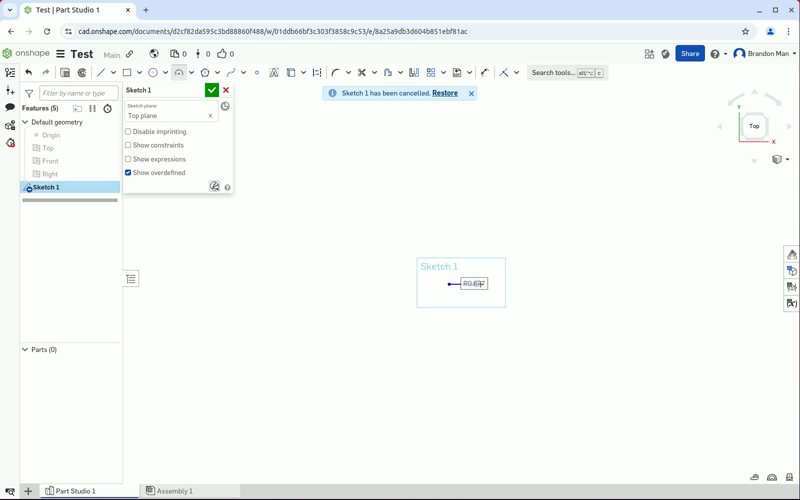
key(esc)
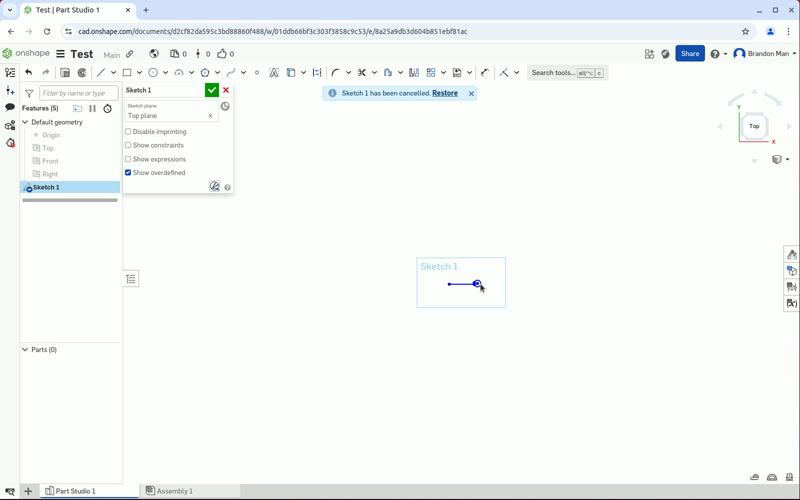
key(l)
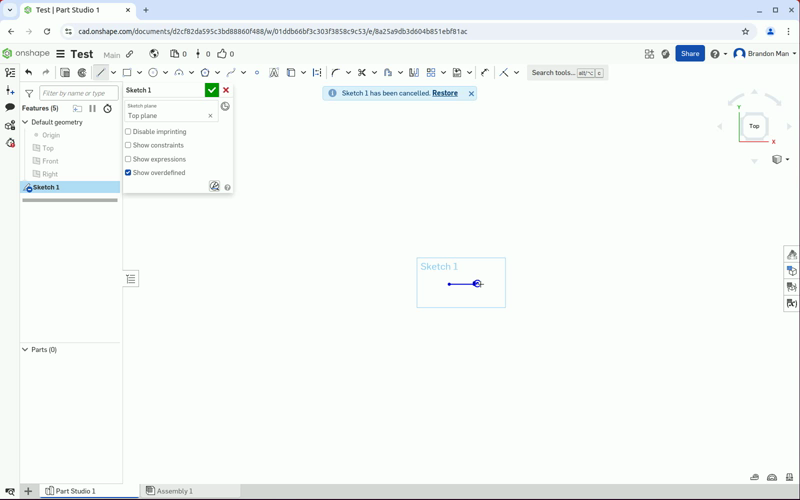
mouse_move(474, 282)
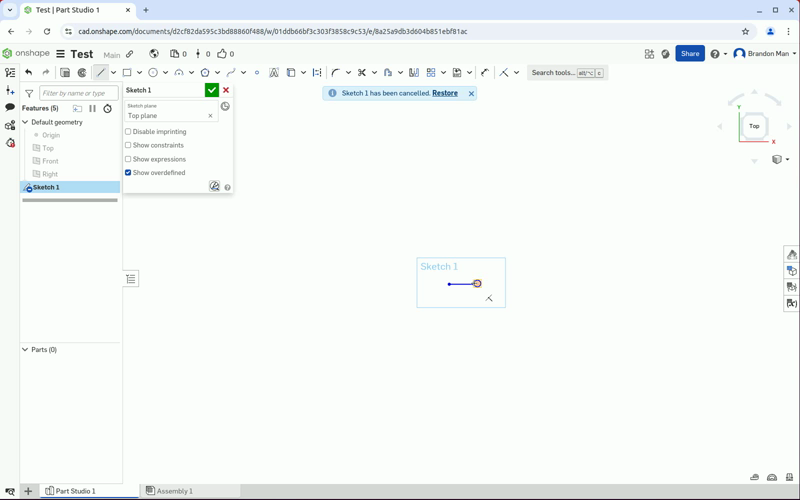
scroll(6)
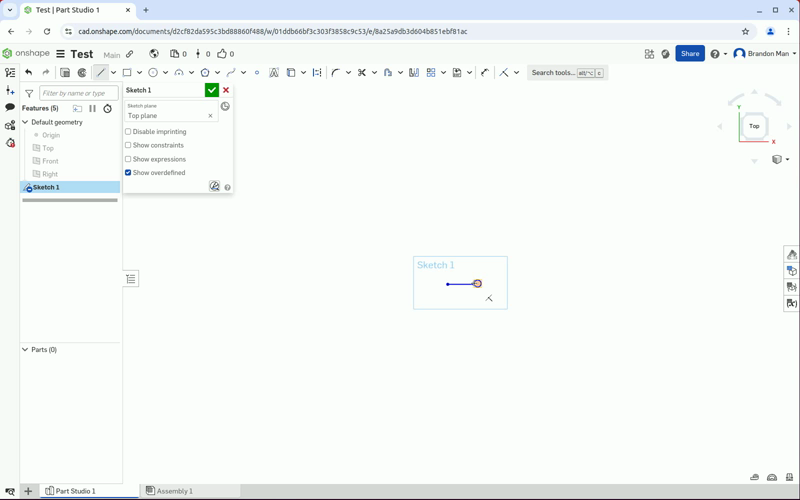
scroll(6)
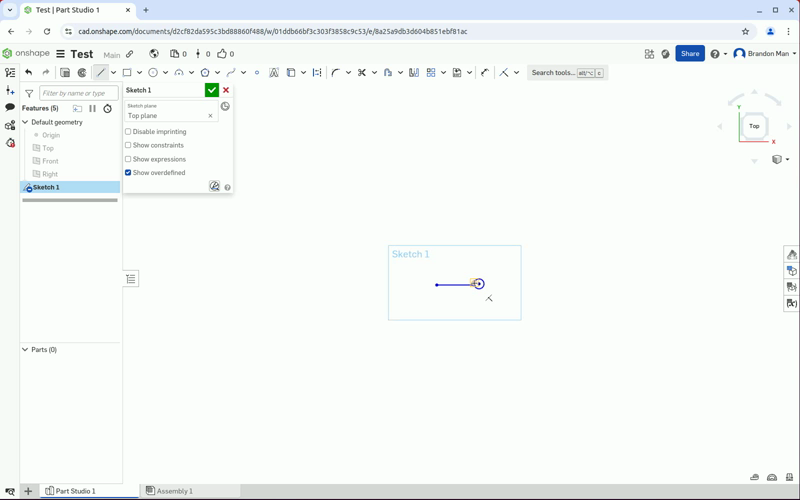
scroll(6)
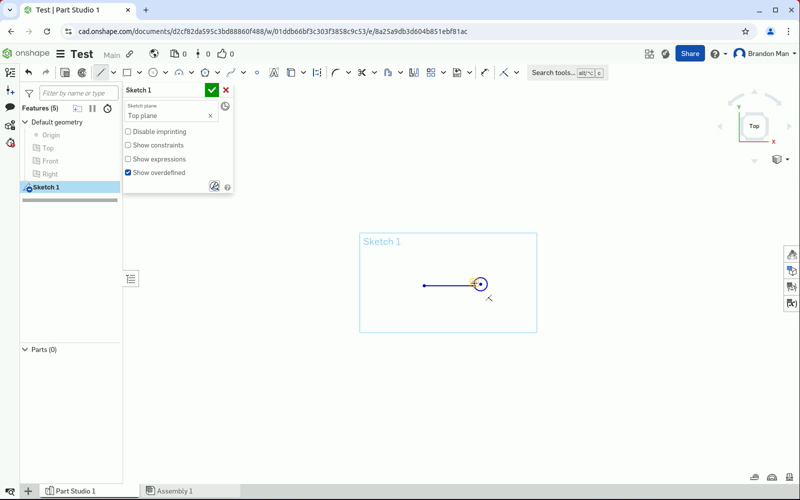
scroll(6)
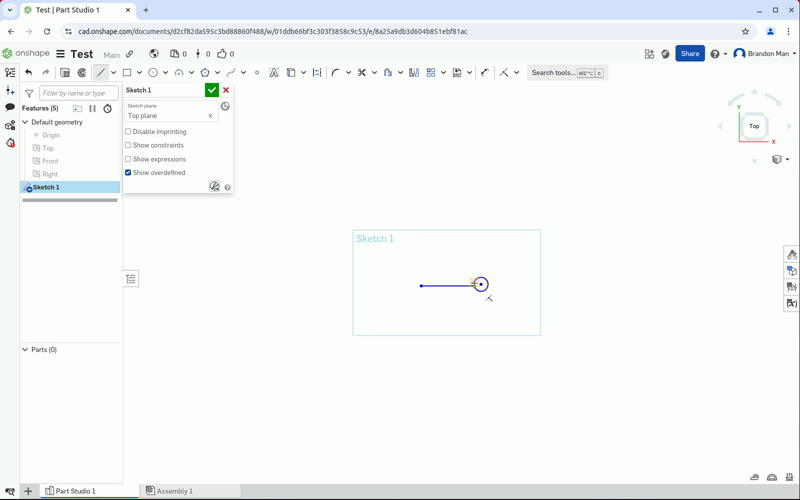
scroll(6)
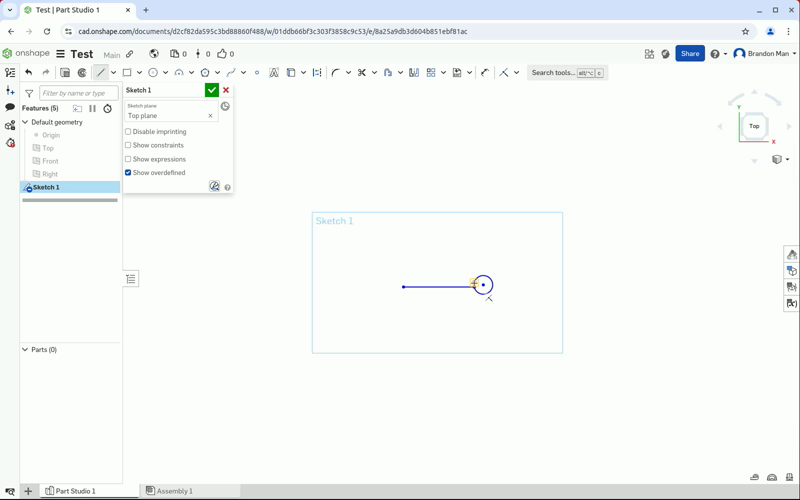
scroll(6)
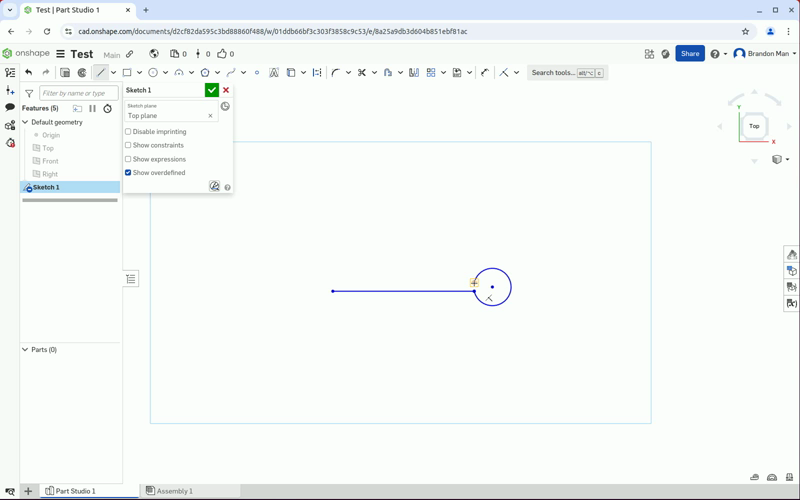
scroll(6)
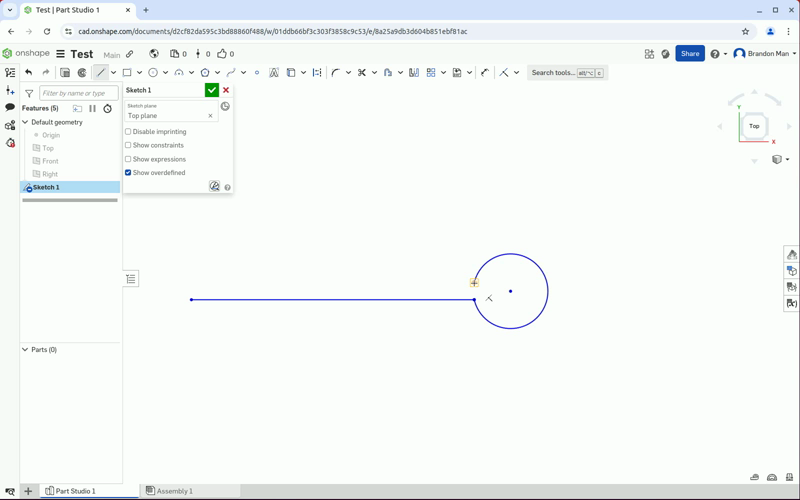
click(474, 282)
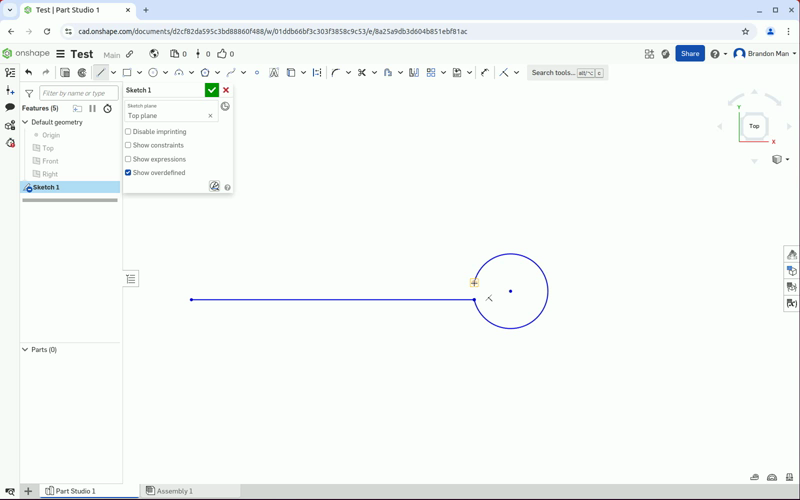
scroll(-6)
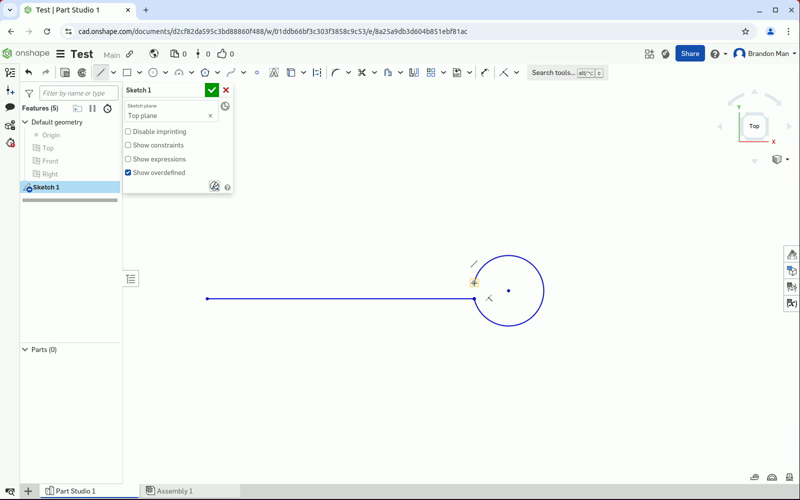
scroll(-6)
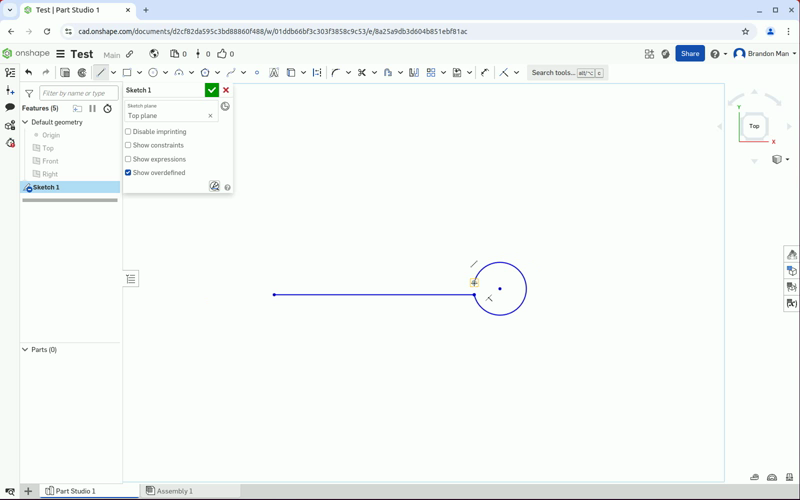
scroll(-6)
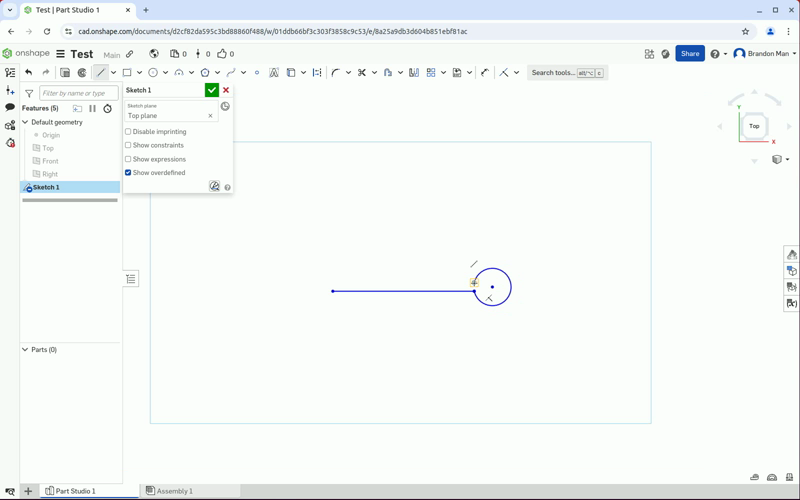
scroll(-6)
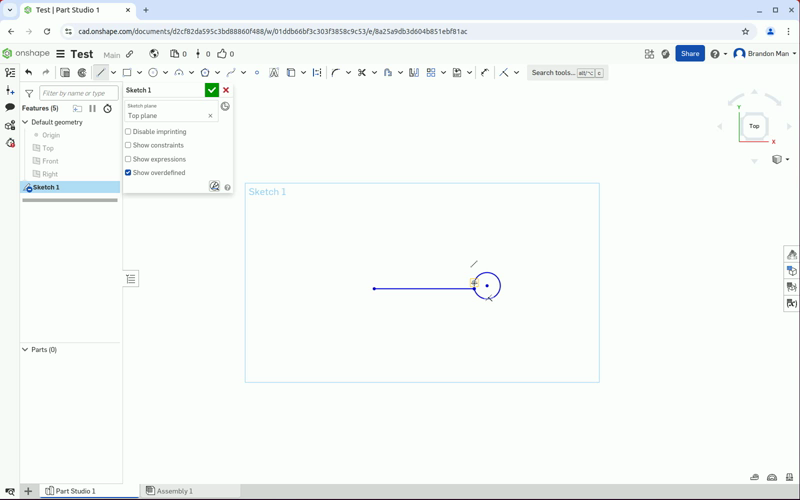
scroll(-6)
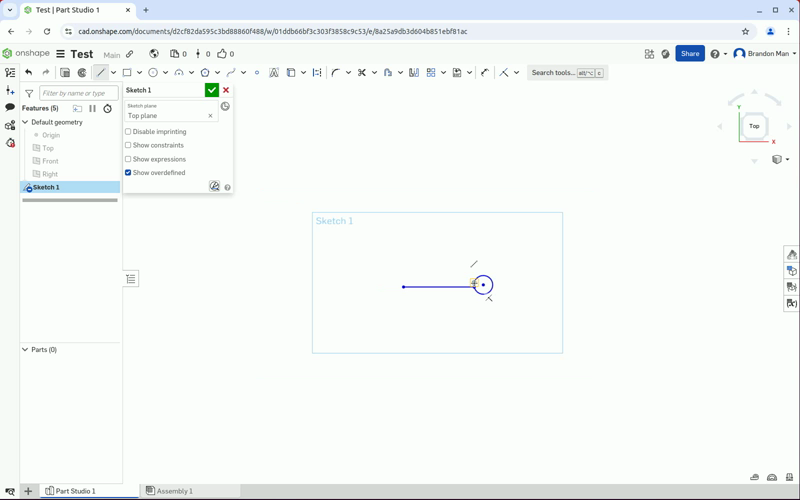
scroll(-6)
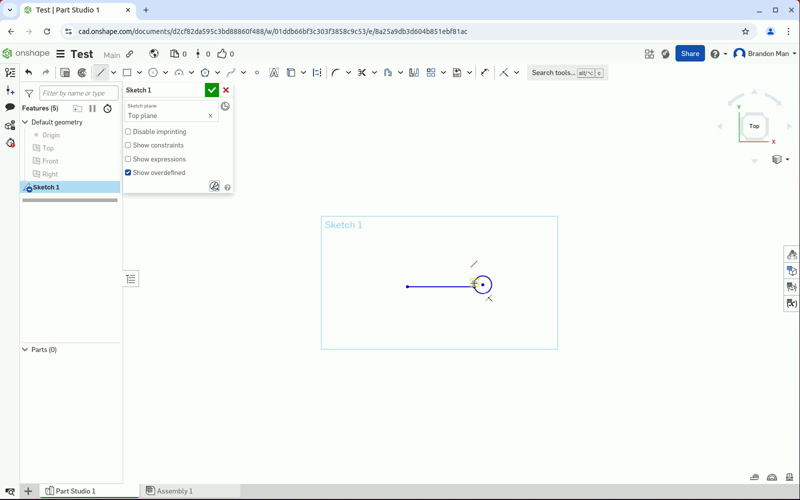
scroll(-6)
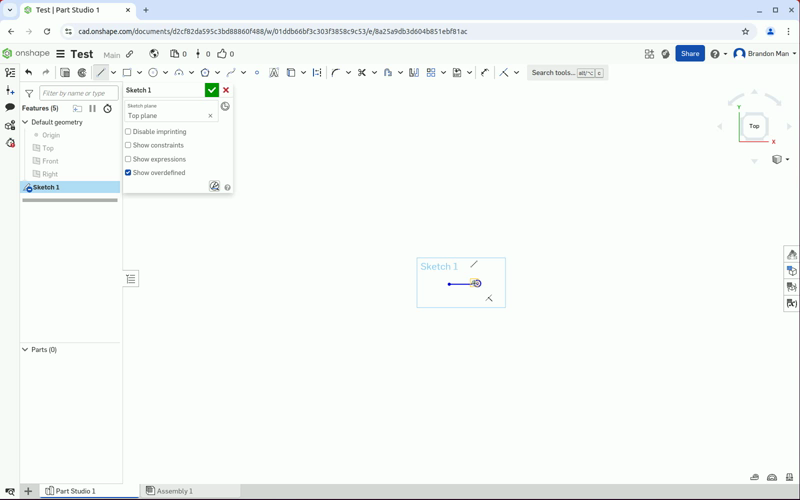
key_down(shift)
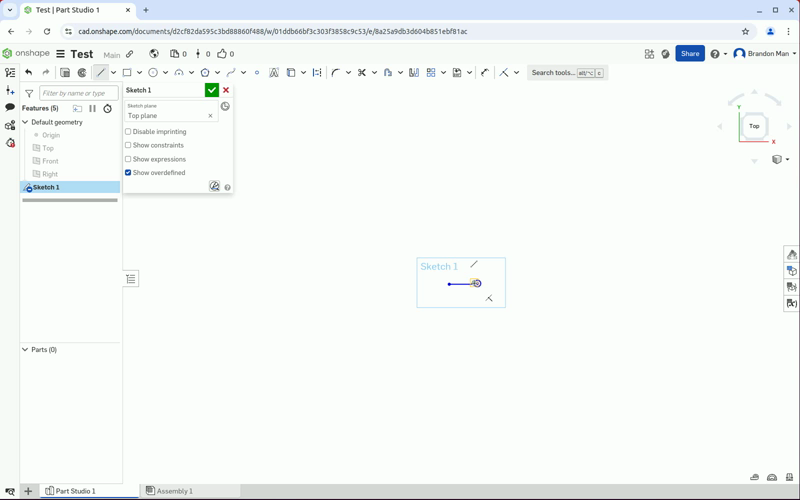
mouse_move(504, 282)
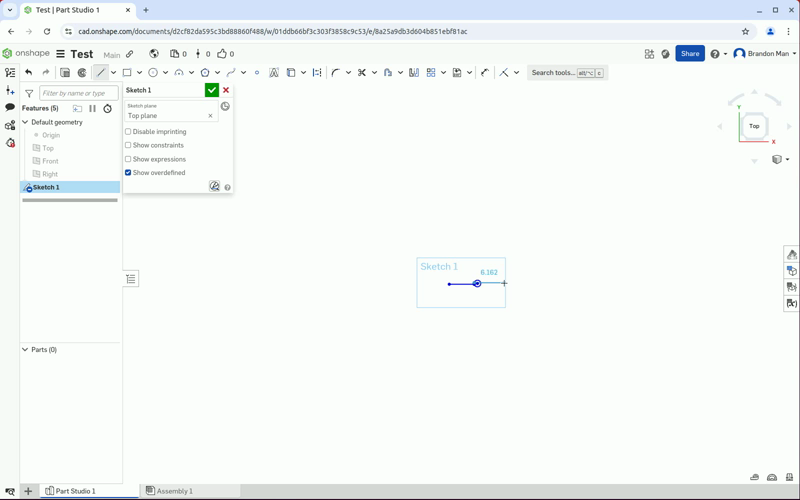
mouse_move(449, 282)
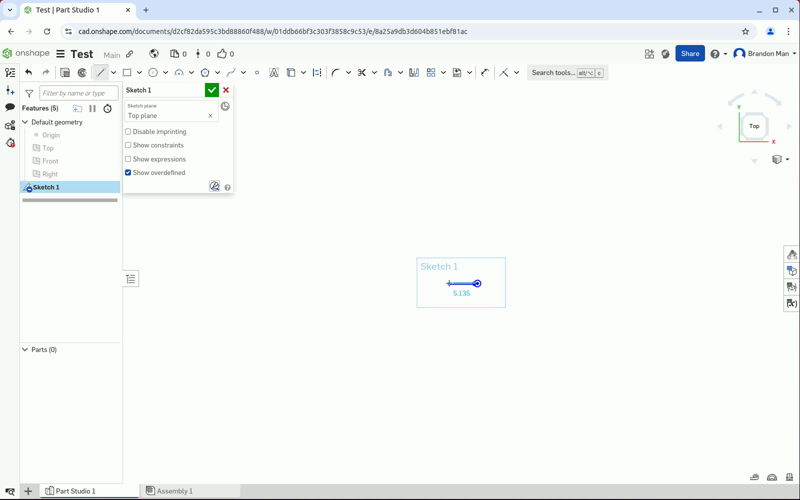
scroll(6)
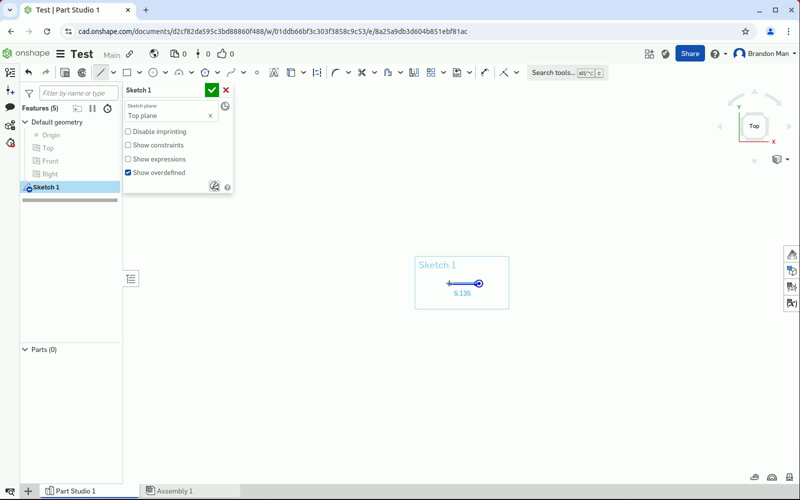
scroll(6)
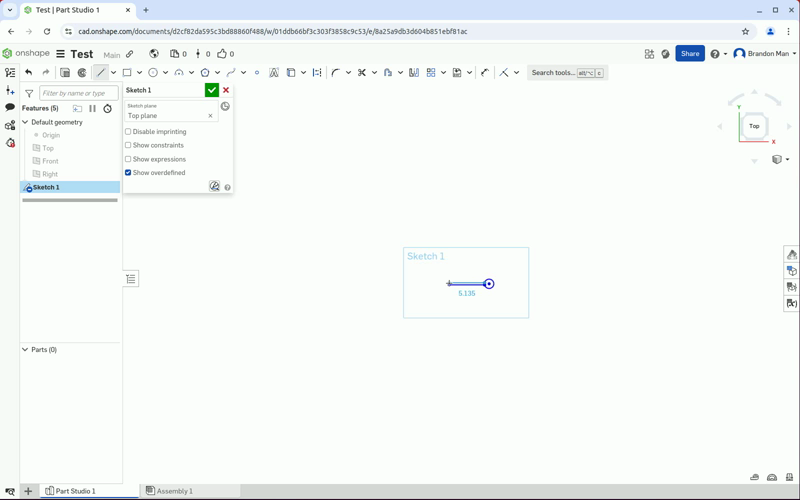
scroll(6)
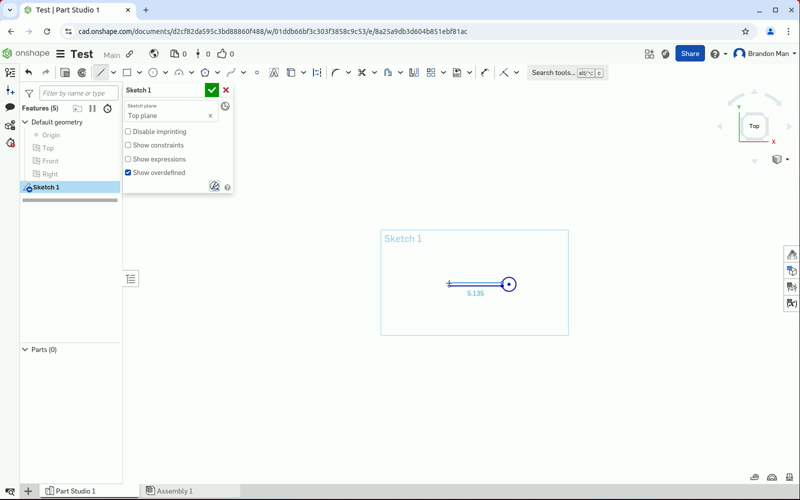
scroll(6)
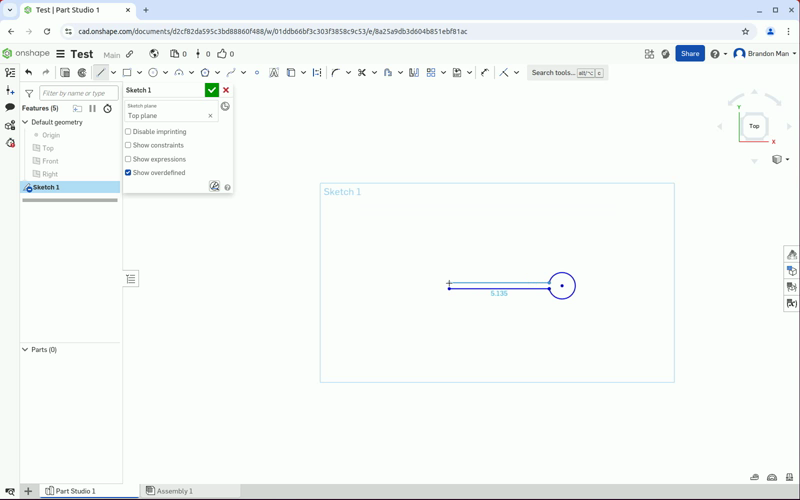
scroll(6)
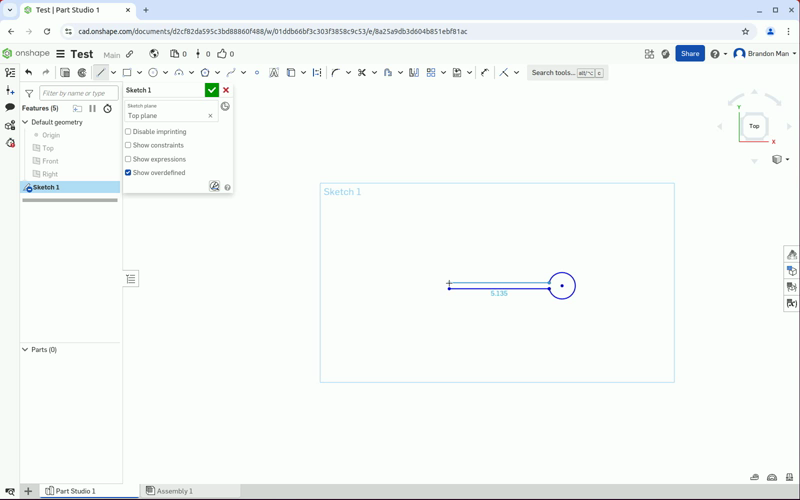
scroll(6)
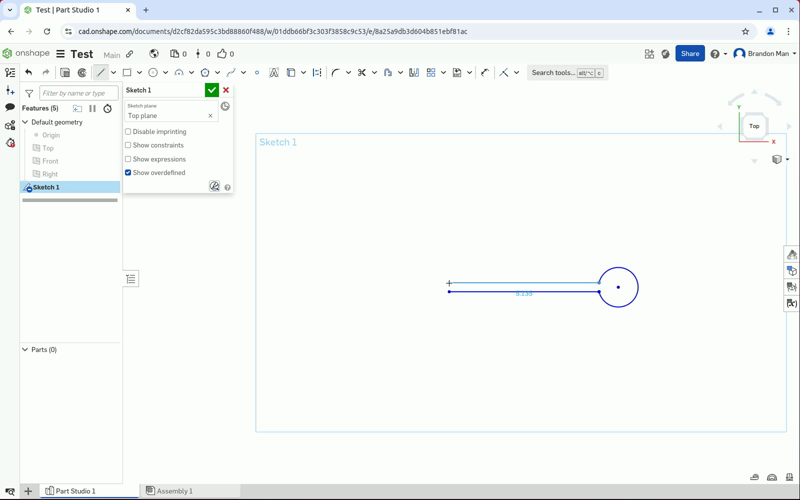
scroll(6)
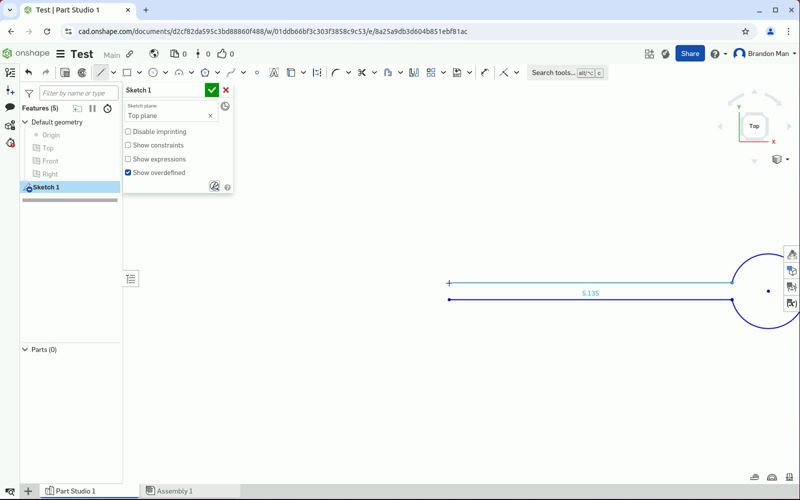
click(449, 282)
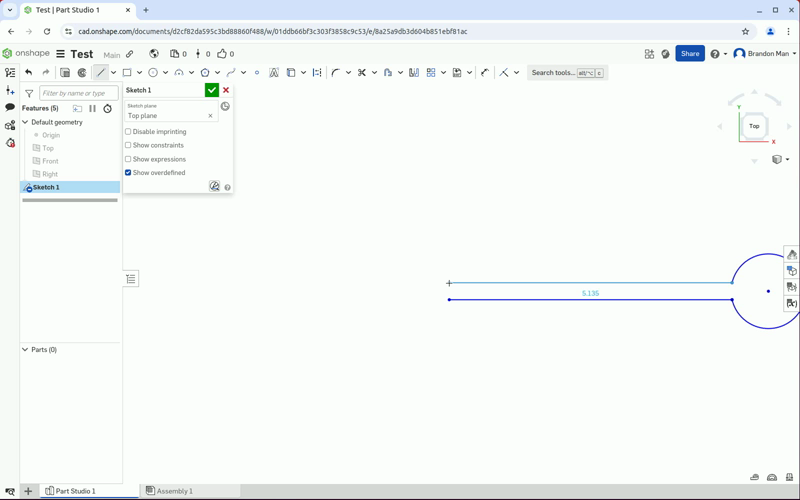
scroll(-6)
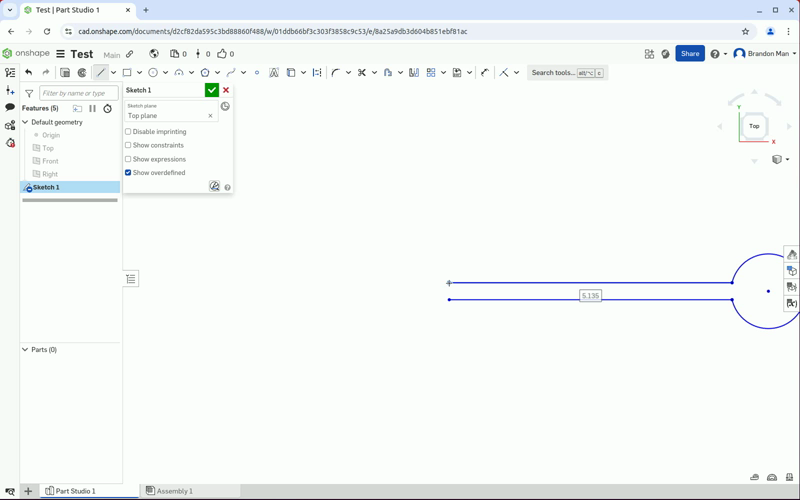
scroll(-6)
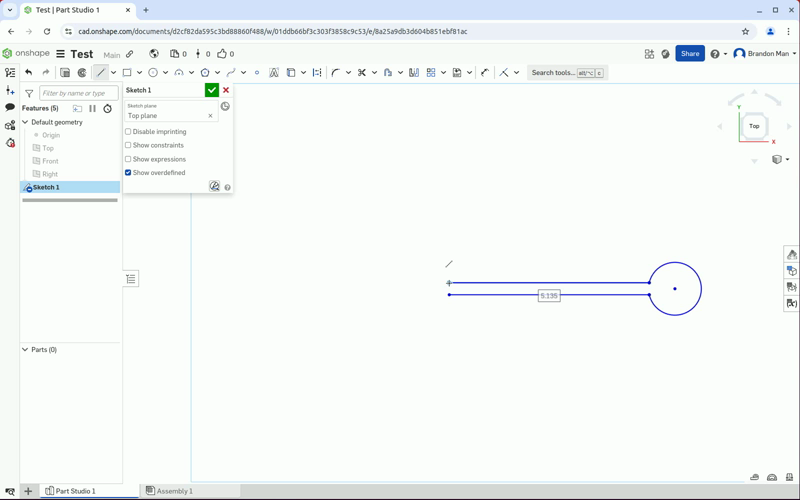
scroll(-6)
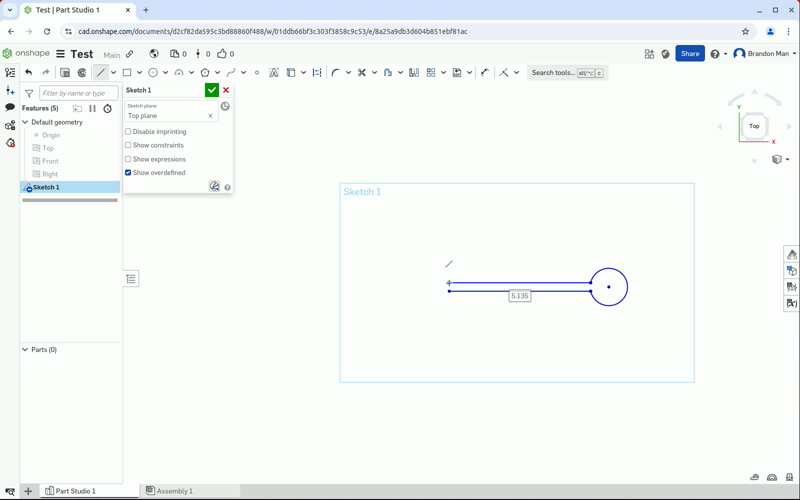
scroll(-6)
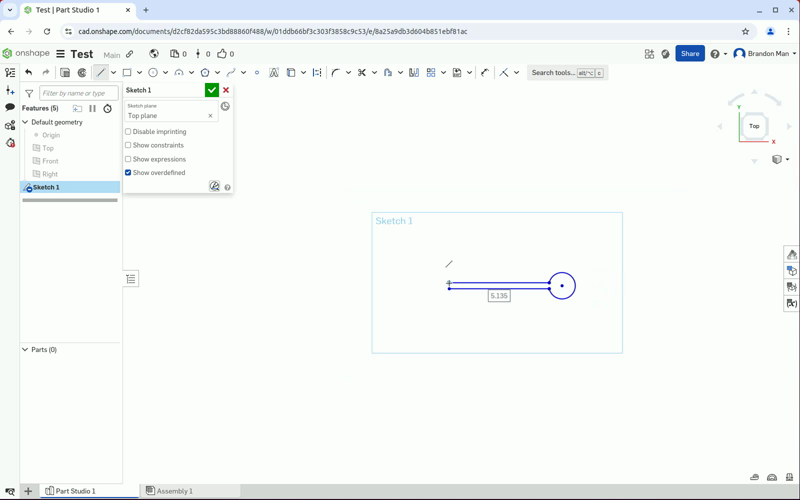
scroll(-6)
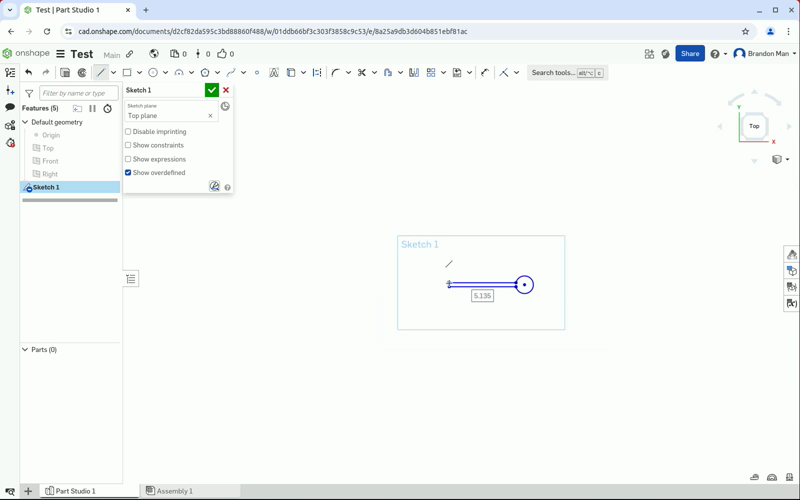
scroll(-6)
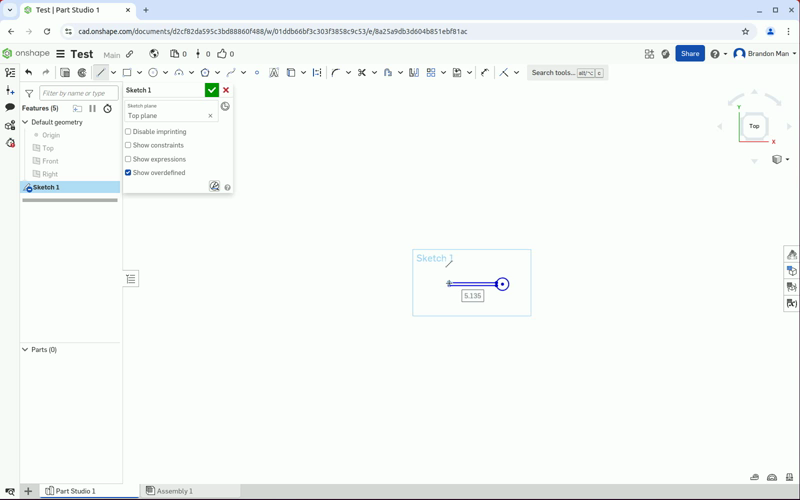
scroll(-6)
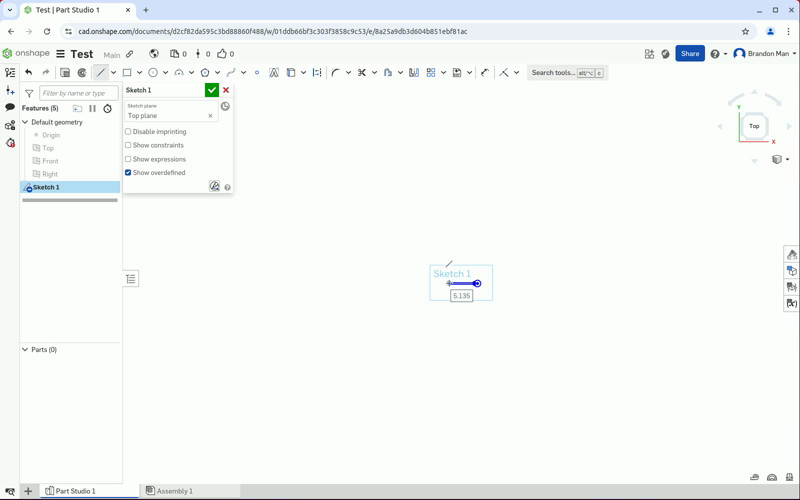
key_up(shift)
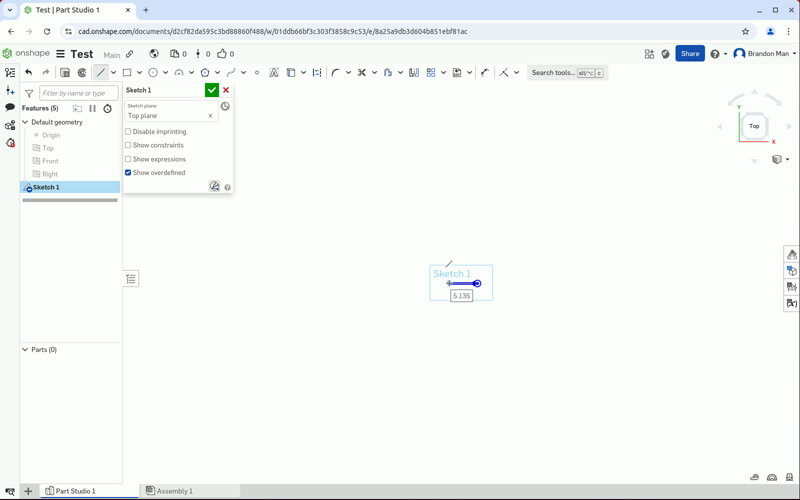
key(esc)
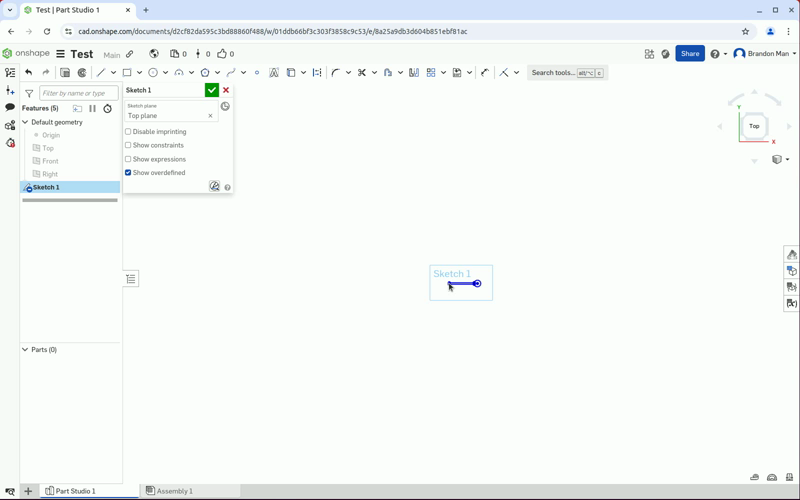
key(a)
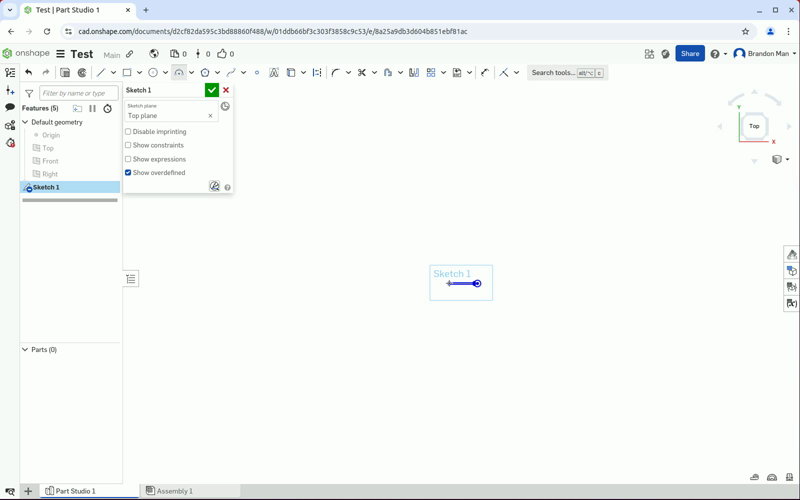
mouse_move(449, 282)
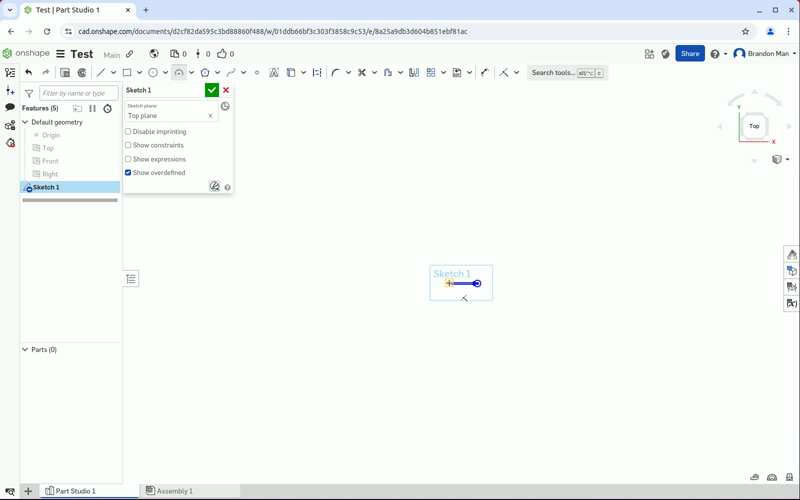
scroll(6)
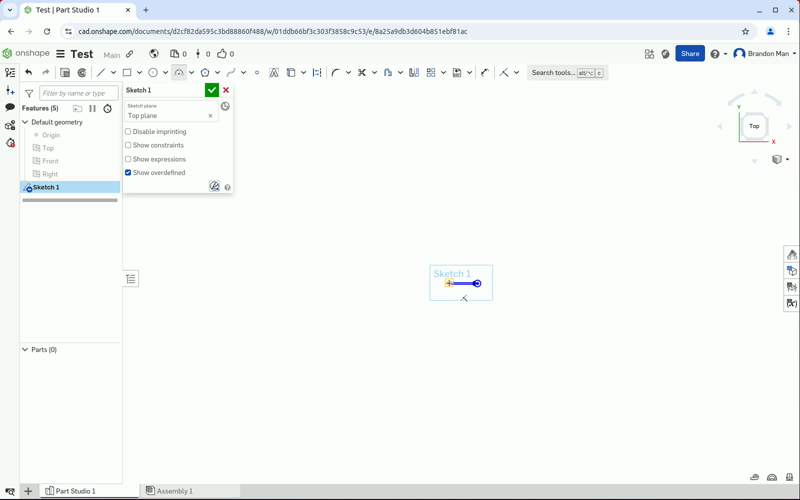
scroll(6)
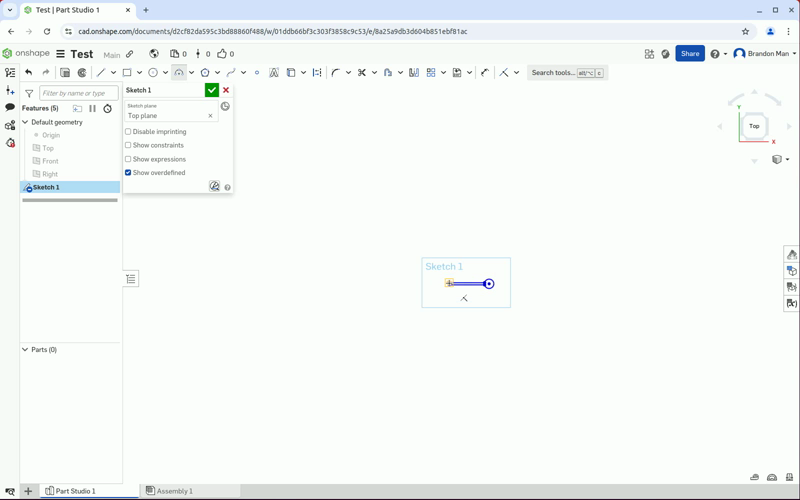
scroll(6)
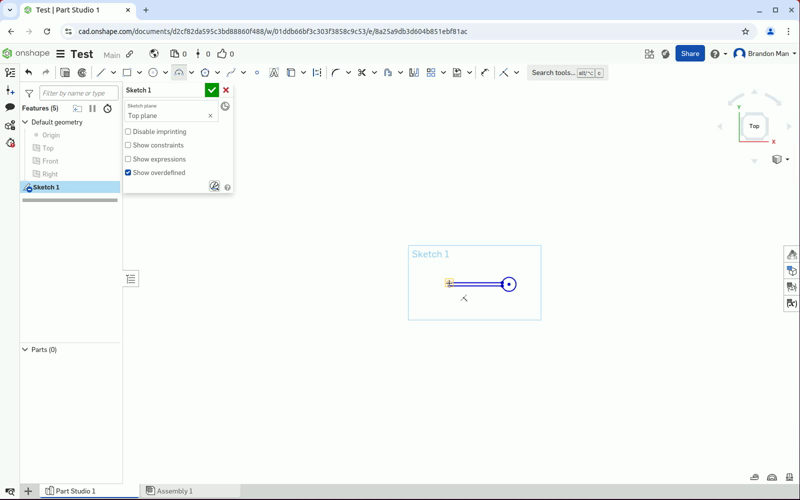
scroll(6)
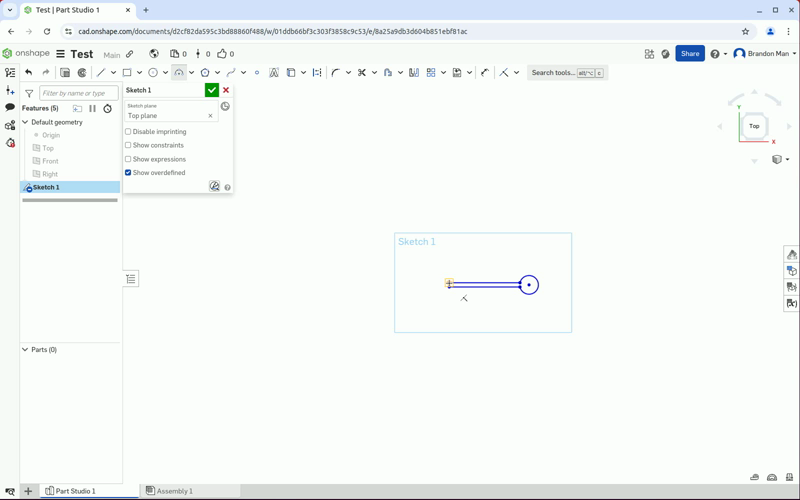
scroll(6)
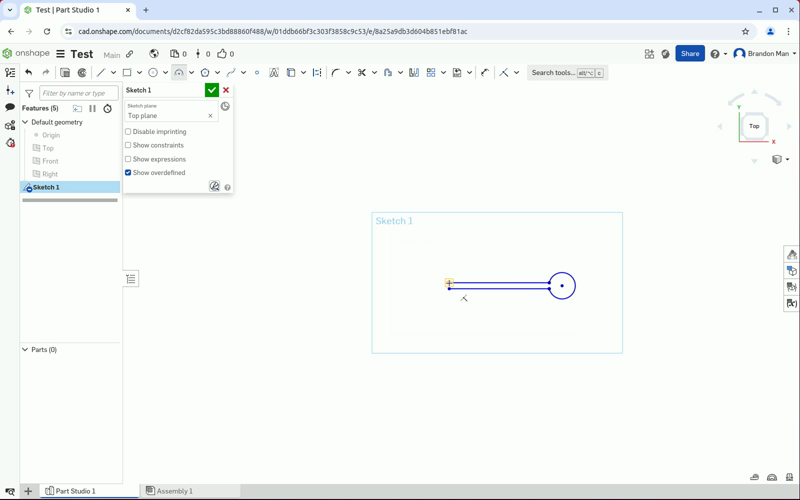
scroll(6)
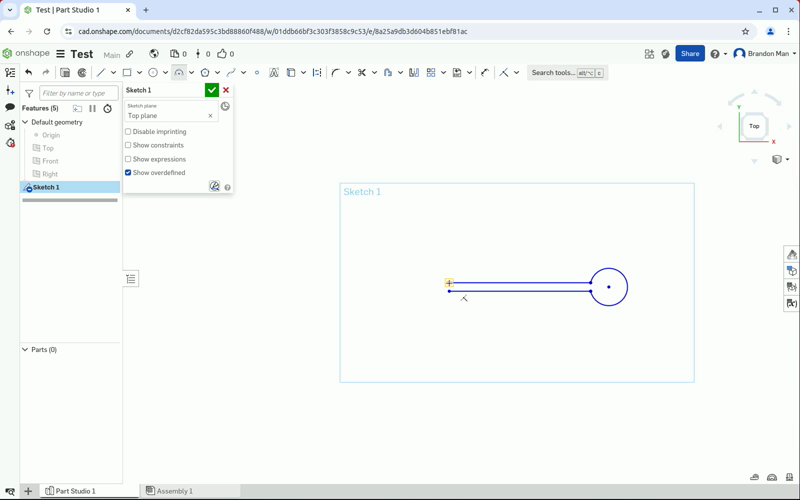
scroll(6)
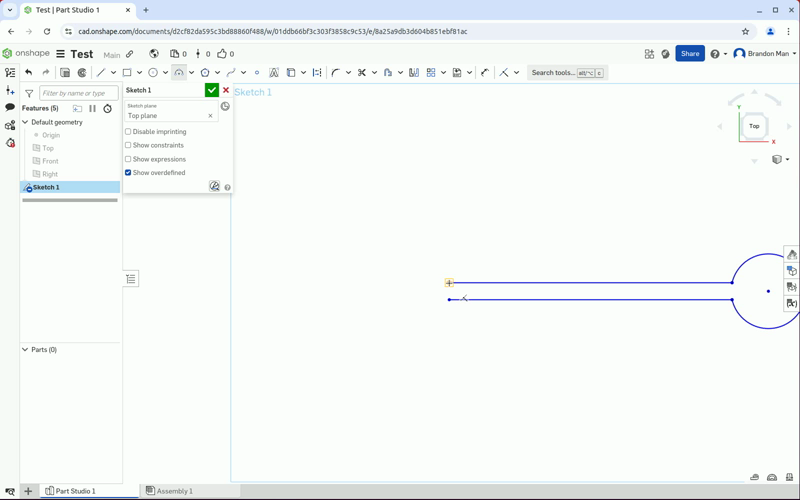
click(449, 282)
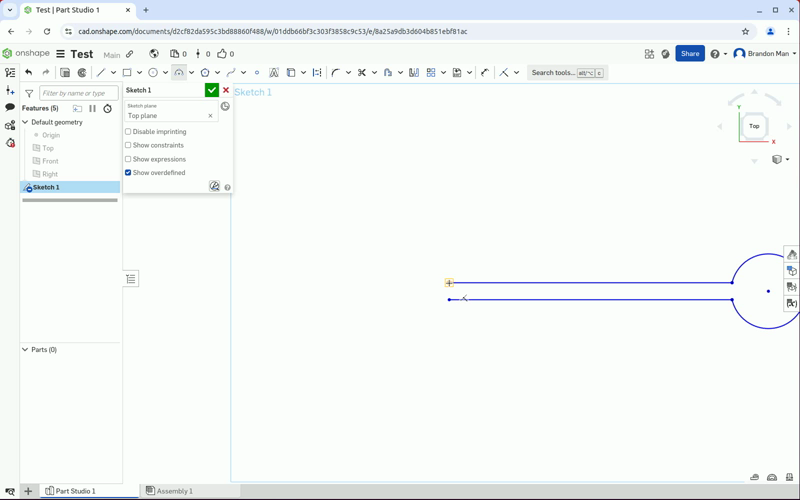
scroll(-6)
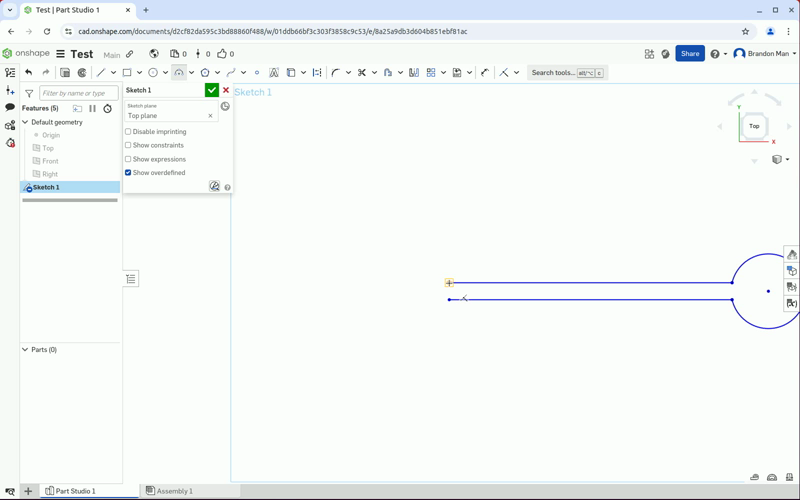
scroll(-6)
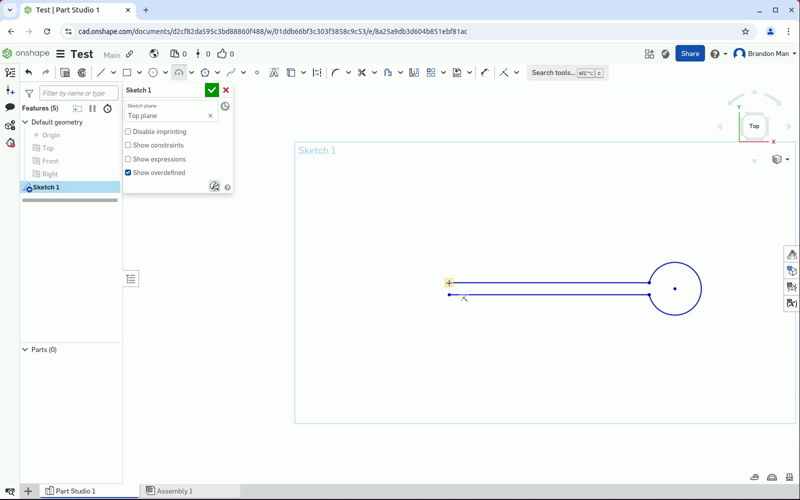
scroll(-6)
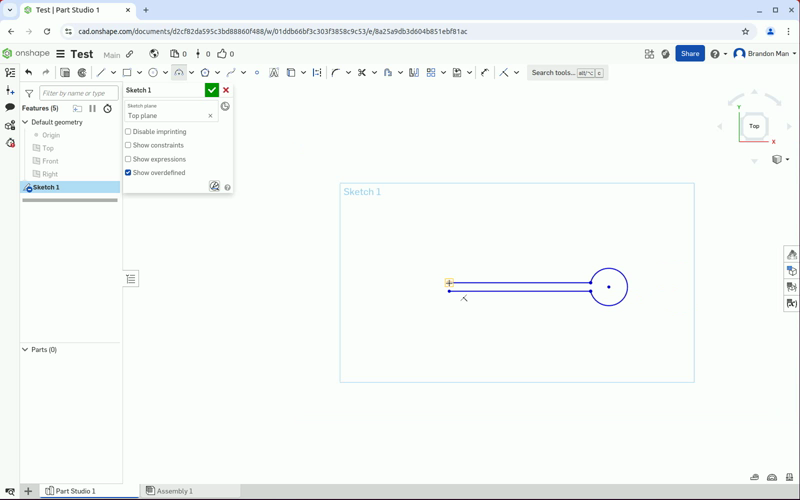
scroll(-6)
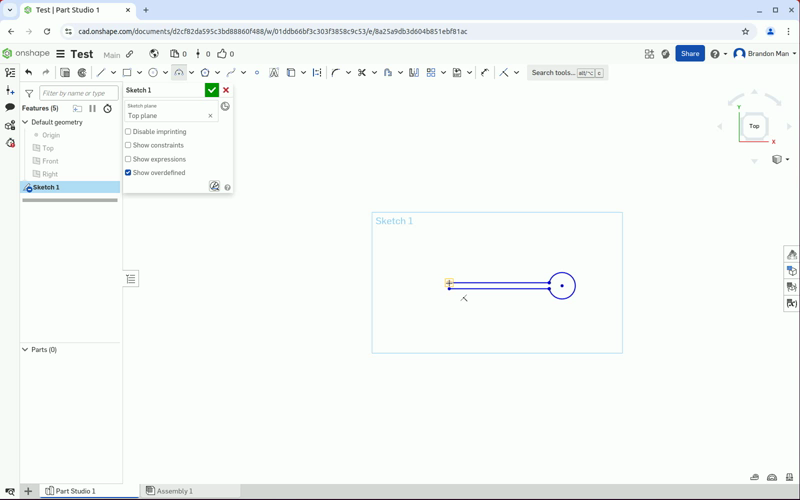
scroll(-6)
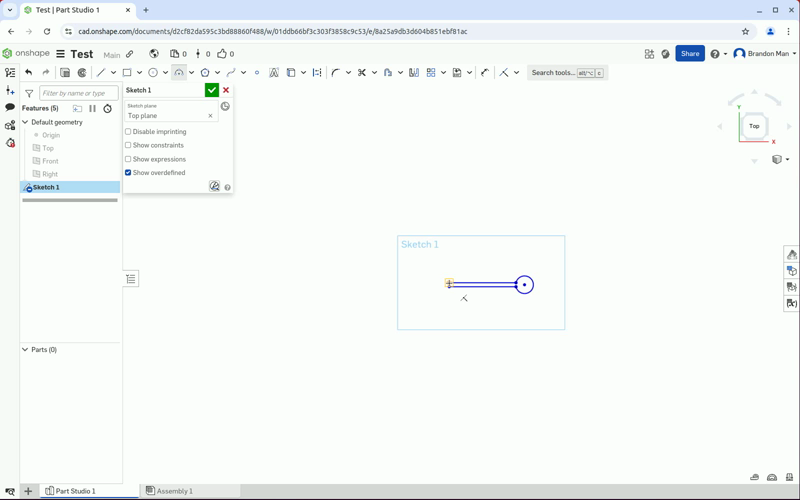
scroll(-6)
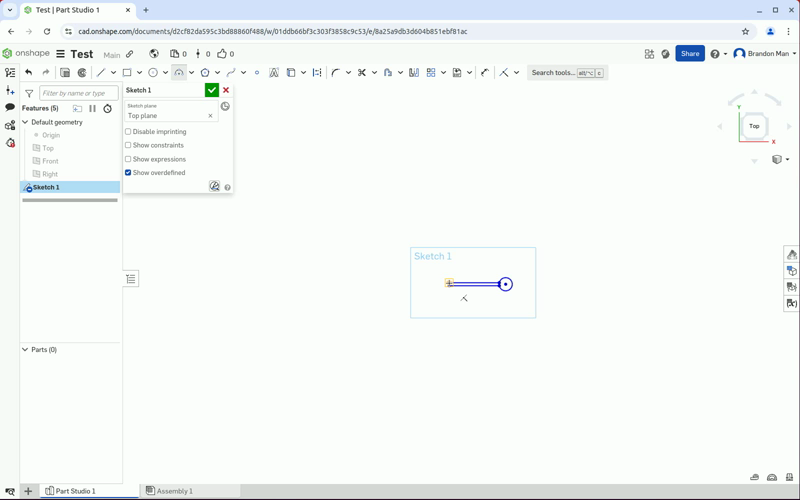
scroll(-6)
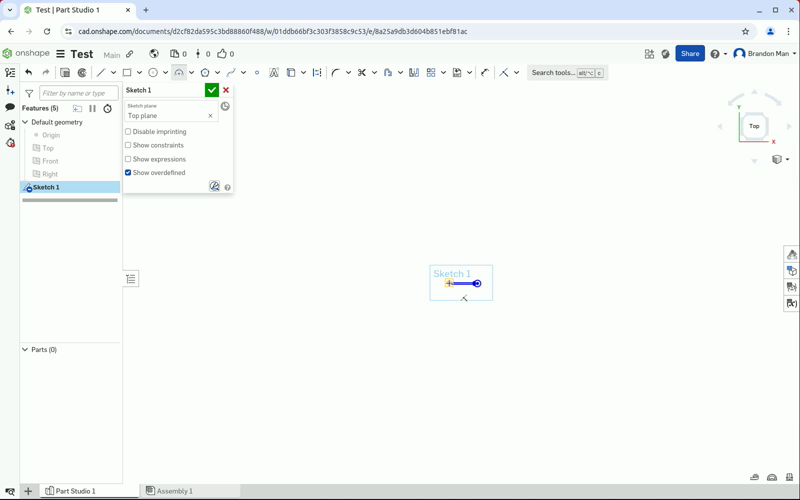
mouse_move(449, 284)
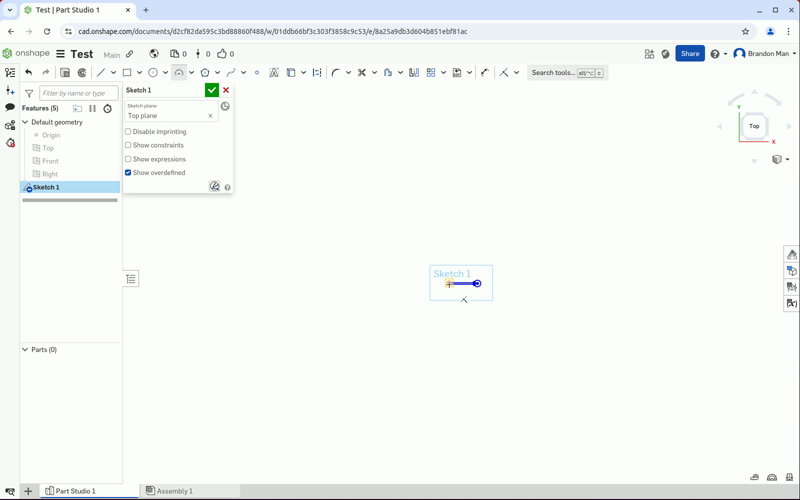
scroll(6)
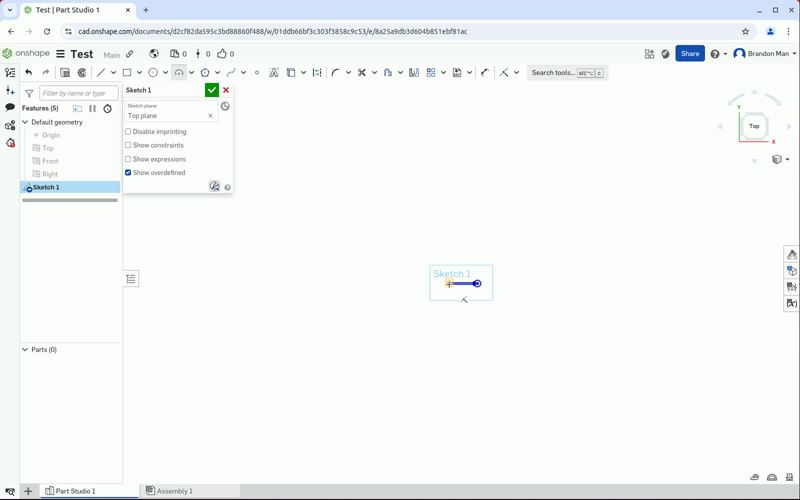
scroll(6)
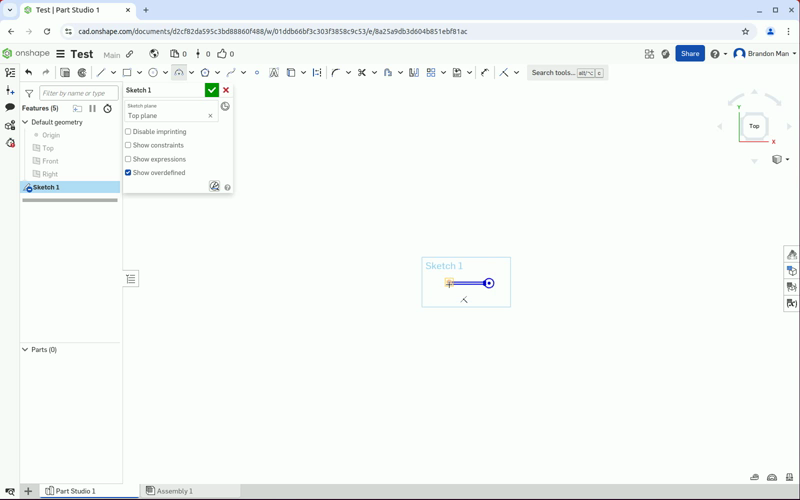
scroll(6)
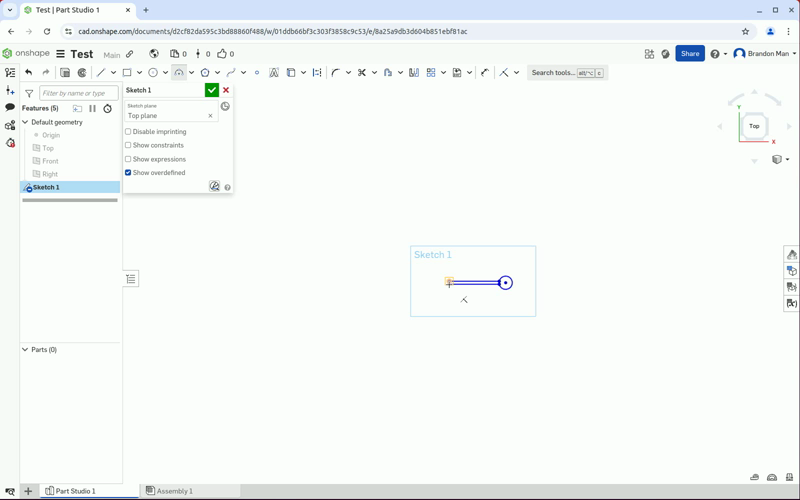
scroll(6)
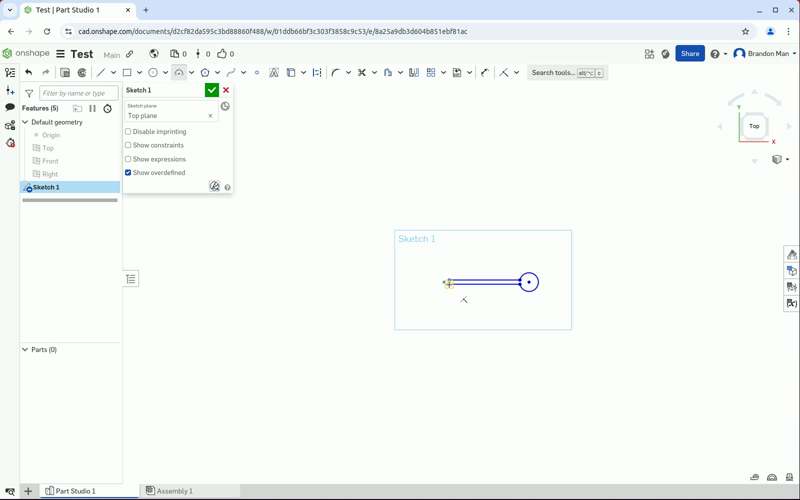
scroll(6)
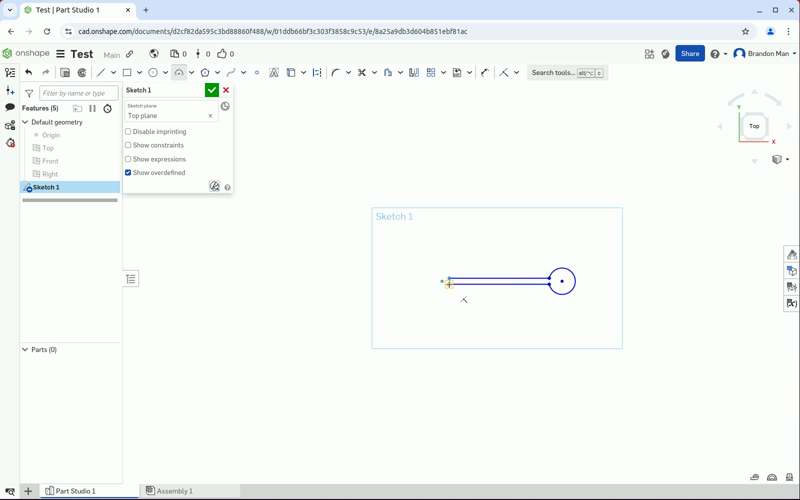
scroll(6)
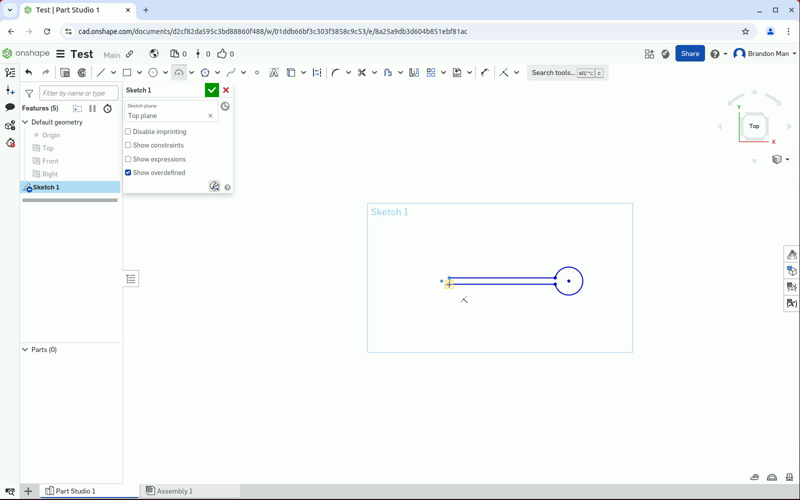
scroll(6)
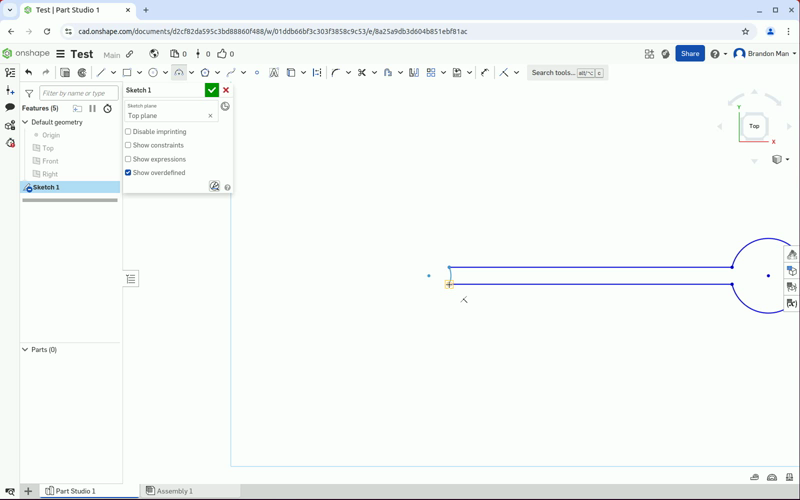
click(449, 284)
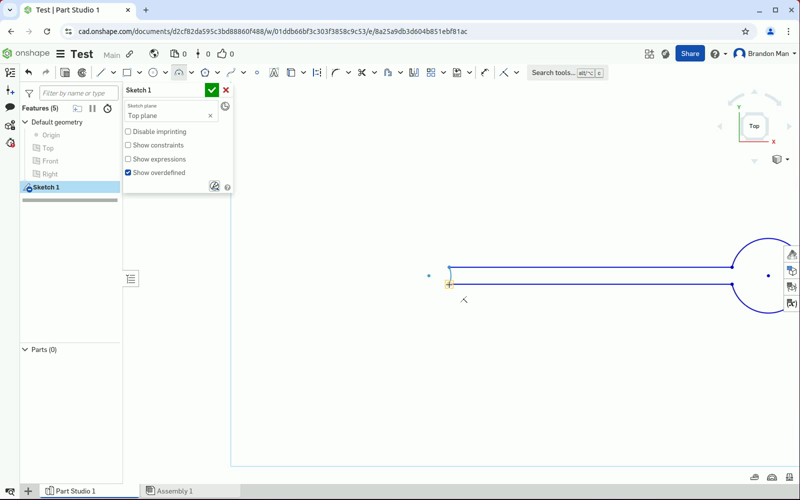
scroll(-6)
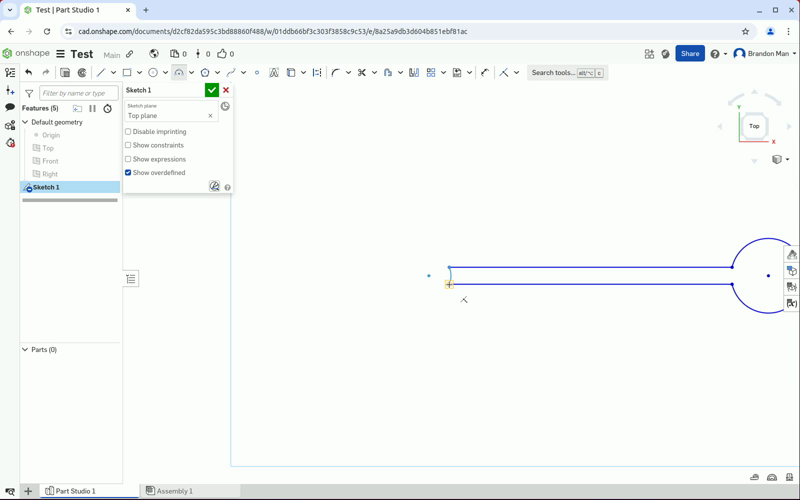
scroll(-6)
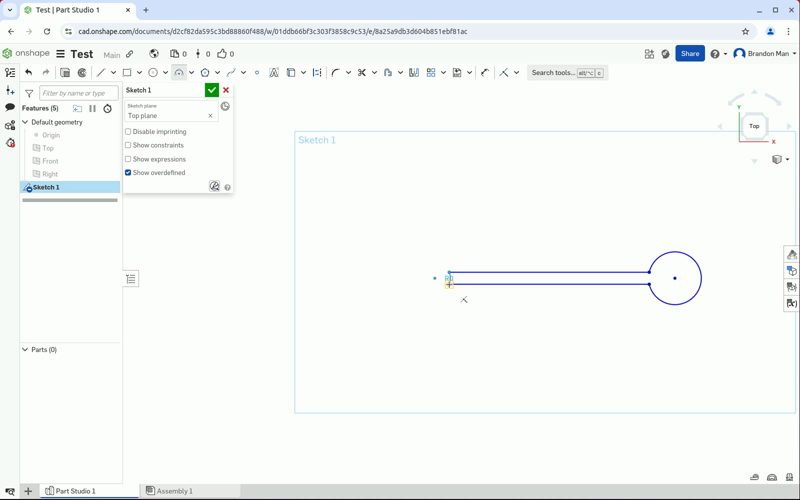
scroll(-6)
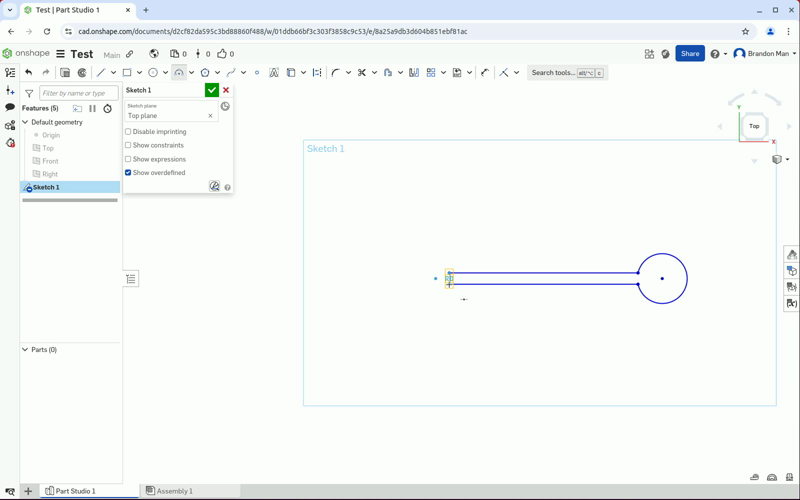
scroll(-6)
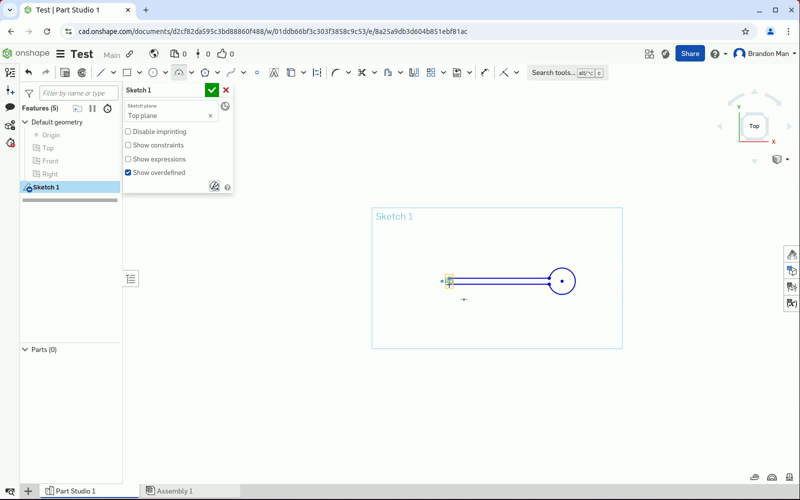
scroll(-6)
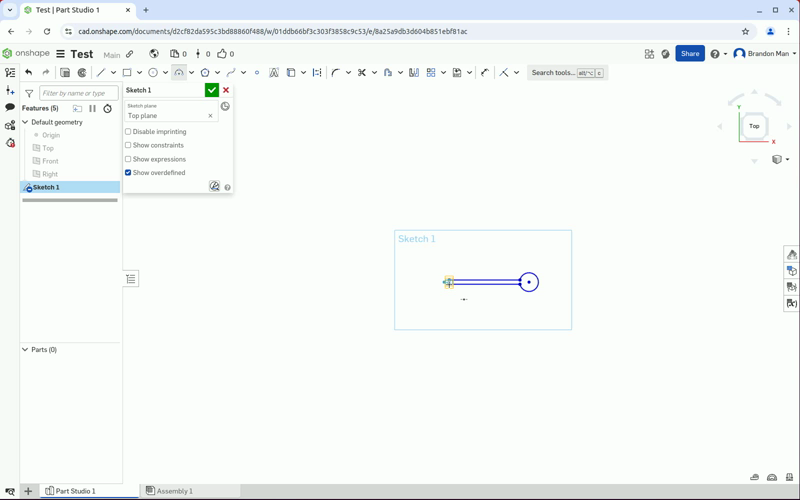
scroll(-6)
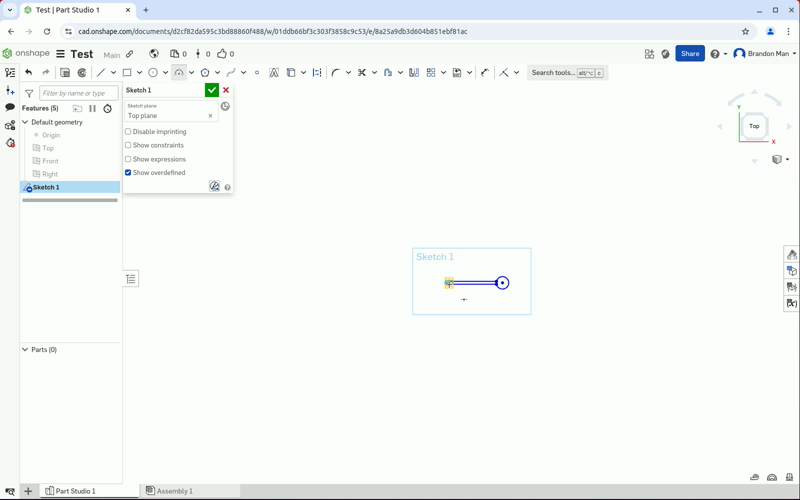
scroll(-6)
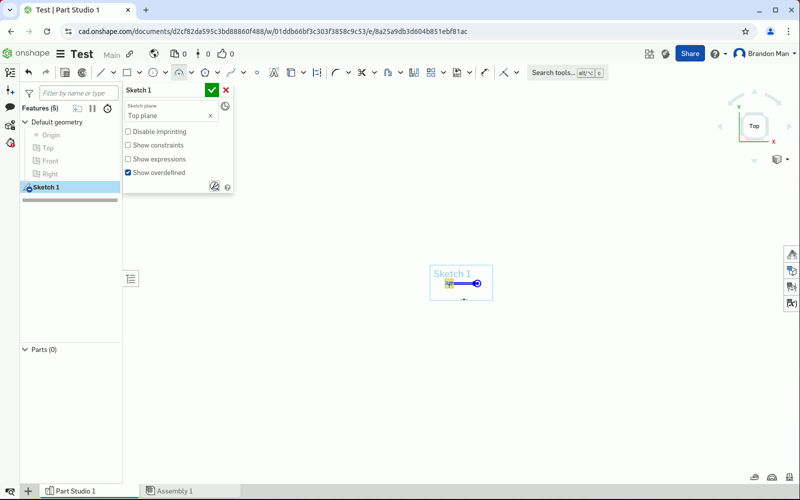
key_down(shift)
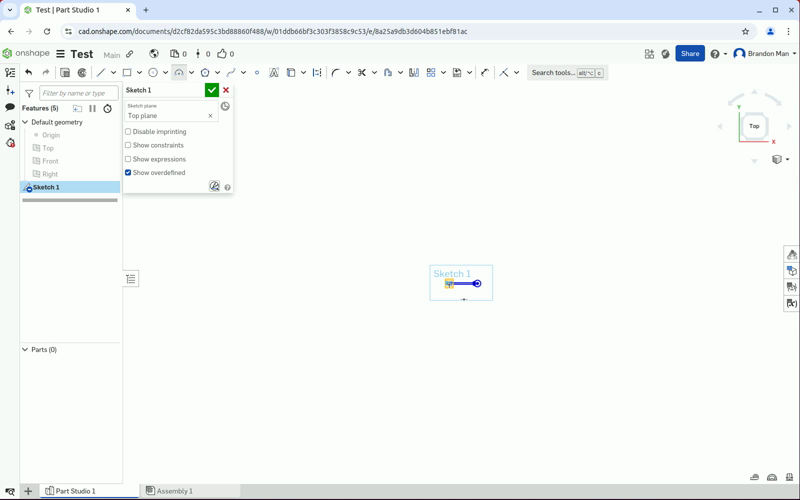
mouse_move(442, 283)
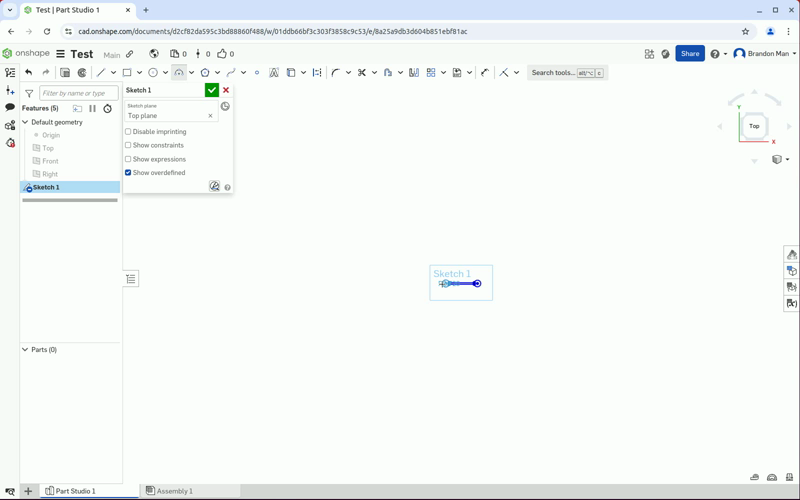
scroll(6)
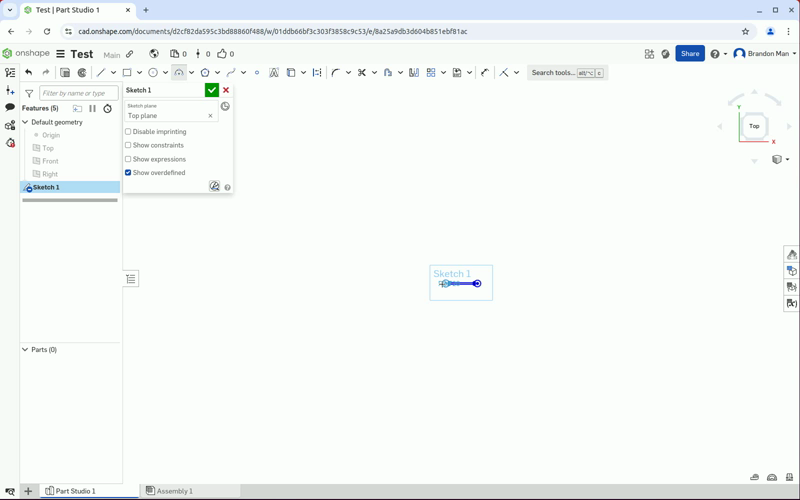
scroll(6)
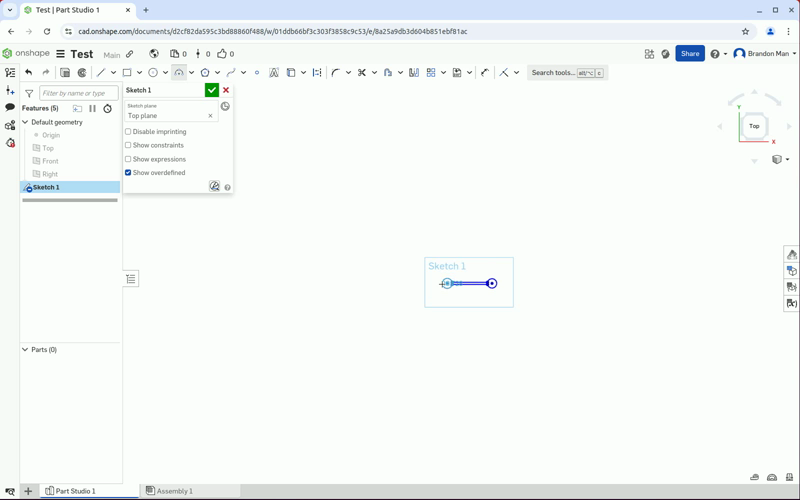
scroll(6)
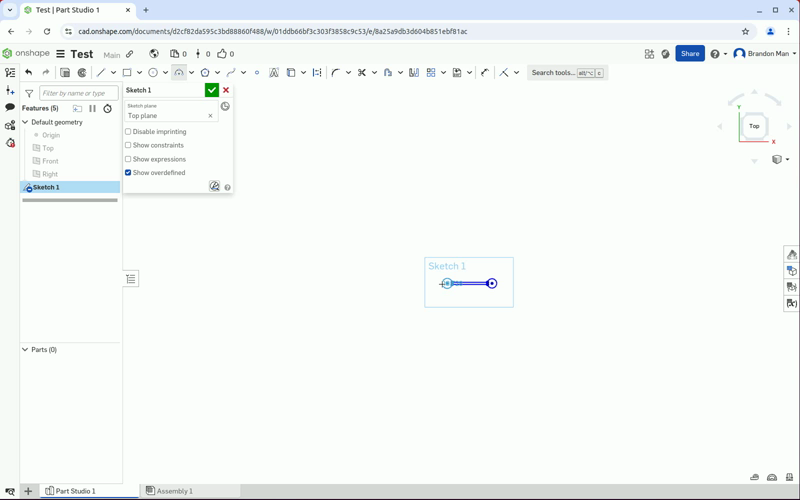
scroll(6)
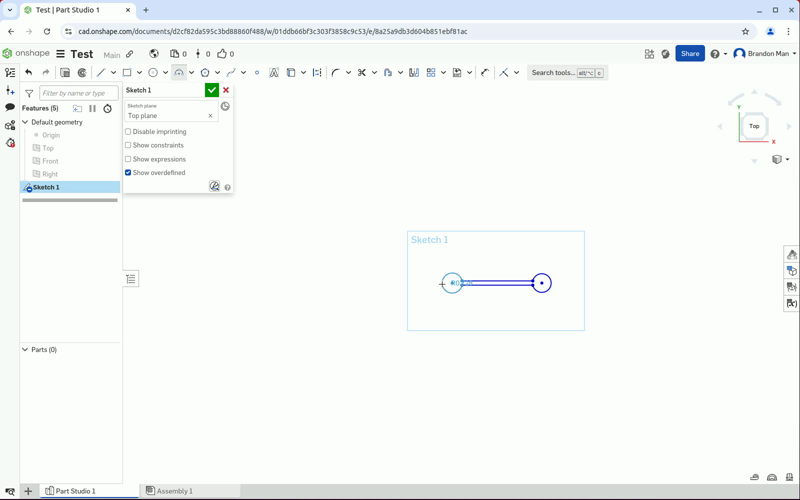
scroll(6)
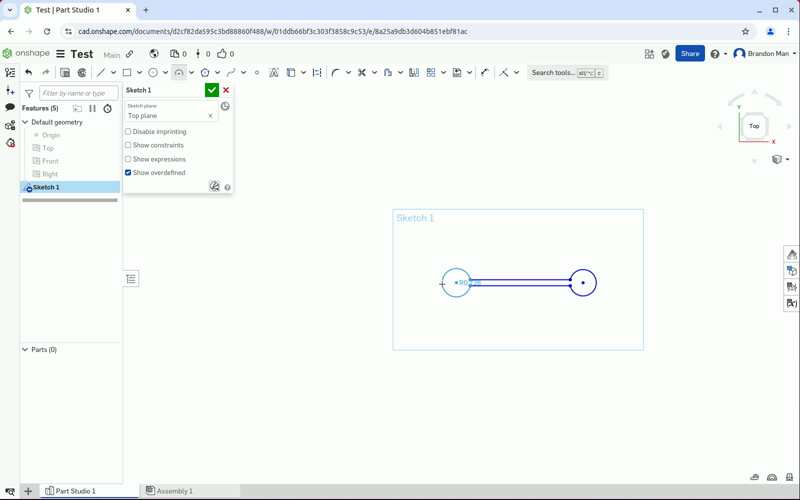
scroll(6)
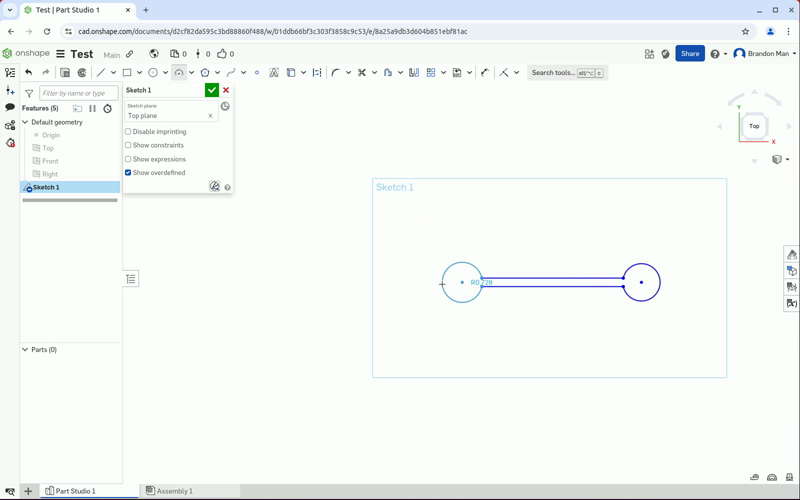
scroll(6)
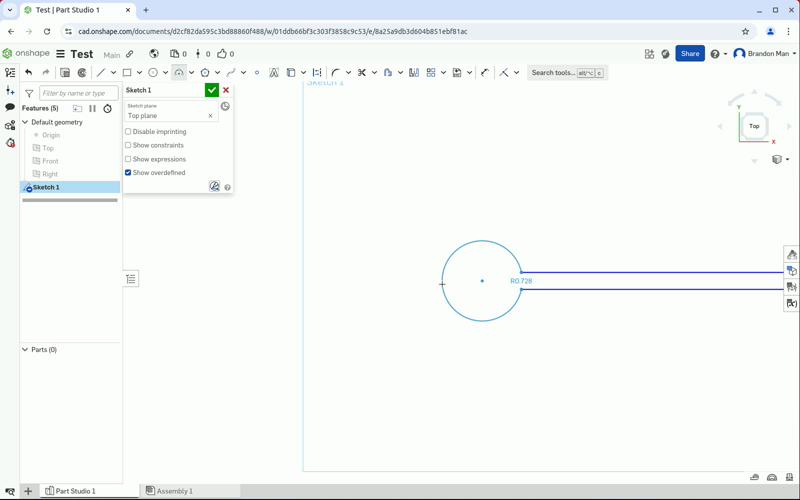
click(442, 283)
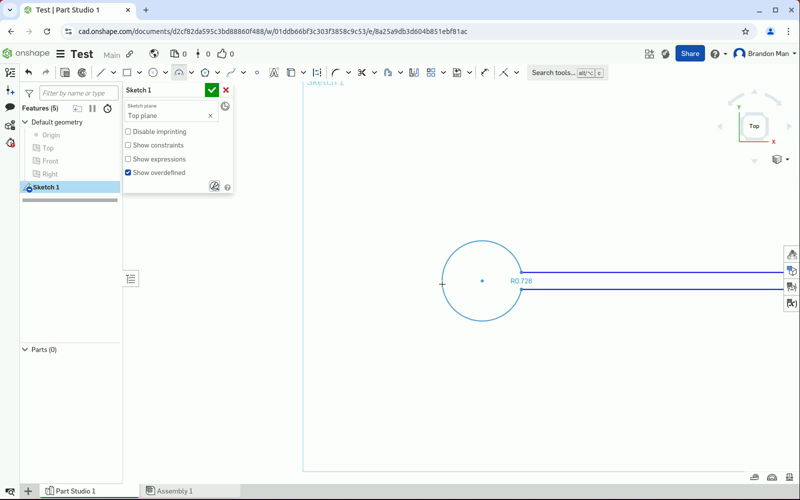
scroll(-6)
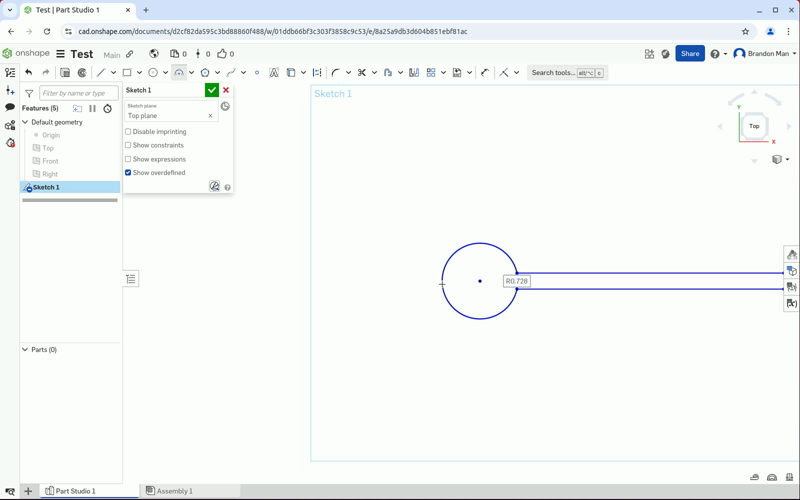
scroll(-6)
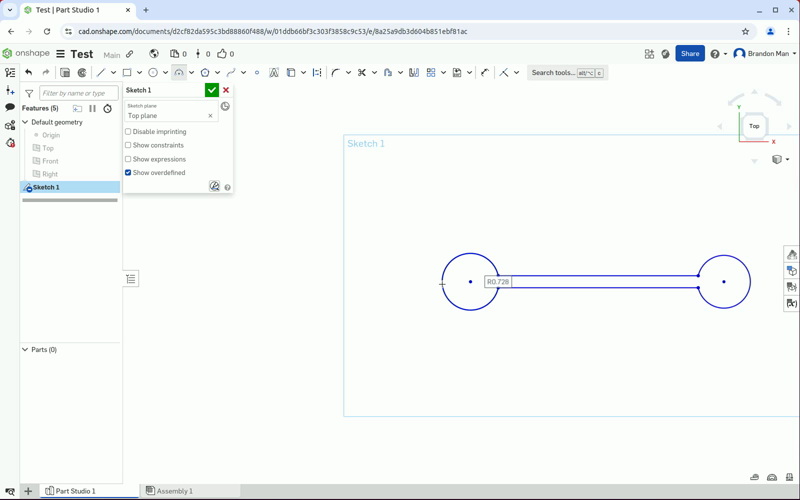
scroll(-6)
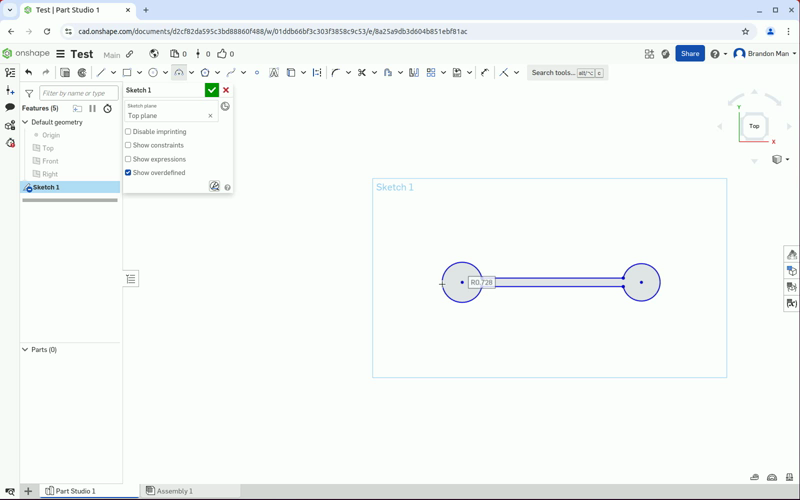
scroll(-6)
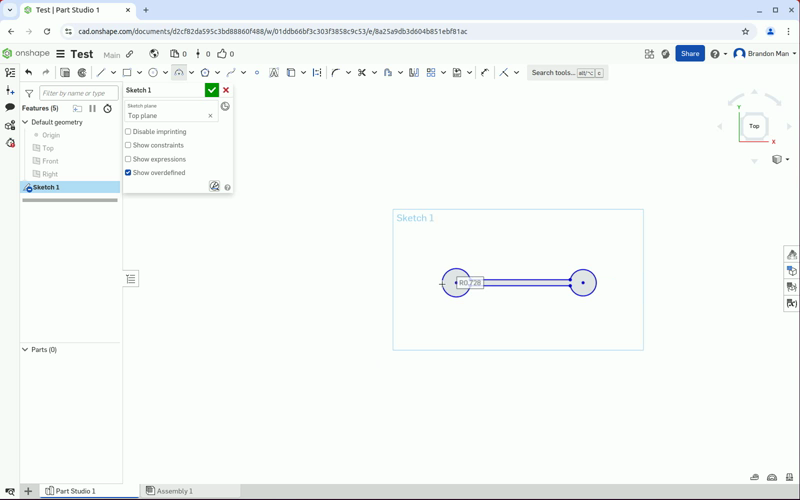
scroll(-6)
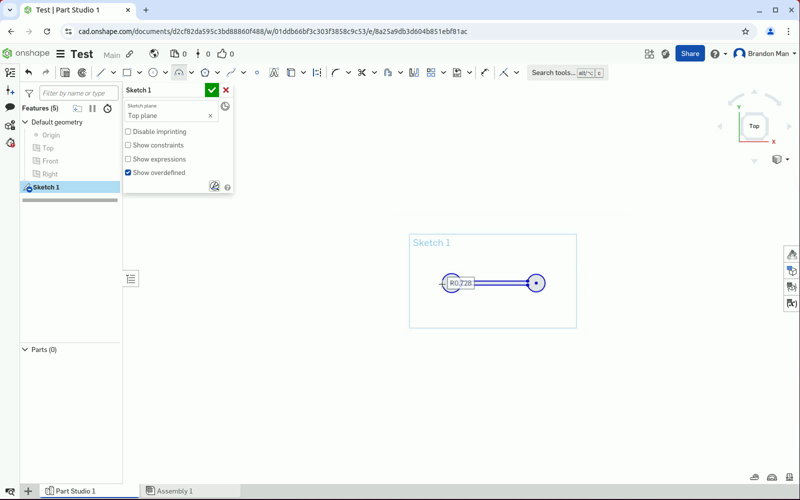
scroll(-6)
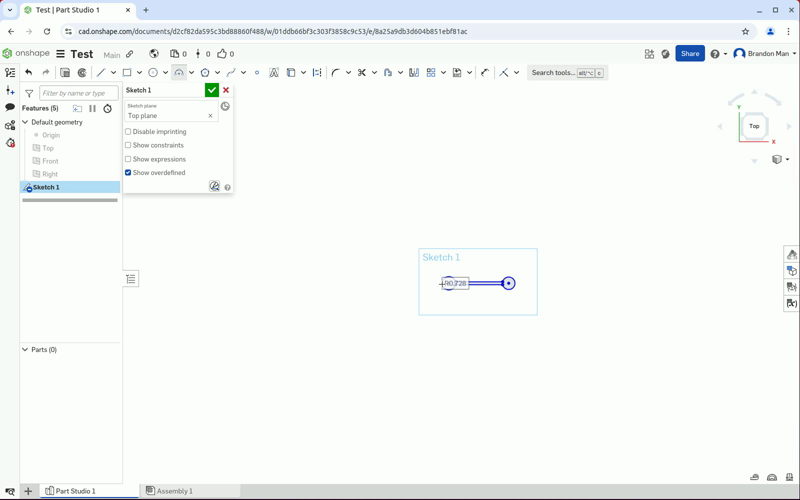
scroll(-6)
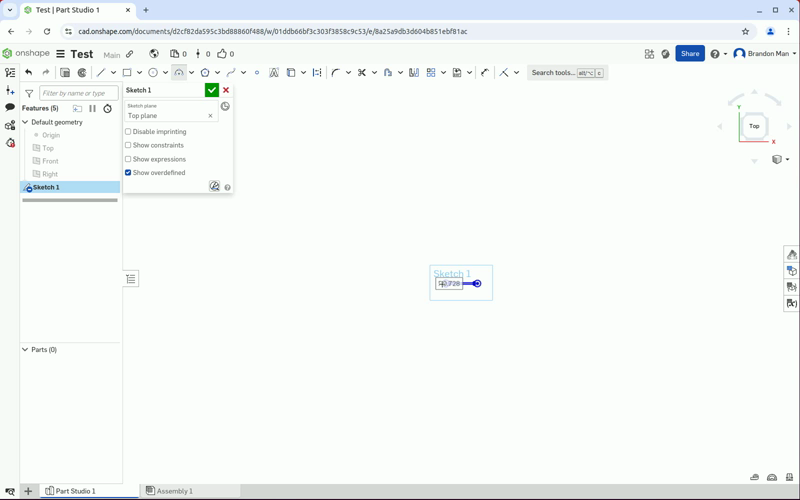
key_up(shift)
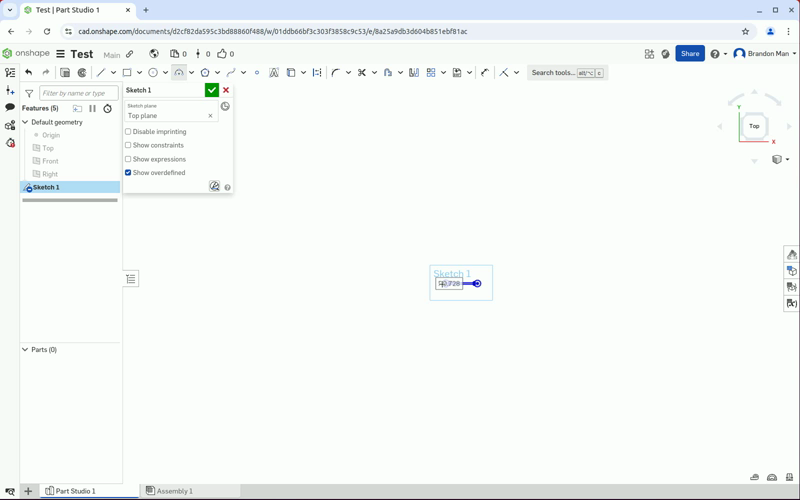
key(esc)
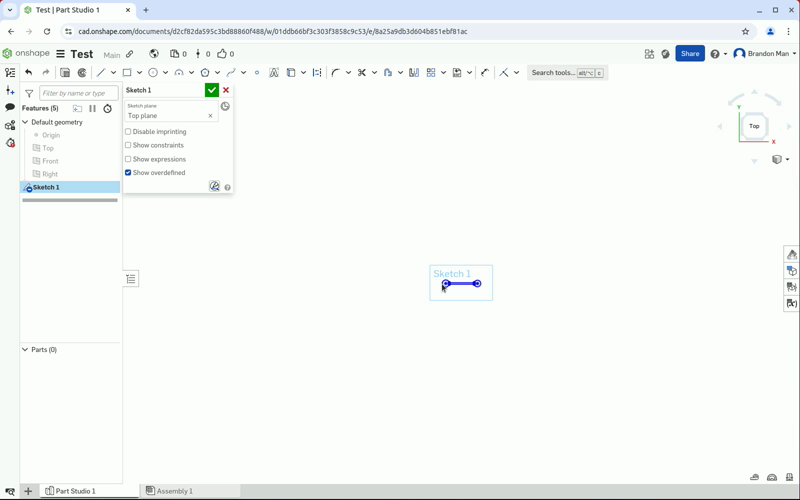
key(c)
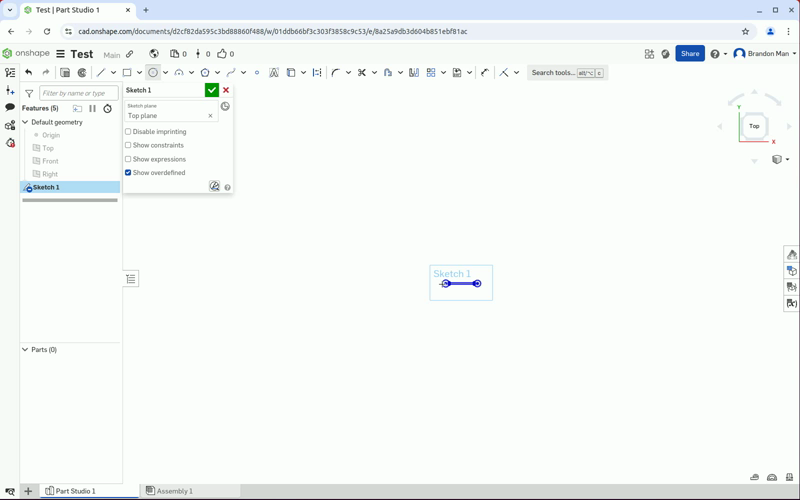
key_down(shift)
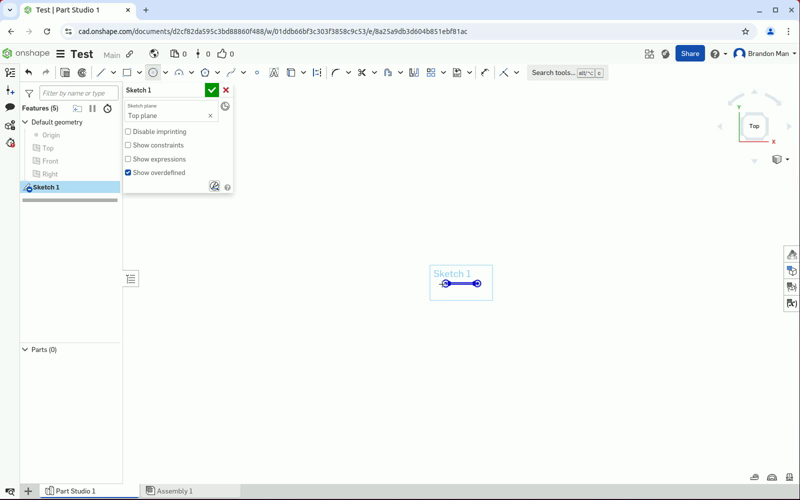
mouse_move(445, 283)
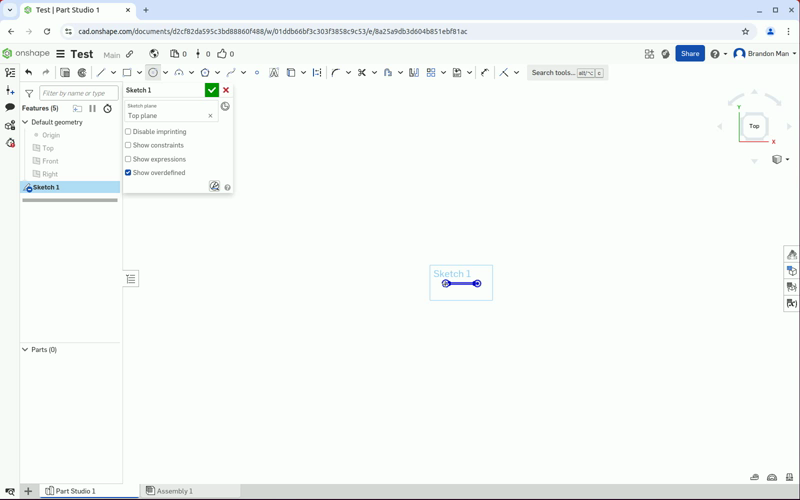
scroll(6)
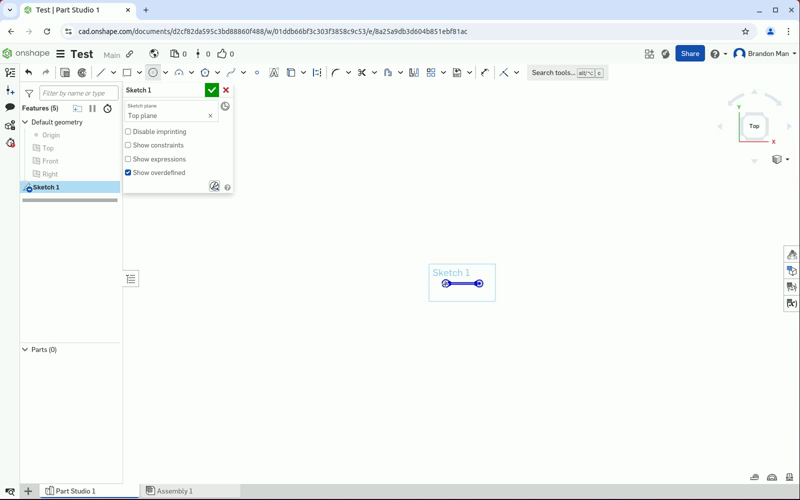
scroll(6)
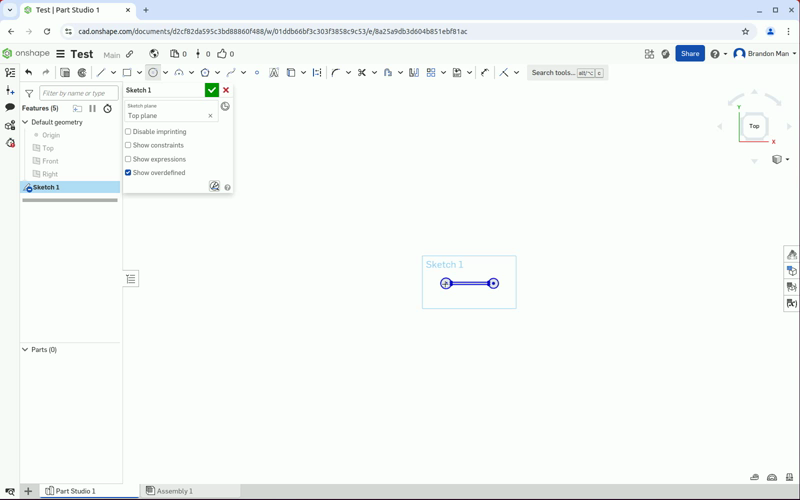
scroll(6)
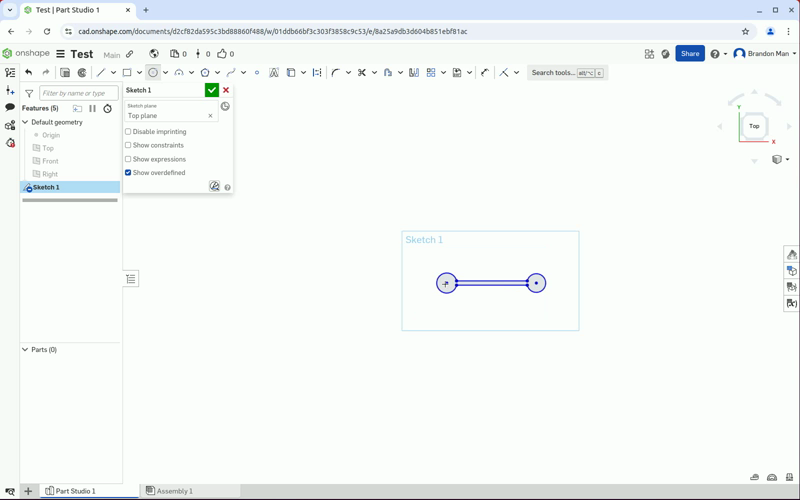
scroll(6)
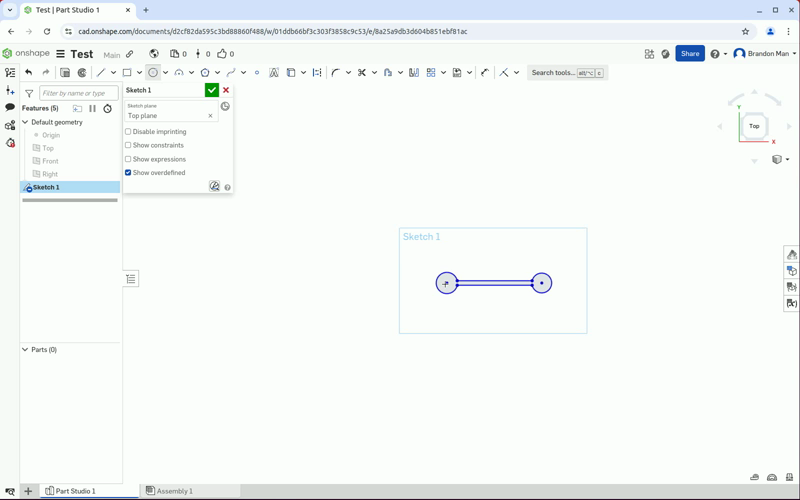
scroll(6)
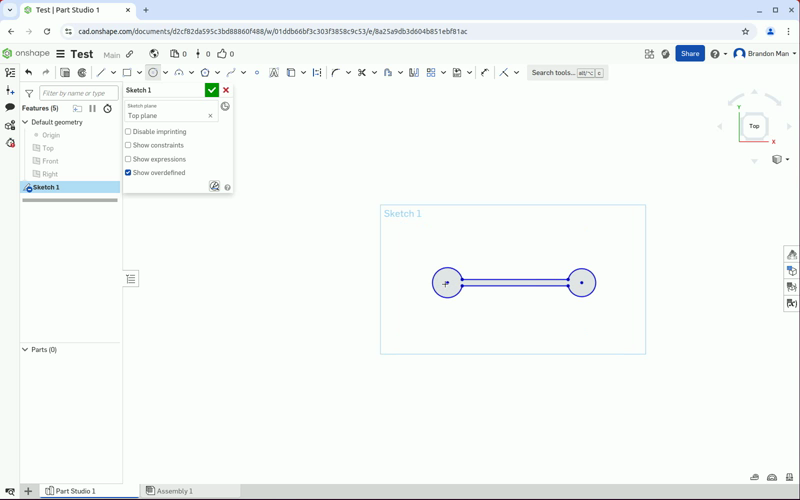
scroll(6)
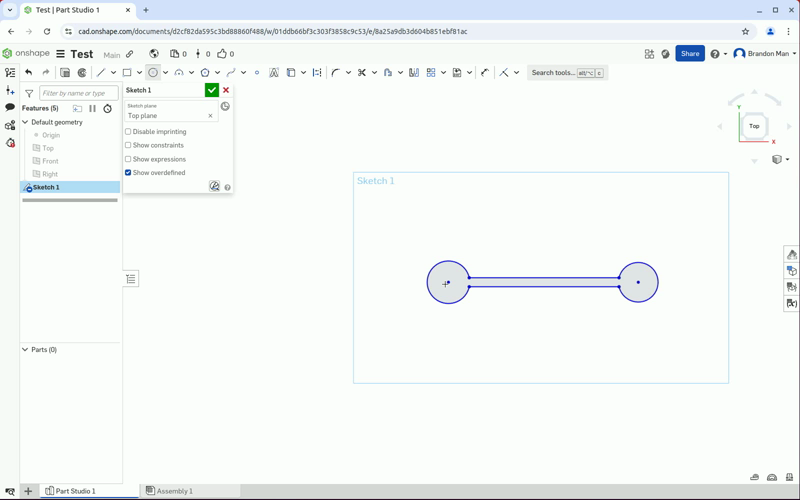
scroll(6)
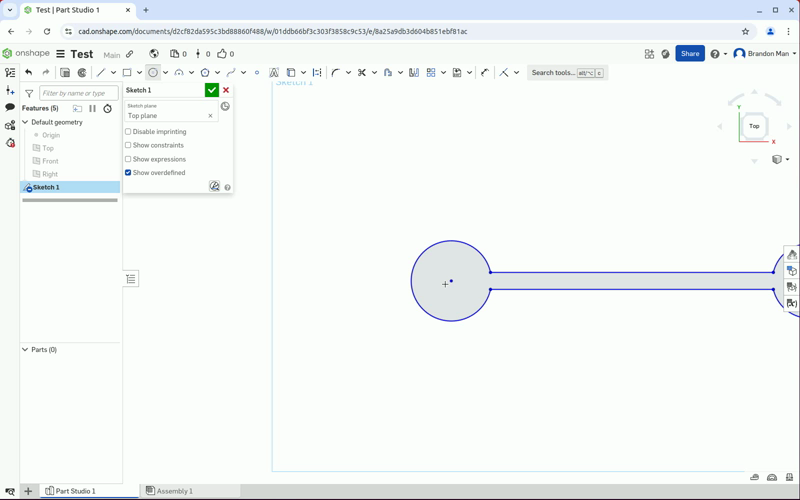
click(445, 283)
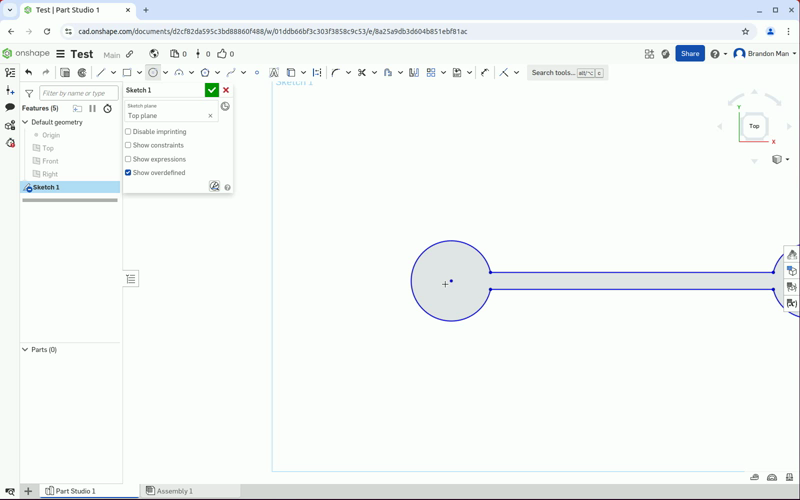
scroll(-6)
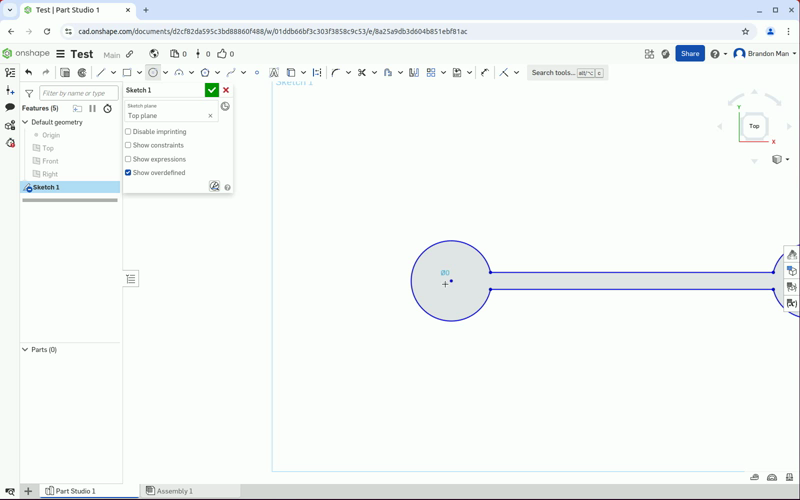
scroll(-6)
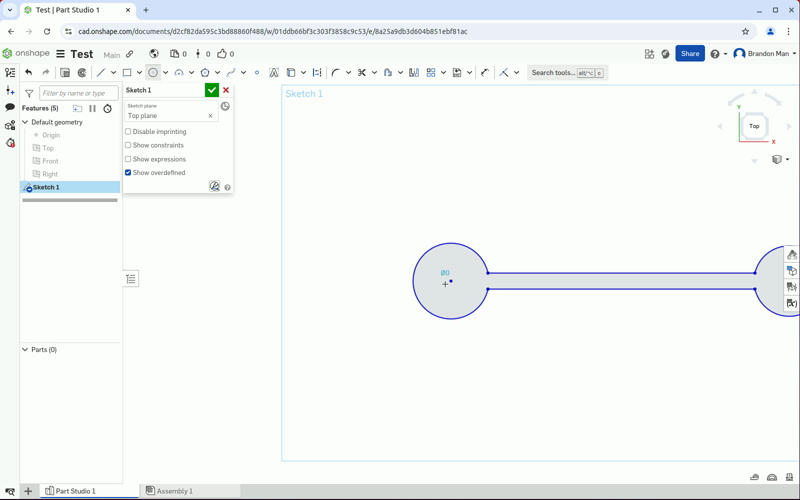
scroll(-6)
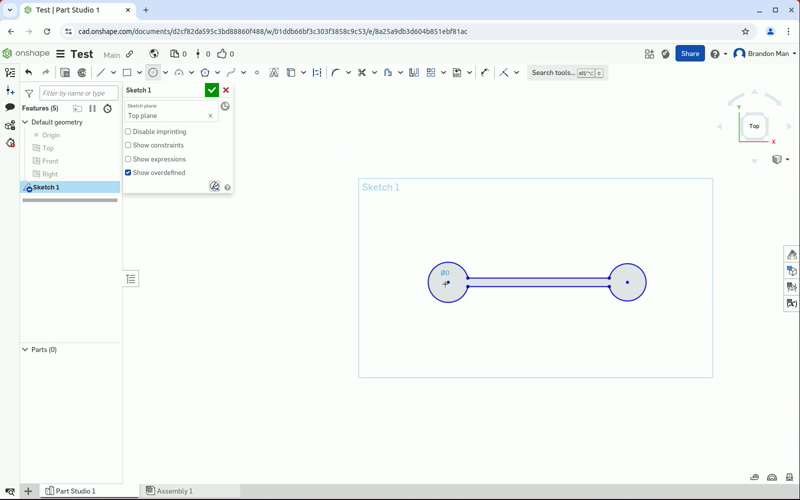
scroll(-6)
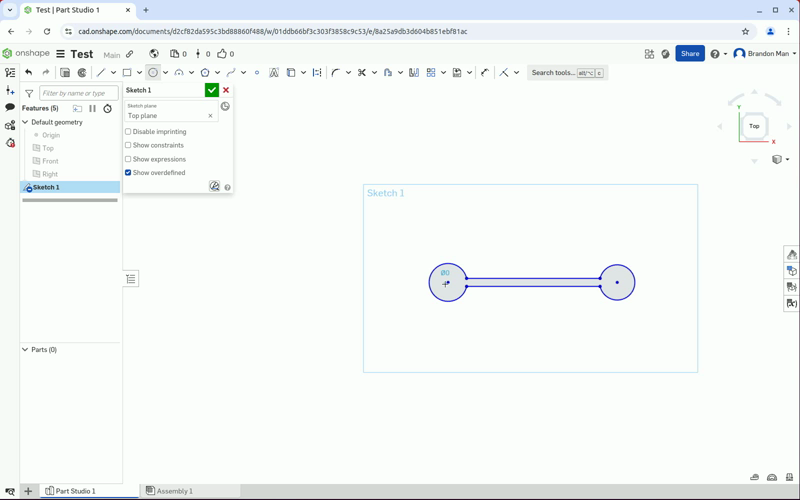
scroll(-6)
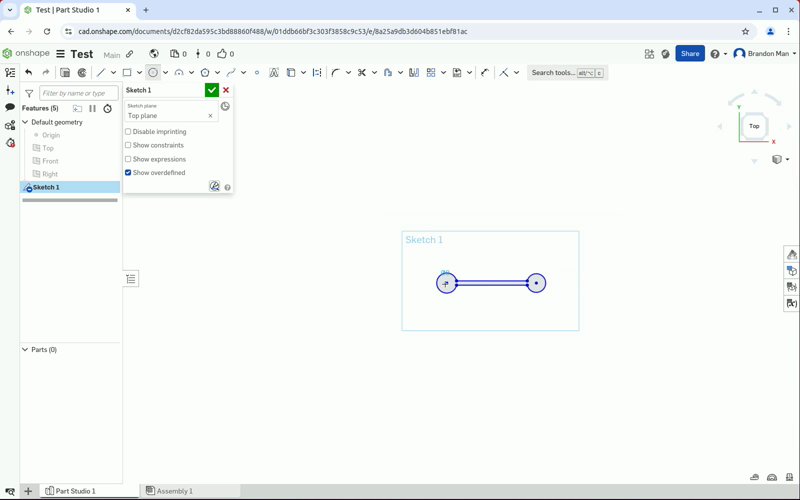
scroll(-6)
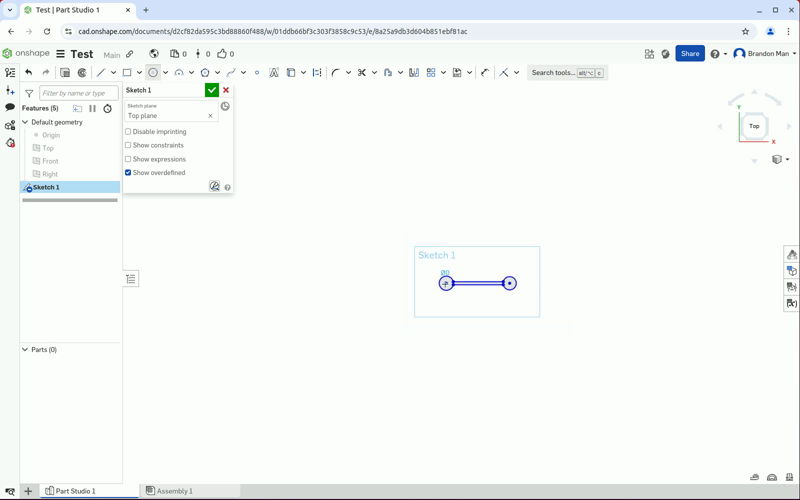
scroll(-6)
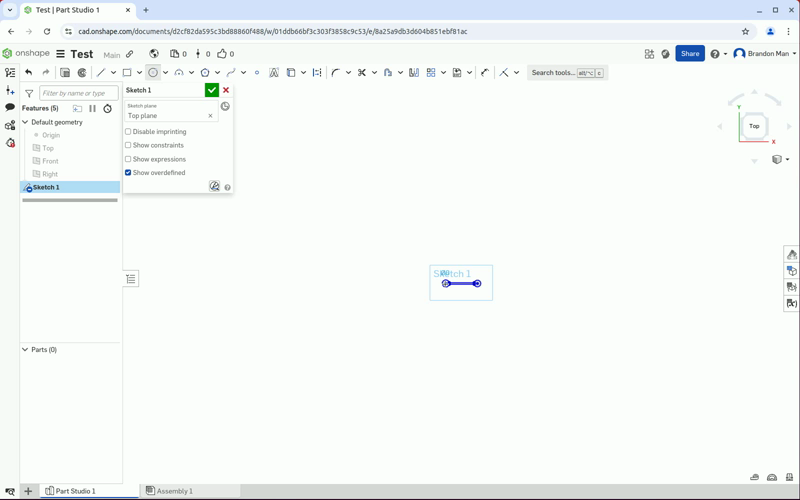
key_up(shift)
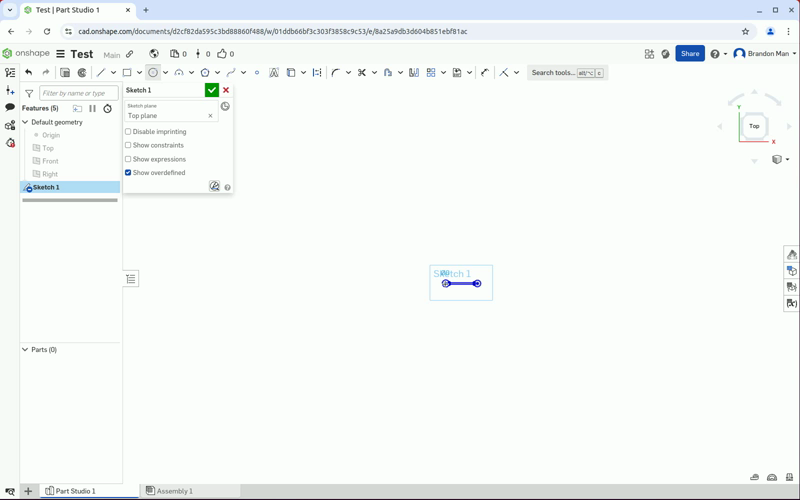
mouse_move(447, 283)
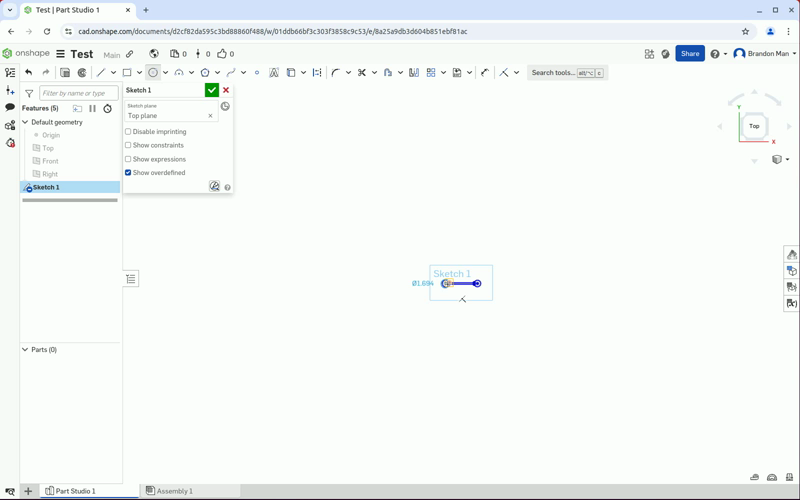
scroll(6)
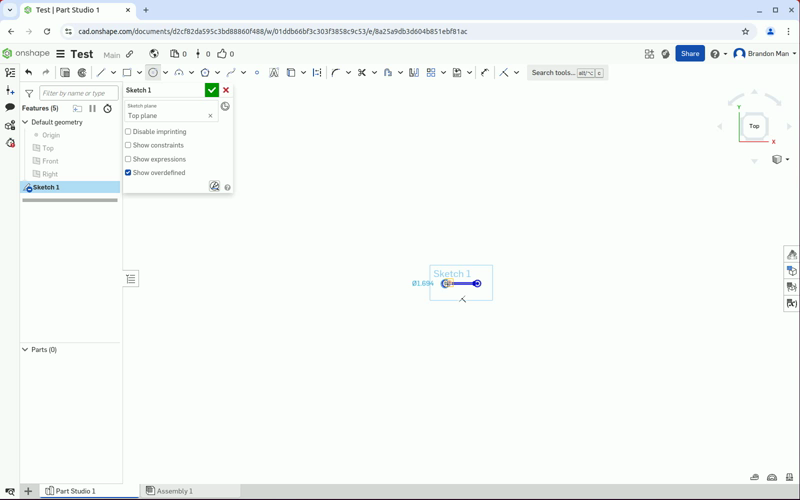
scroll(6)
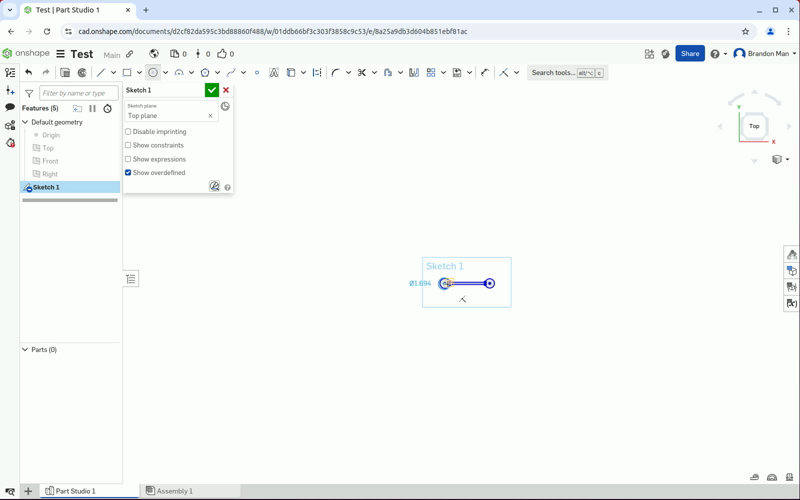
scroll(6)
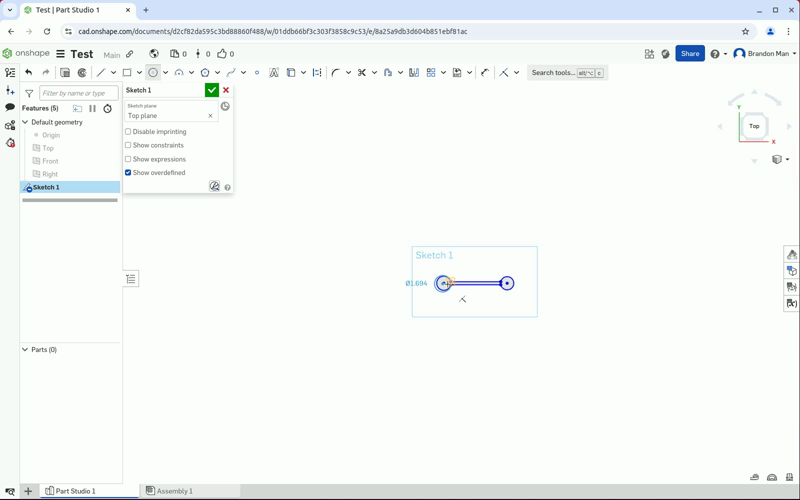
scroll(6)
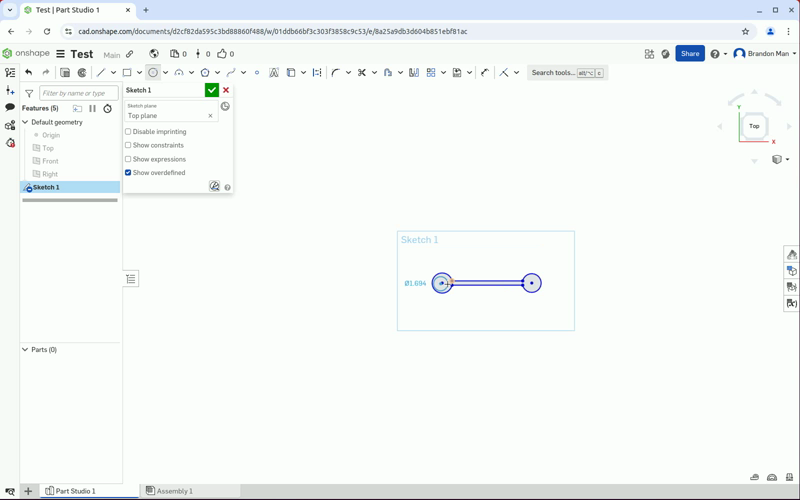
scroll(6)
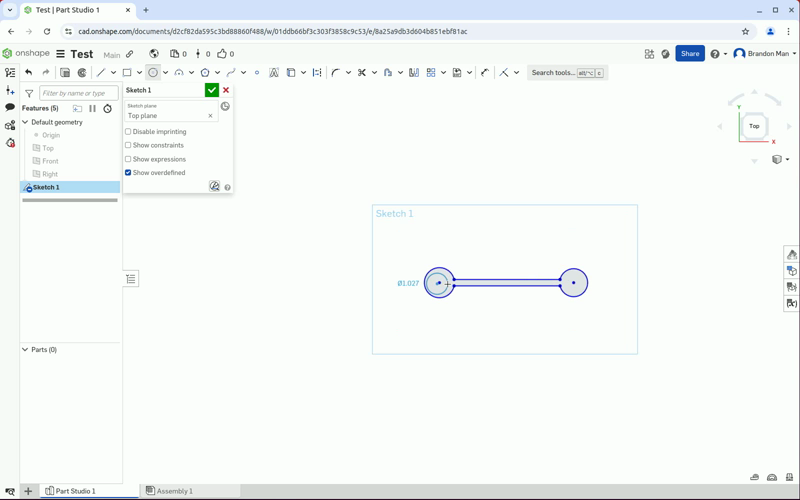
scroll(6)
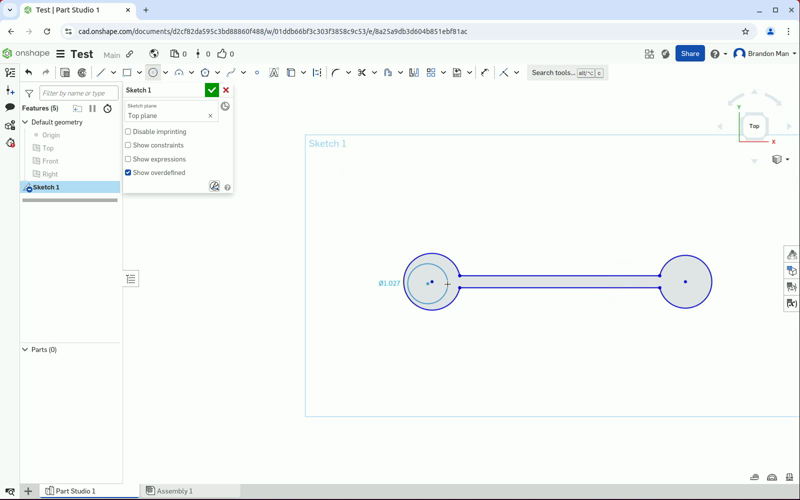
scroll(6)
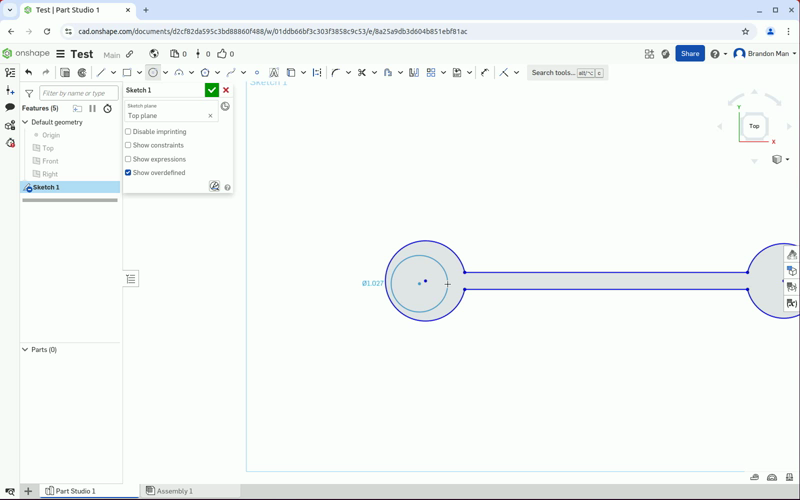
click(447, 283)
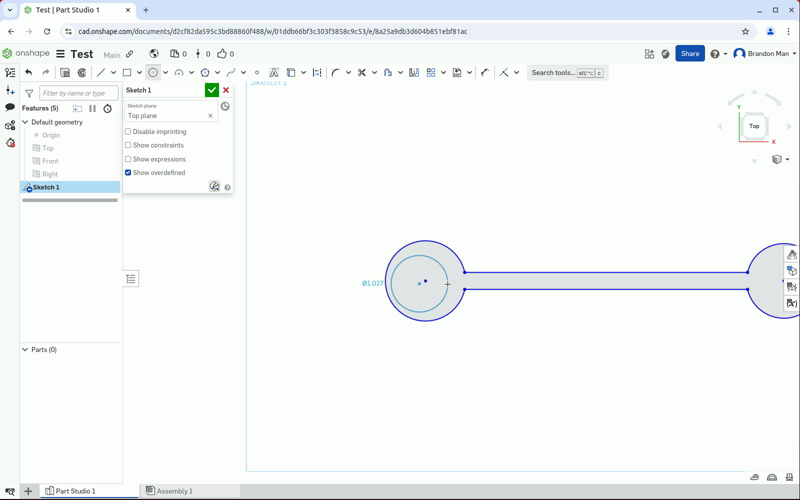
scroll(-6)
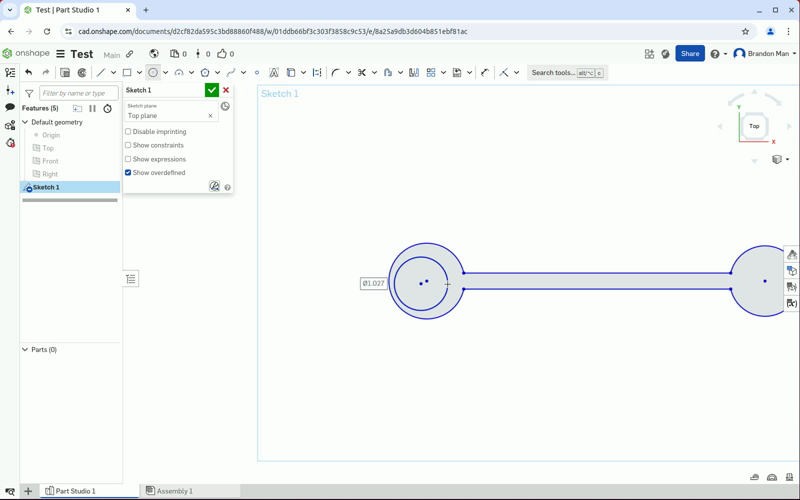
scroll(-6)
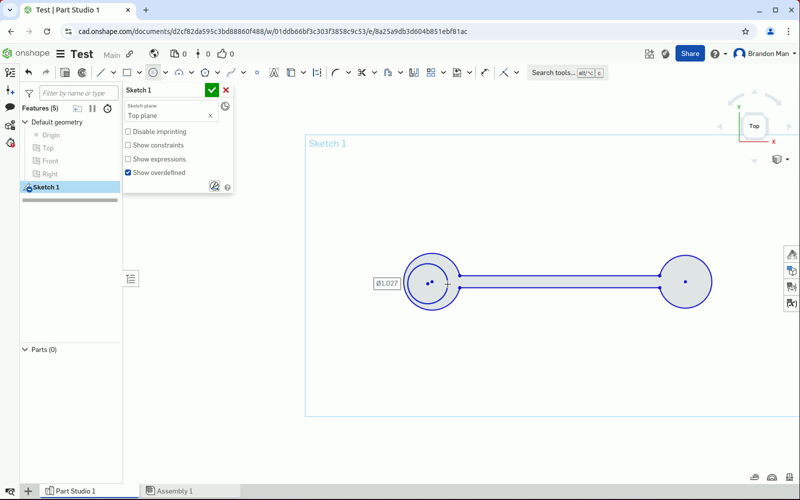
scroll(-6)
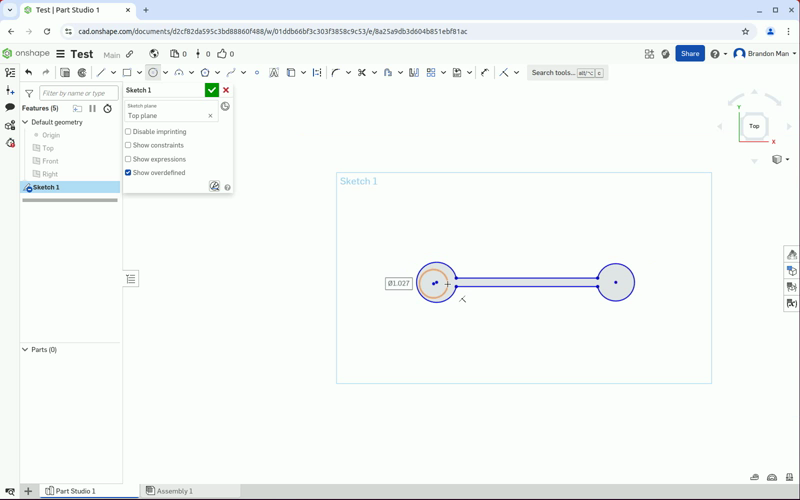
scroll(-6)
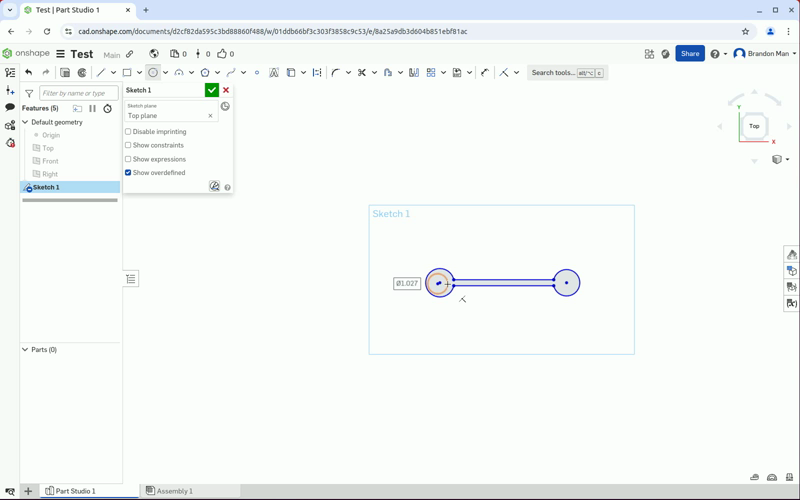
scroll(-6)
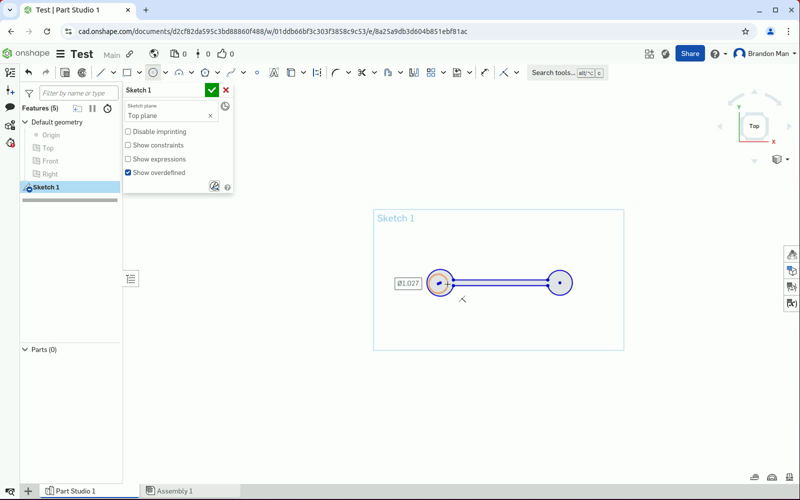
scroll(-6)
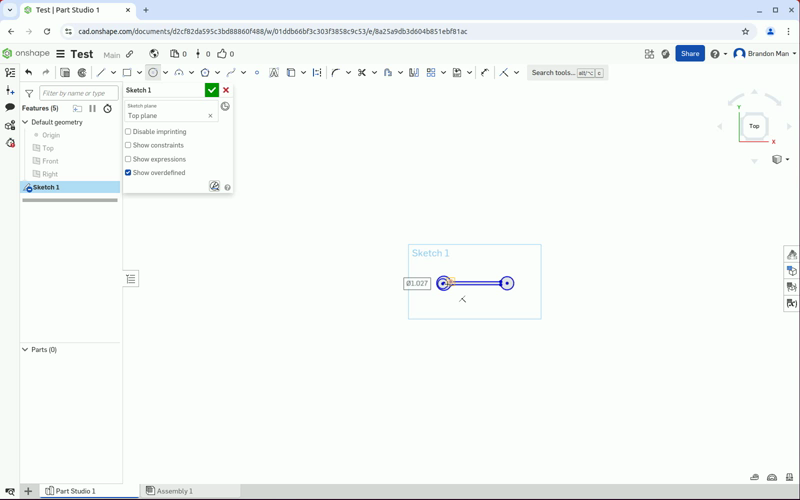
scroll(-6)
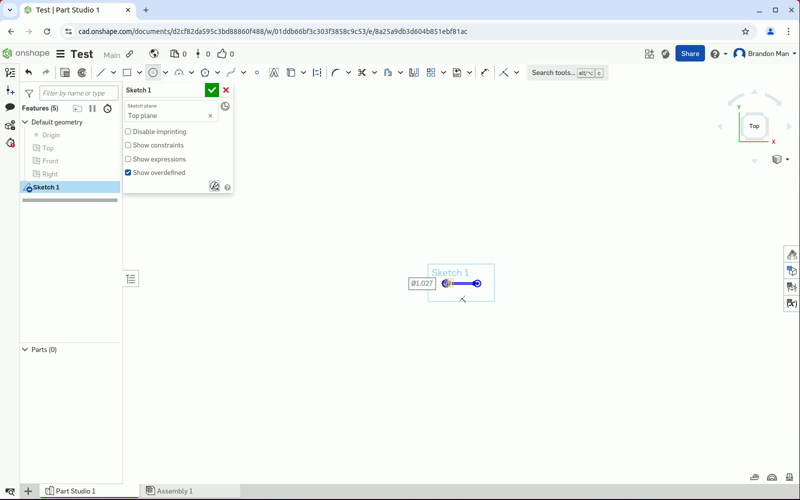
key(esc)
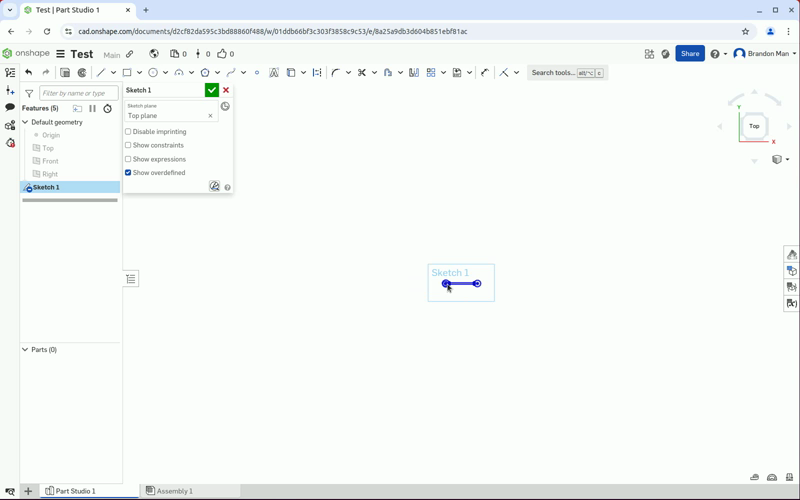
key(c)
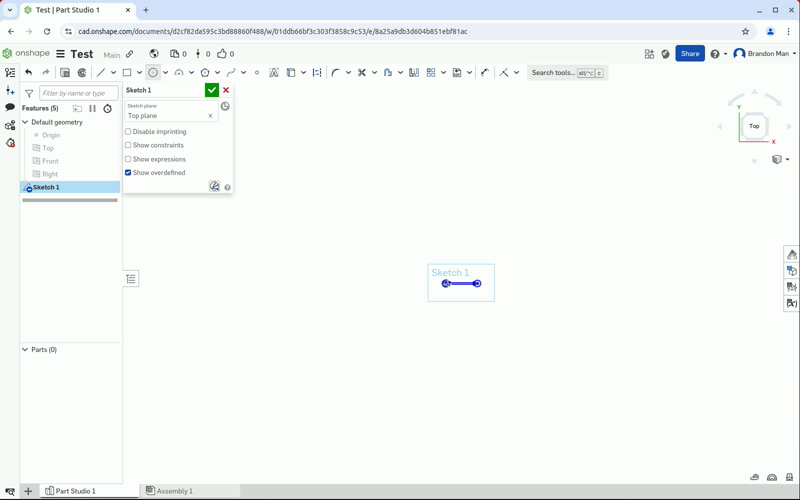
key_down(shift)
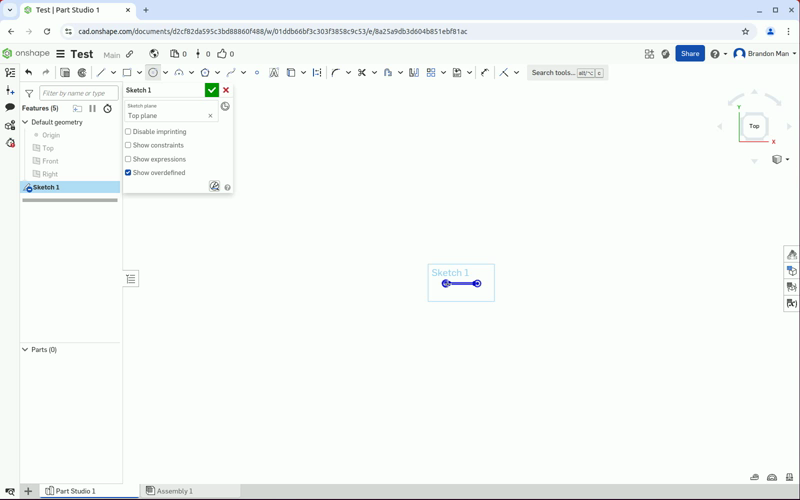
mouse_move(477, 283)
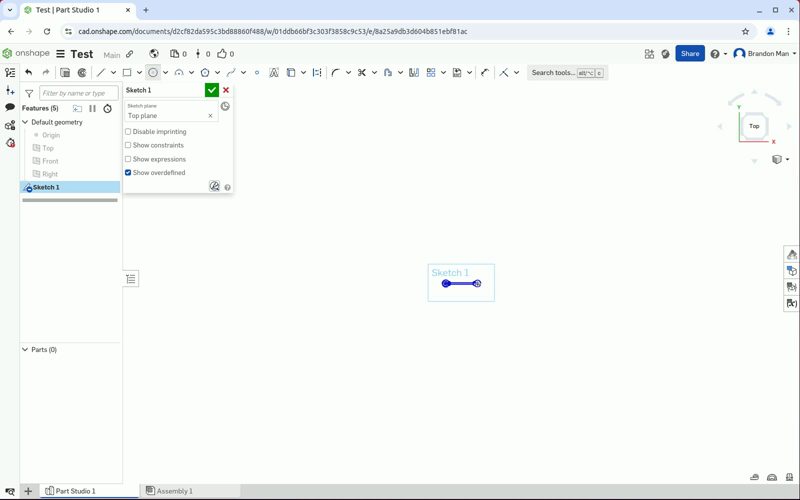
scroll(6)
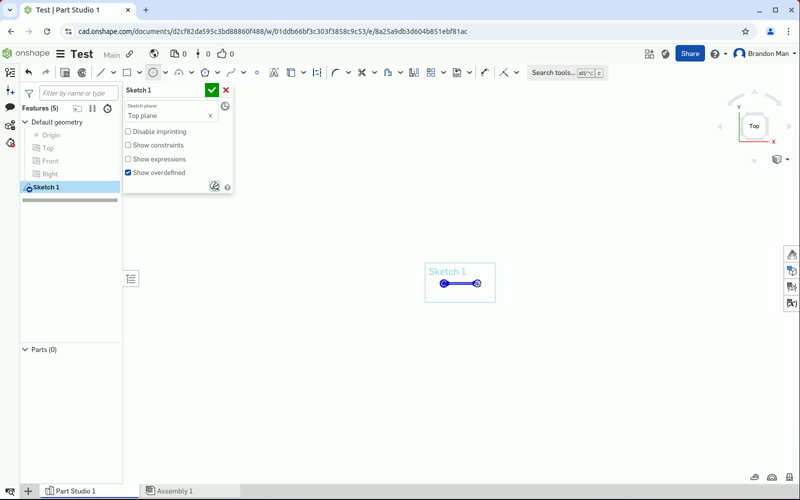
scroll(6)
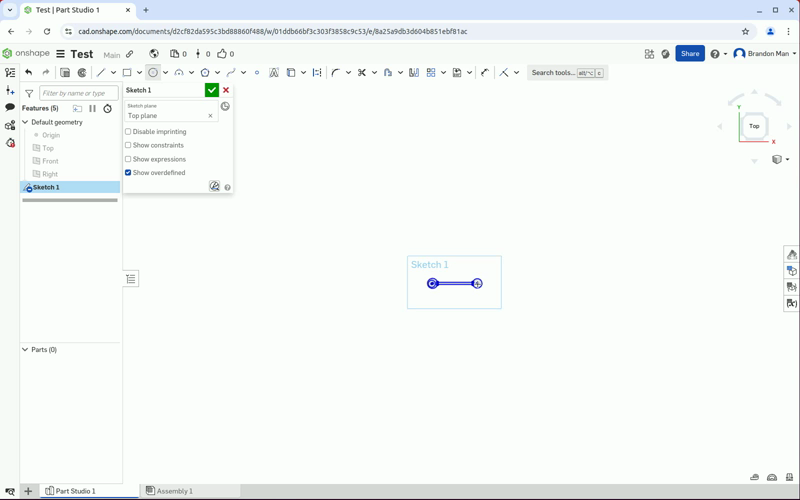
scroll(6)
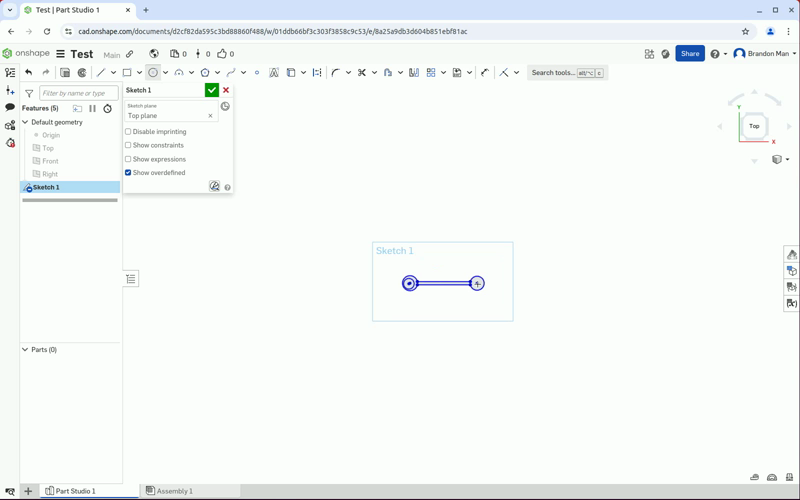
scroll(6)
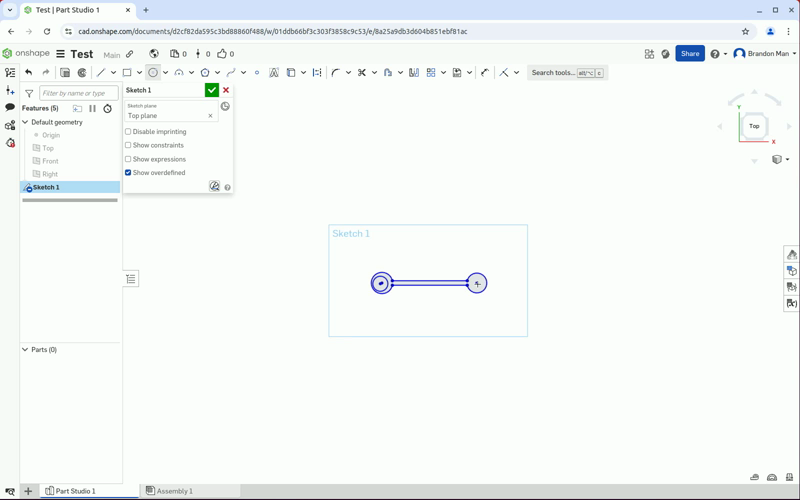
scroll(6)
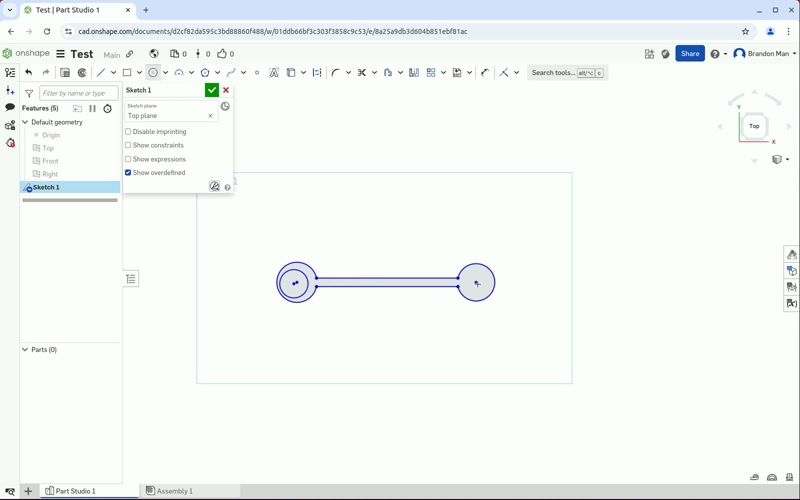
scroll(6)
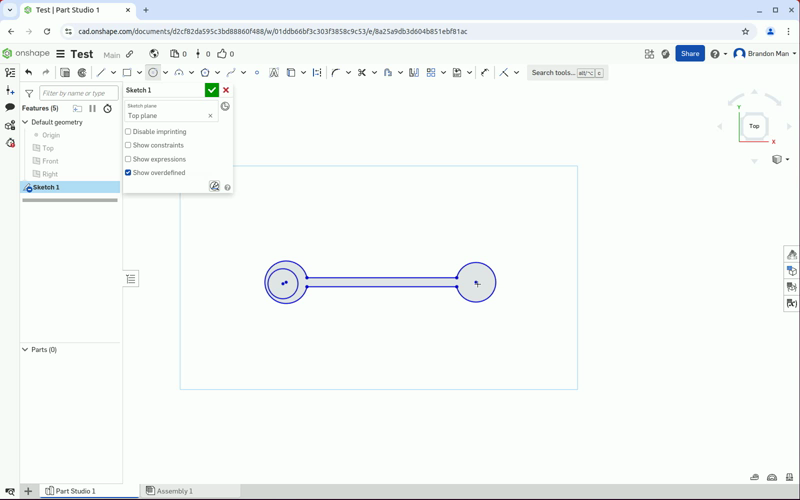
scroll(6)
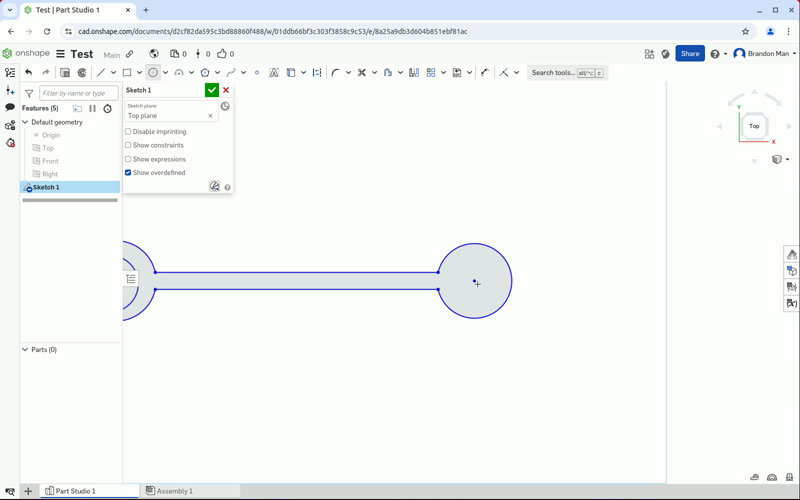
click(477, 283)
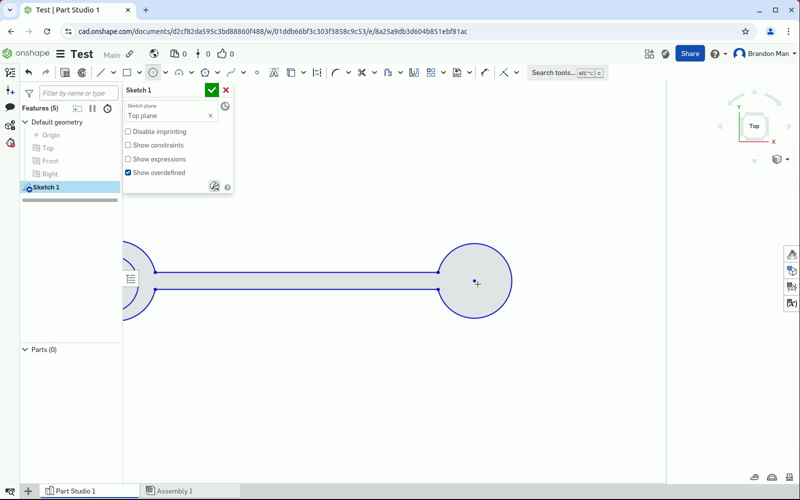
scroll(-6)
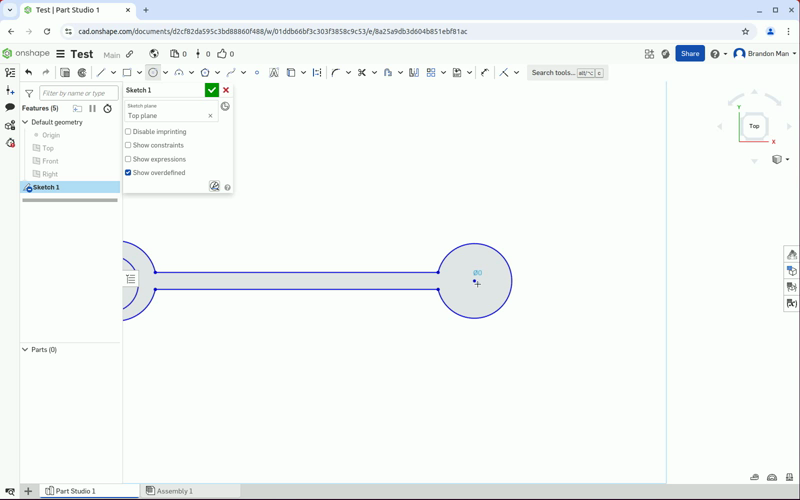
scroll(-6)
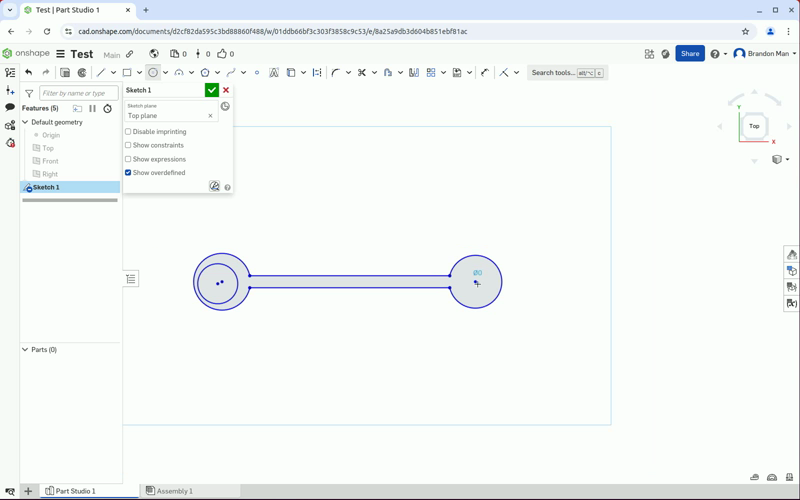
scroll(-6)
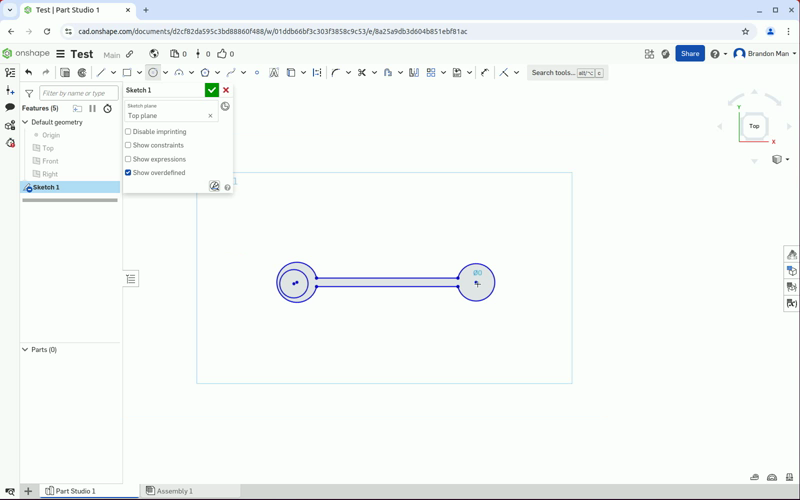
scroll(-6)
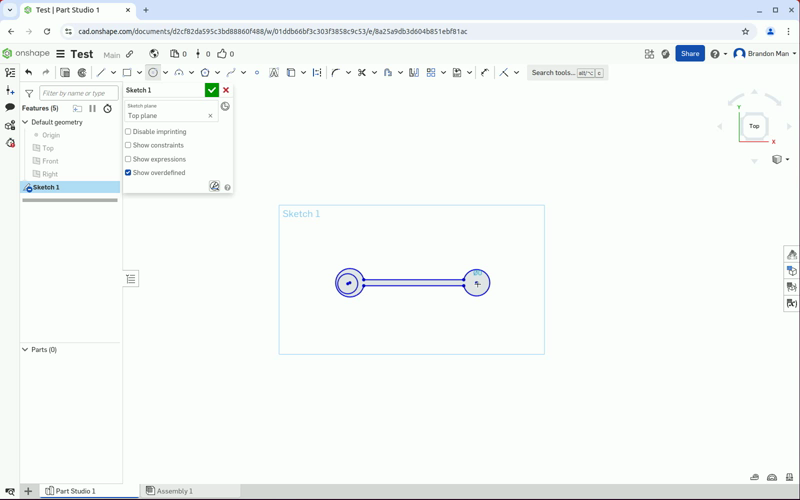
scroll(-6)
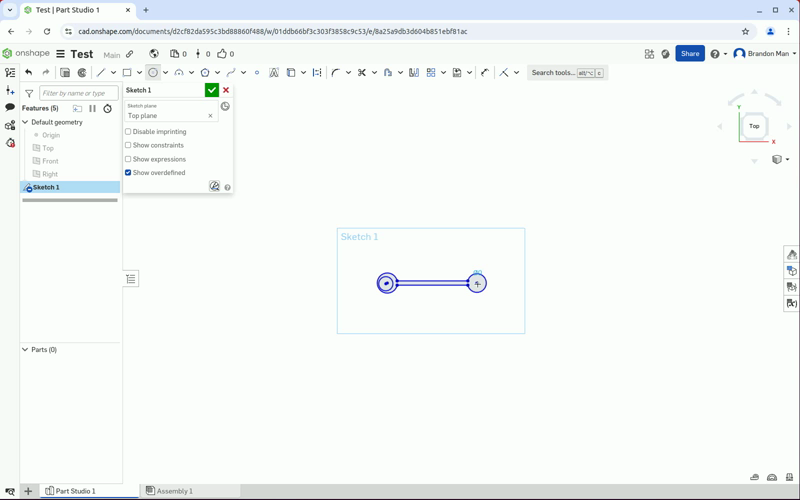
scroll(-6)
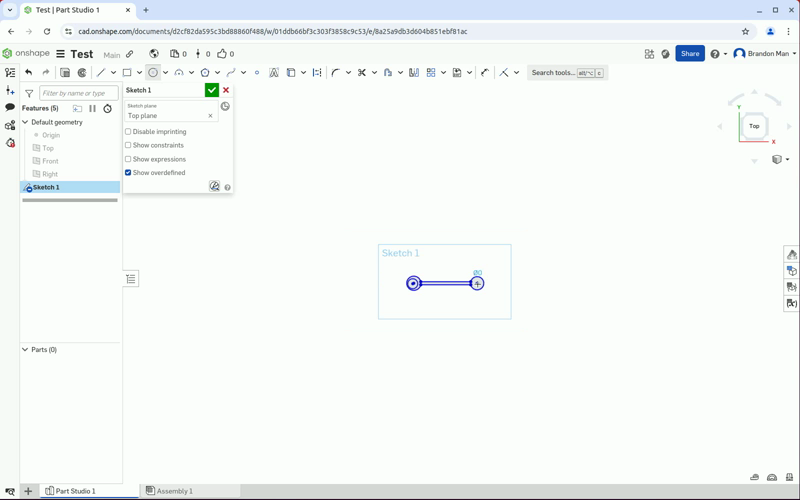
scroll(-6)
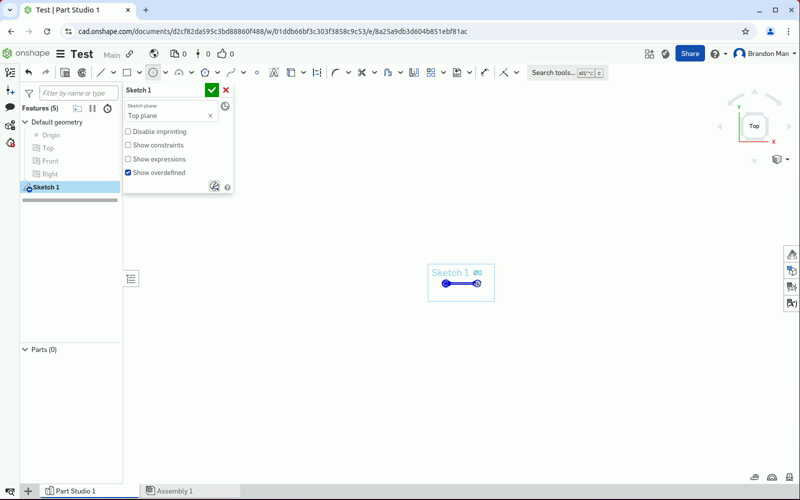
key_up(shift)
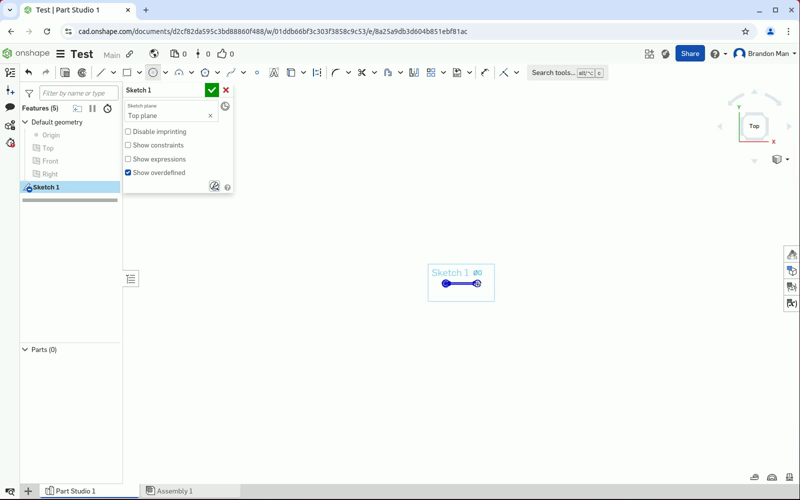
mouse_move(480, 283)
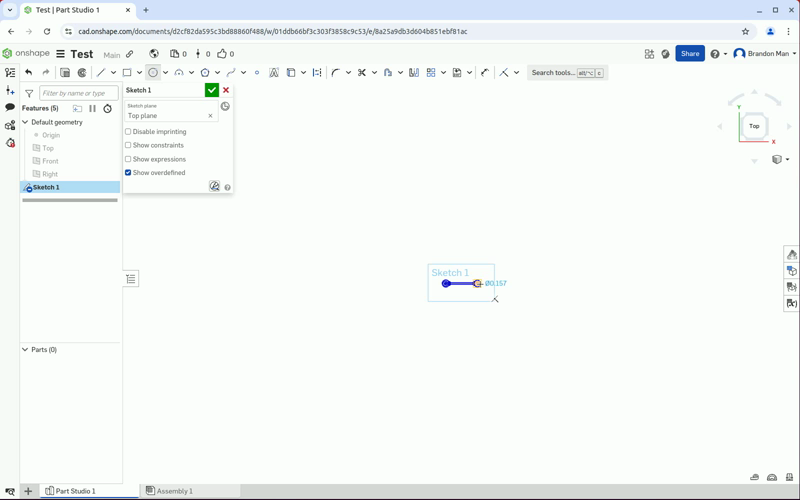
scroll(6)
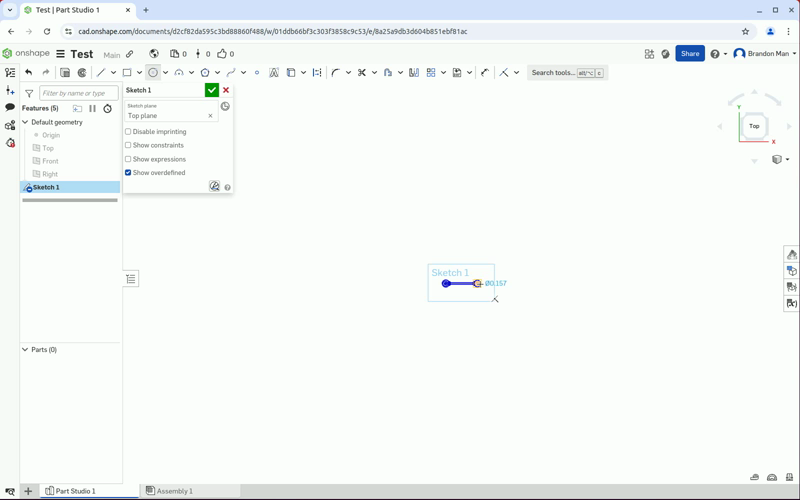
scroll(6)
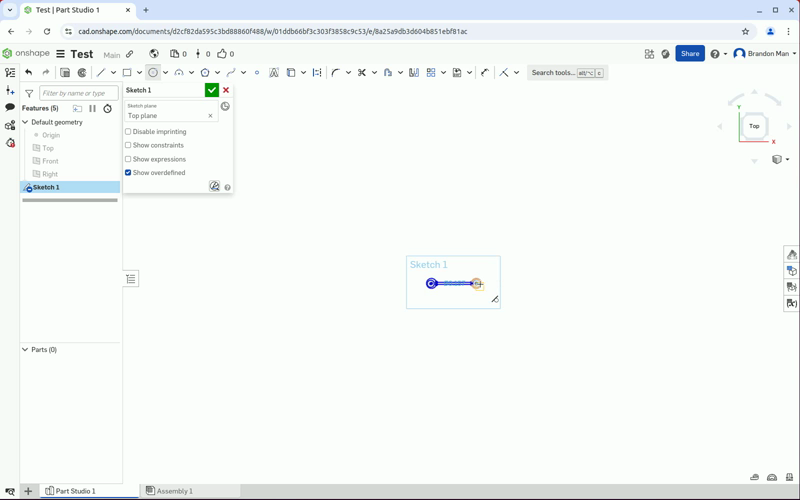
scroll(6)
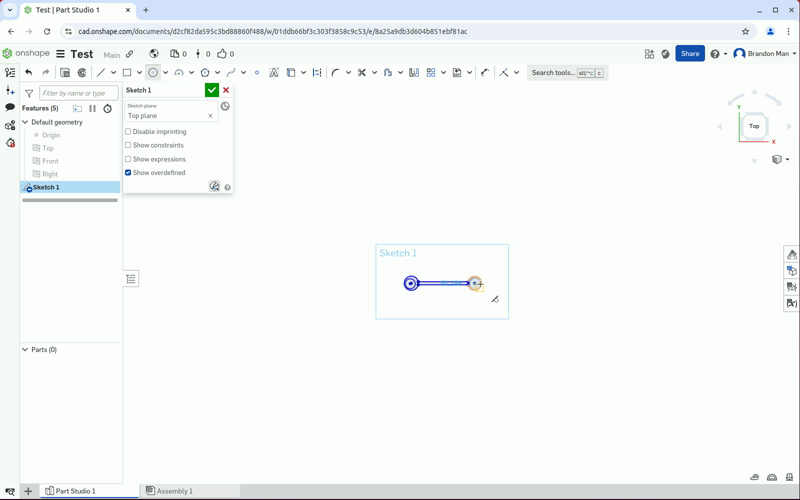
scroll(6)
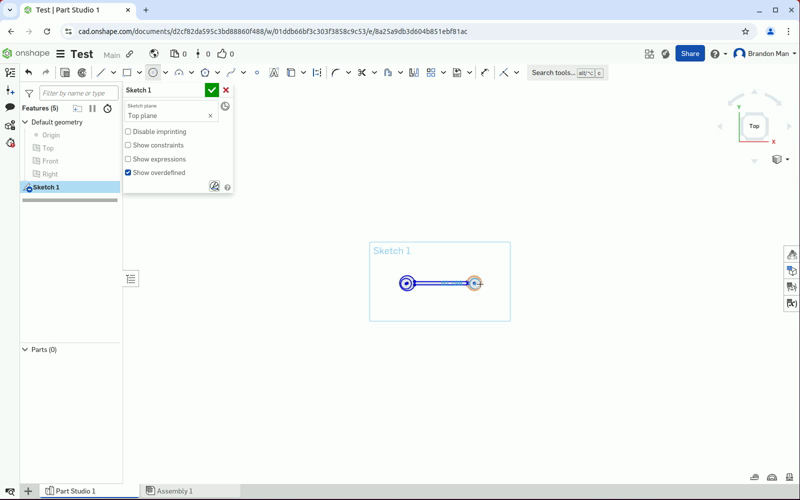
scroll(6)
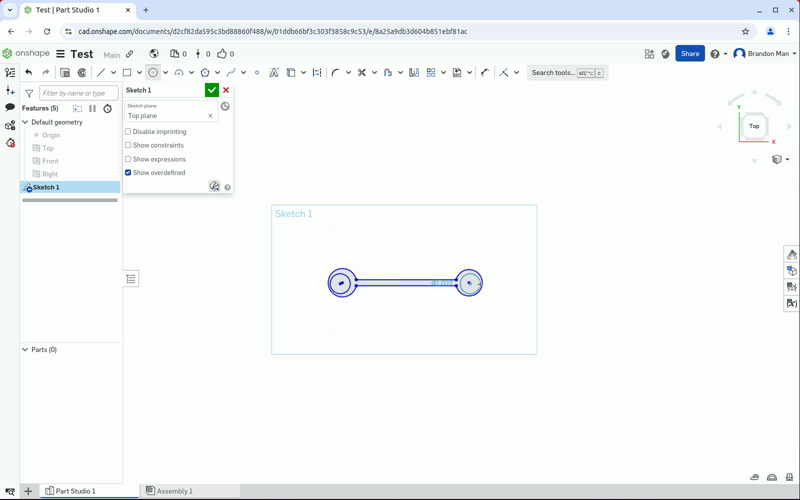
scroll(6)
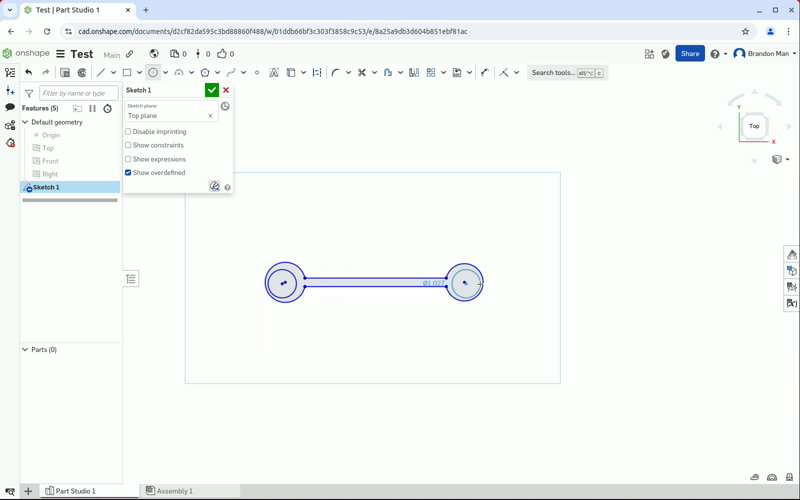
scroll(6)
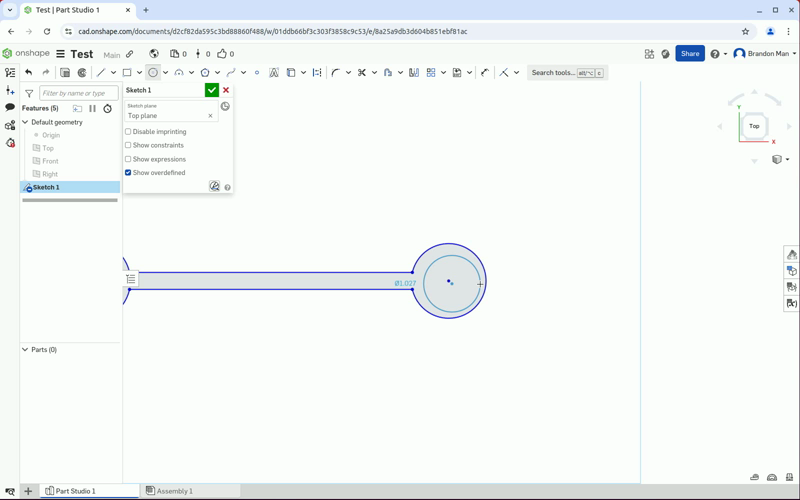
click(480, 283)
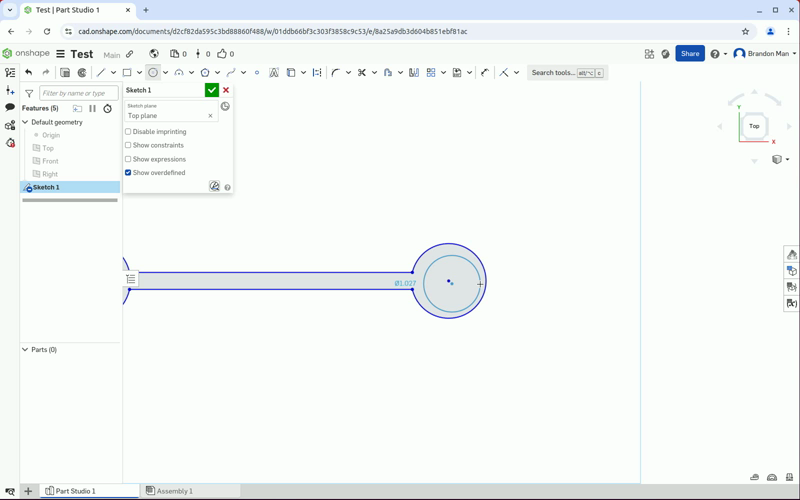
scroll(-6)
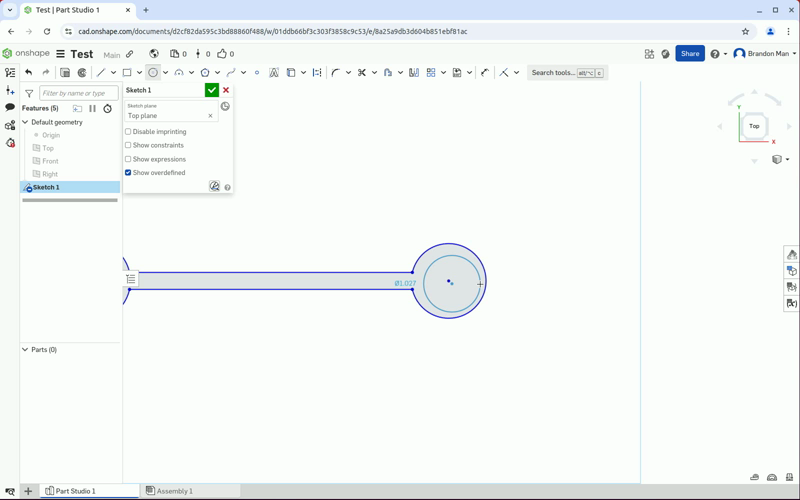
scroll(-6)
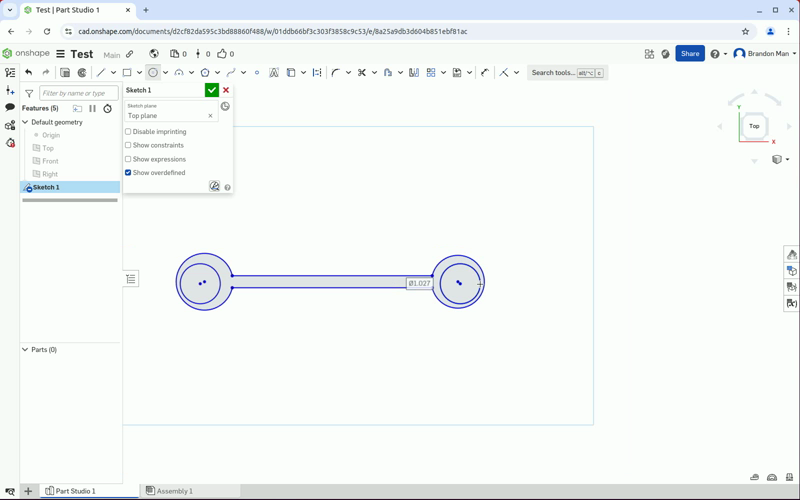
scroll(-6)
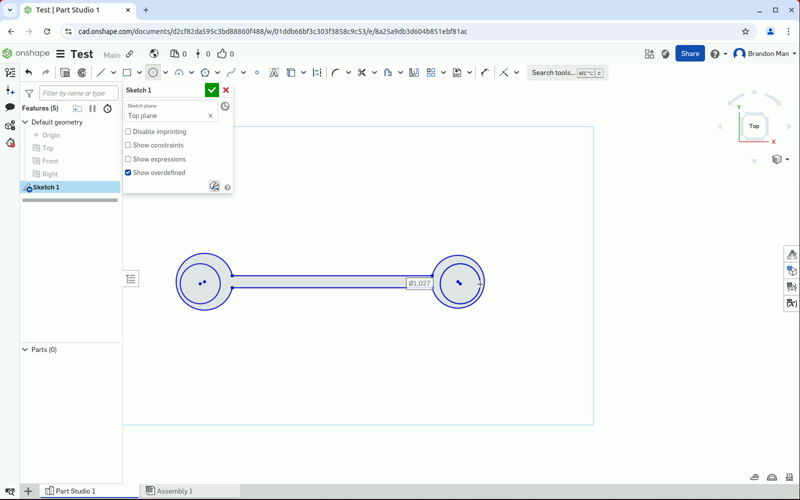
scroll(-6)
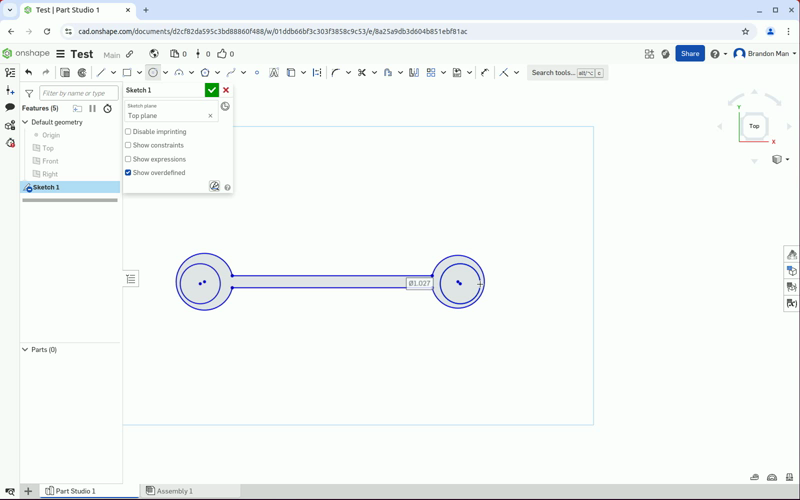
scroll(-6)
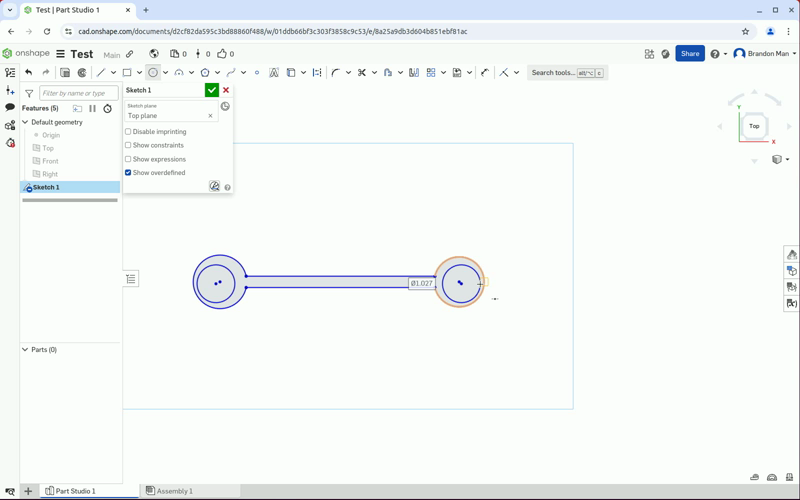
scroll(-6)
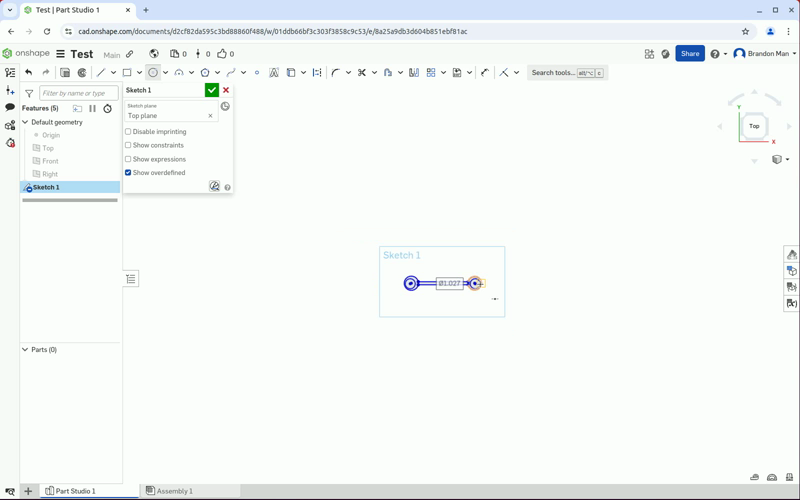
scroll(-6)
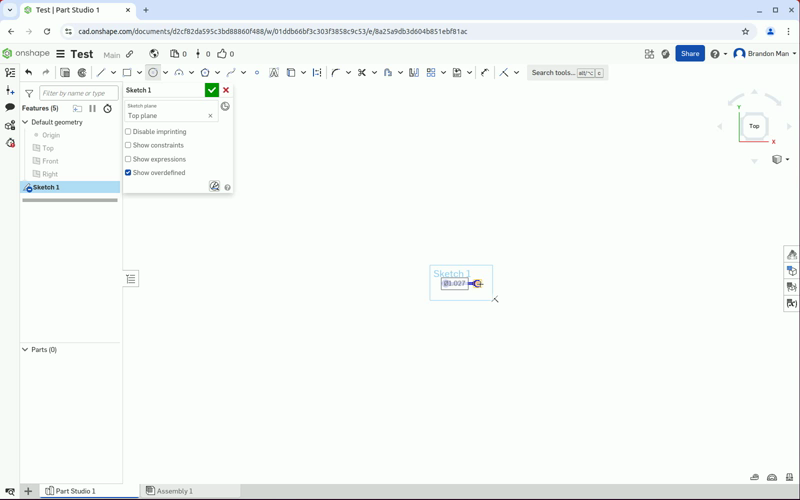
key(esc)
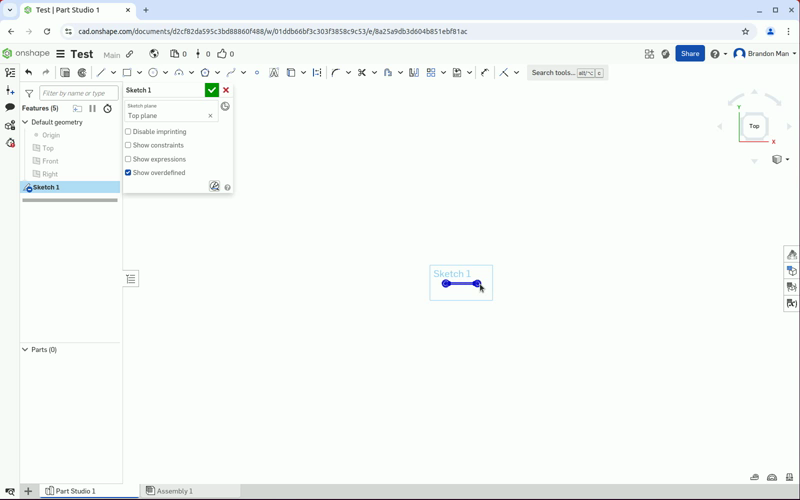
mouse_move(471, 283)
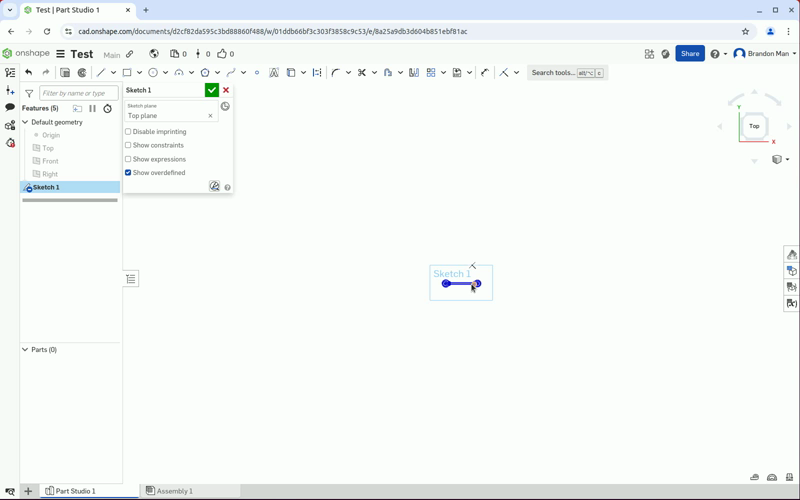
scroll(6)
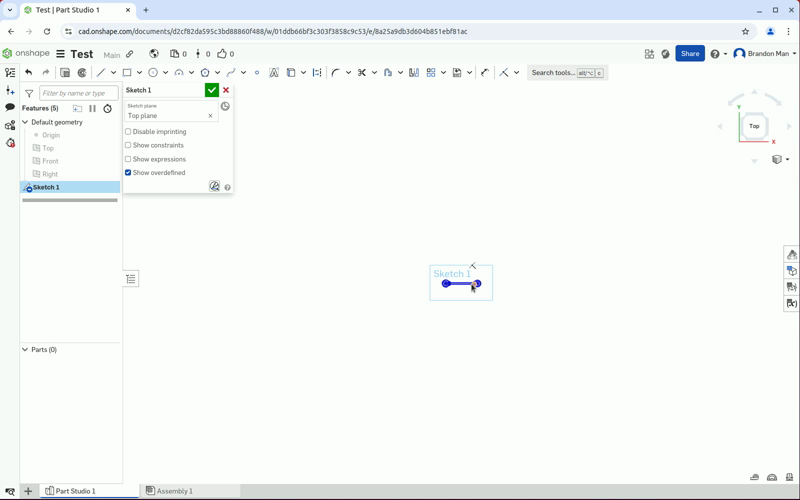
scroll(6)
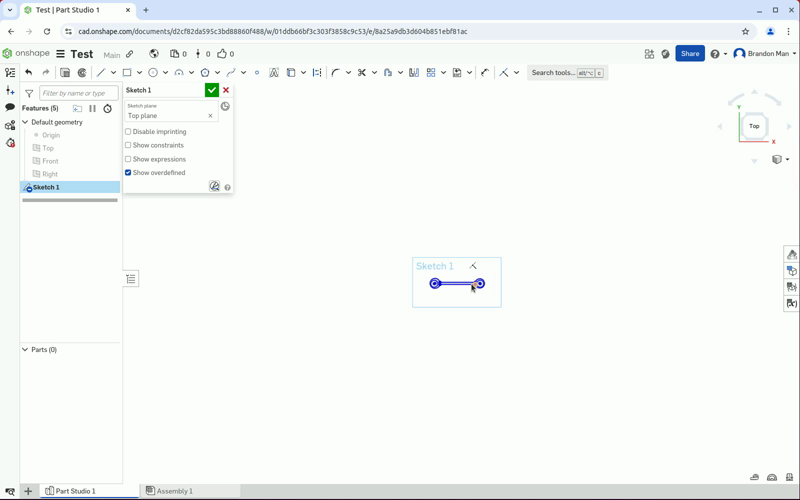
scroll(6)
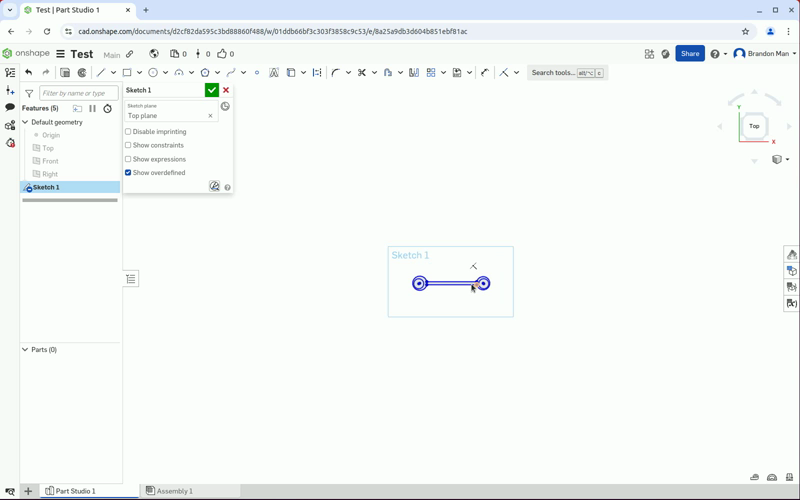
scroll(6)
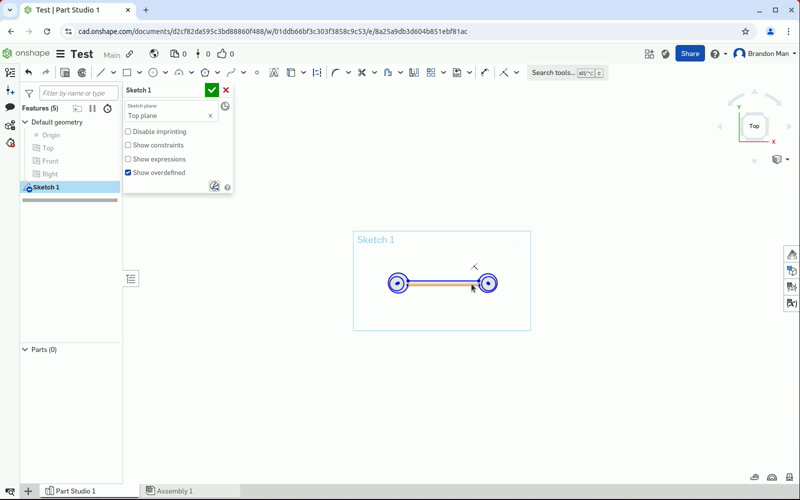
scroll(6)
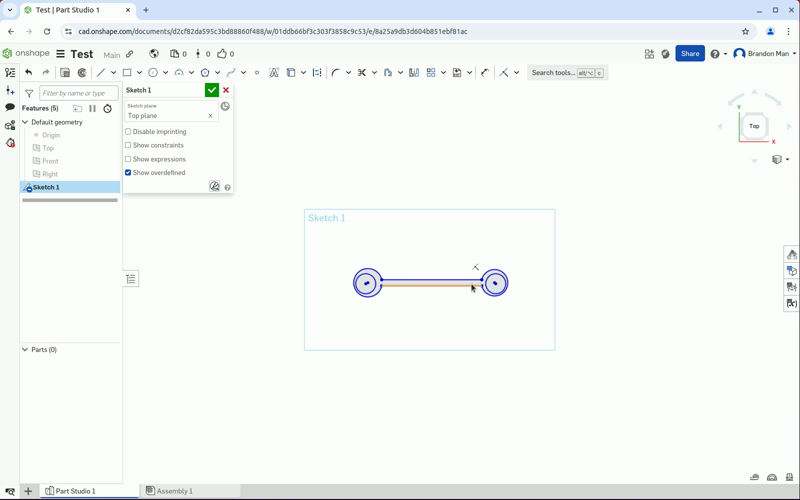
scroll(6)
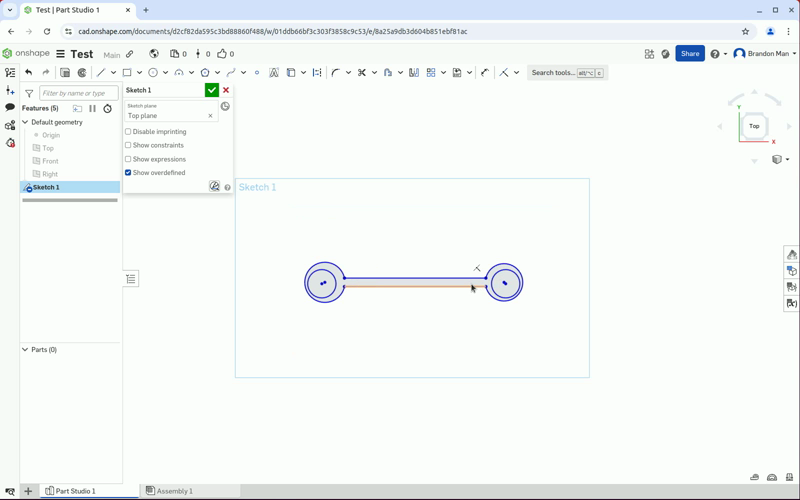
scroll(6)
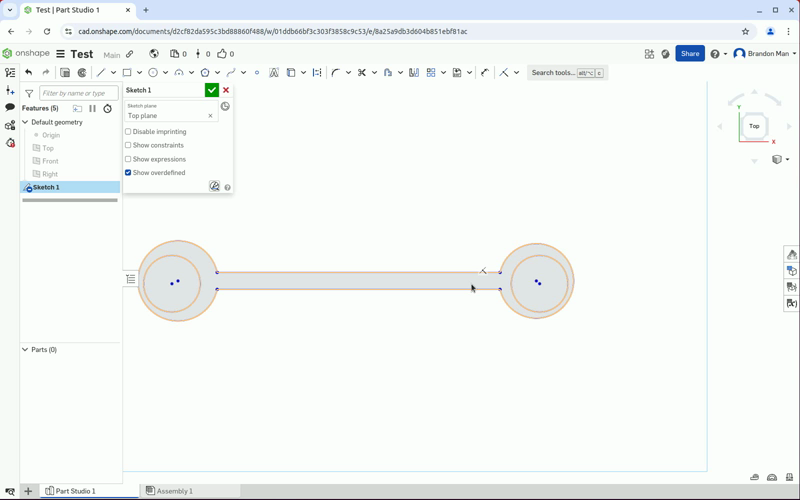
click(471, 283)
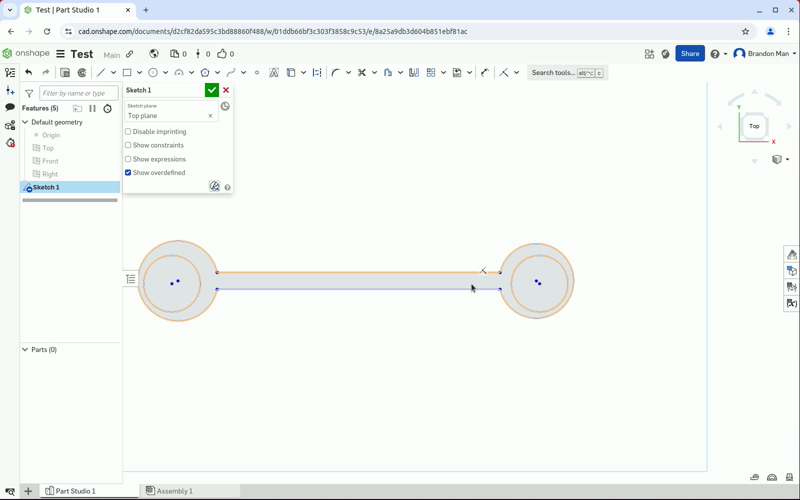
scroll(-6)
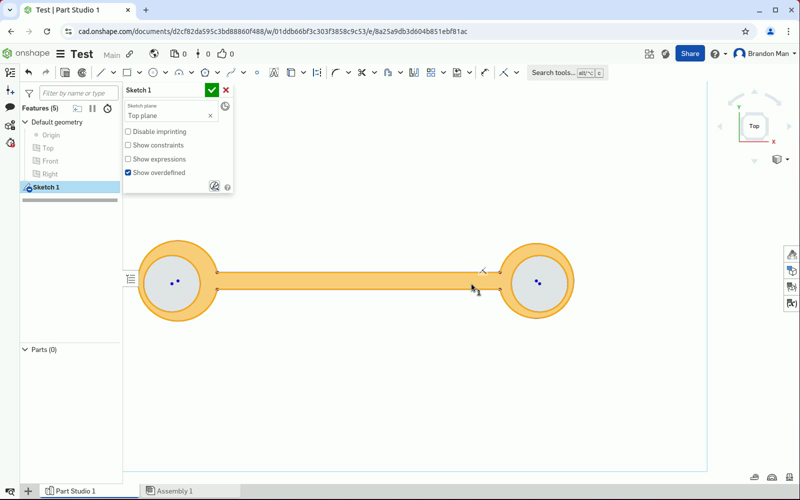
scroll(-6)
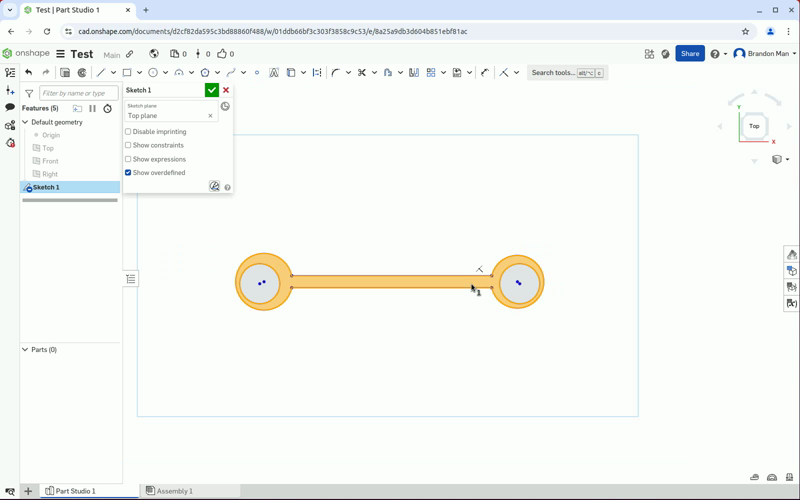
scroll(-6)
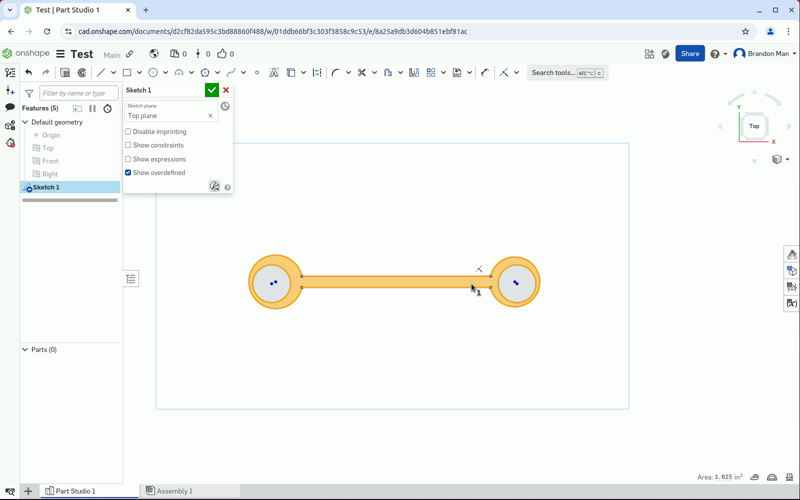
scroll(-6)
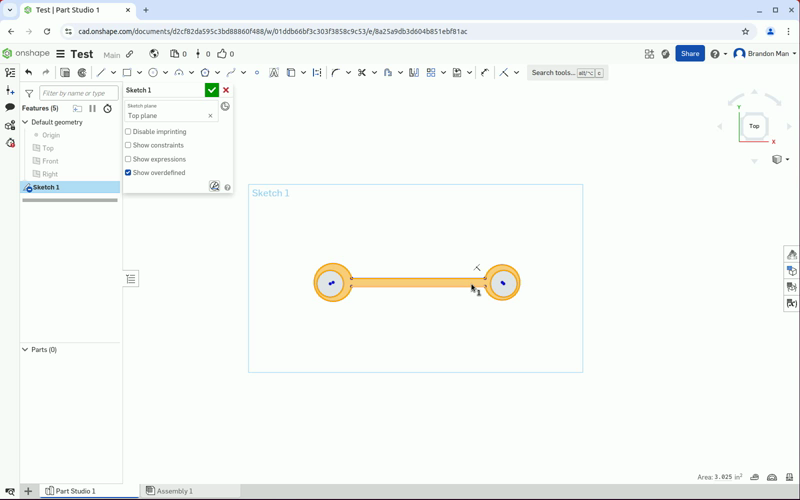
scroll(-6)
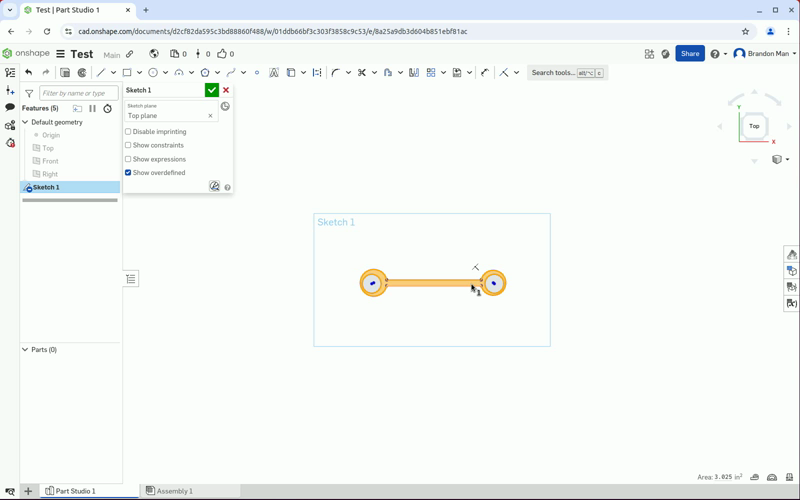
scroll(-6)
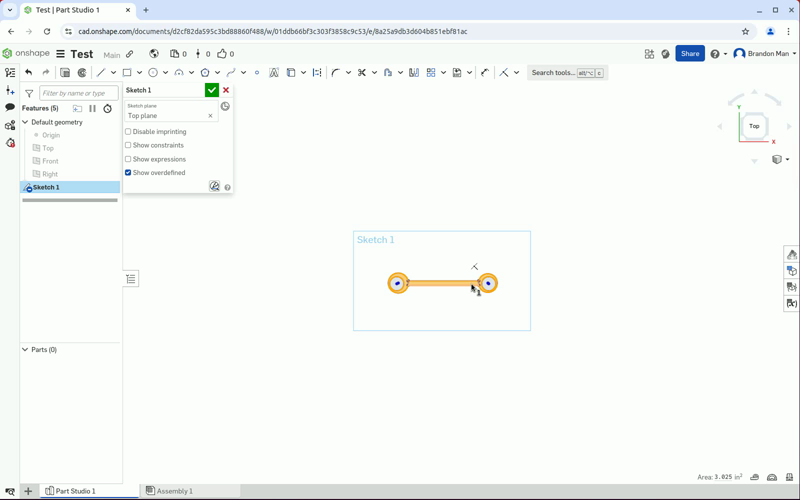
scroll(-6)
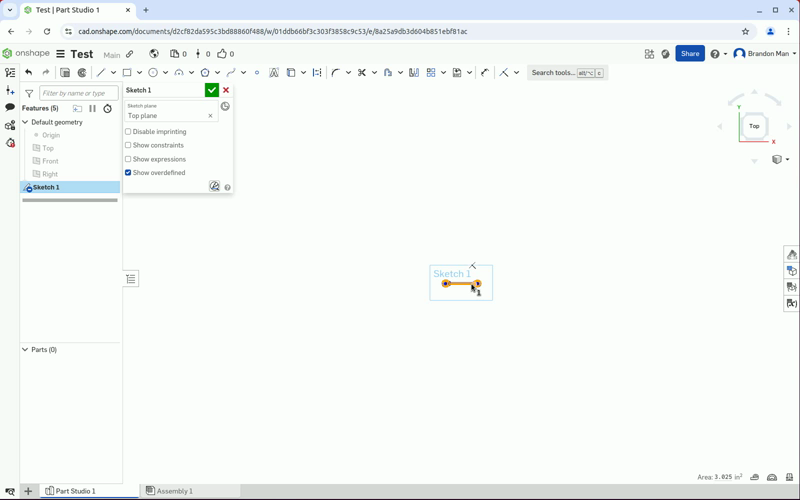
mouse_move(73, 352)
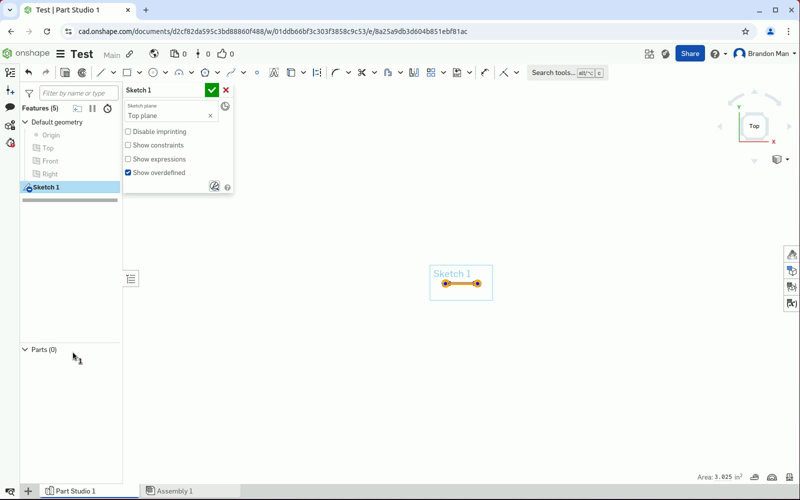
key(shift+y)
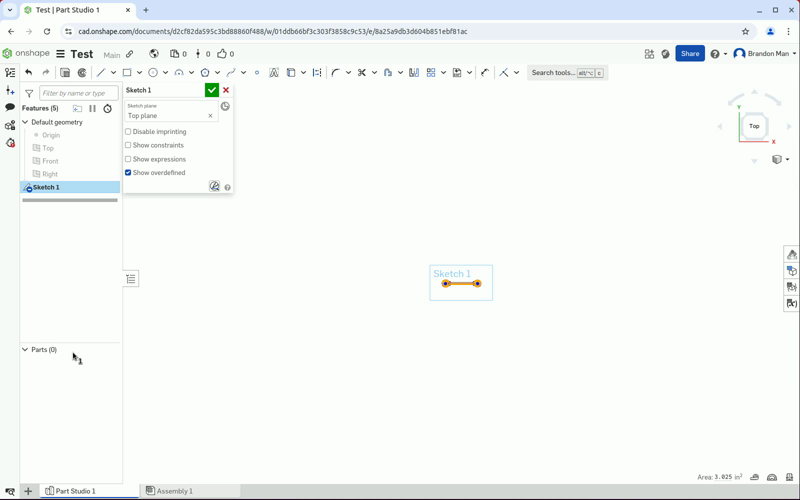
key(shift+e)
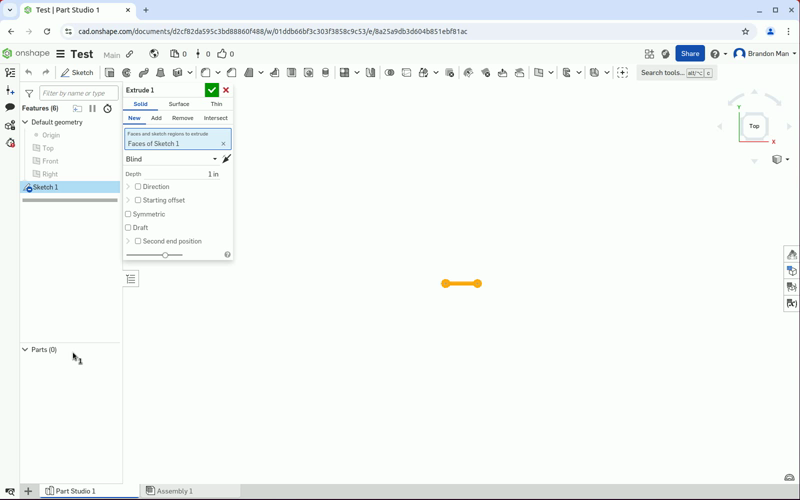
mouse_move(143, 106)
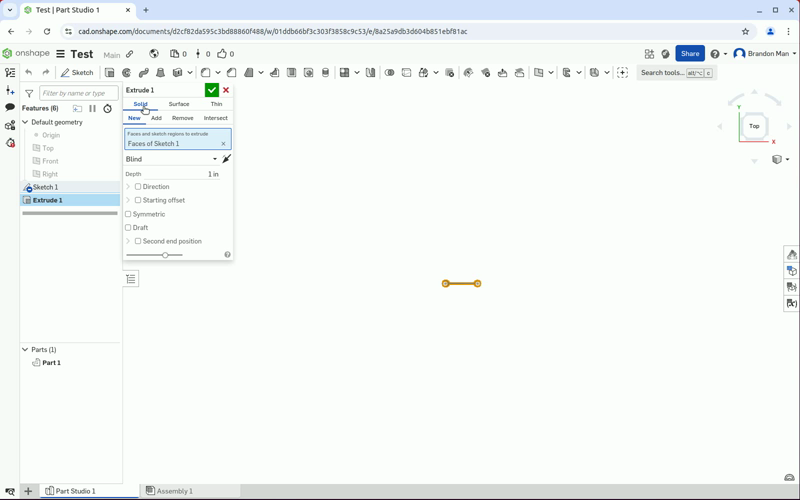
click(143, 106)
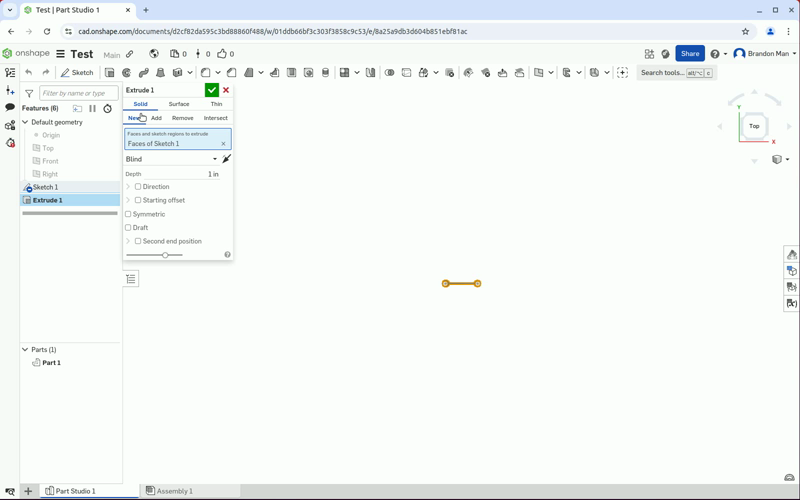
mouse_move(137, 120)
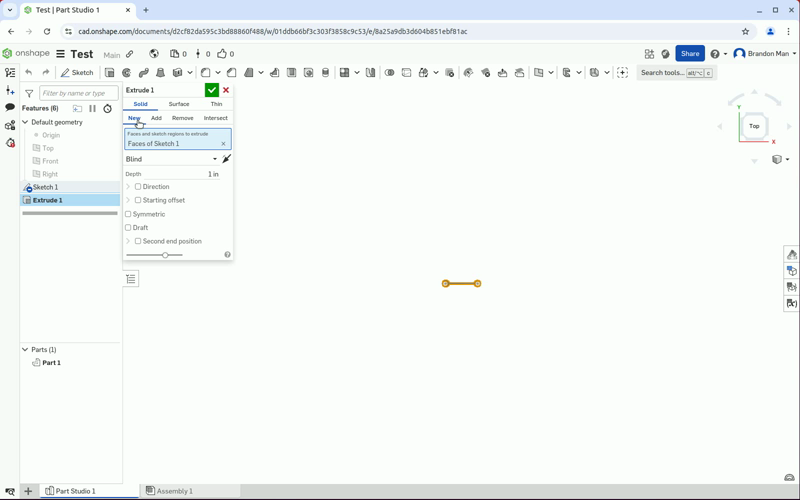
click(137, 120)
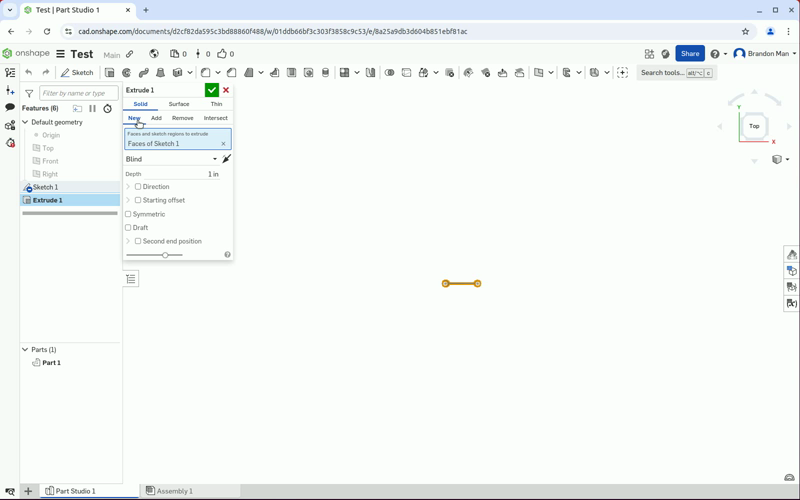
key(tab, 4)
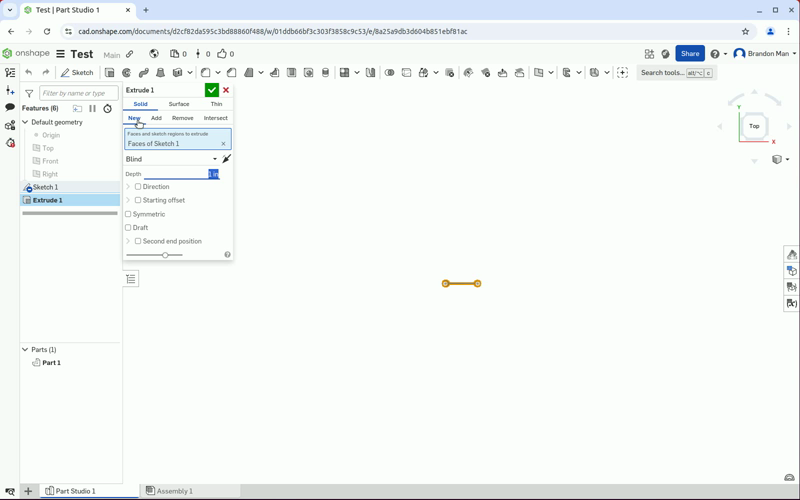
text(23.108)
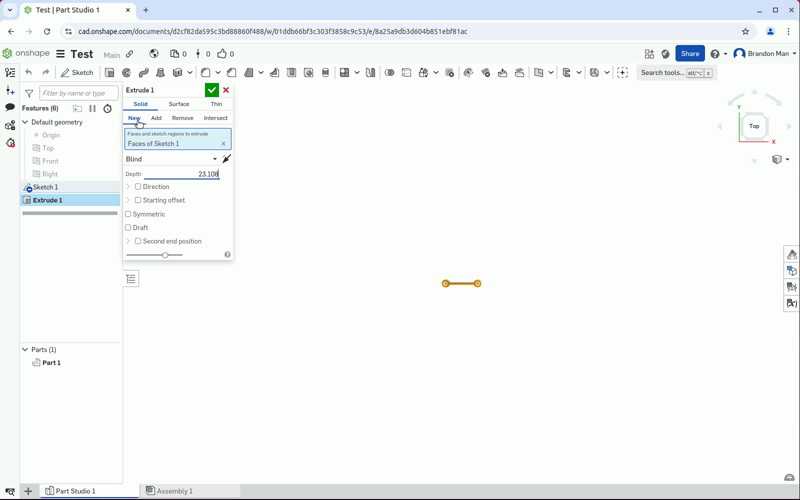
key(enter)
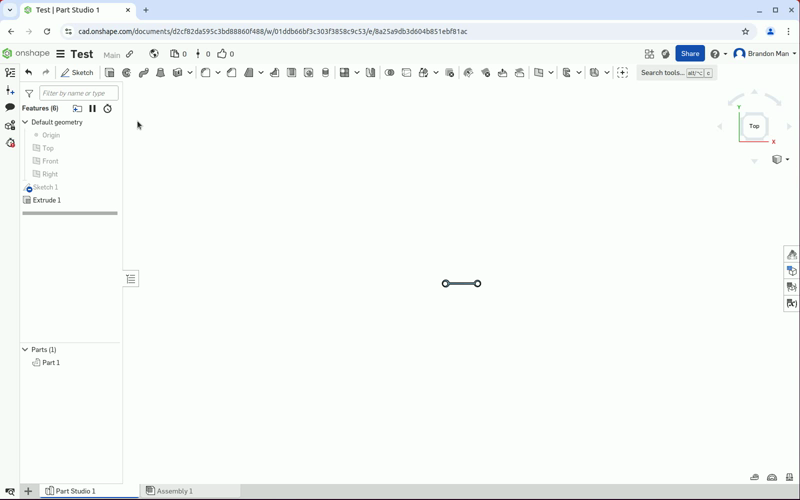
key(shift+h)
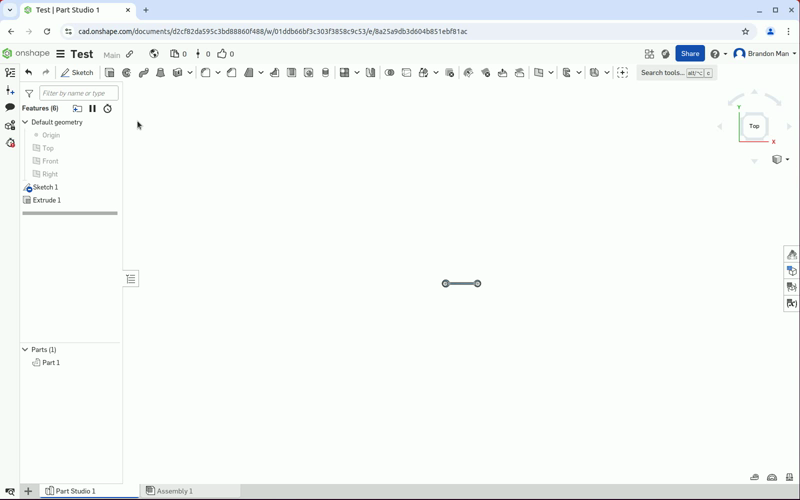
key(shift+h)
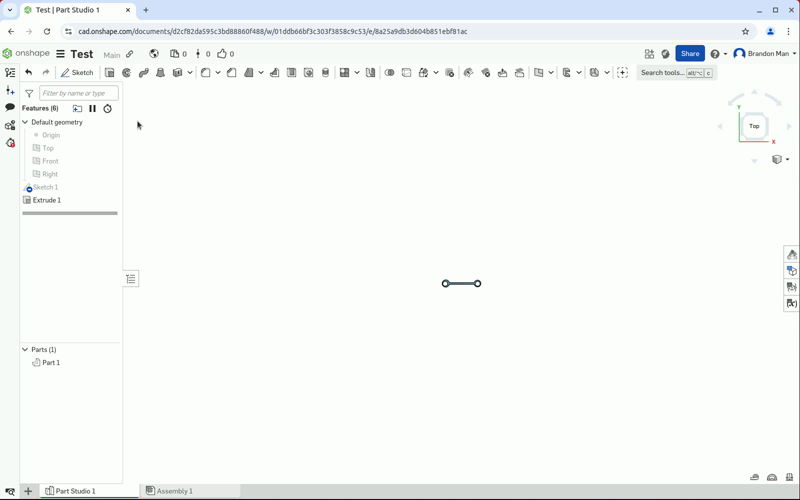
mouse_move(73, 189)
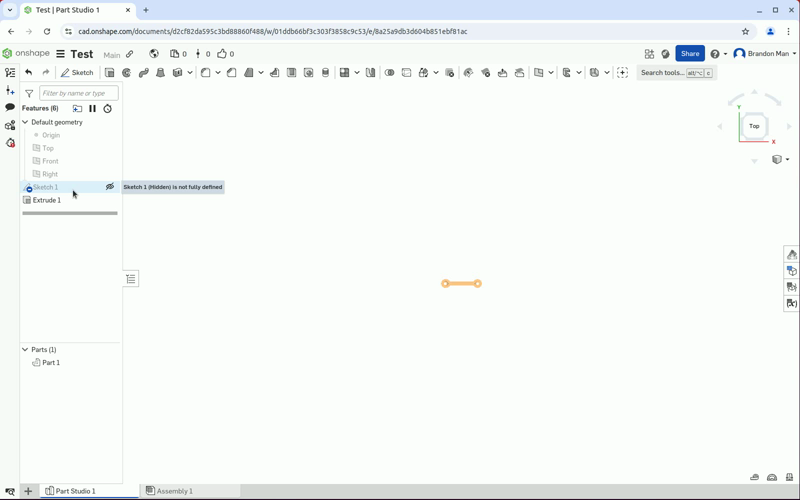
click(73, 189)
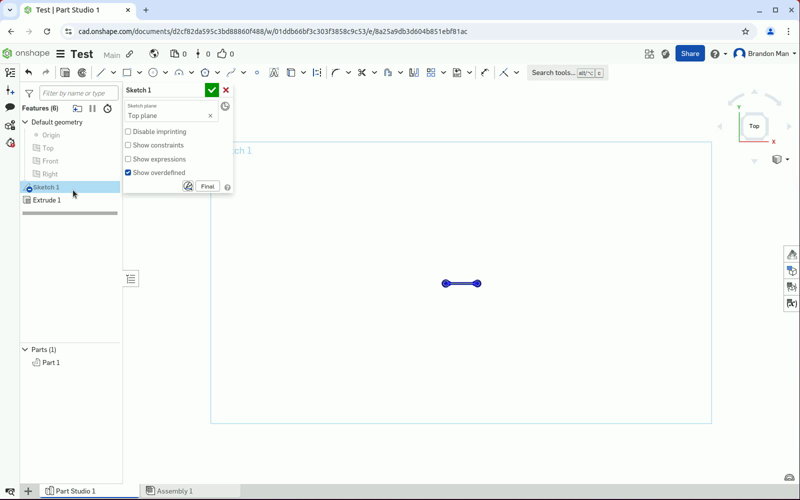
mouse_move(229, 92)
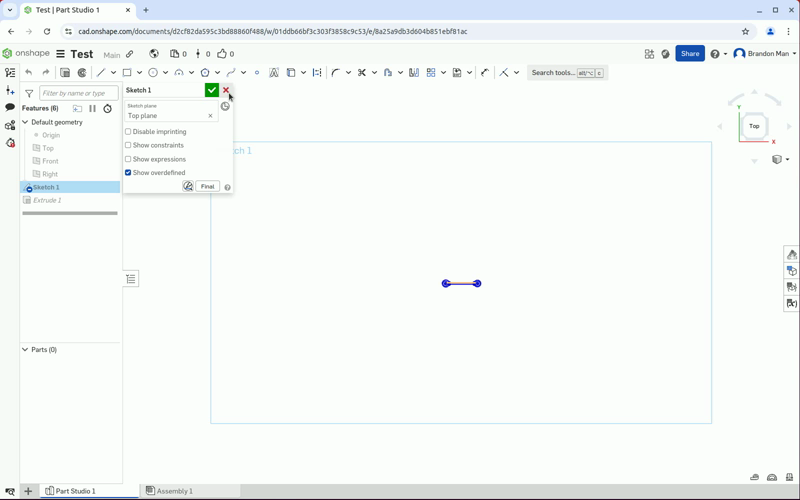
click(229, 92)
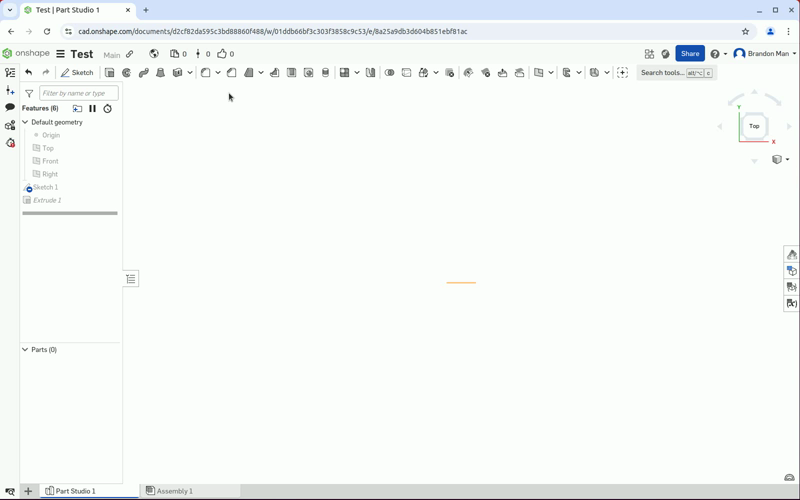
mouse_move(73, 352)
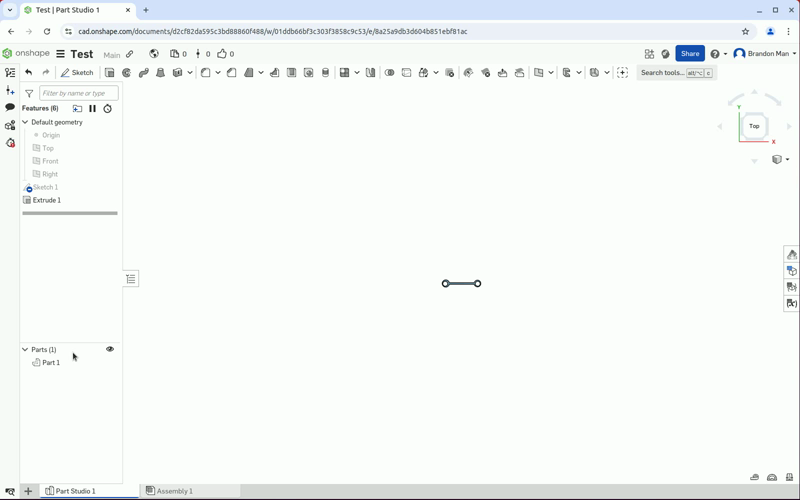
key(y)
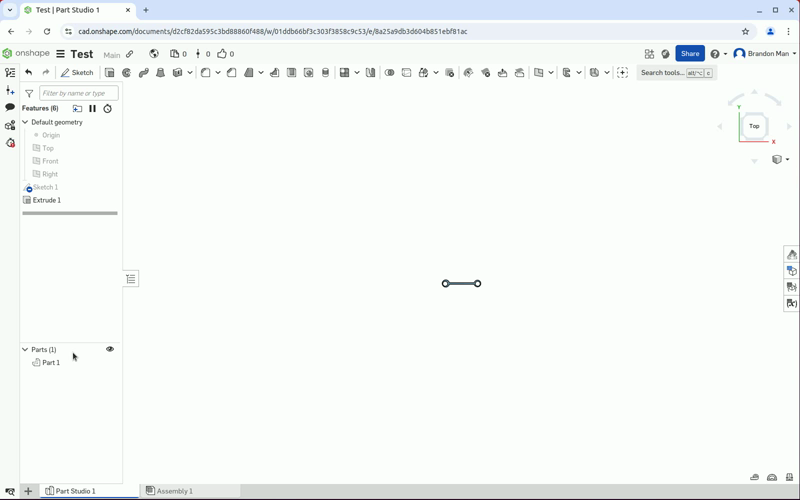
key(shift+p)
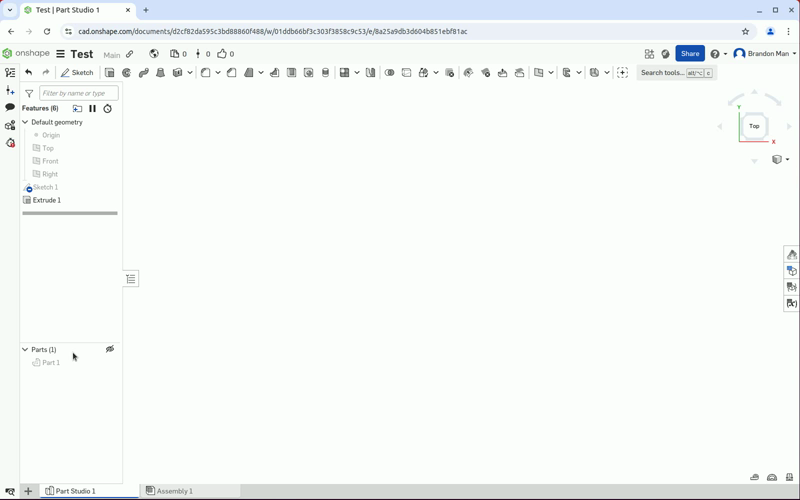
key(space)
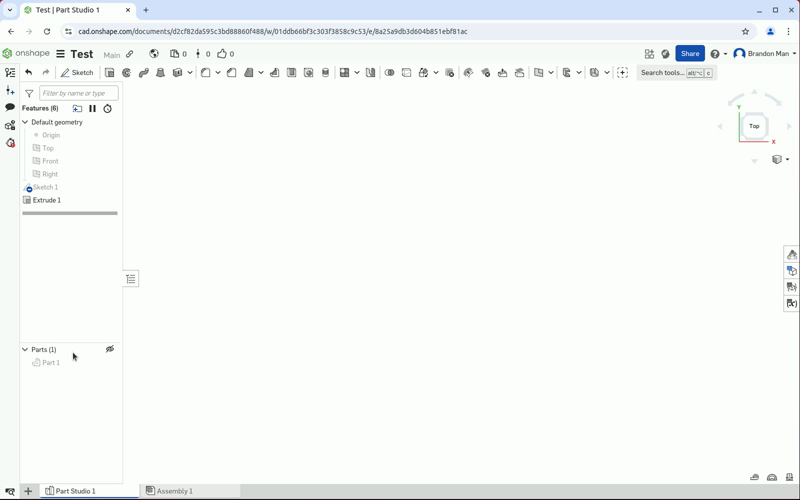
key_down(shift)
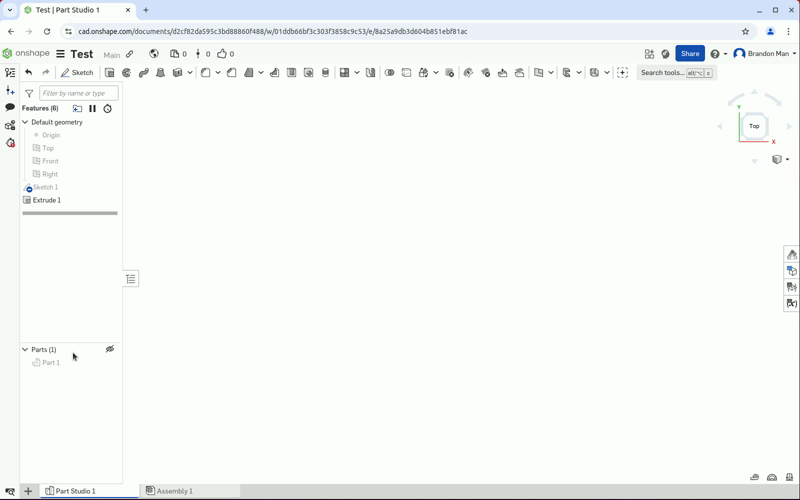
key(up)
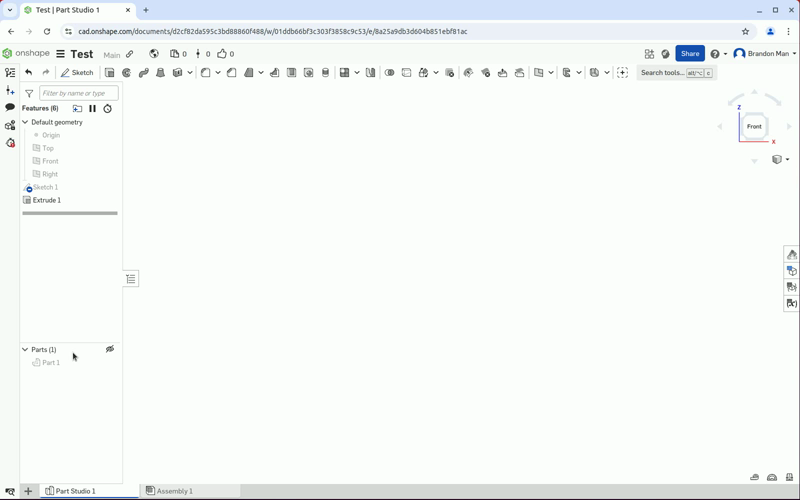
key_up(shift)
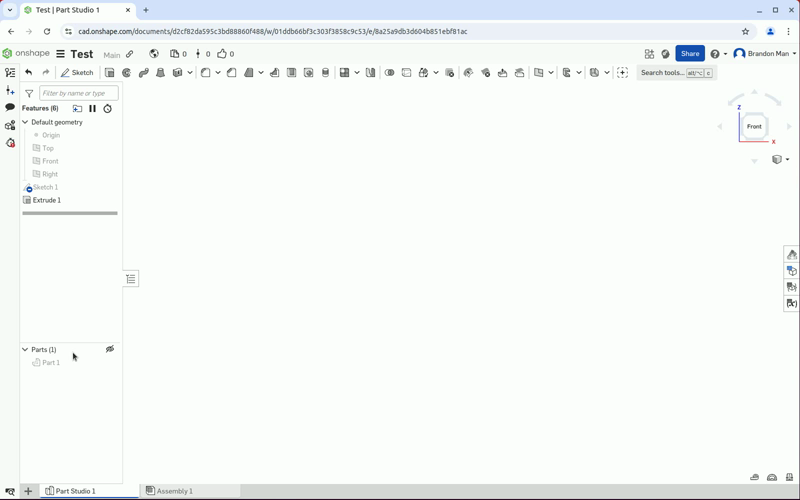
mouse_move(73, 352)
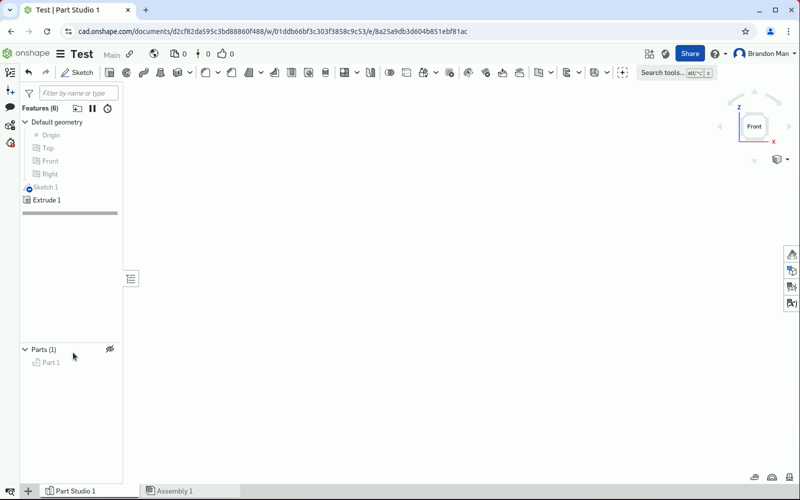
key(shift+y)
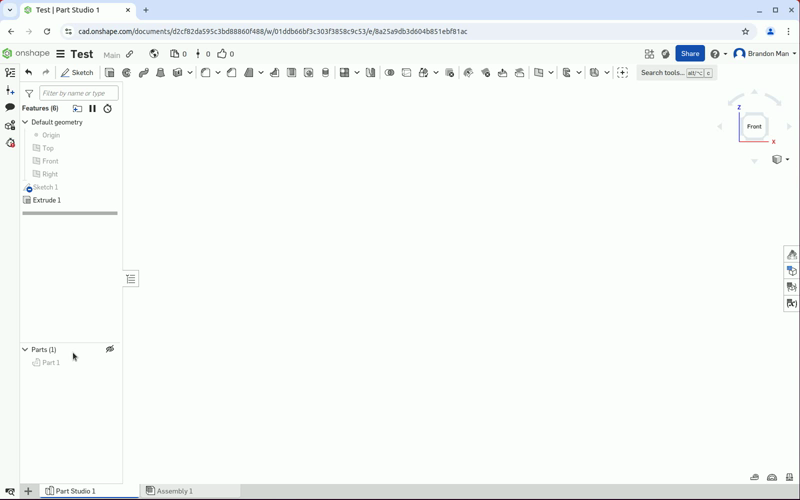
key(shift+s)
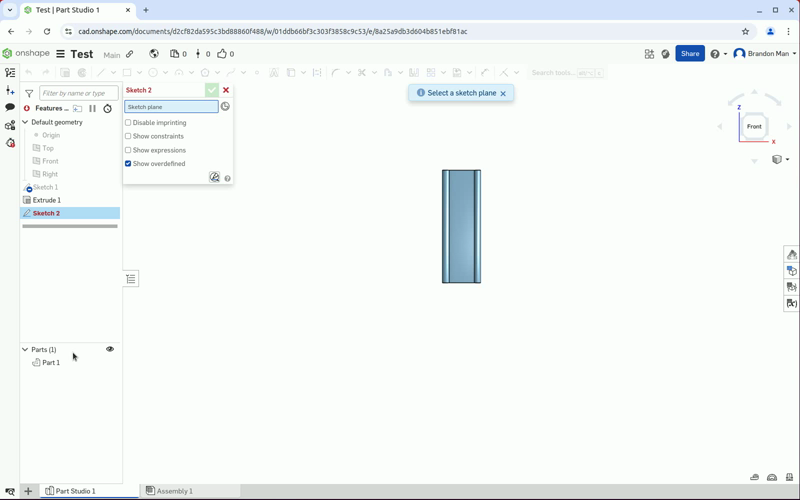
mouse_move(73, 163)
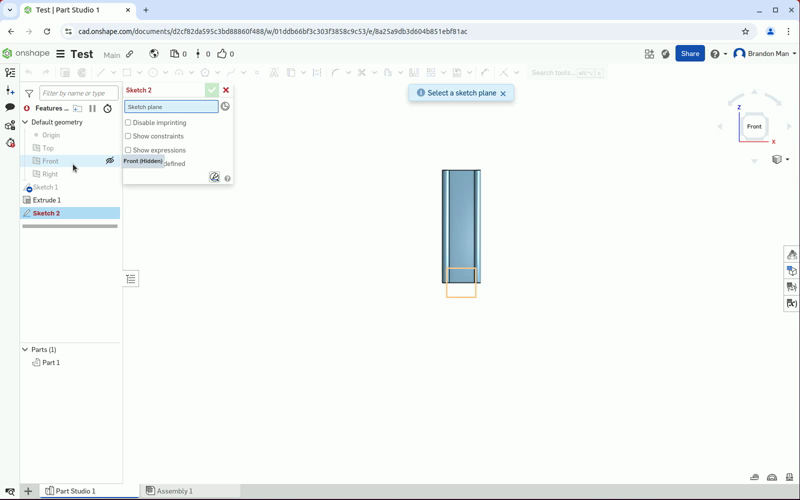
click(73, 163)
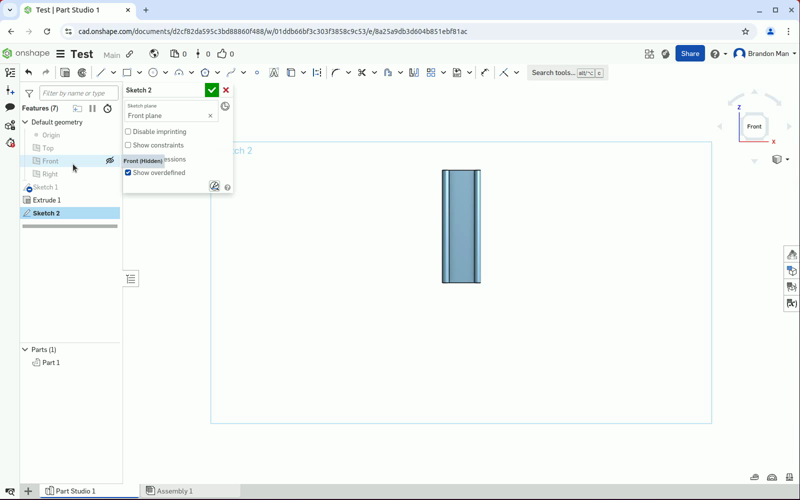
mouse_move(73, 352)
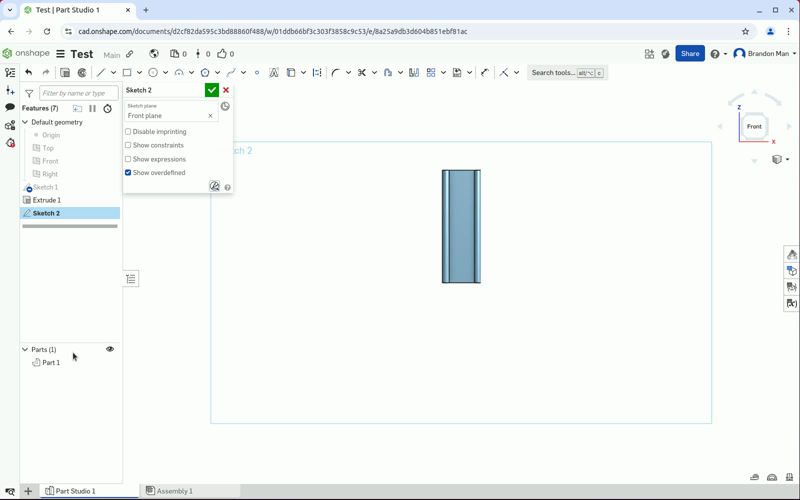
key(y)
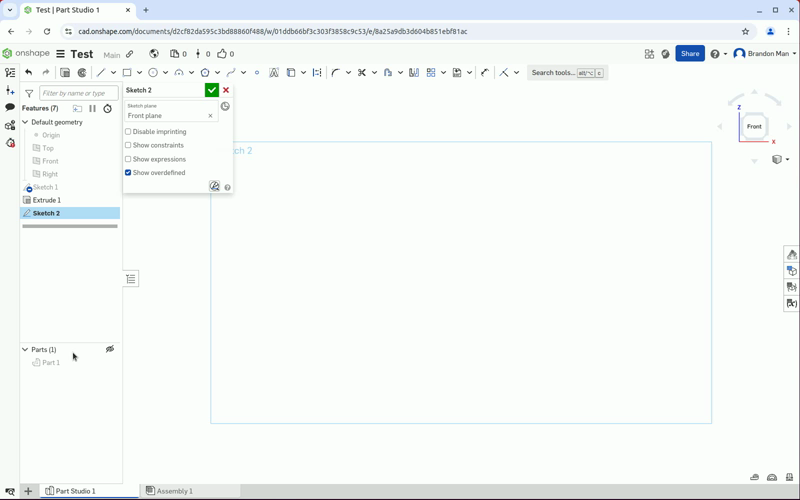
key(l)
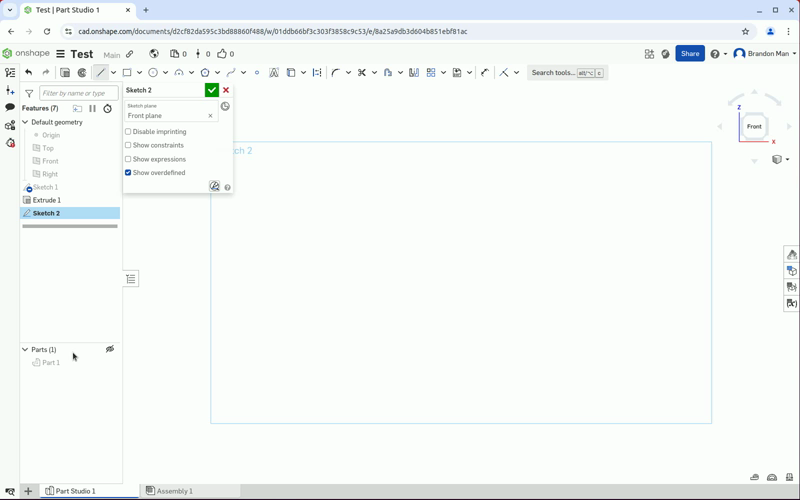
key_down(shift)
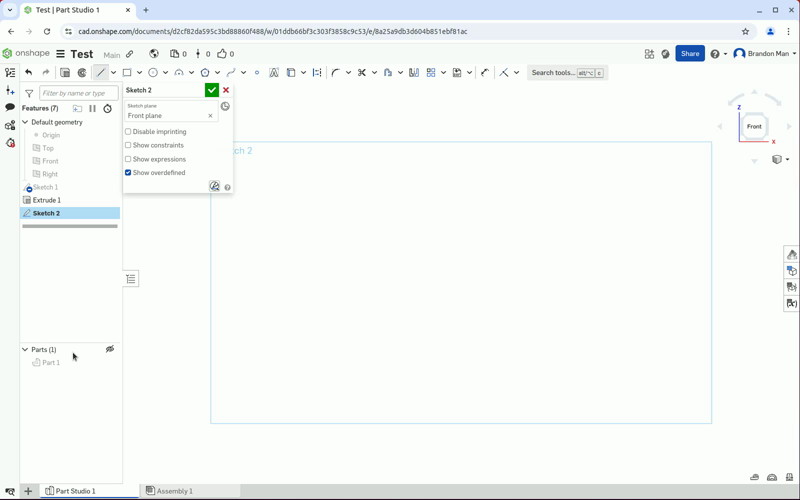
mouse_move(452, 282)
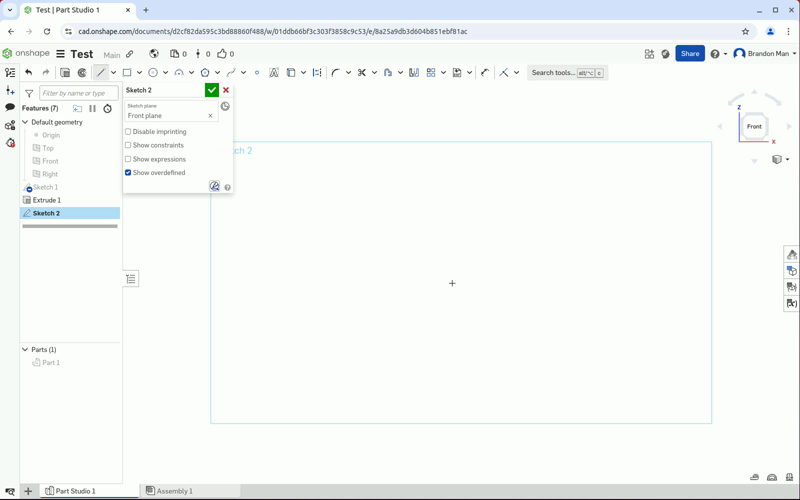
click(452, 282)
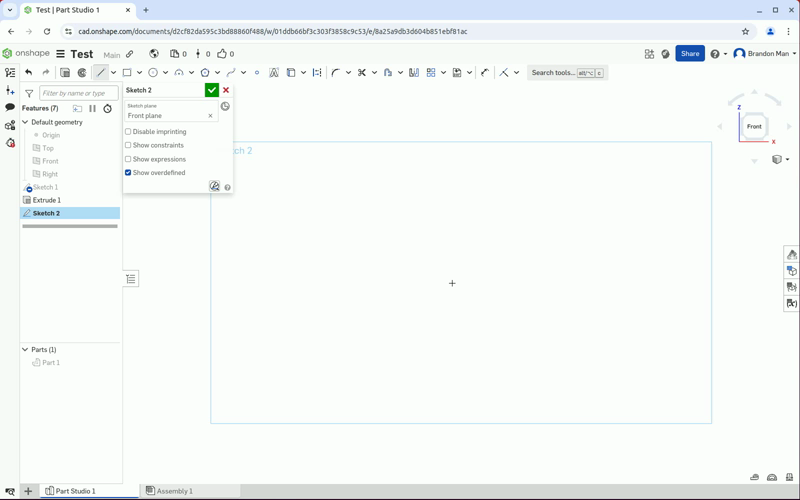
key_up(shift)
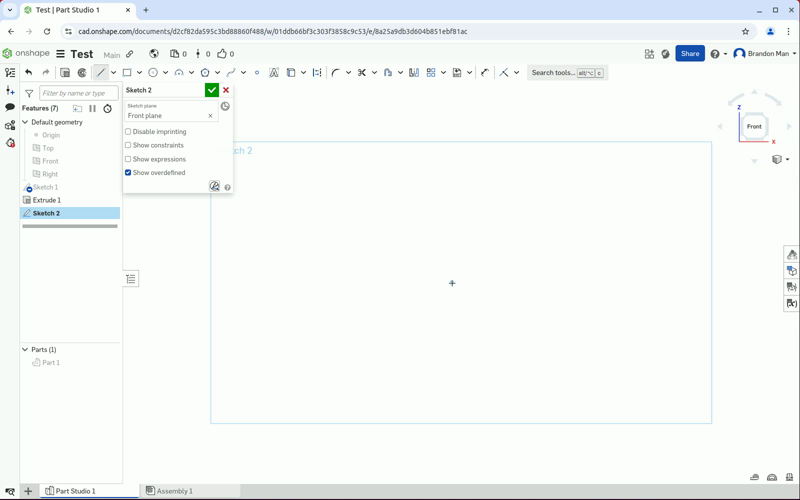
key_down(shift)
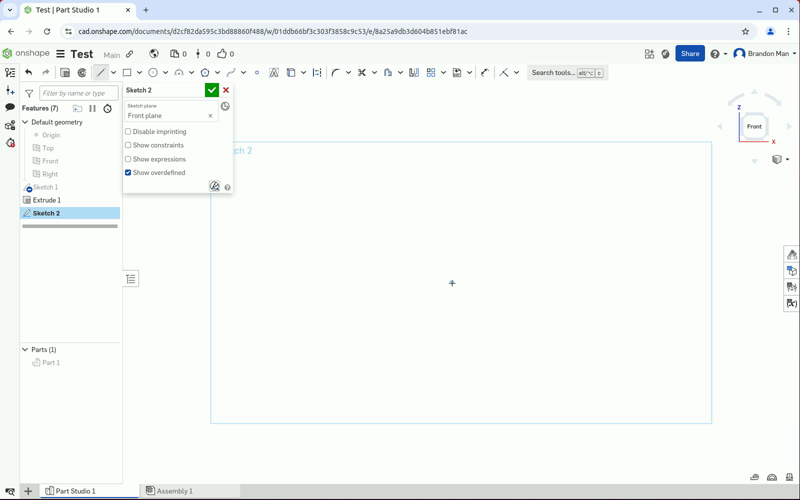
mouse_move(482, 282)
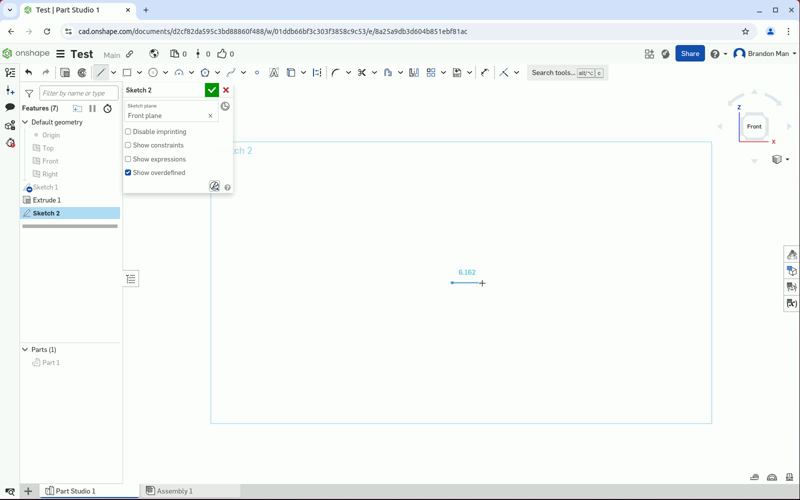
mouse_move(468, 282)
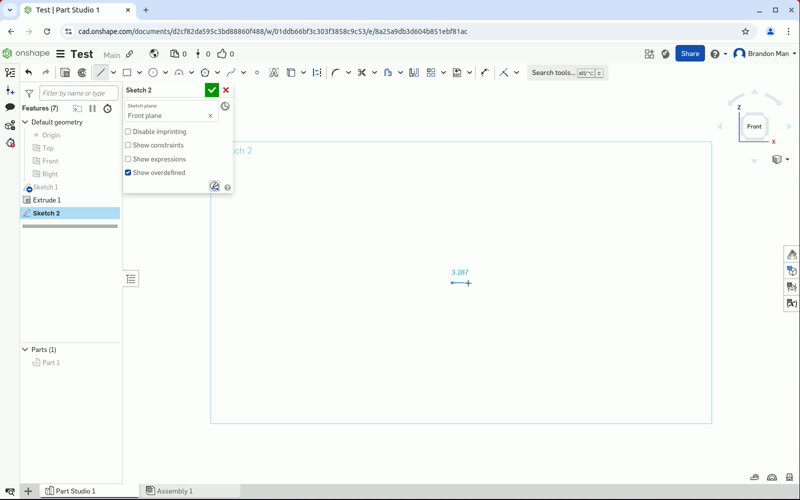
click(468, 282)
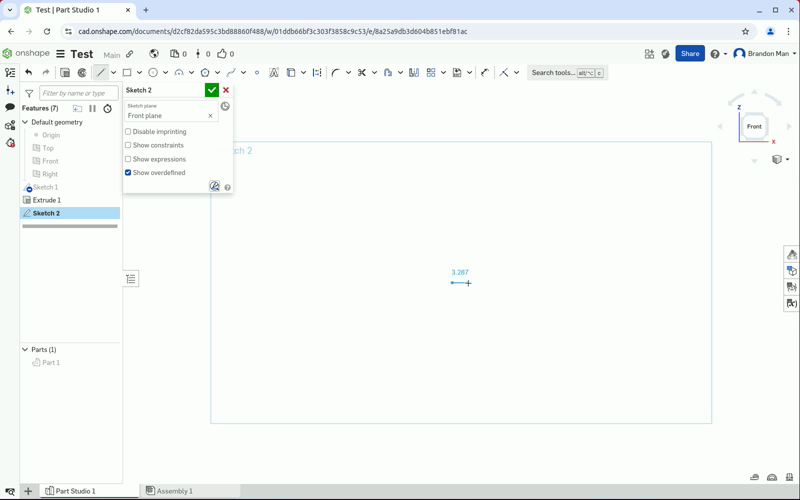
key_up(shift)
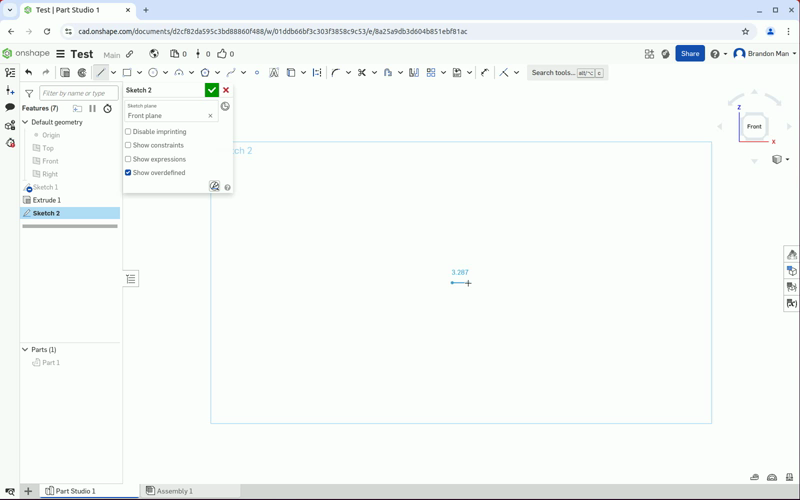
key_down(shift)
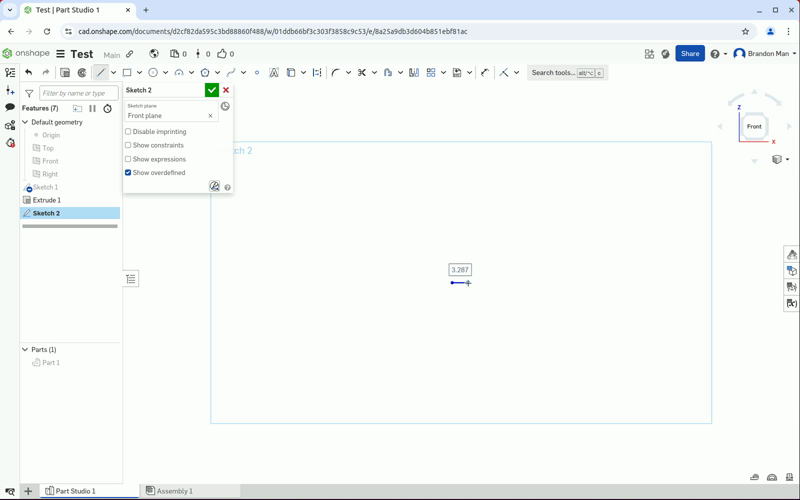
mouse_move(498, 282)
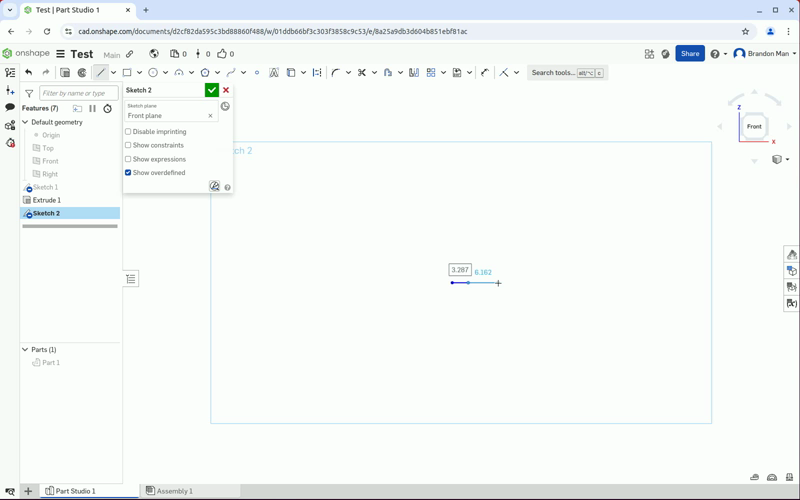
mouse_move(468, 227)
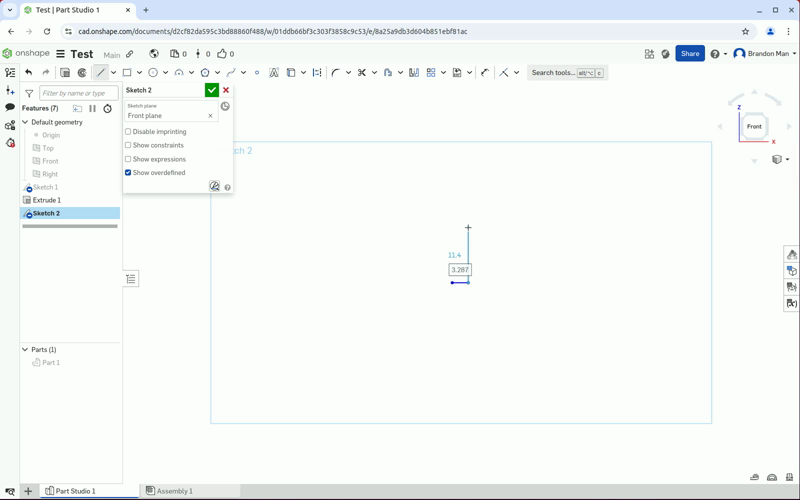
click(468, 227)
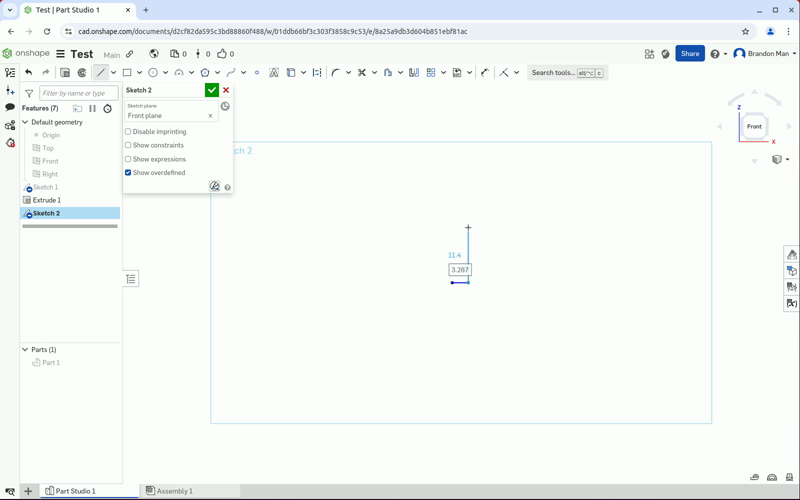
key_up(shift)
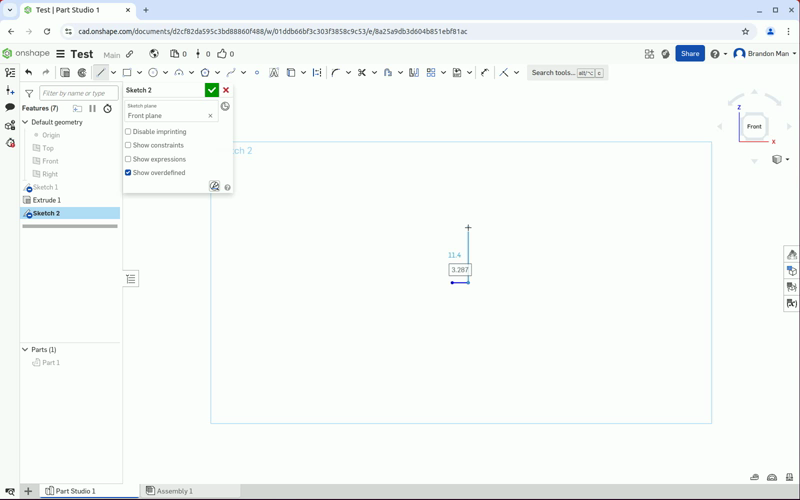
key_down(shift)
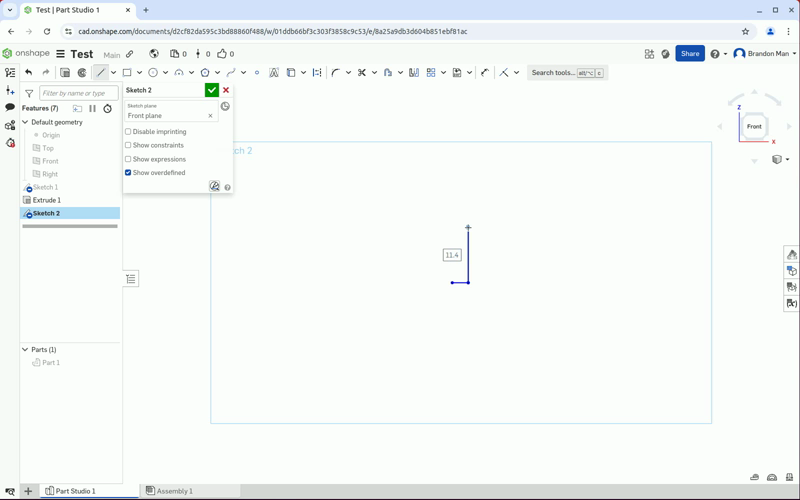
mouse_move(498, 227)
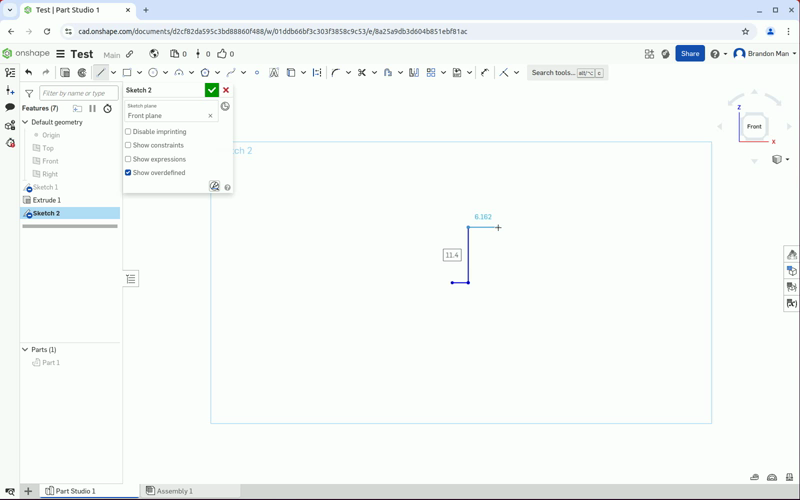
mouse_move(452, 227)
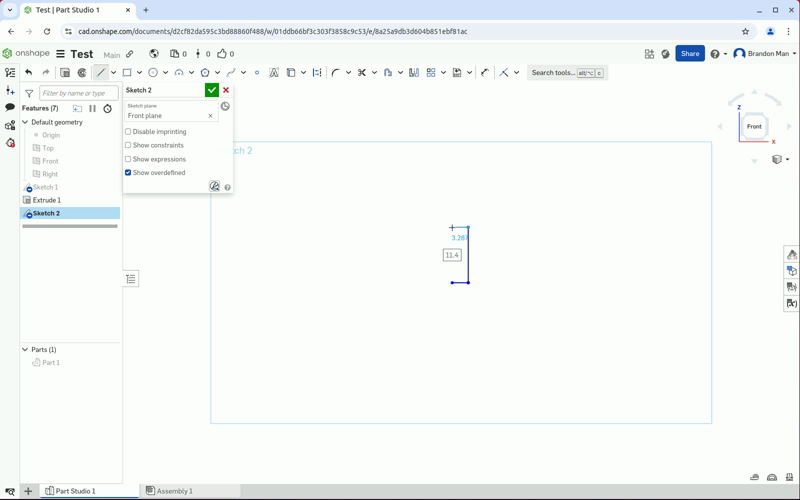
click(452, 227)
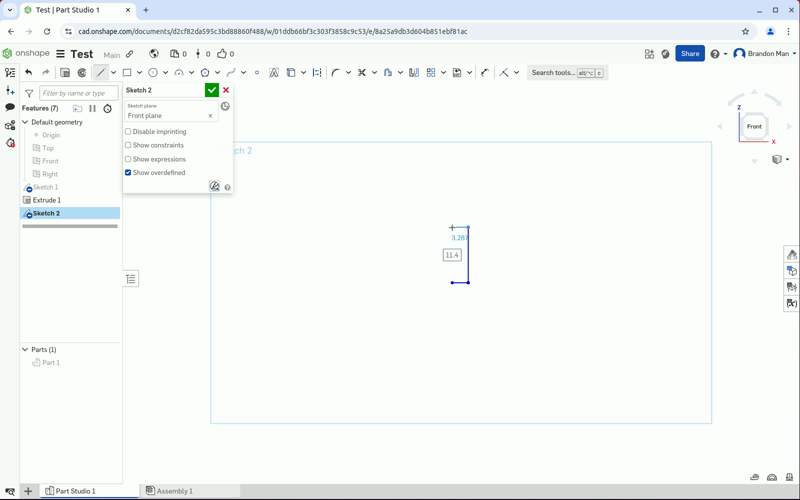
key_up(shift)
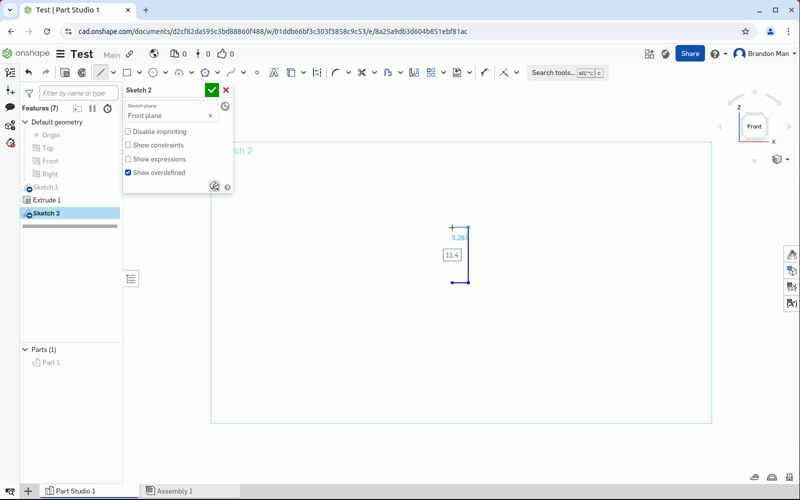
mouse_move(482, 227)
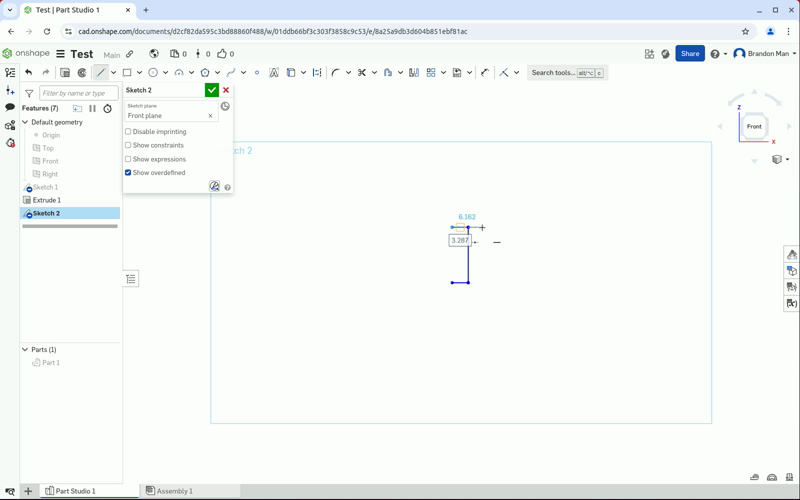
key_down(shift)
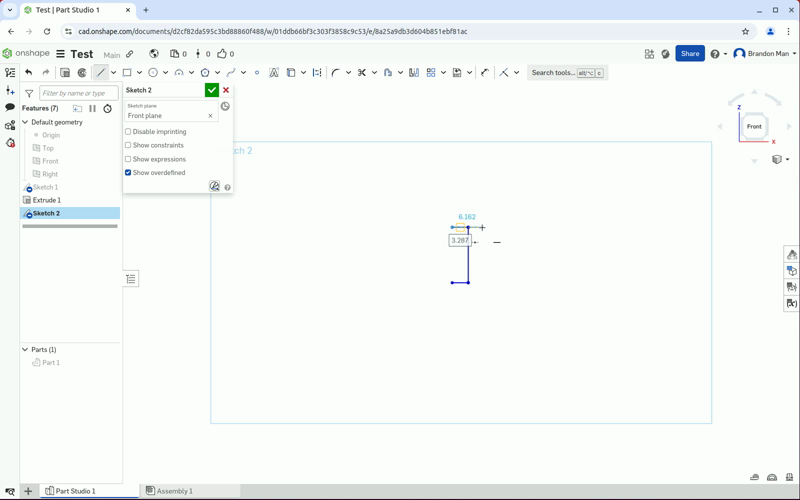
mouse_move(452, 282)
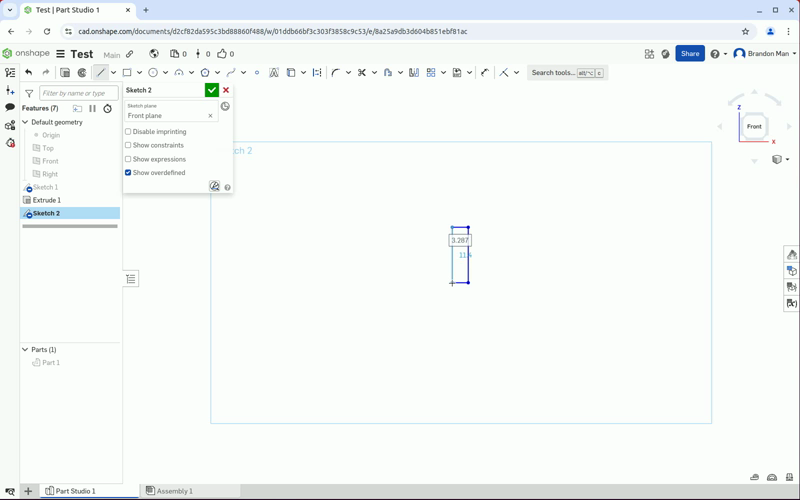
key_up(shift)
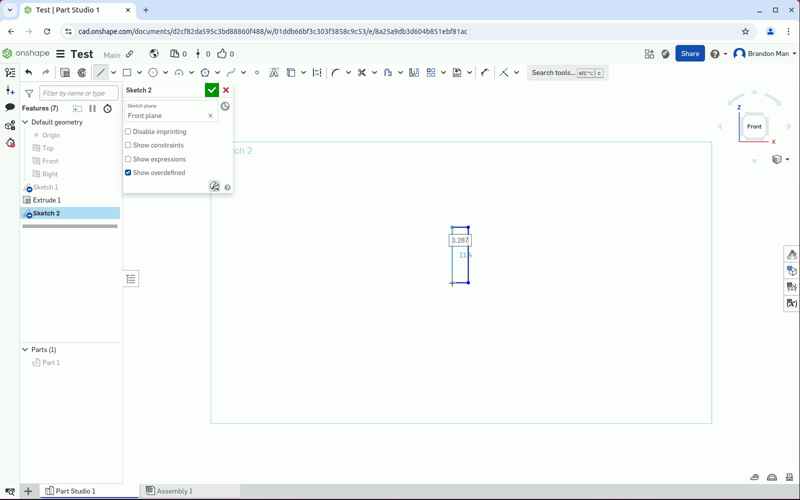
click(452, 282)
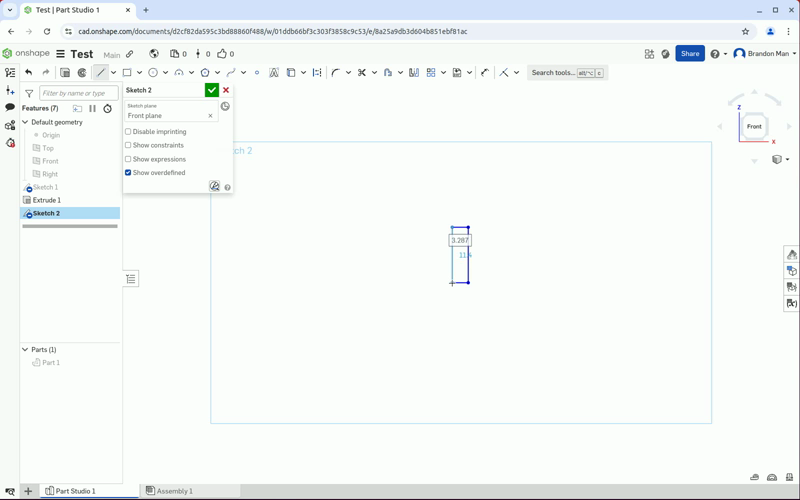
key(esc)
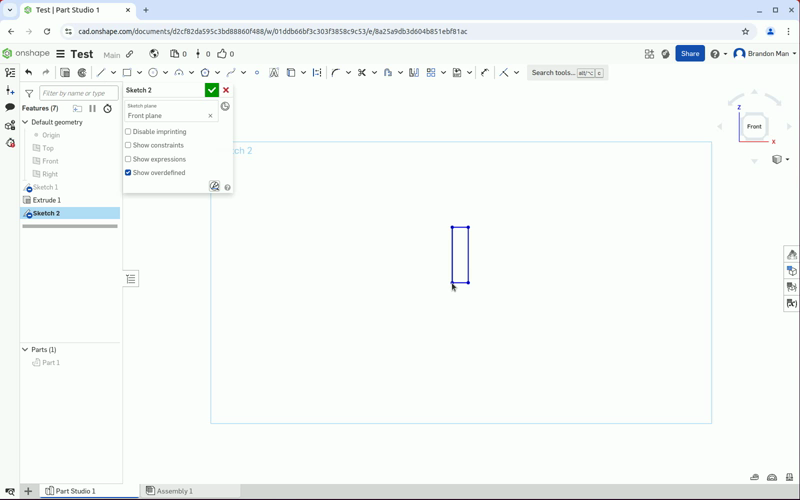
mouse_move(464, 227)
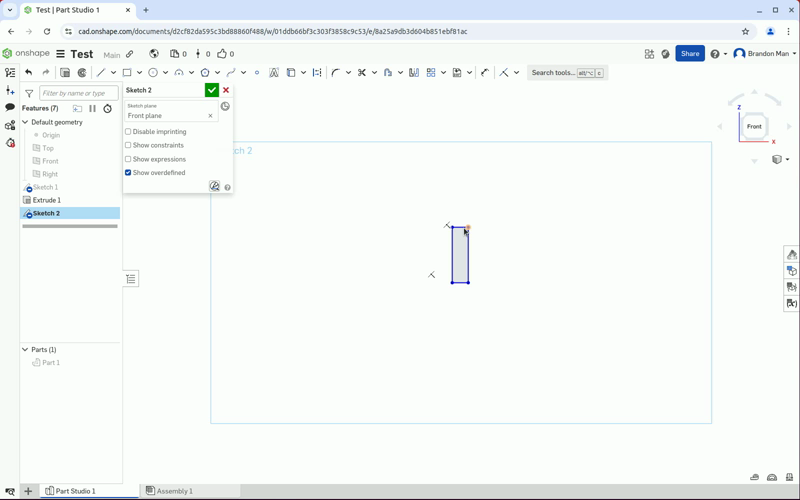
scroll(6)
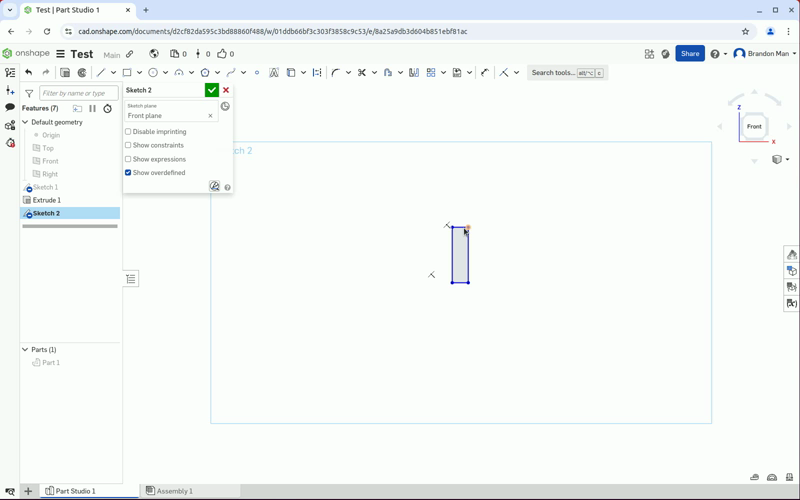
scroll(6)
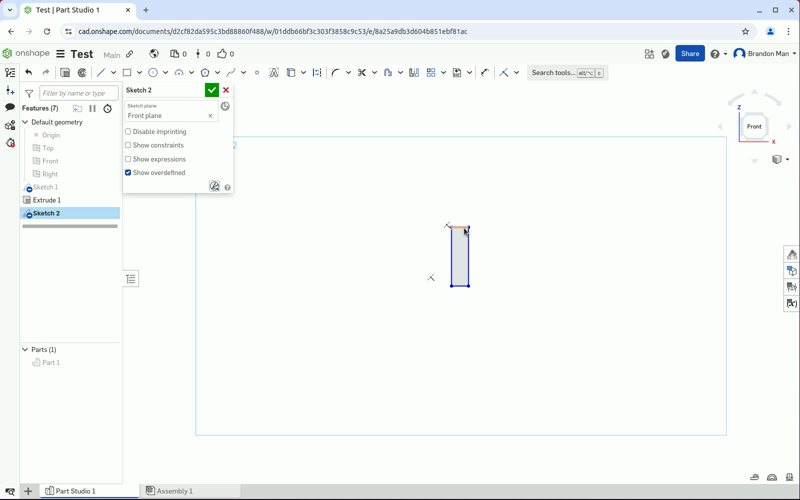
scroll(6)
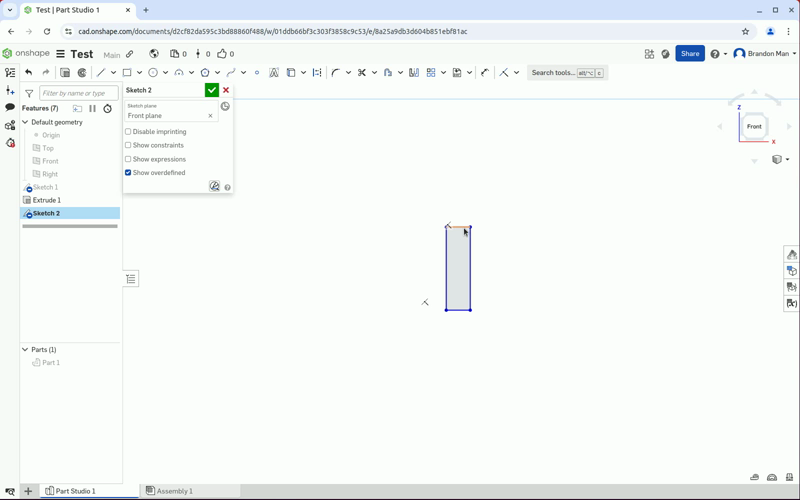
scroll(6)
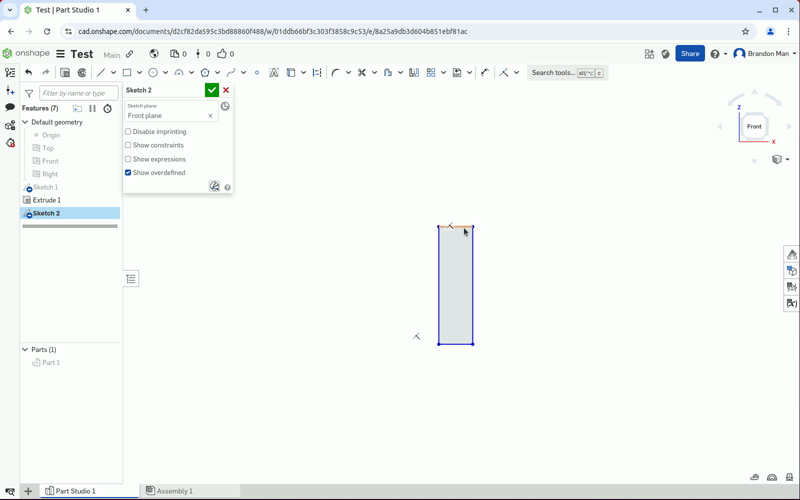
scroll(6)
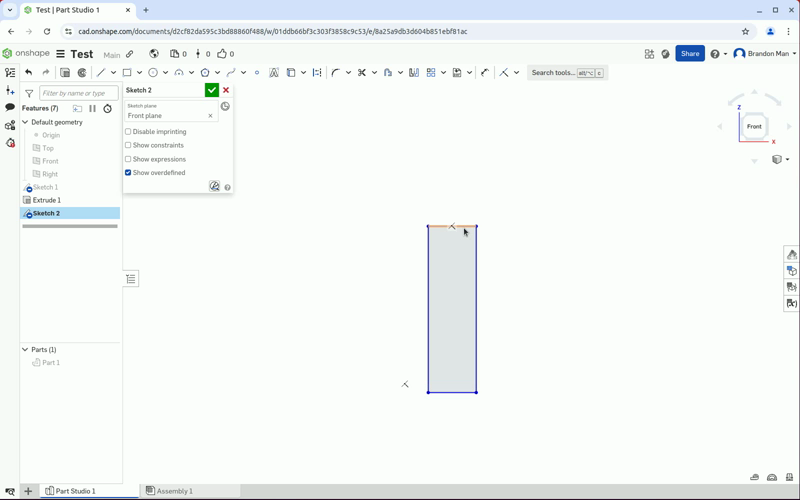
scroll(6)
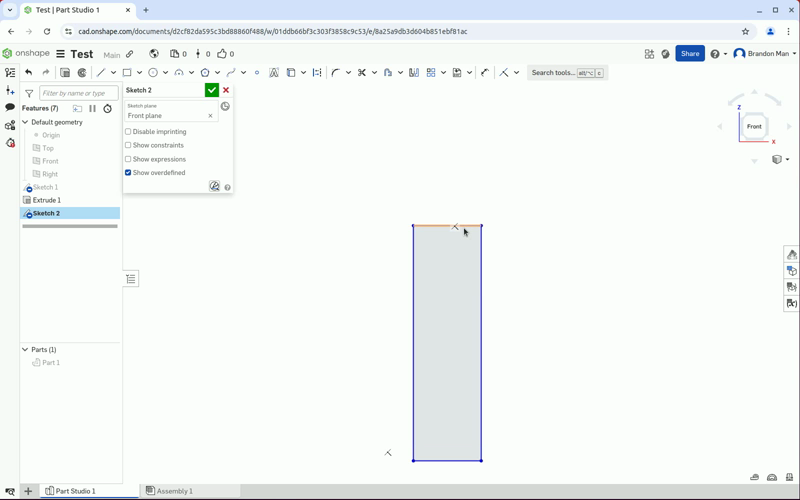
scroll(6)
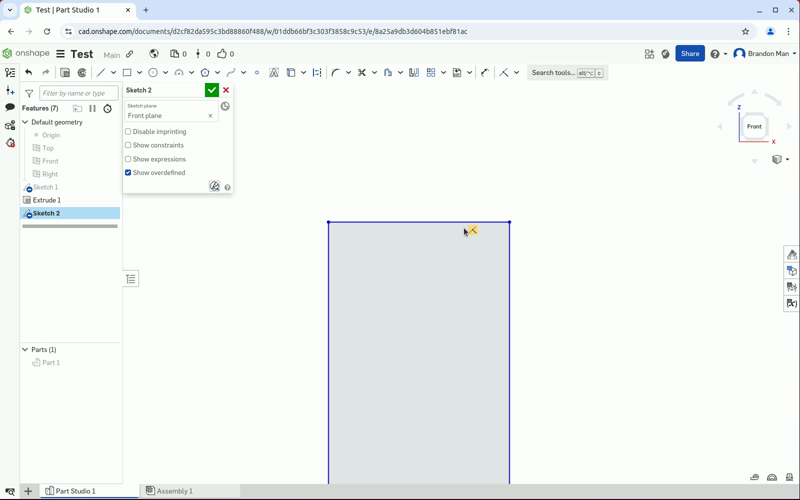
click(464, 227)
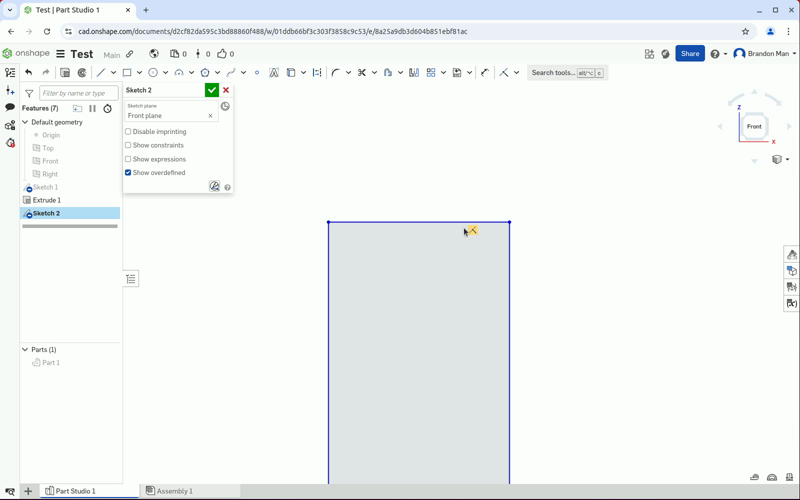
scroll(-6)
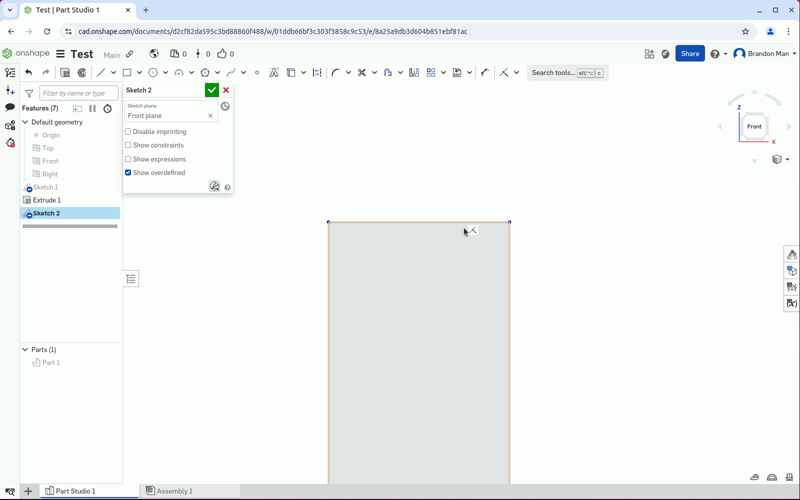
scroll(-6)
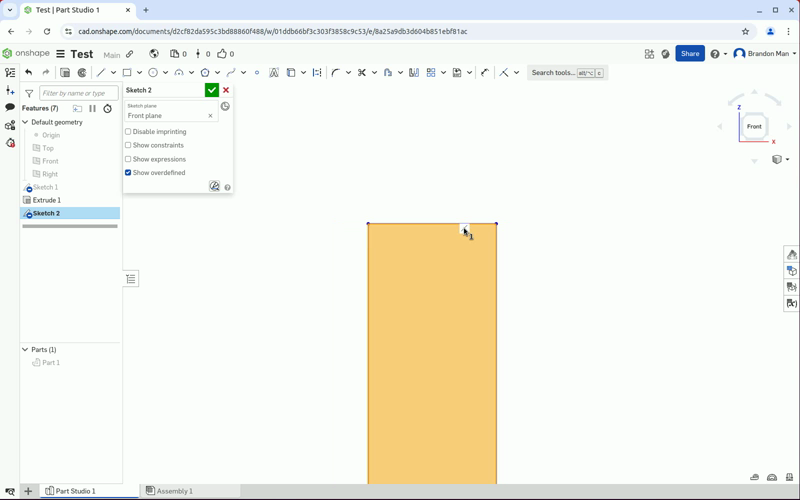
scroll(-6)
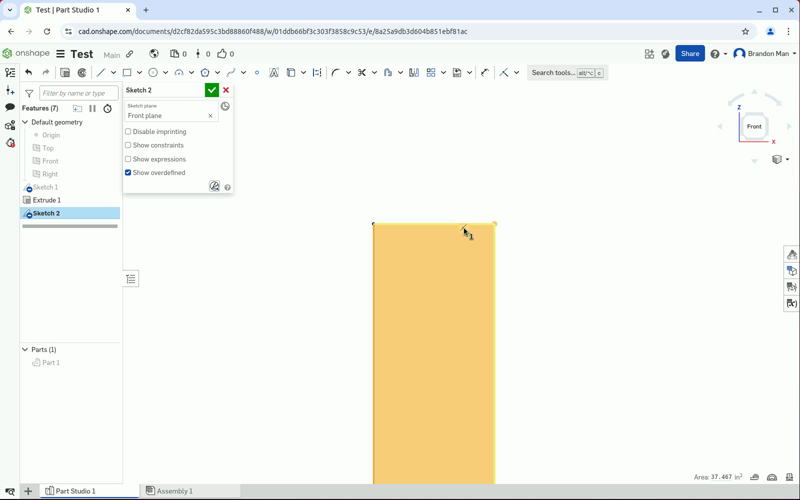
scroll(-6)
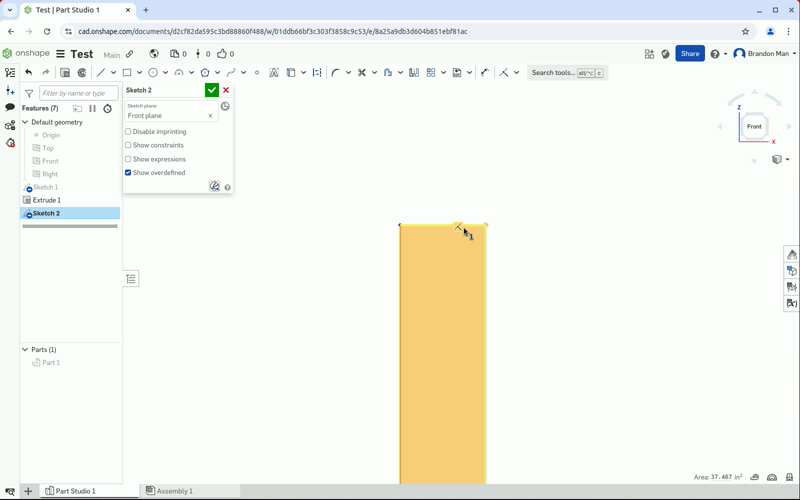
scroll(-6)
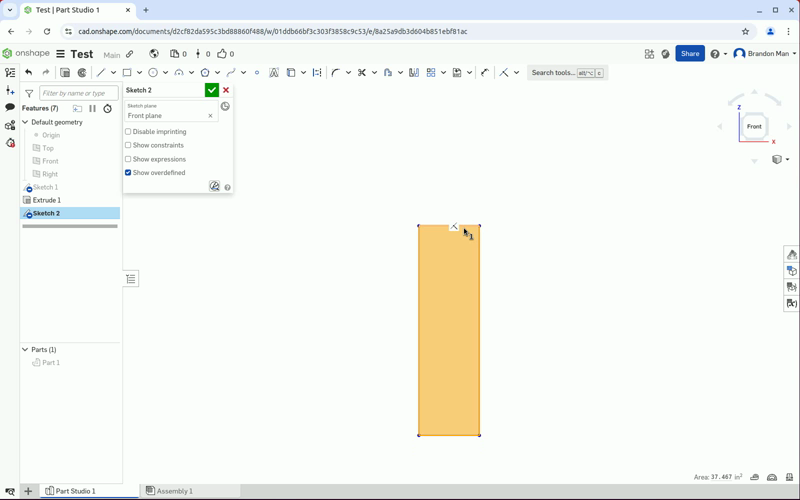
scroll(-6)
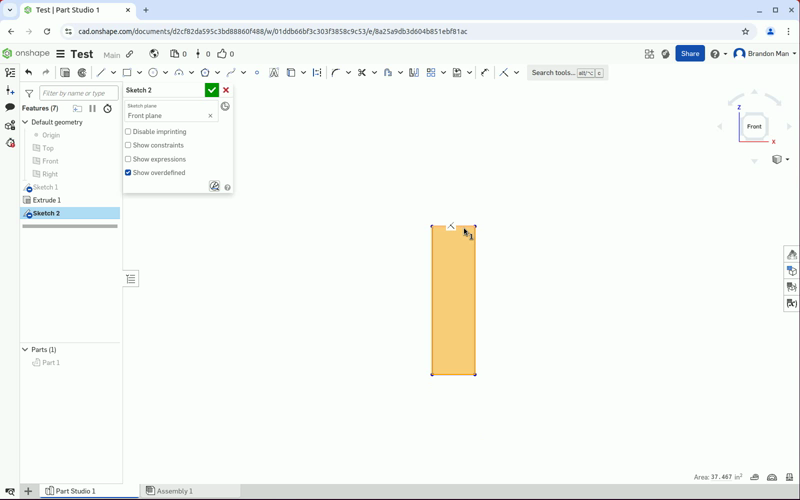
scroll(-6)
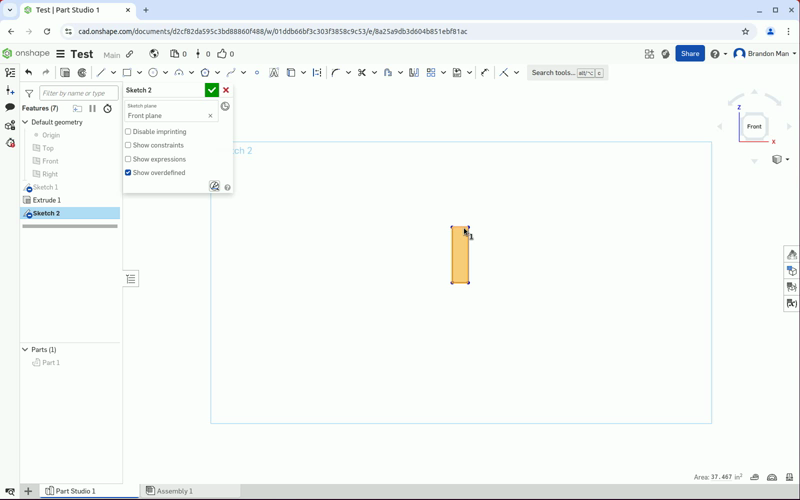
mouse_move(73, 352)
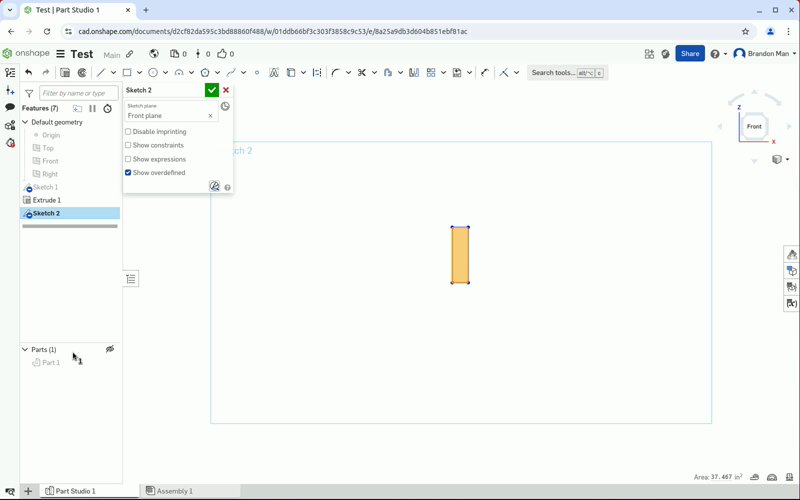
key(shift+y)
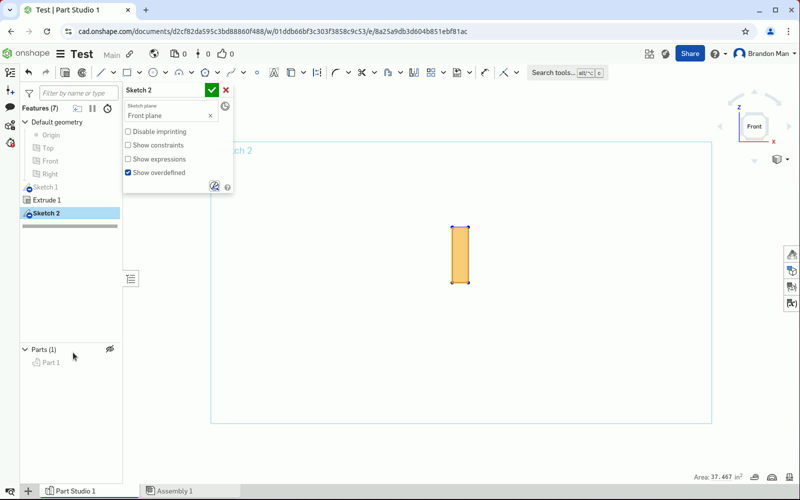
key(shift+e)
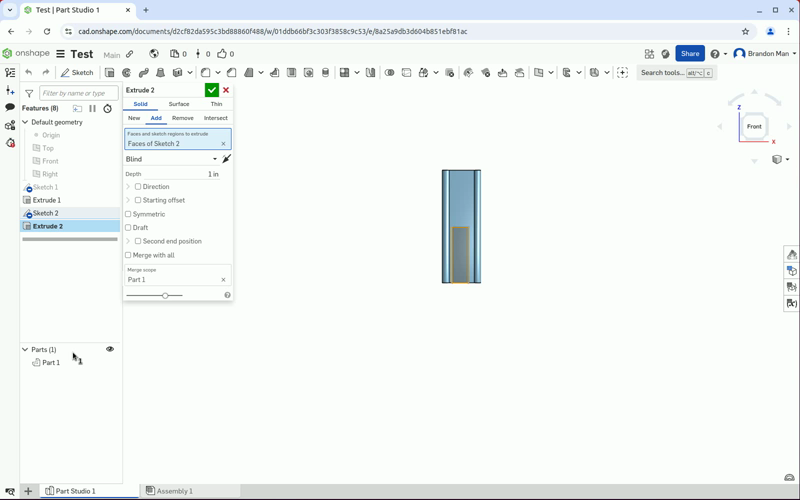
mouse_move(143, 106)
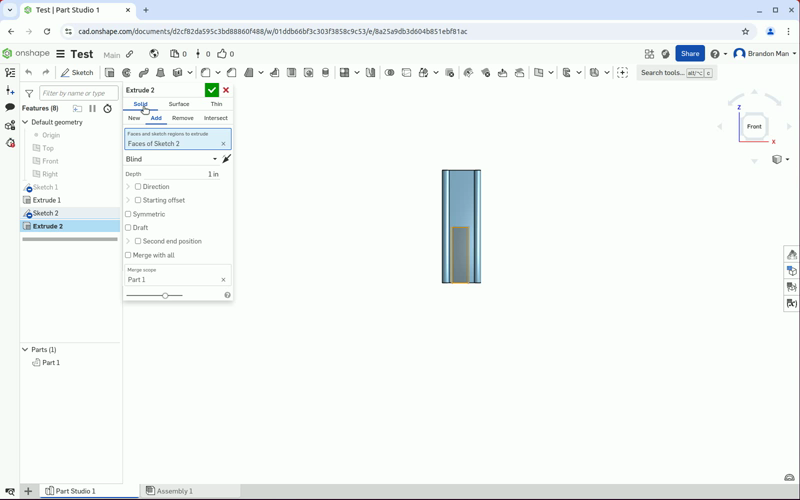
click(143, 106)
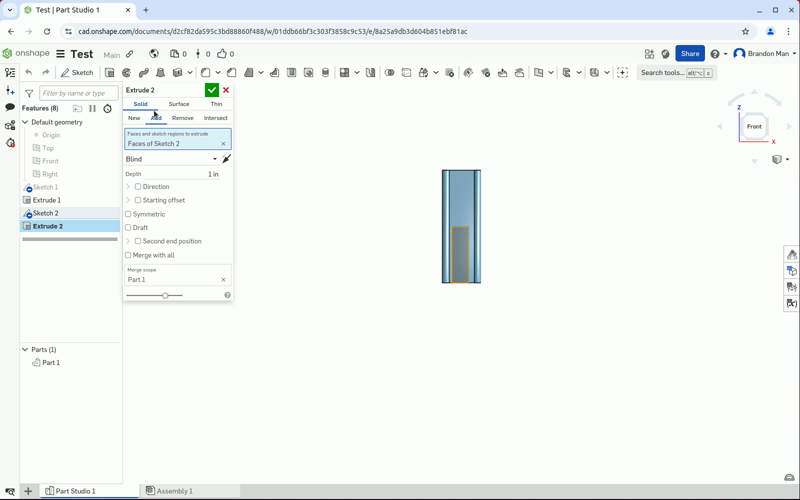
mouse_move(186, 120)
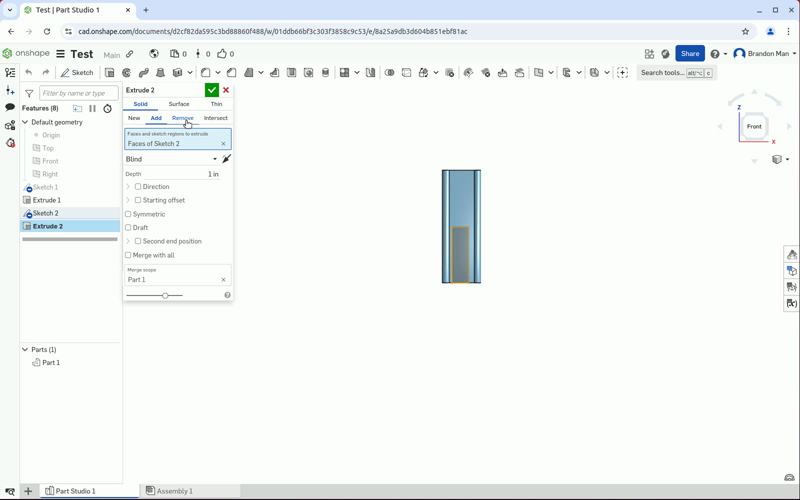
click(186, 120)
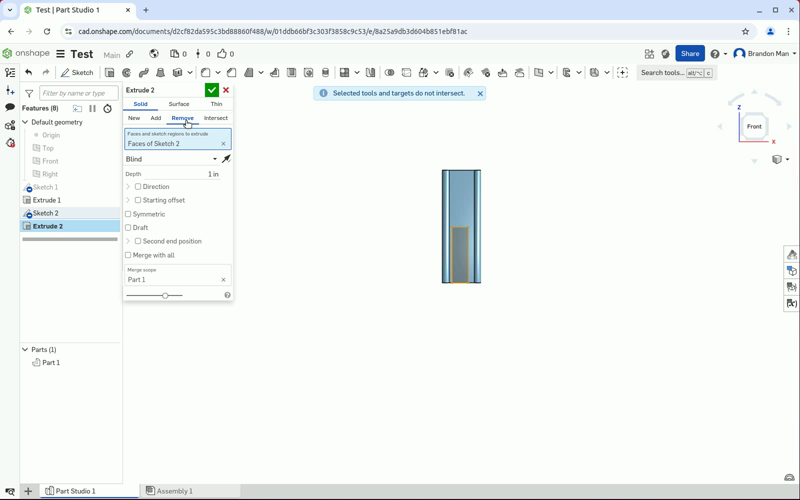
key(tab, 4)
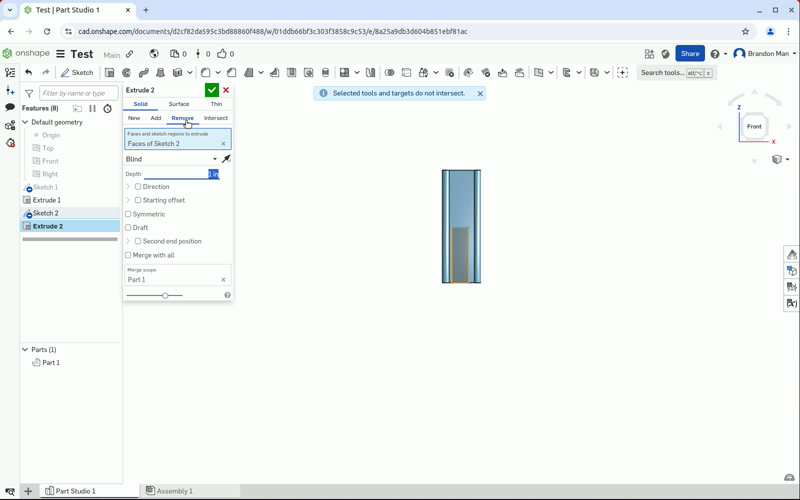
text(3.852)
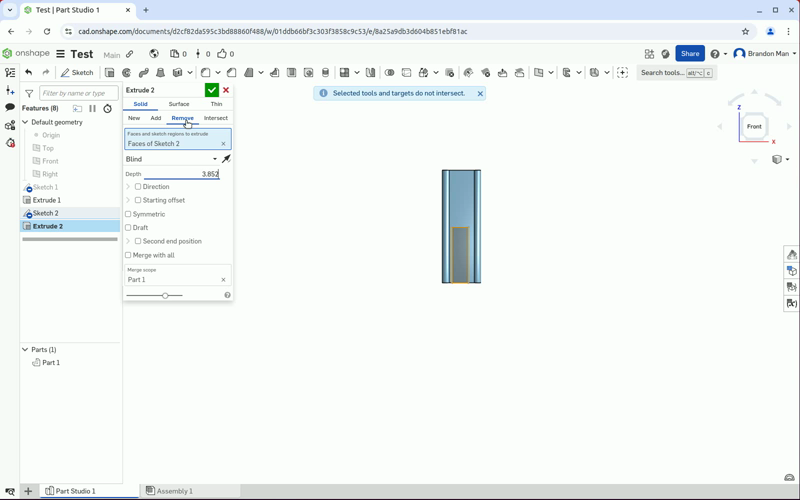
key(tab, 3)
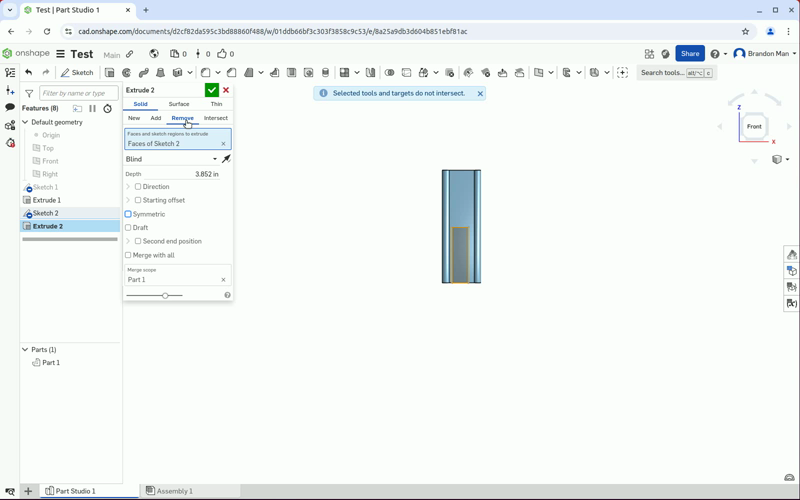
key(space)
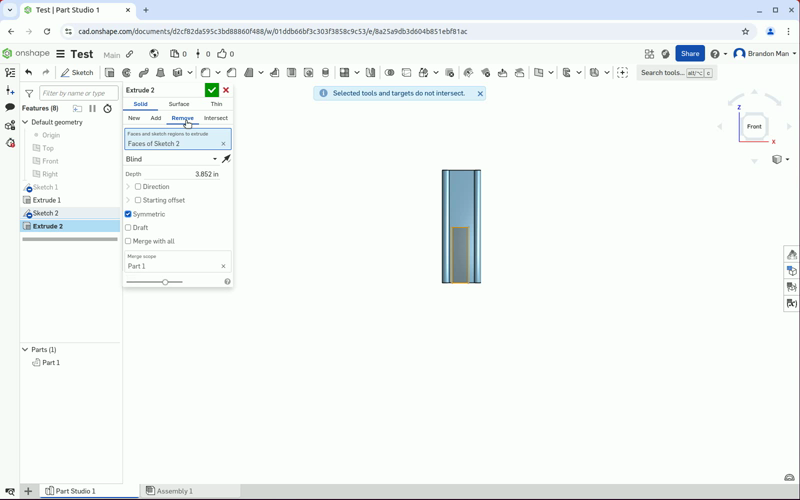
key(tab, 2)
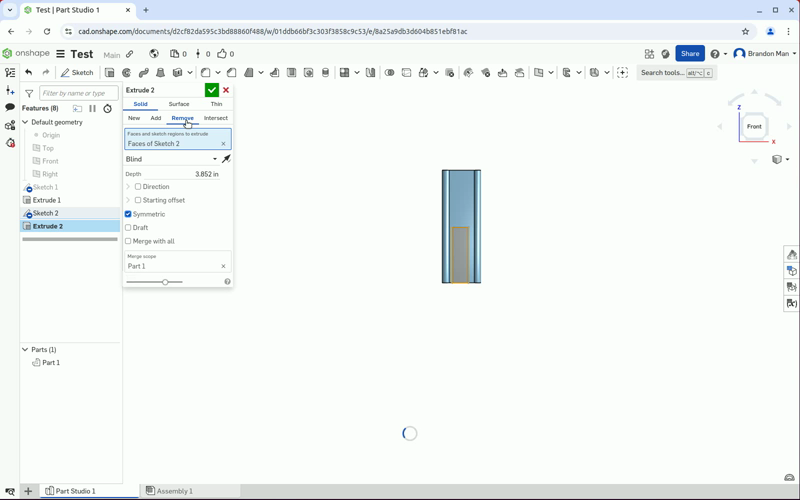
key(space)
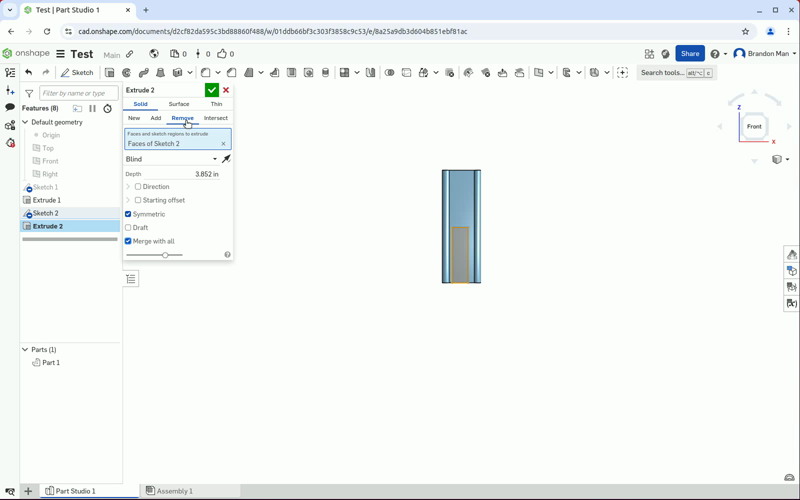
key(enter)
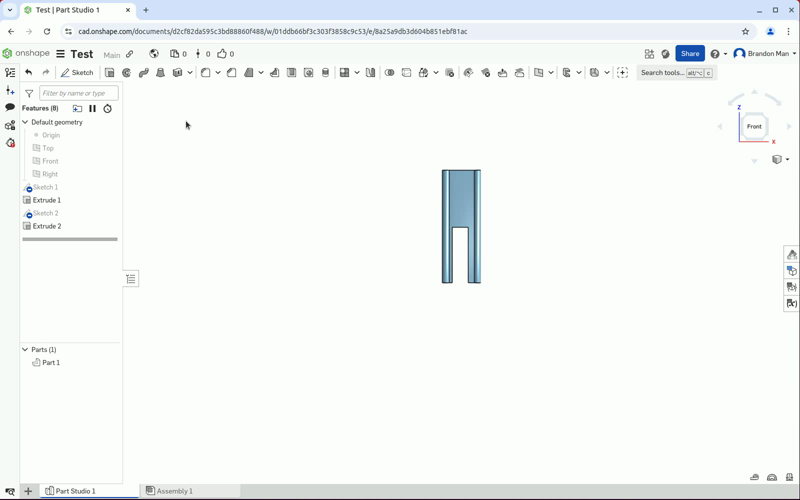
key(shift+h)
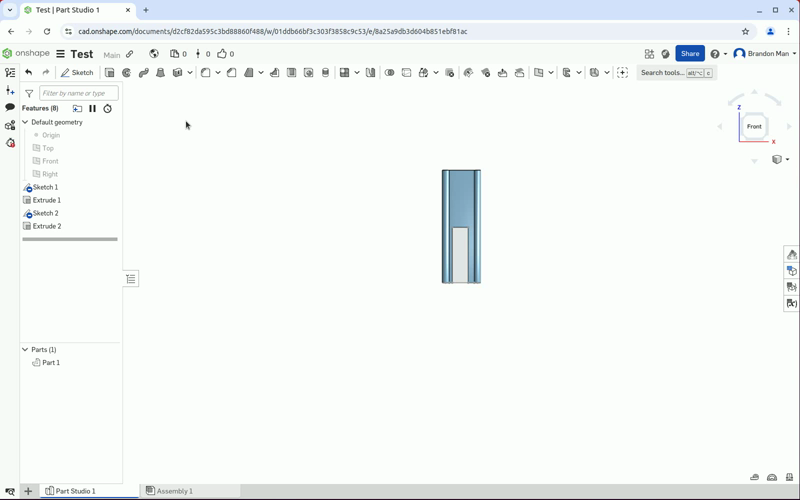
key(shift+h)
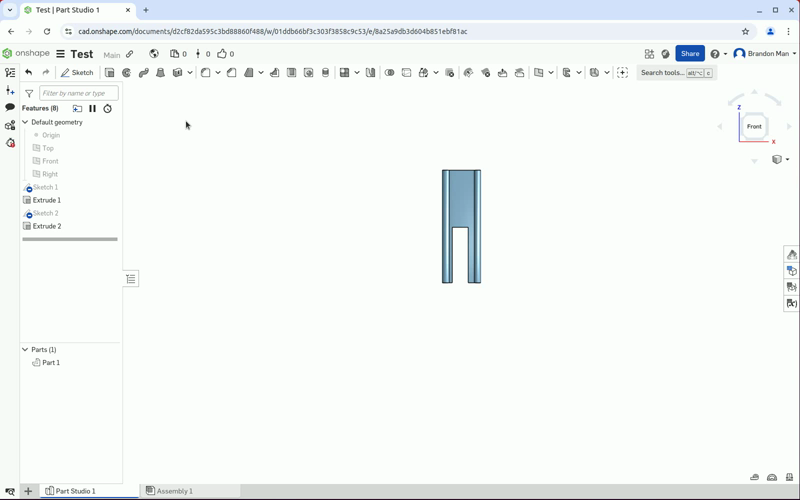
mouse_move(73, 189)
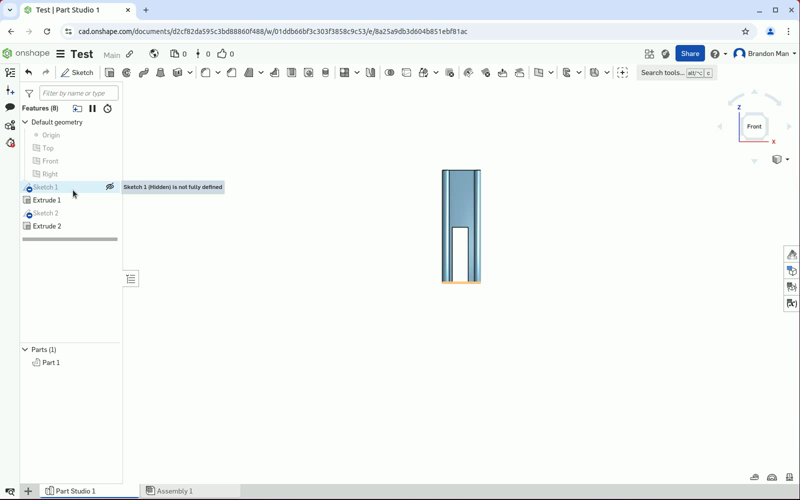
click(73, 189)
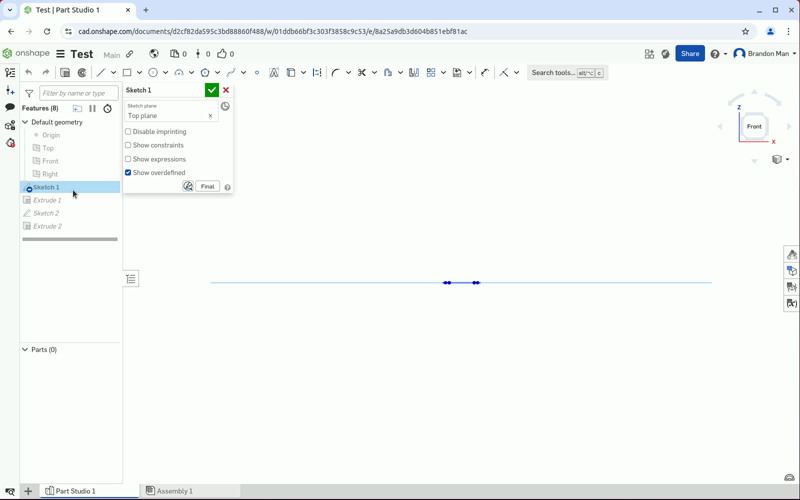
mouse_move(229, 92)
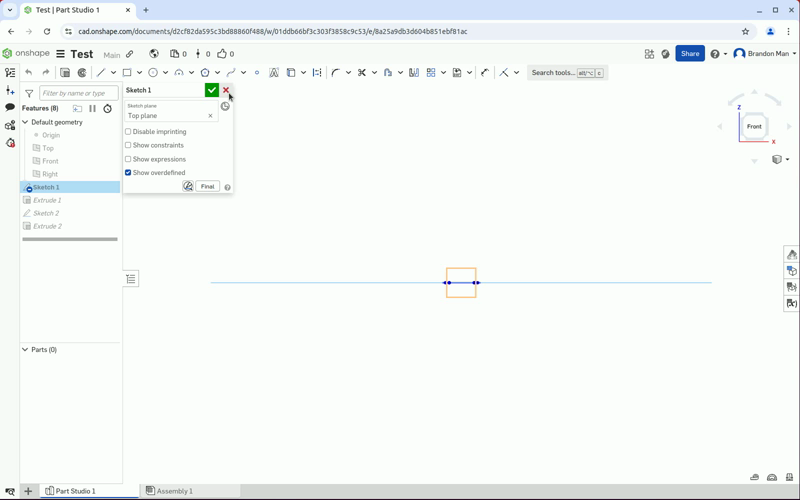
click(229, 92)
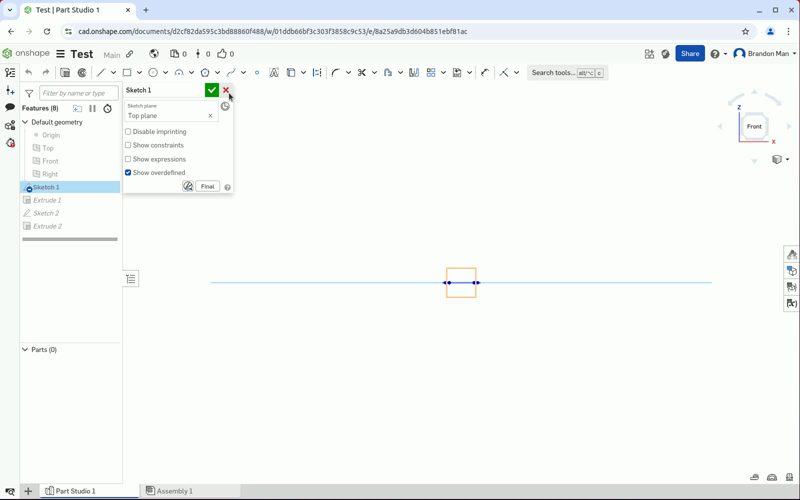
key(shift+s)
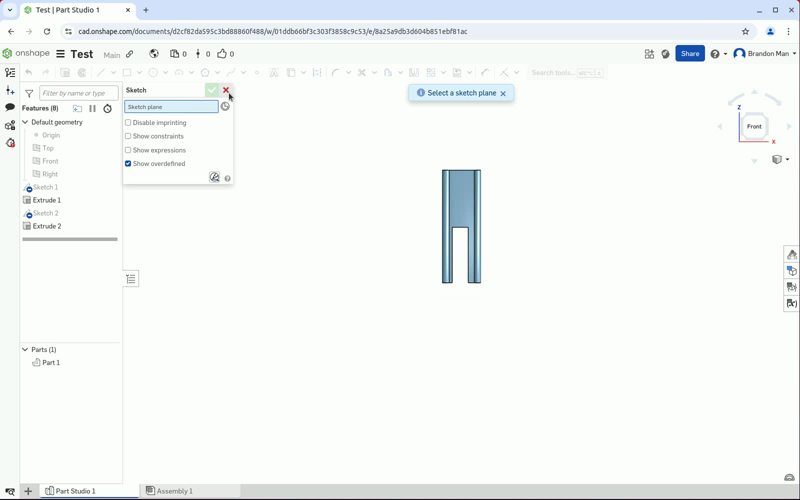
mouse_move(73, 163)
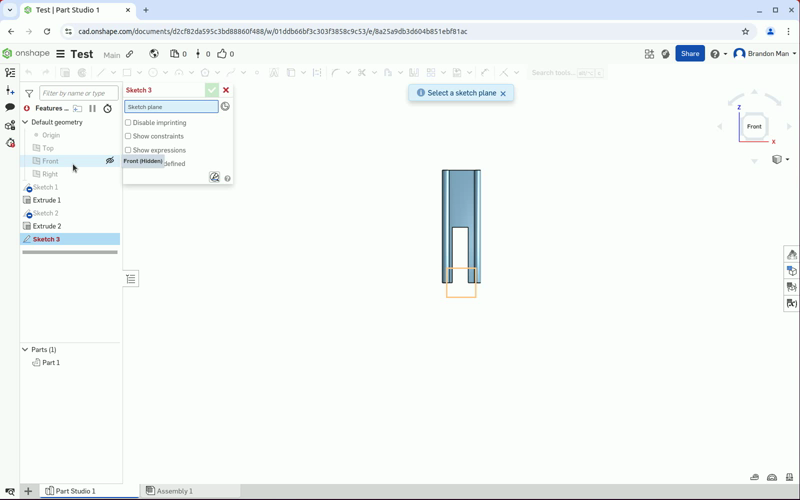
click(73, 163)
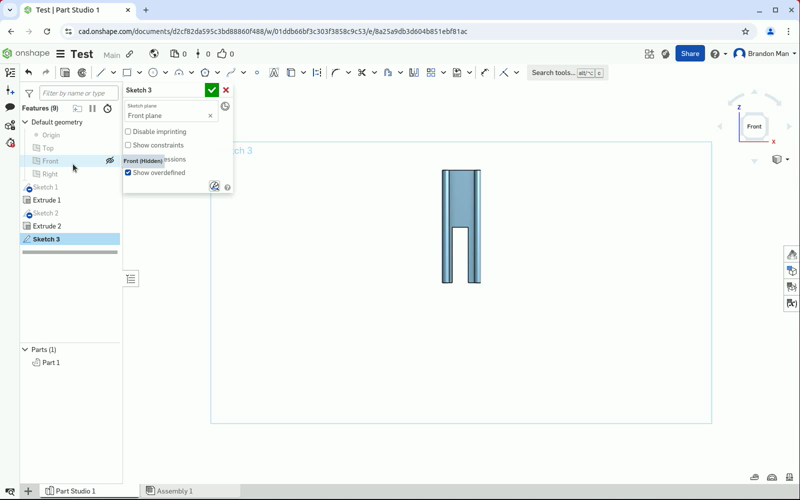
mouse_move(73, 352)
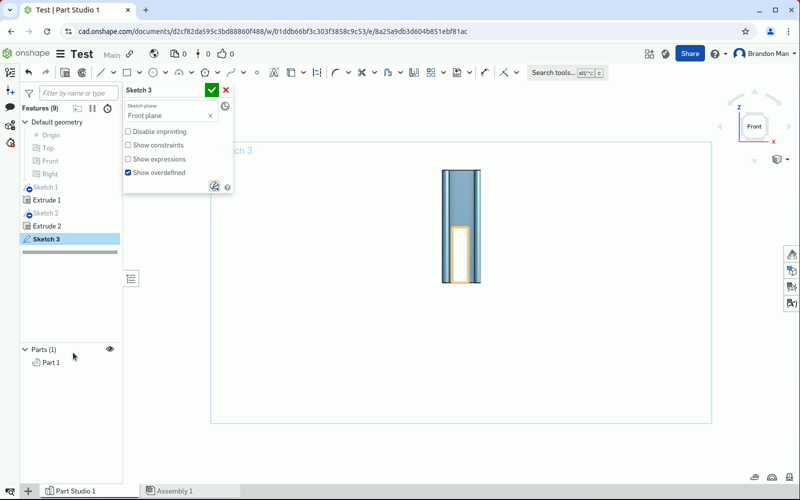
key(y)
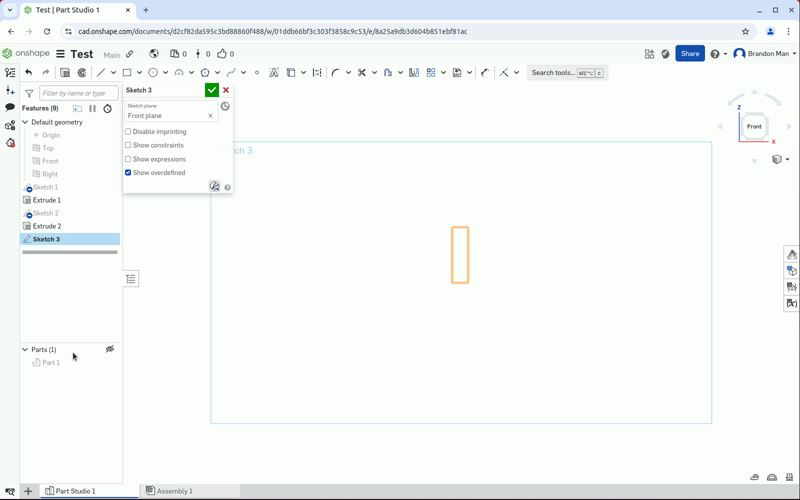
key(l)
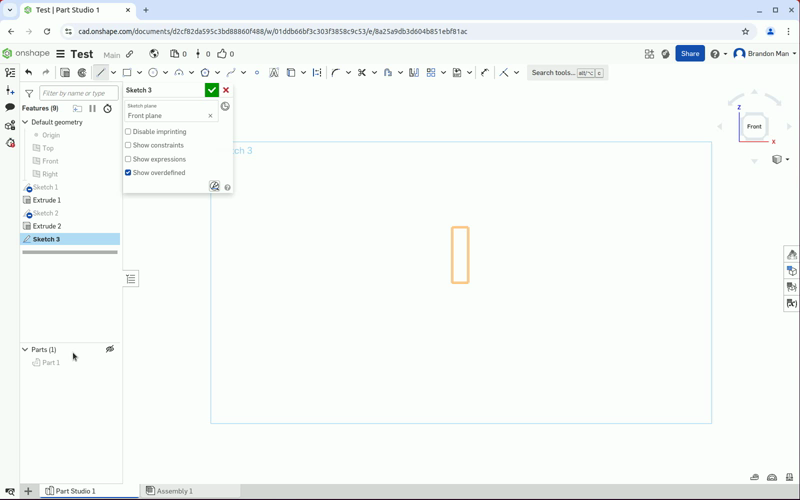
key_down(shift)
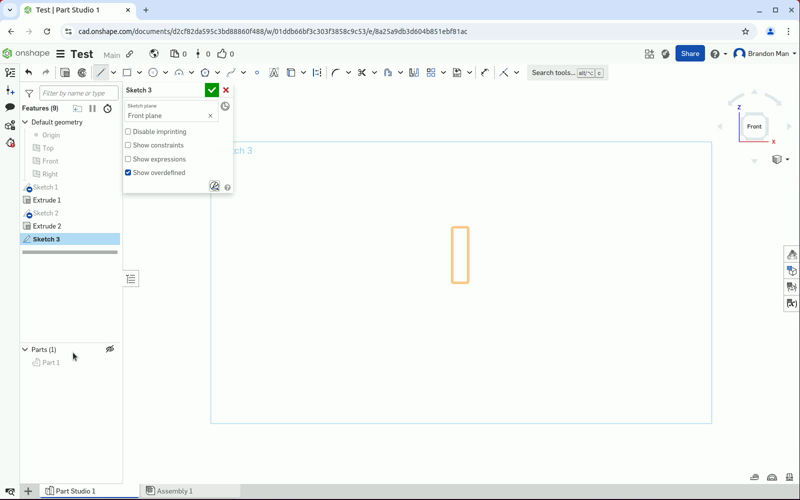
mouse_move(452, 219)
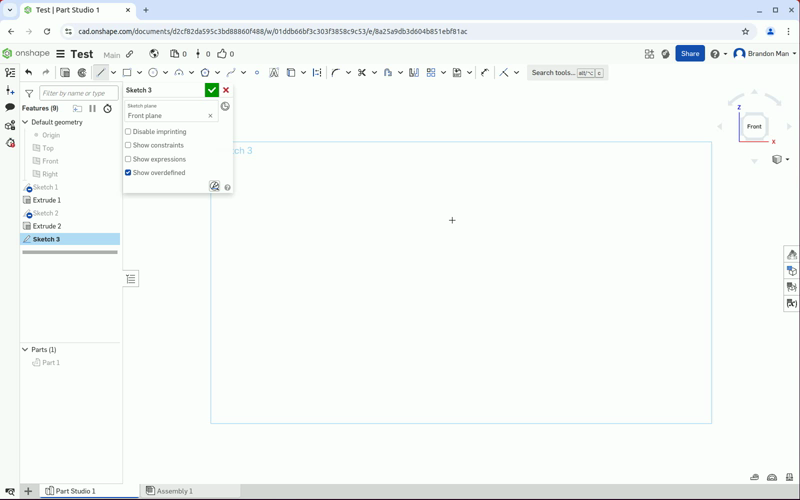
click(452, 219)
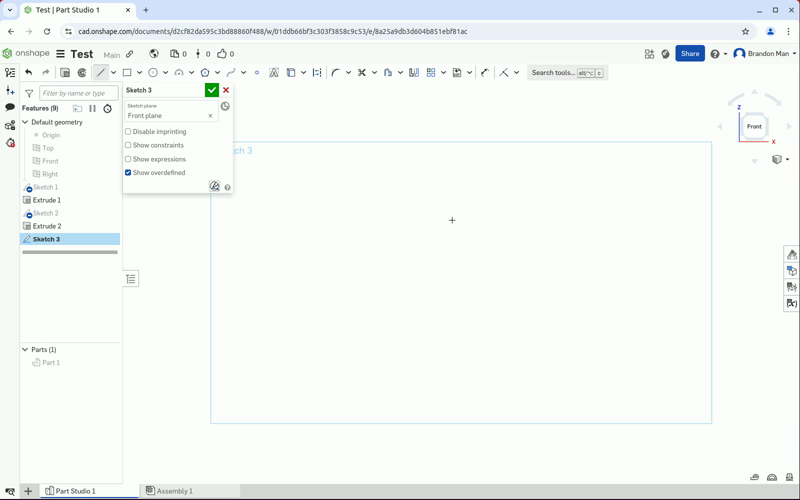
key_up(shift)
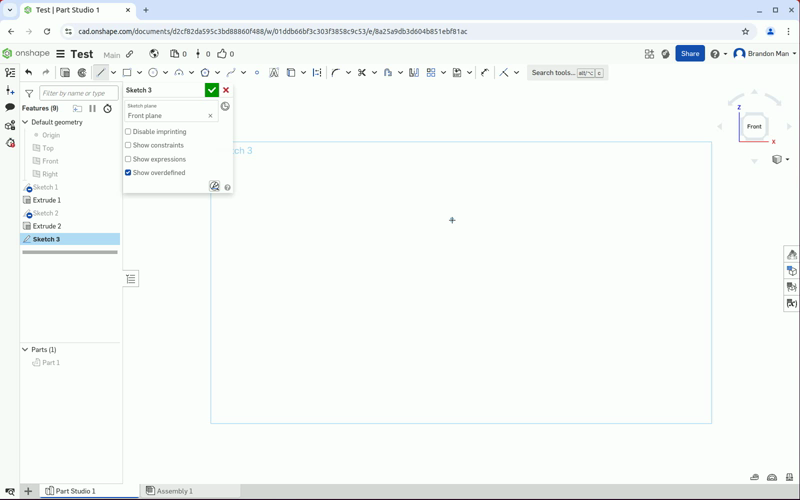
key_down(shift)
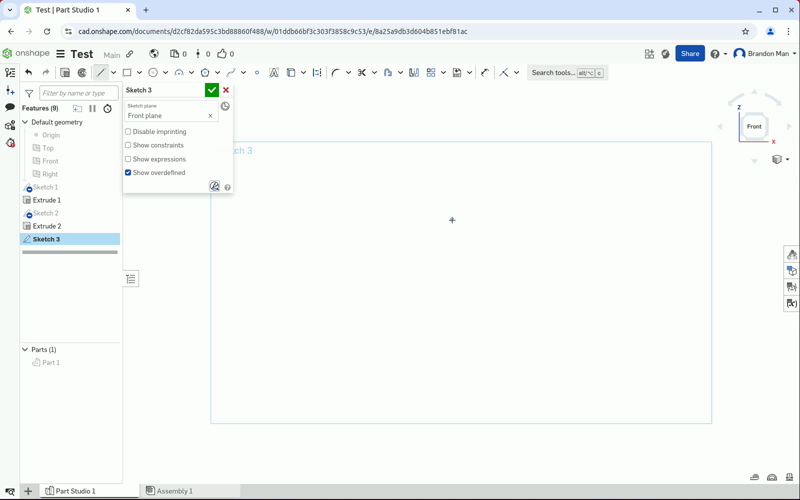
mouse_move(482, 219)
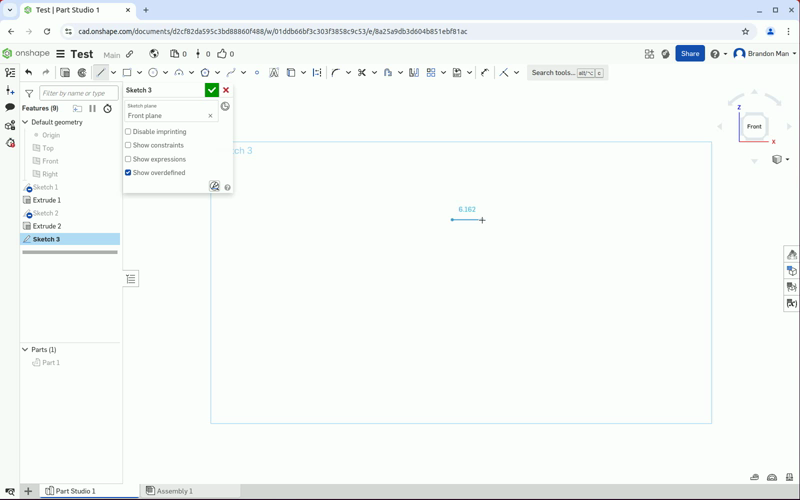
mouse_move(470, 219)
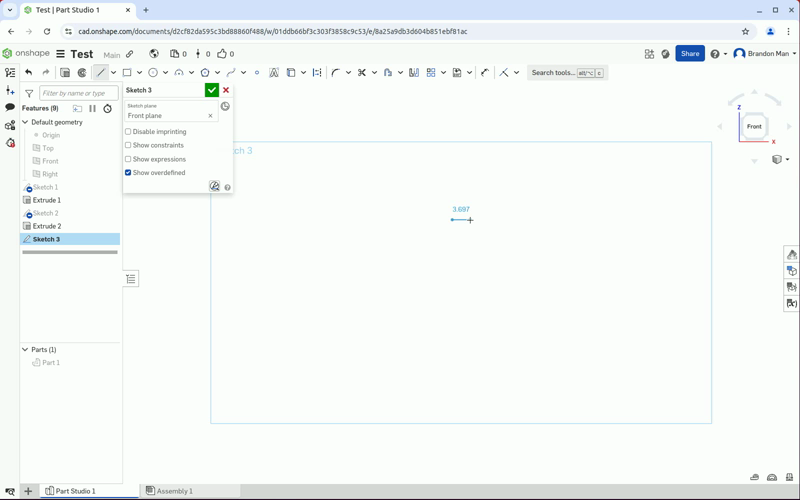
click(470, 219)
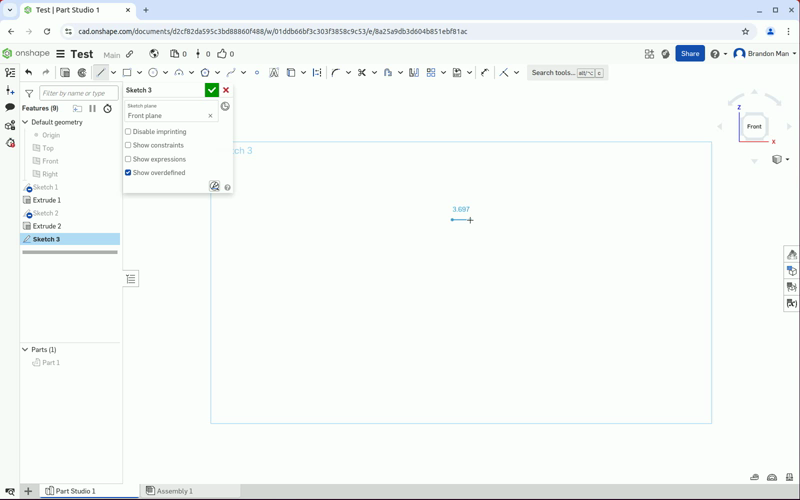
key_up(shift)
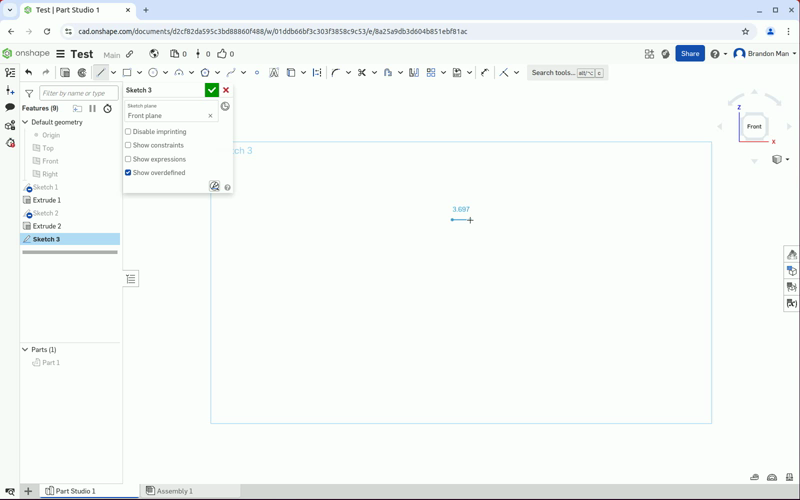
key_down(shift)
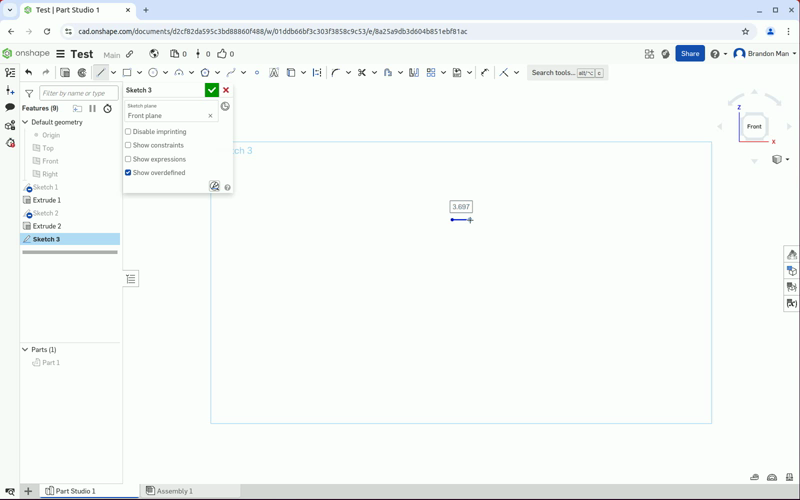
mouse_move(500, 219)
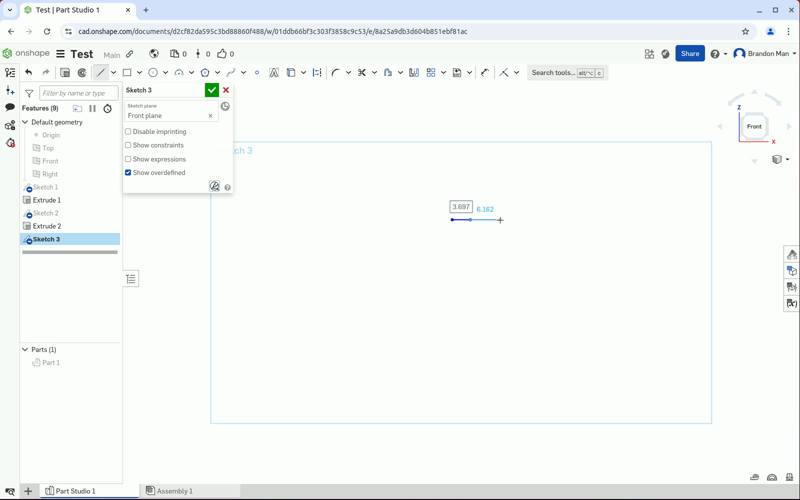
mouse_move(470, 170)
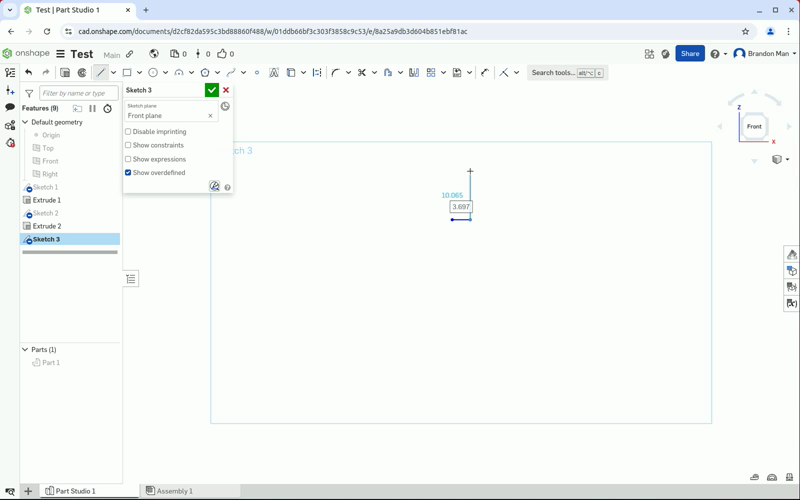
click(470, 170)
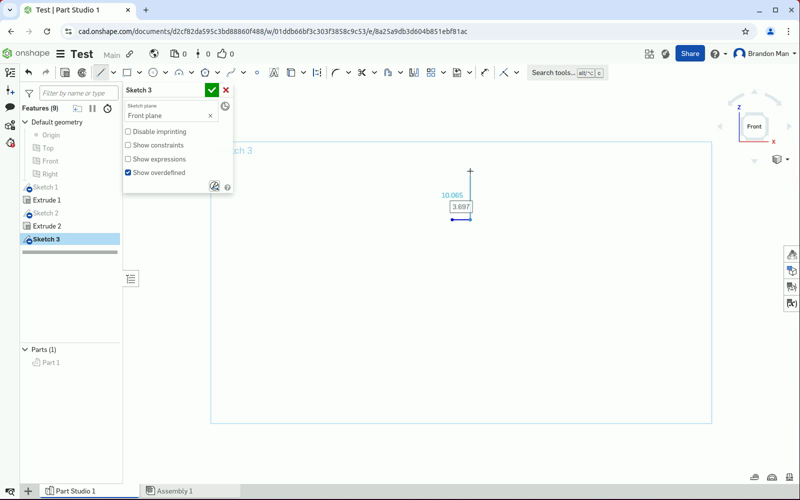
key_up(shift)
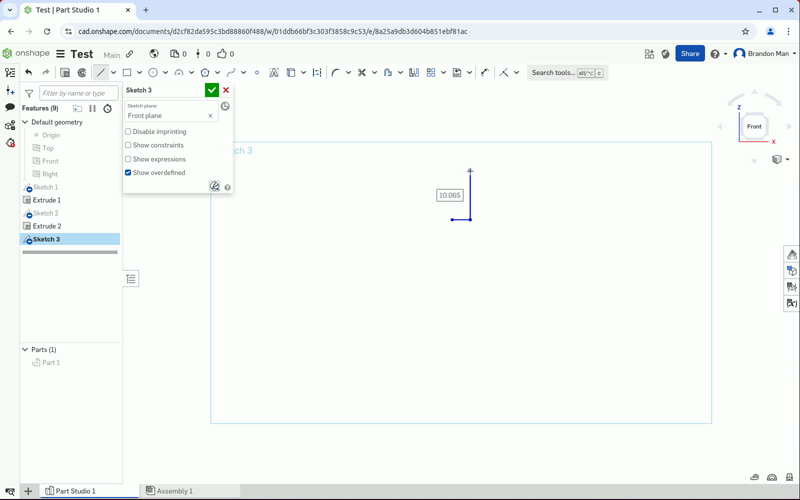
key_down(shift)
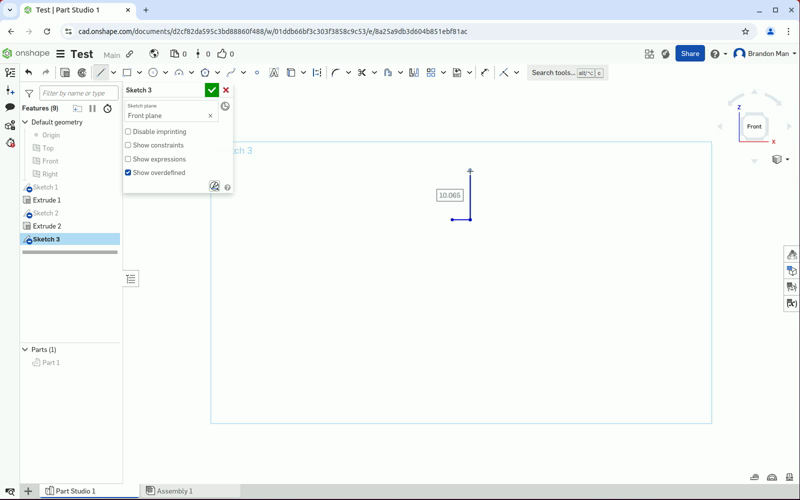
mouse_move(500, 170)
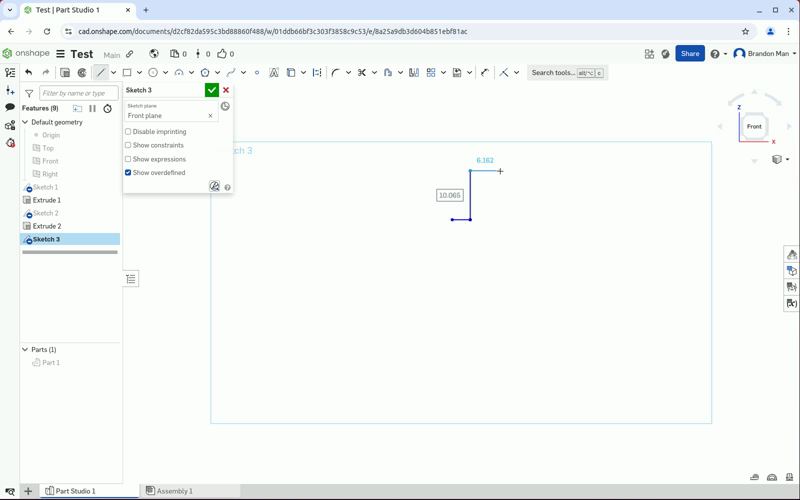
mouse_move(452, 170)
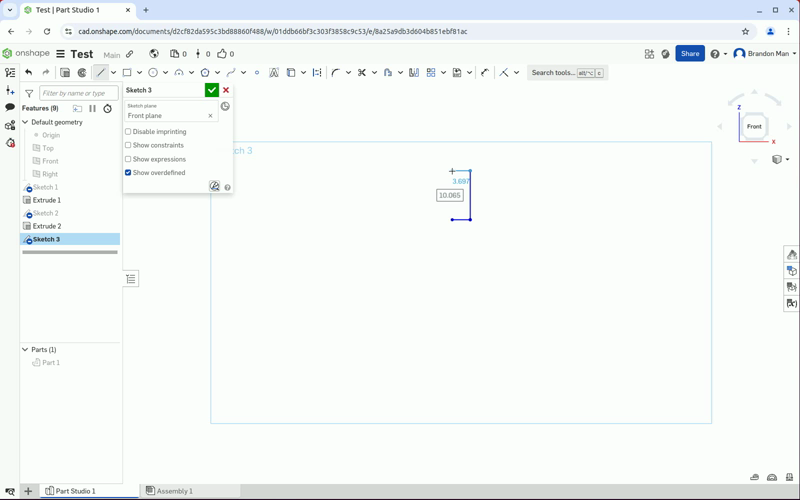
click(452, 170)
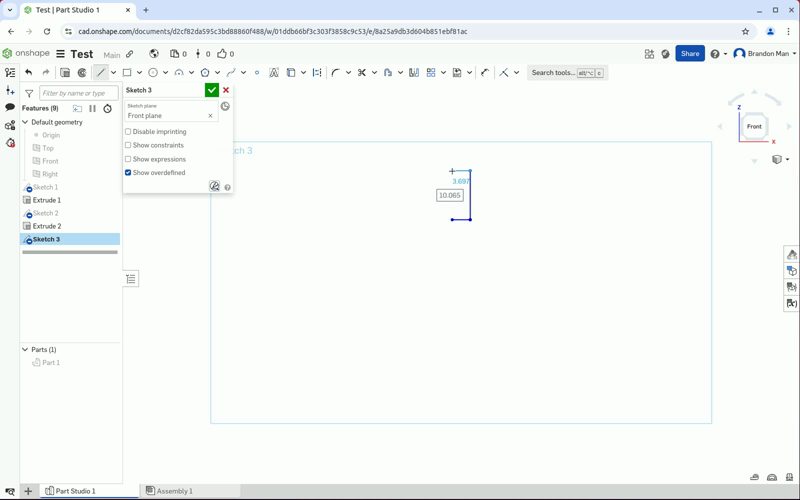
key_up(shift)
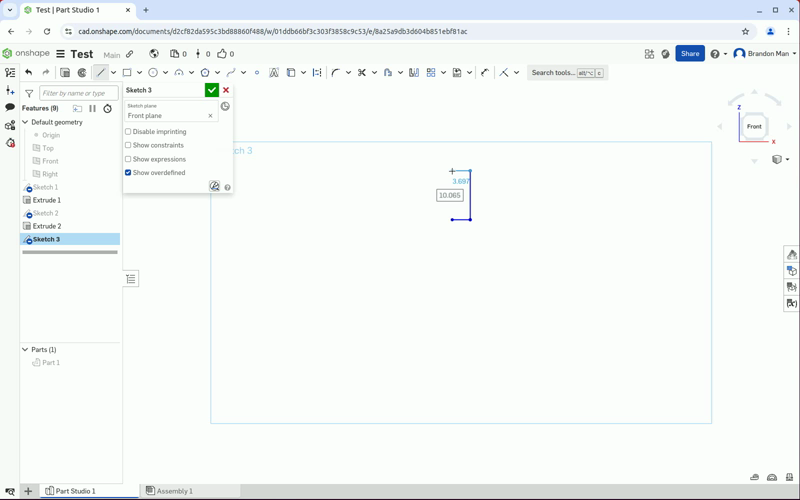
mouse_move(482, 170)
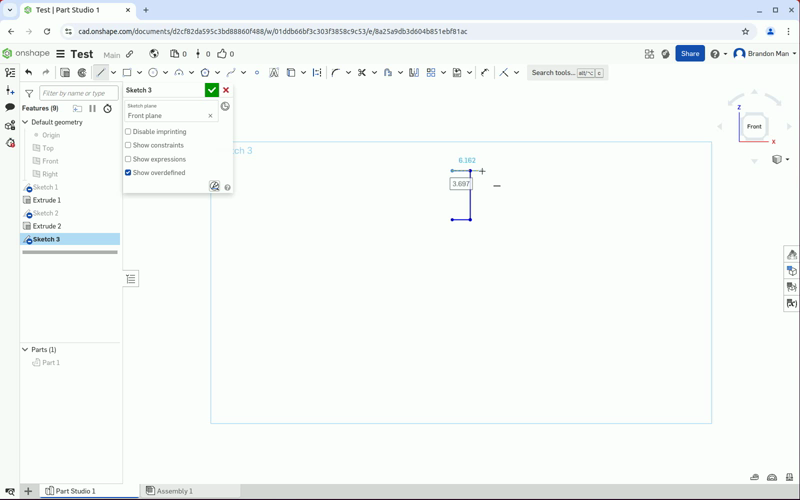
key_down(shift)
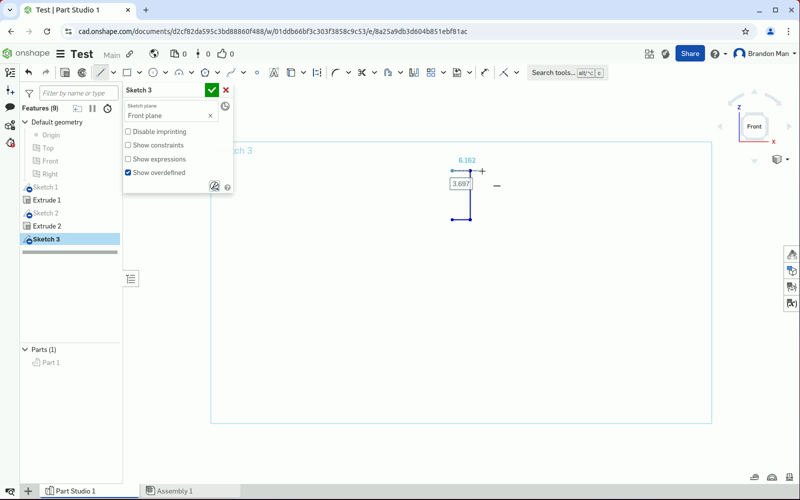
mouse_move(452, 219)
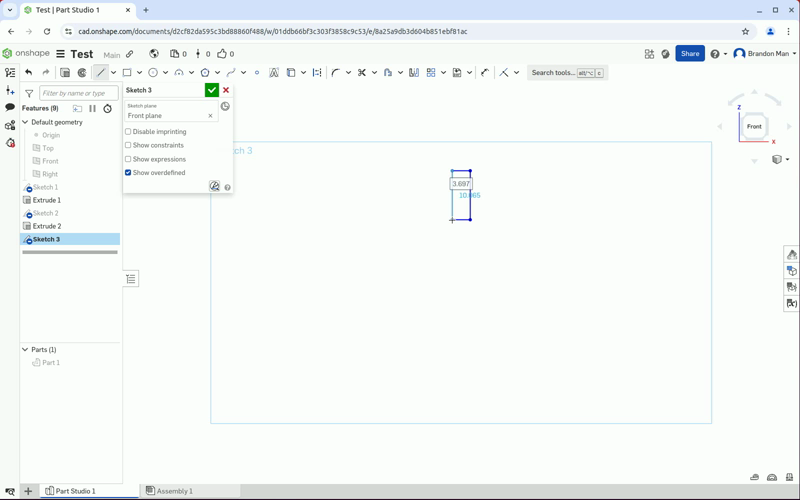
key_up(shift)
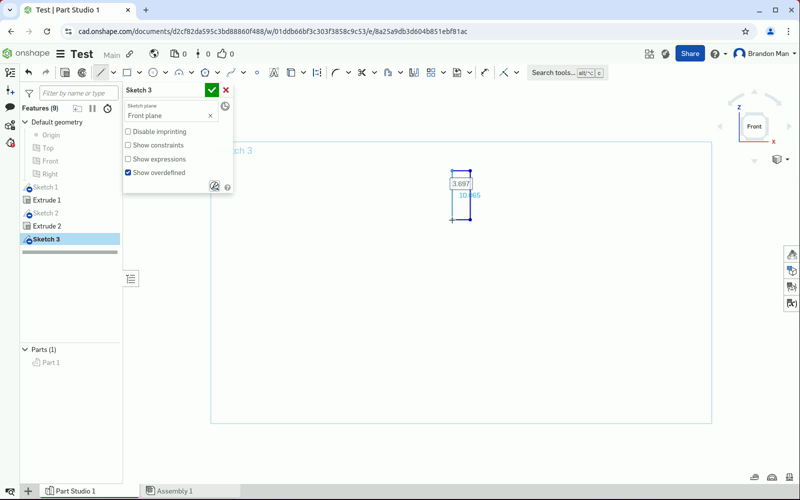
click(452, 219)
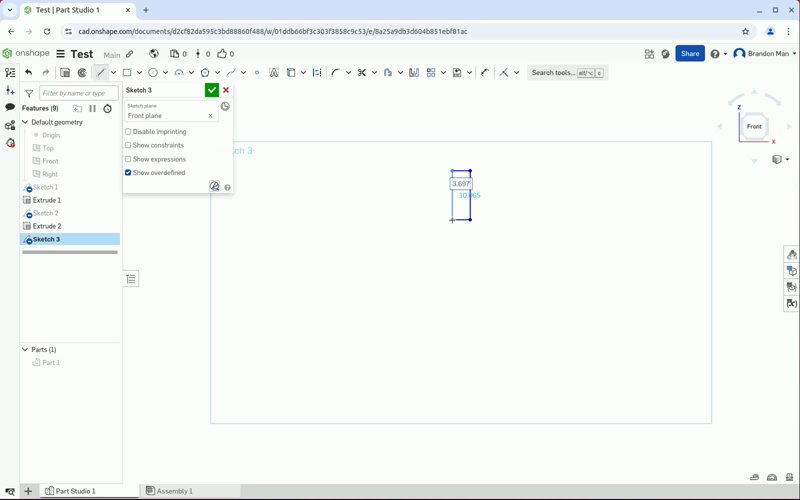
key(esc)
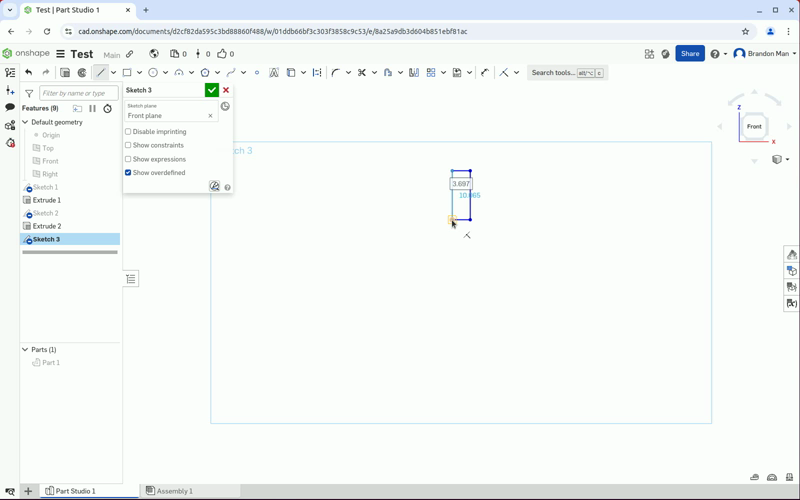
mouse_move(464, 182)
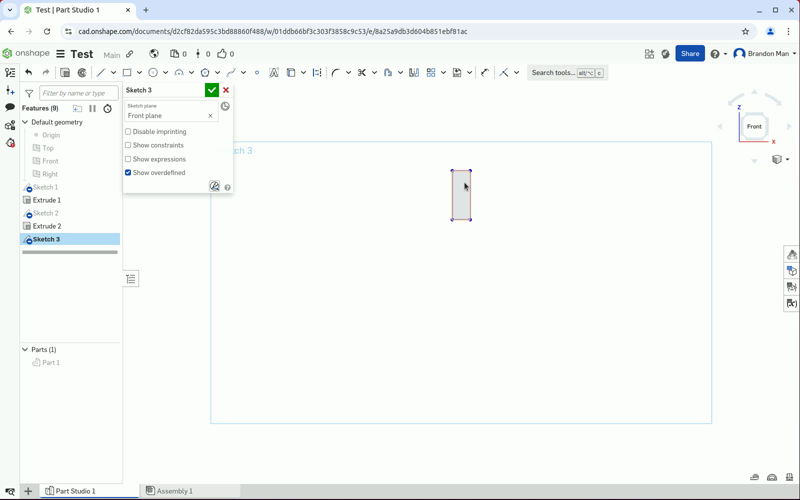
scroll(6)
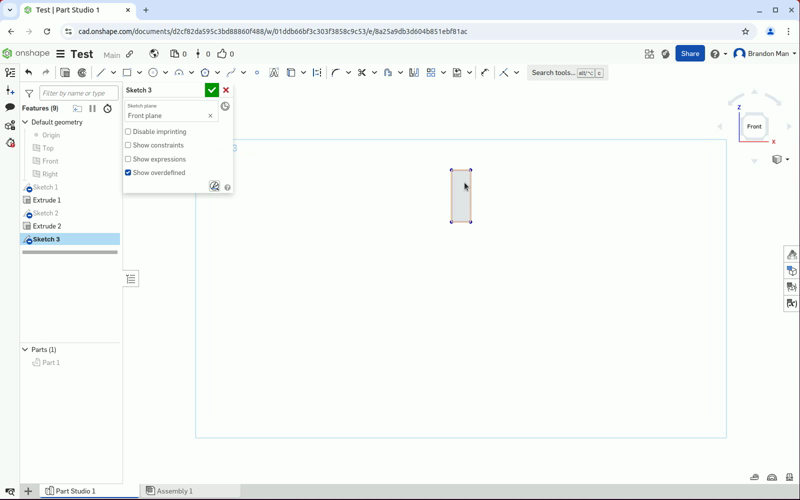
scroll(6)
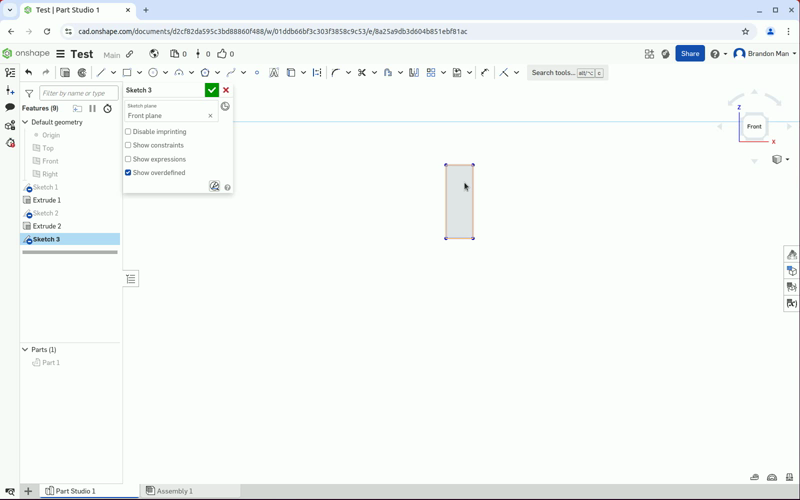
scroll(6)
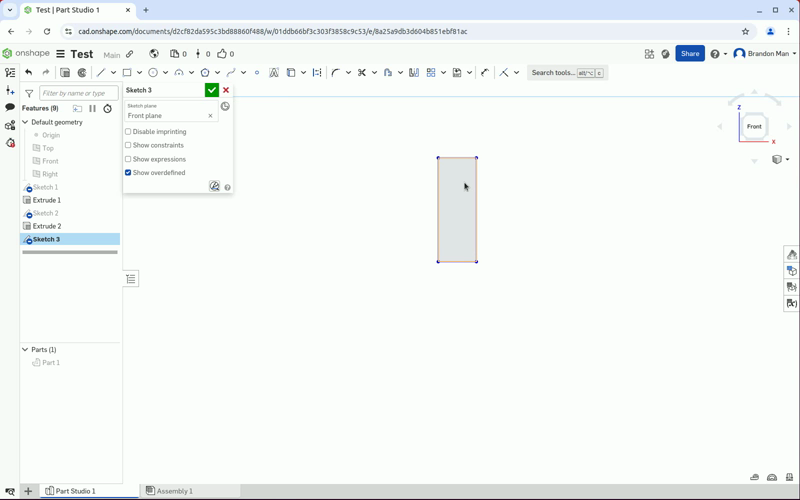
scroll(6)
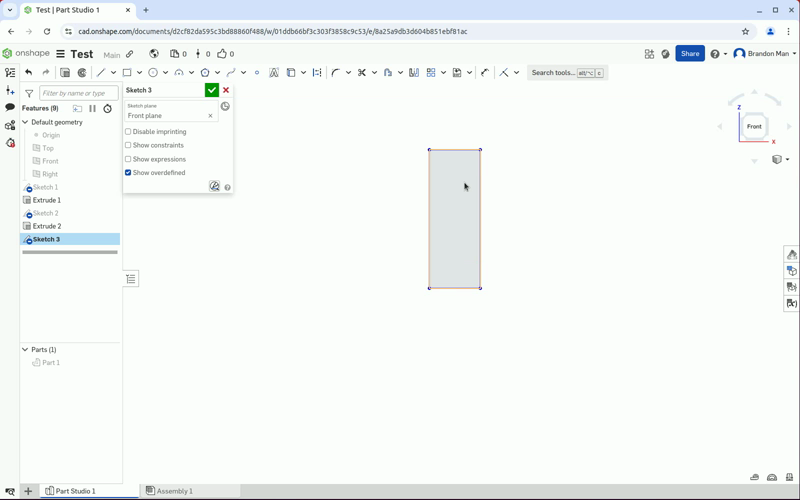
scroll(6)
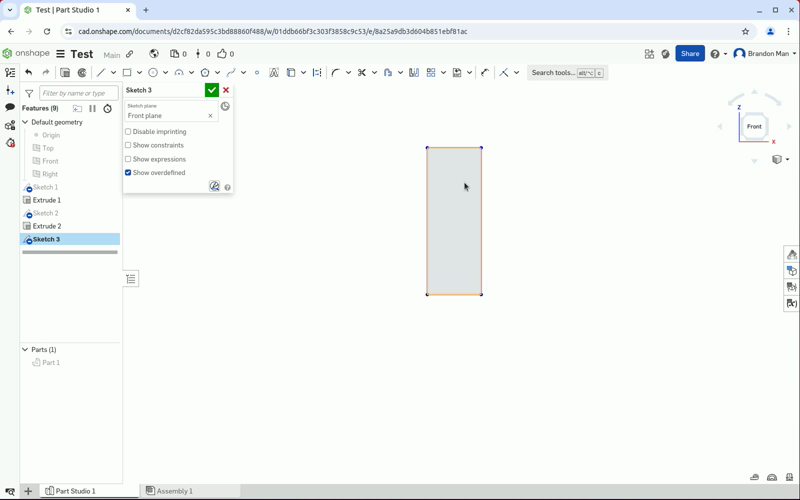
scroll(6)
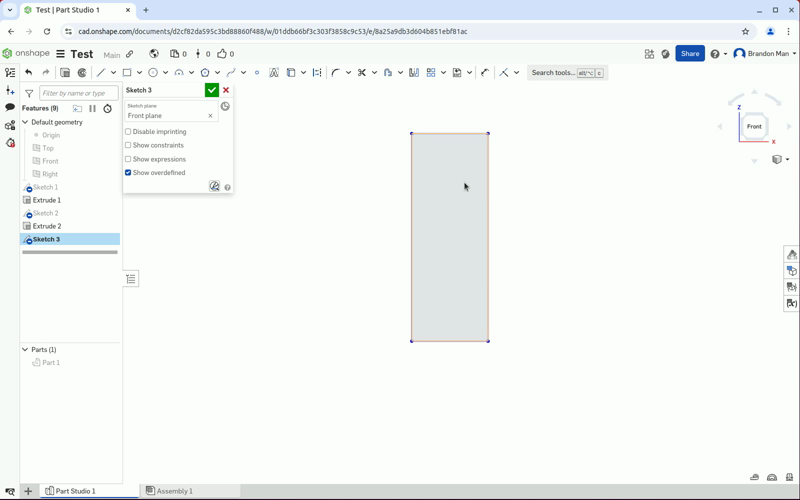
scroll(6)
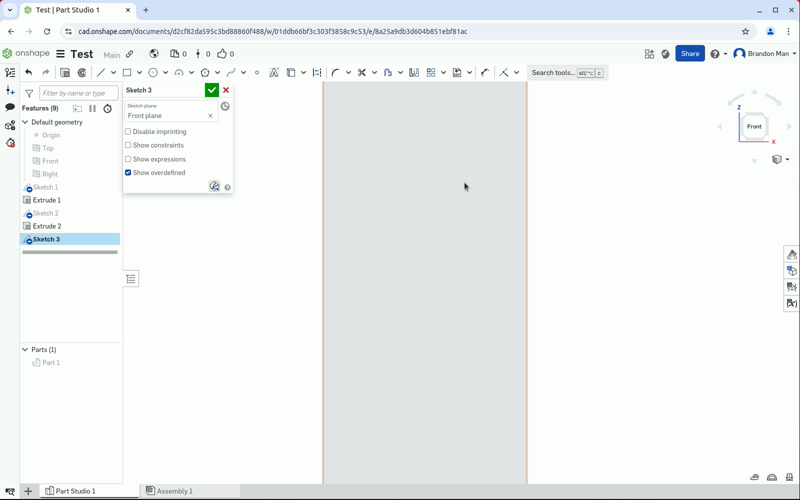
click(464, 182)
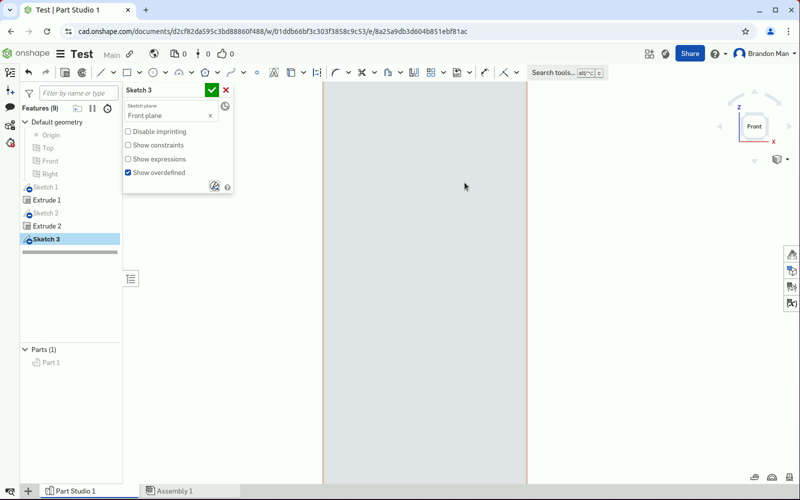
scroll(-6)
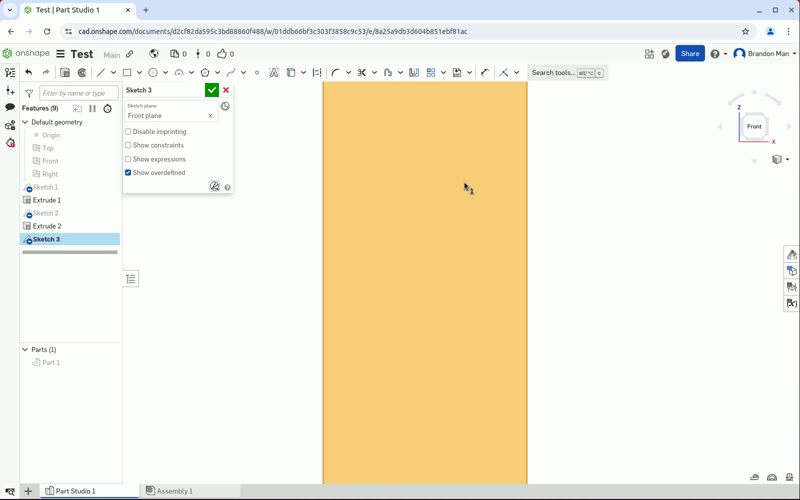
scroll(-6)
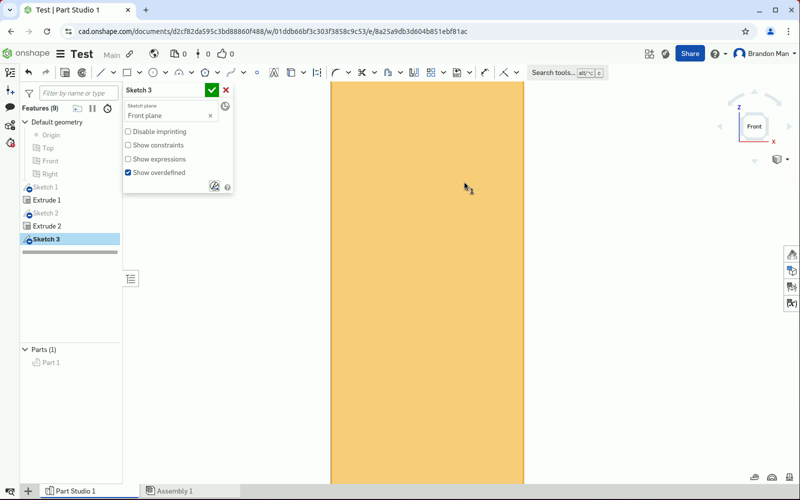
scroll(-6)
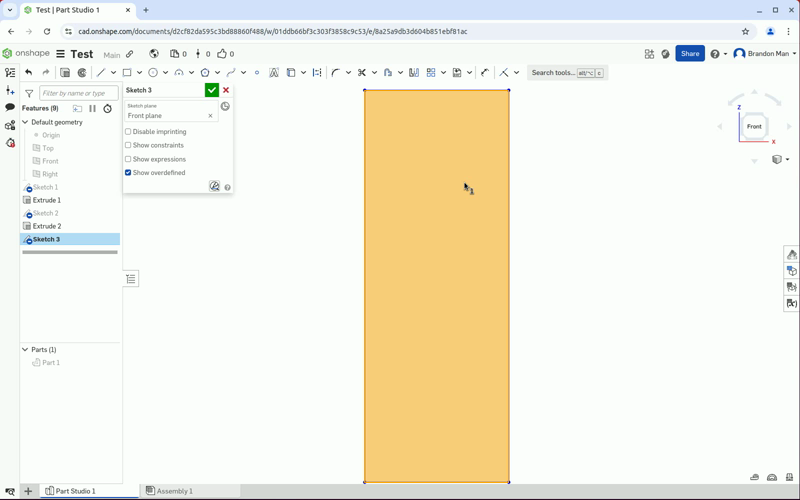
scroll(-6)
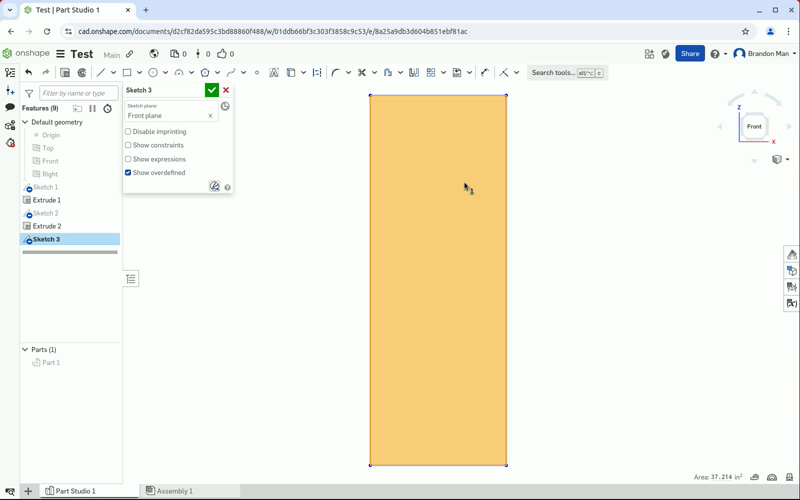
scroll(-6)
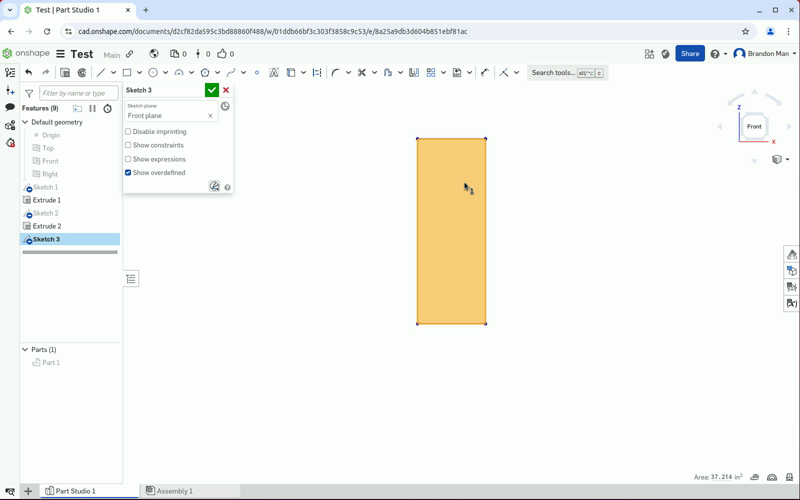
scroll(-6)
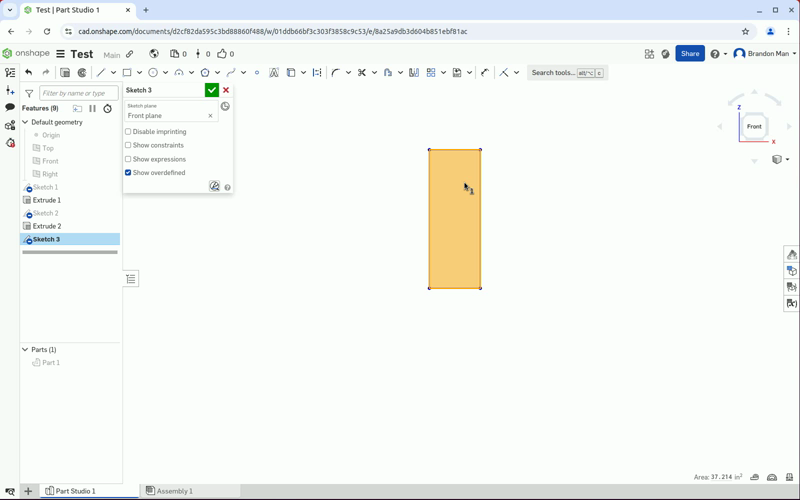
scroll(-6)
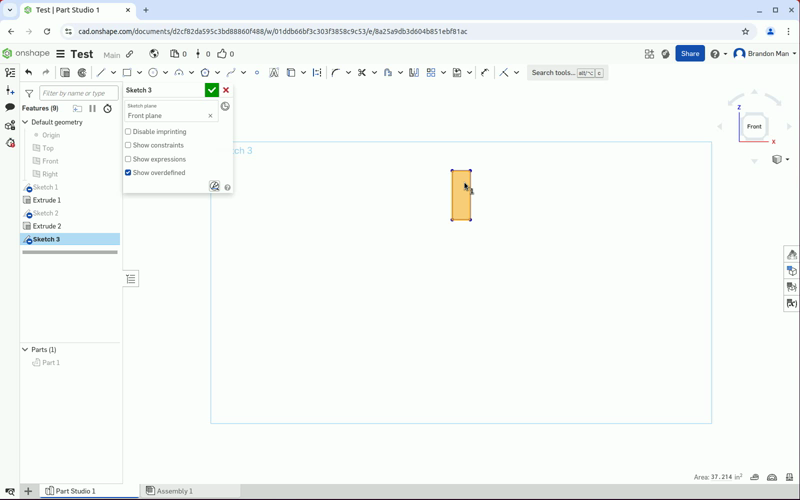
mouse_move(73, 352)
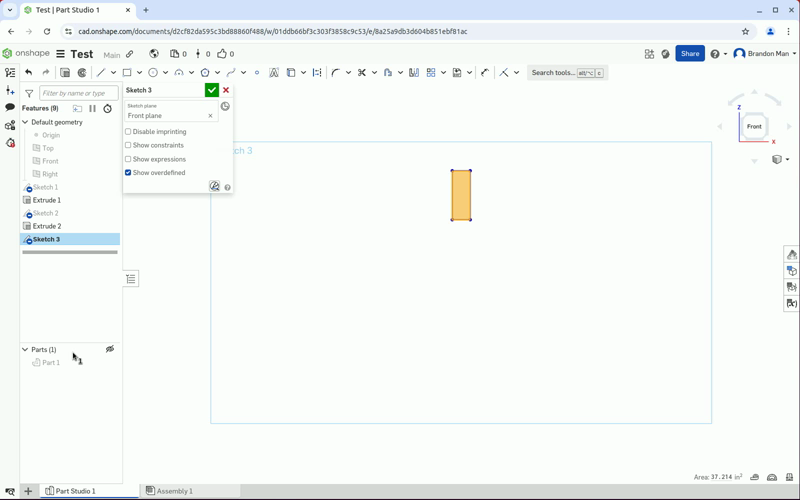
key(shift+y)
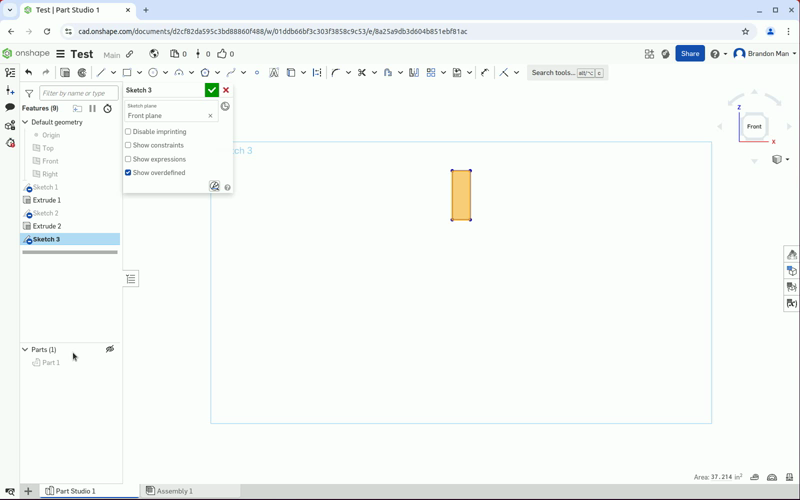
key(shift+e)
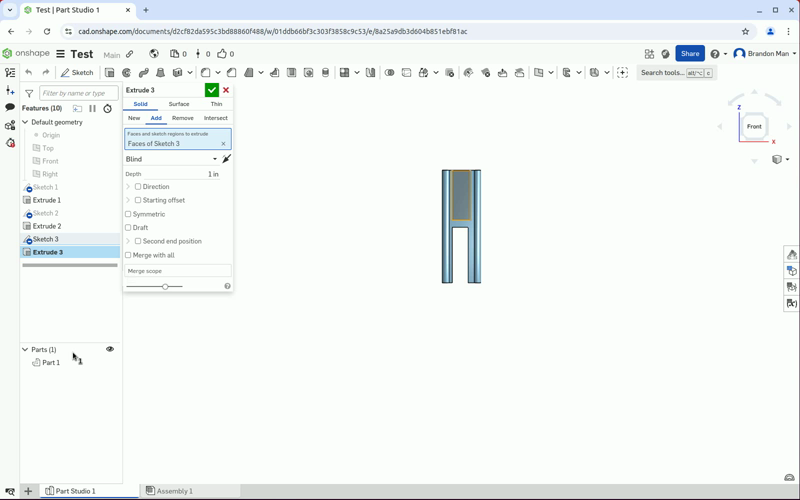
mouse_move(143, 106)
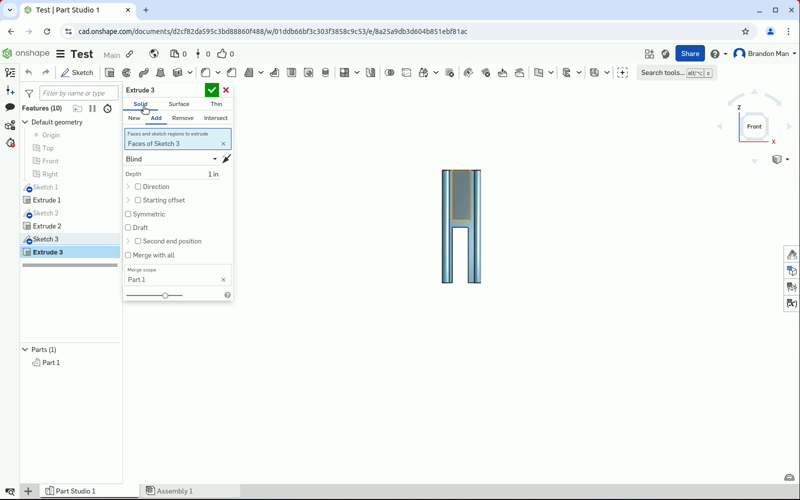
click(143, 106)
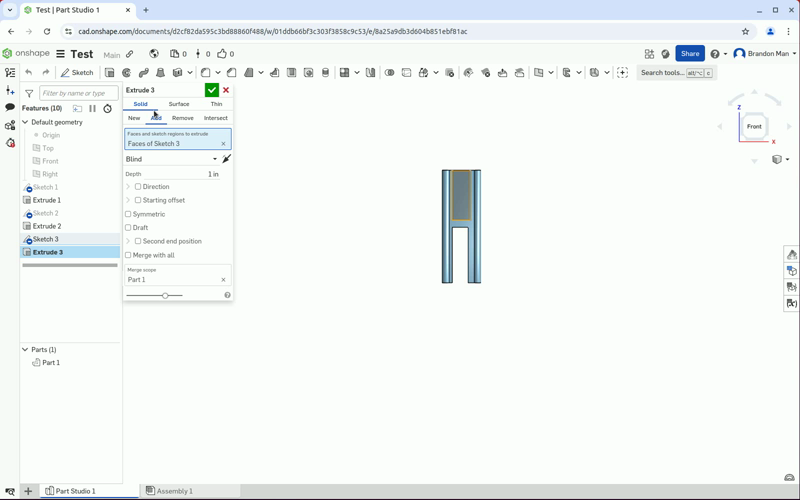
mouse_move(186, 120)
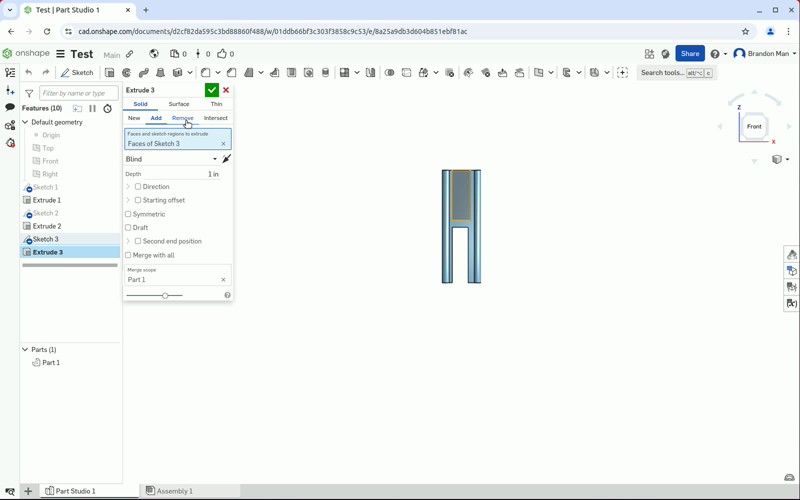
click(186, 120)
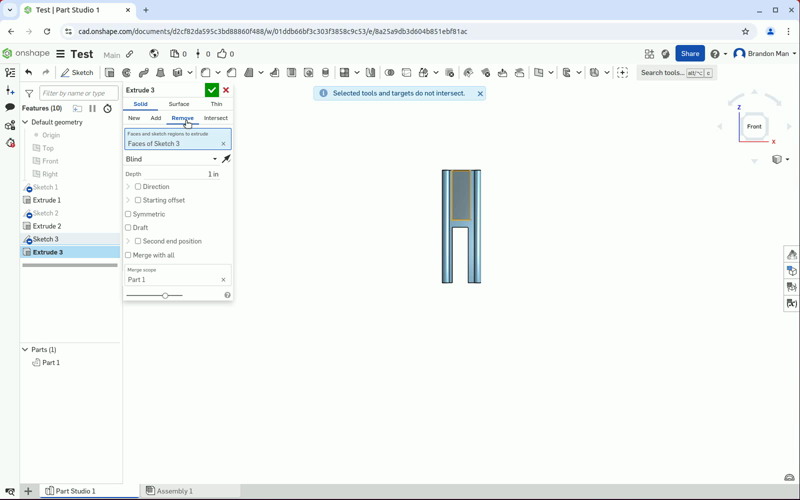
key(tab, 4)
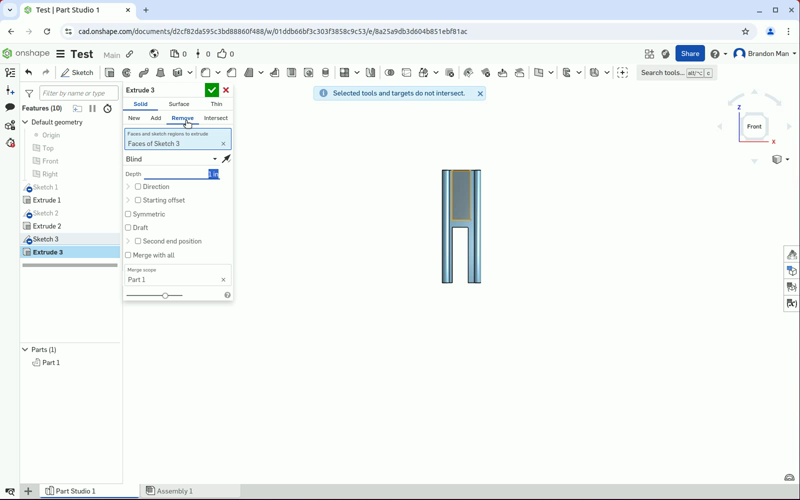
text(3.852)
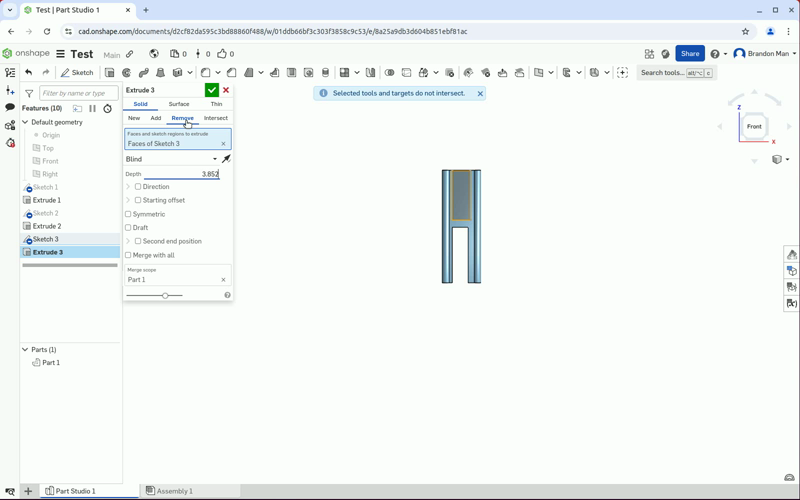
key(tab, 3)
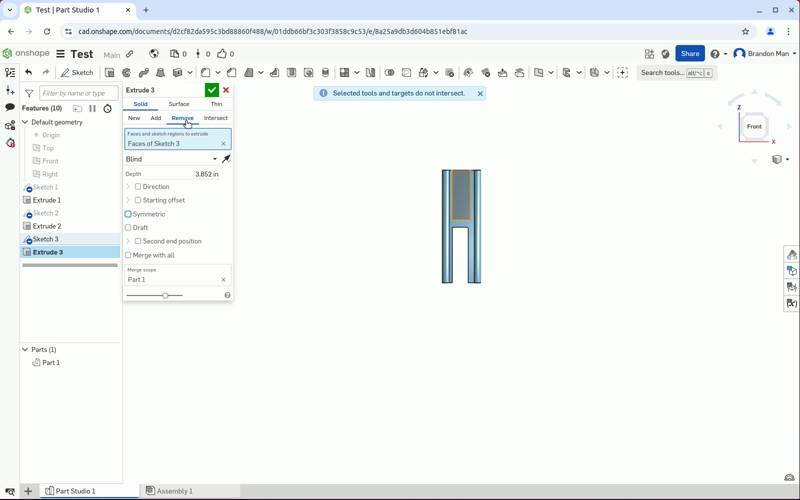
key(space)
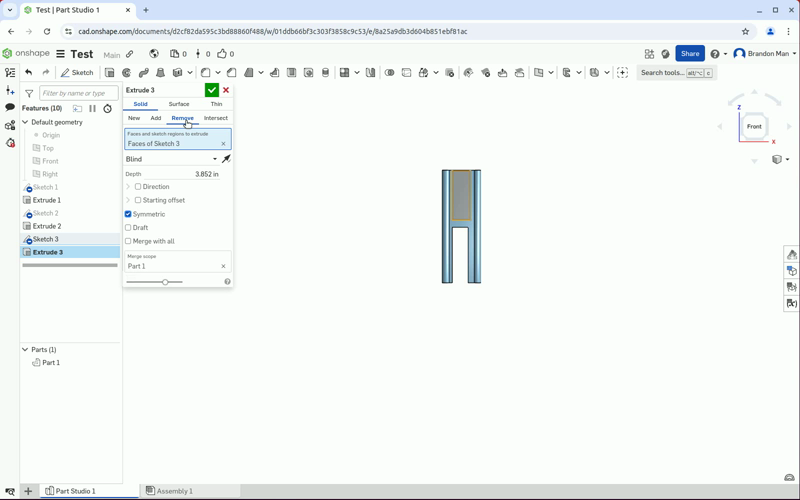
key(tab, 2)
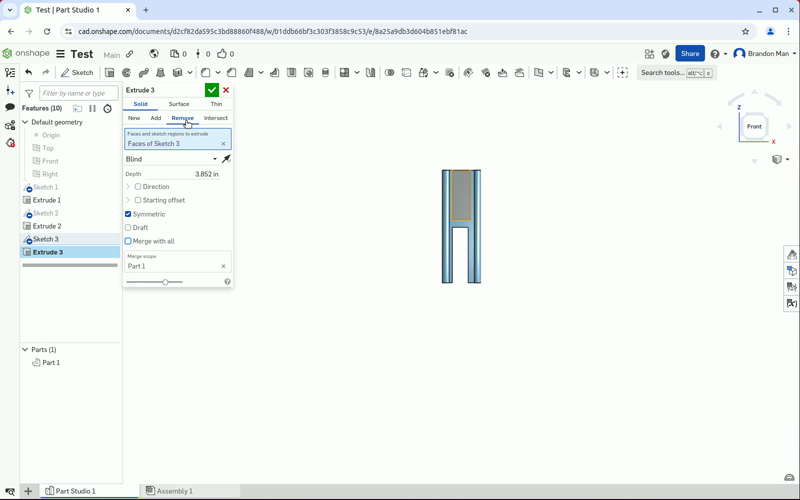
key(space)
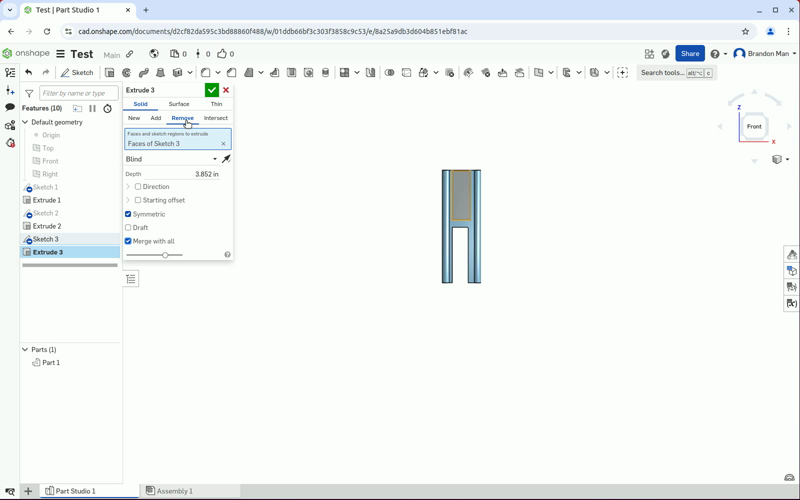
key(enter)
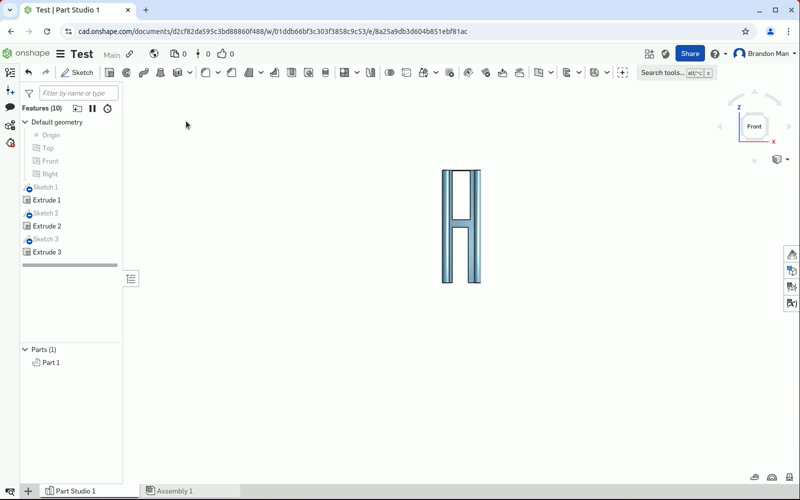
key(shift+h)
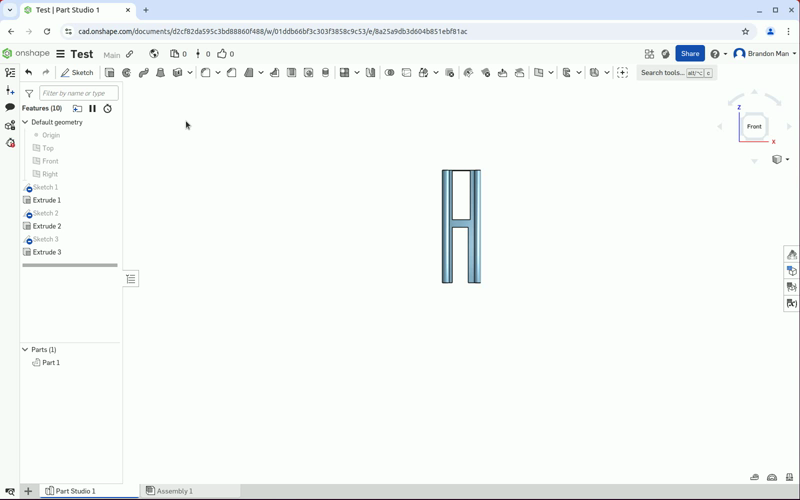
key(shift+h)
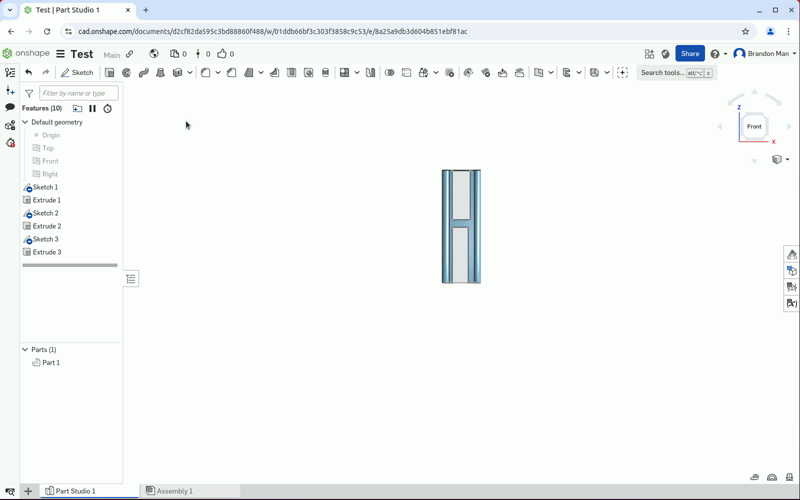
key(shift+7)
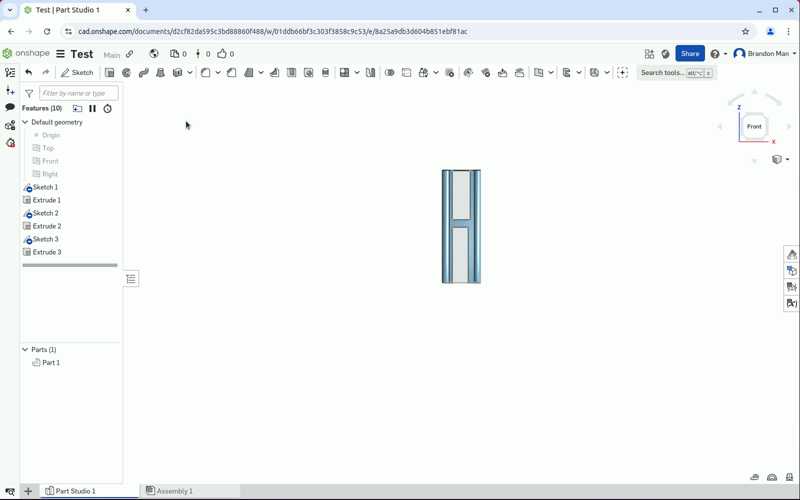
key(left, 2)
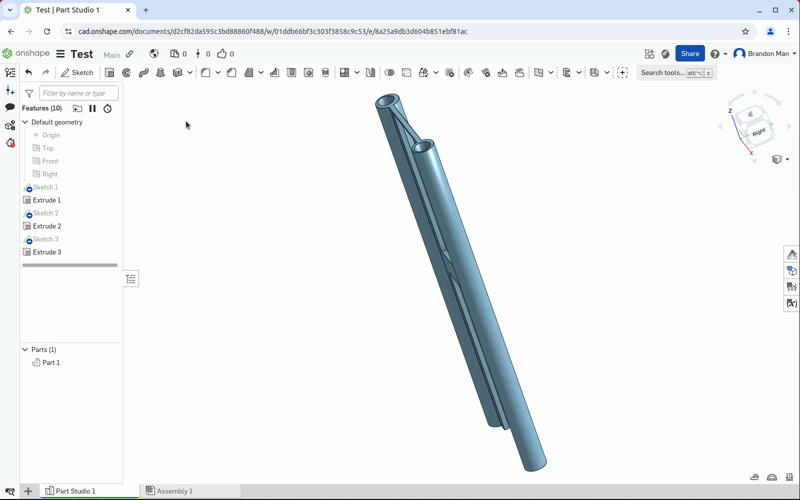
key(down, 2)
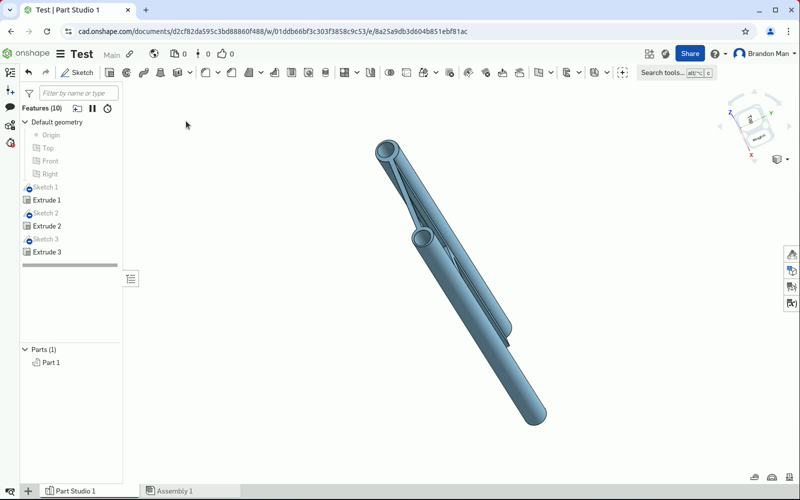
key(up, 2)
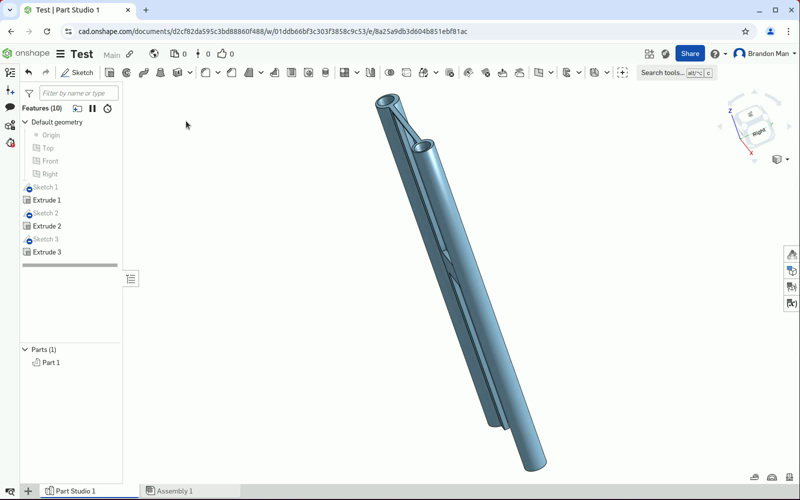
key(right, 2)
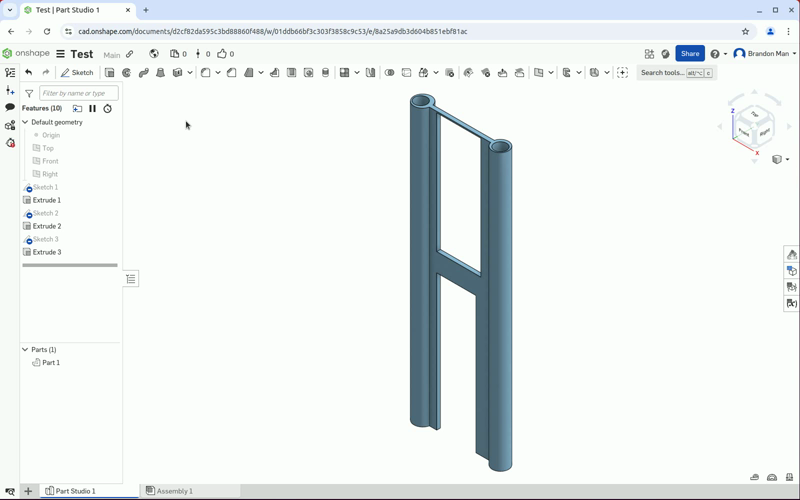
mouse_move(73, 189)
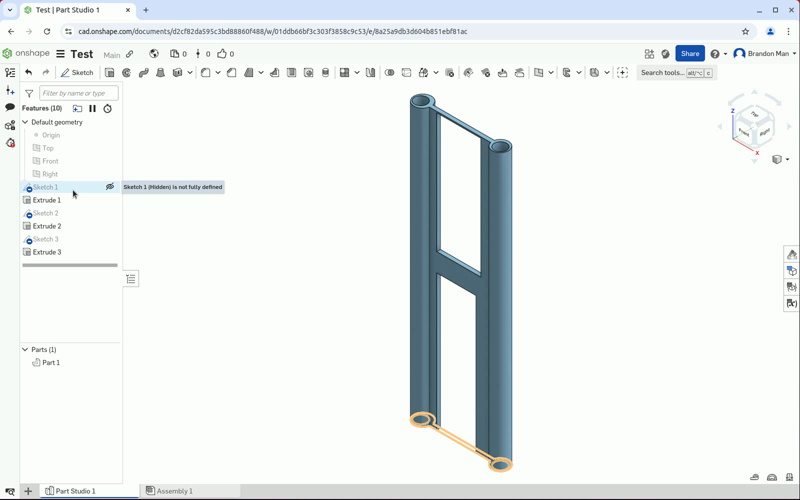
click(73, 189)